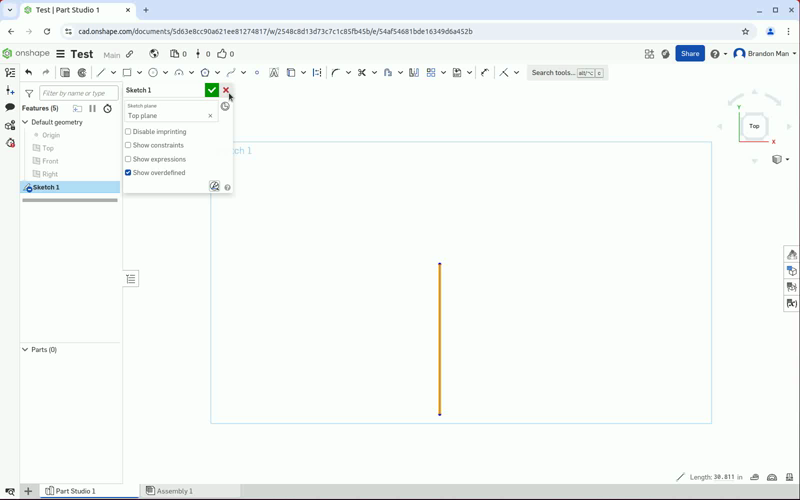
key(shift+h)
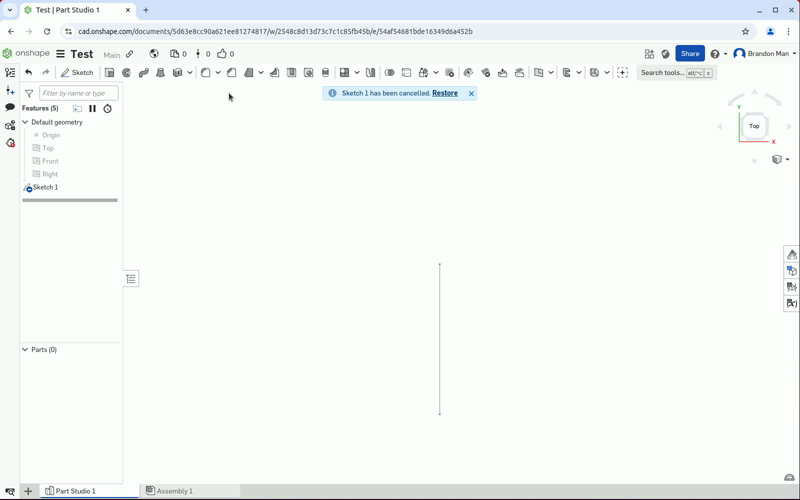
mouse_move(73, 352)
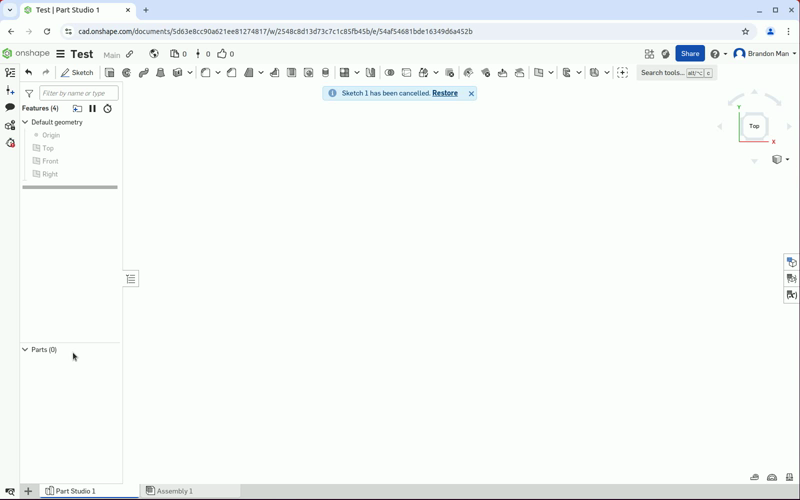
key(y)
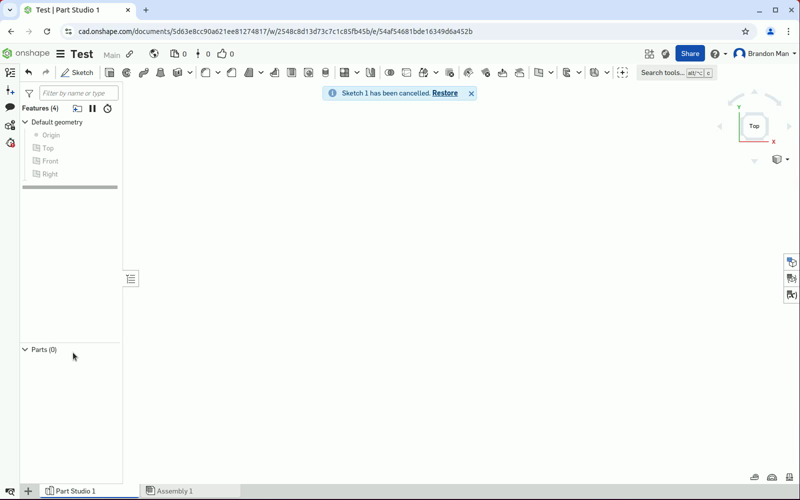
key(shift+p)
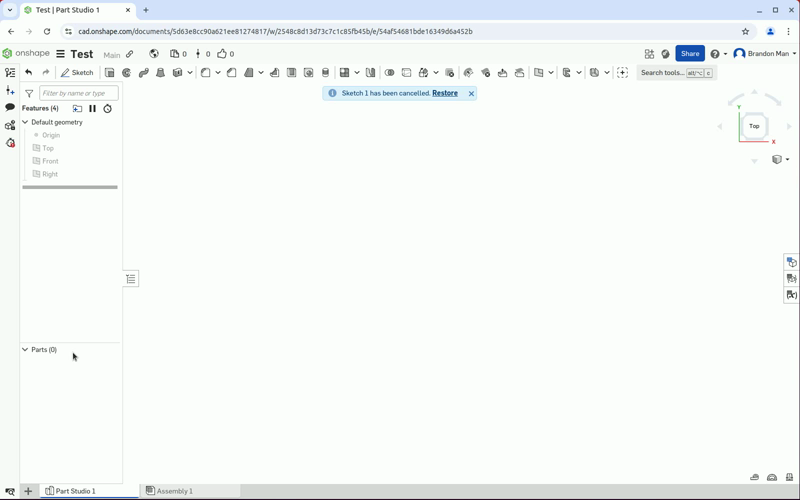
key(space)
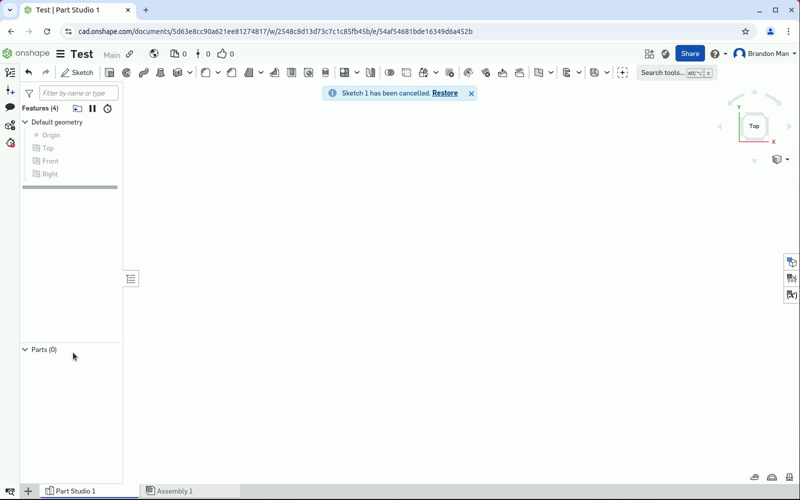
key_down(shift)
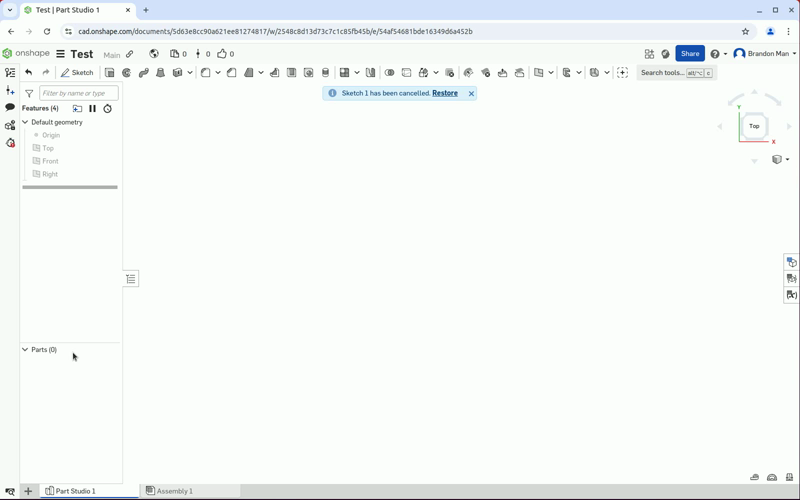
key(up)
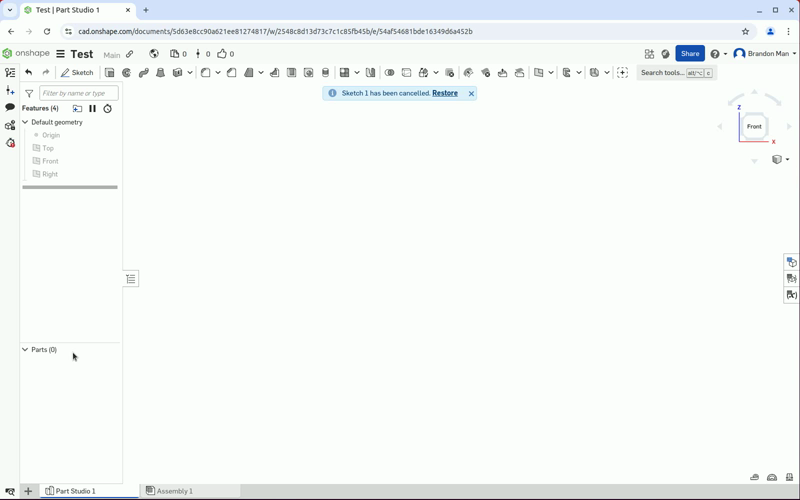
key_up(shift)
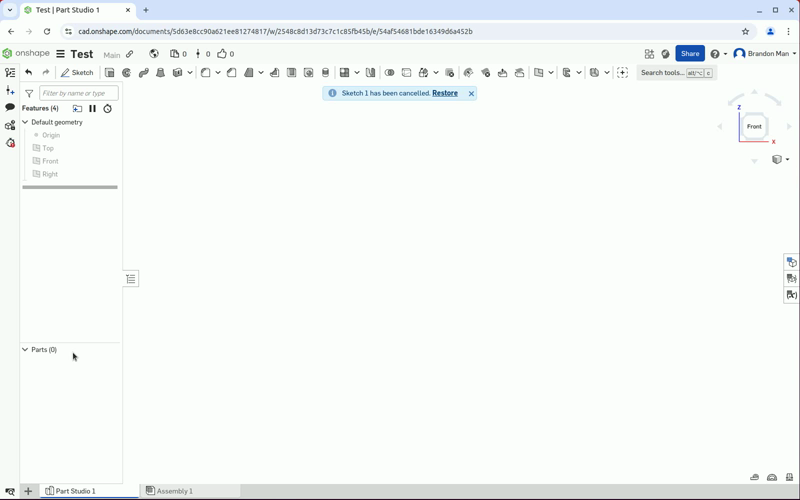
mouse_move(73, 352)
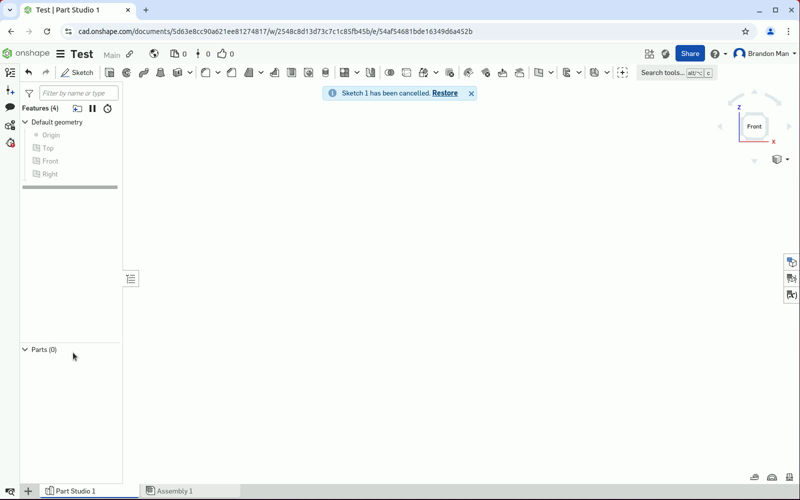
key(shift+y)
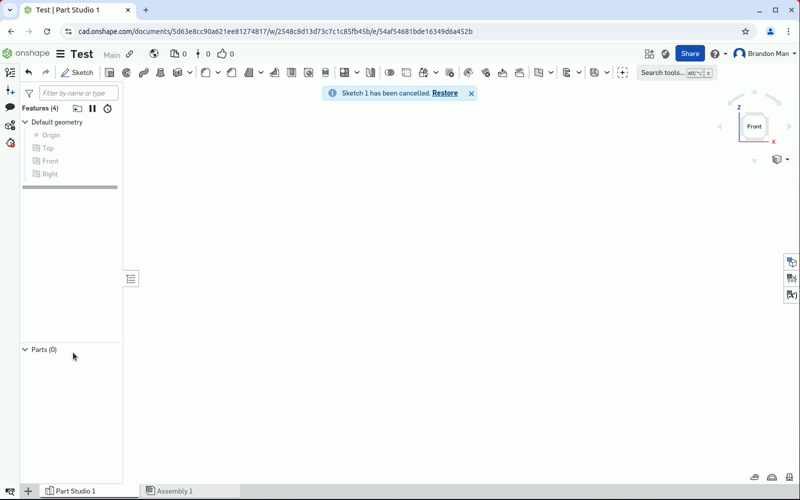
key(shift+s)
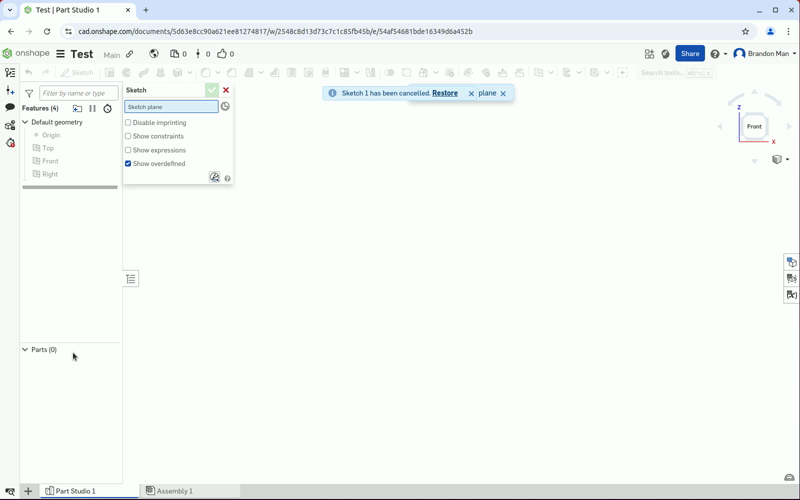
mouse_move(73, 163)
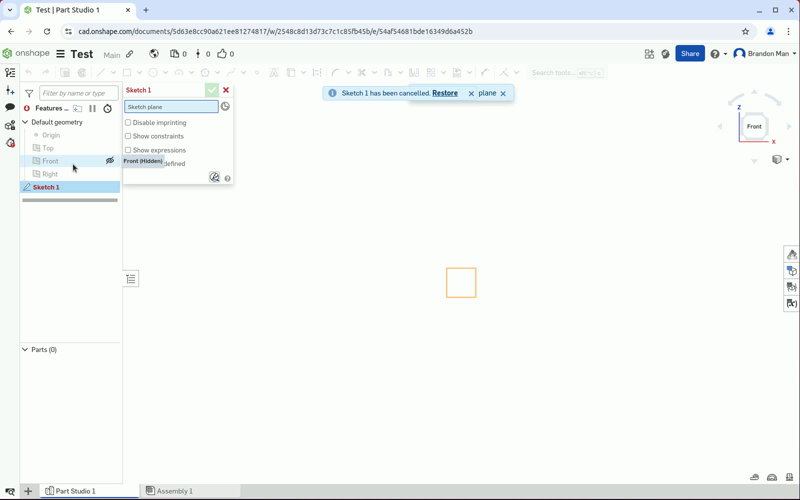
click(73, 163)
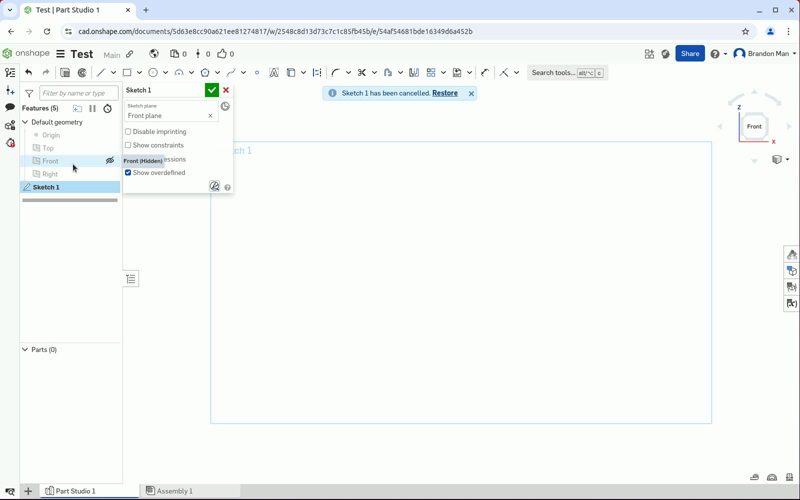
mouse_move(73, 352)
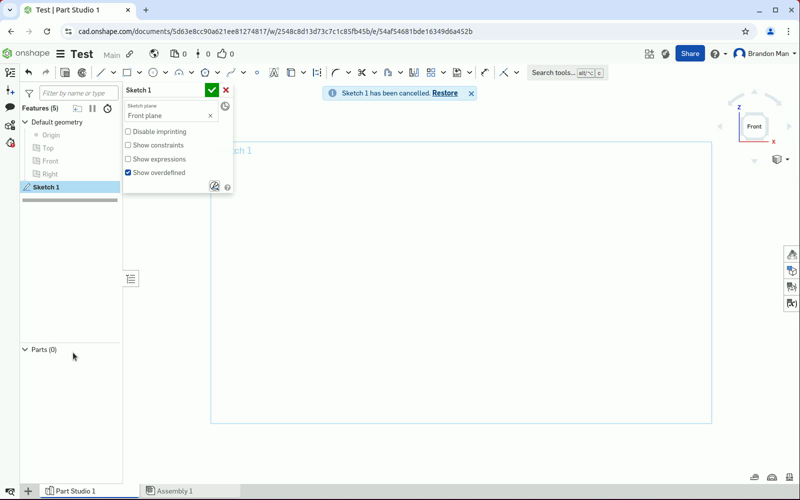
key(y)
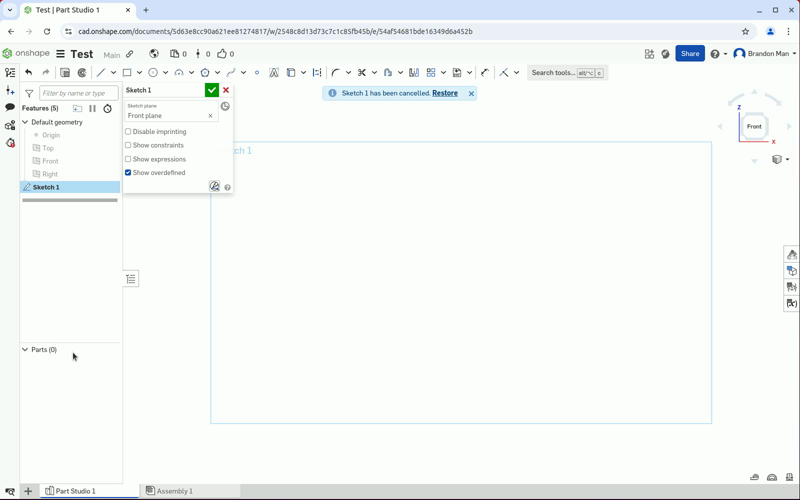
key(l)
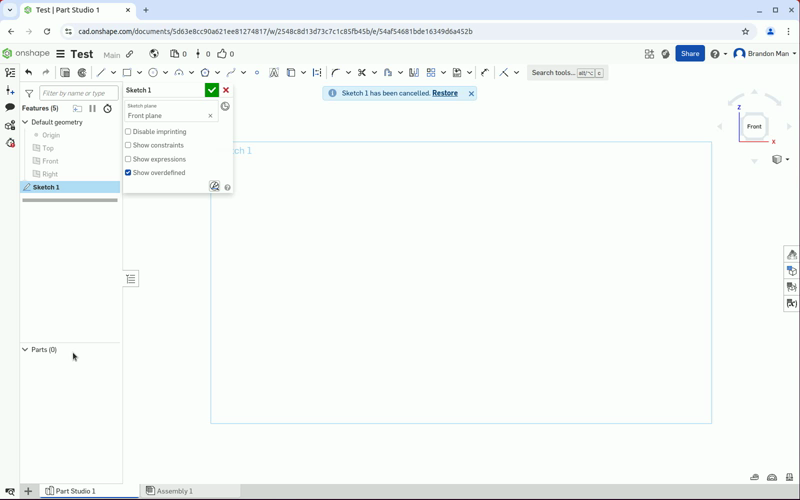
key_down(shift)
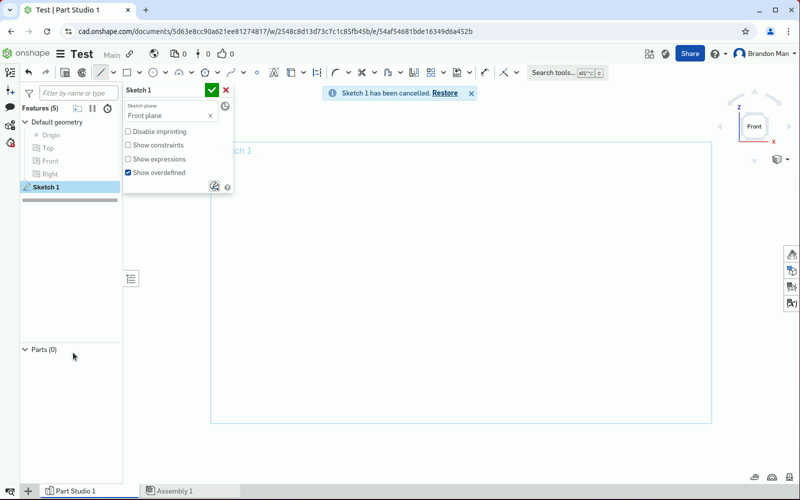
mouse_move(460, 282)
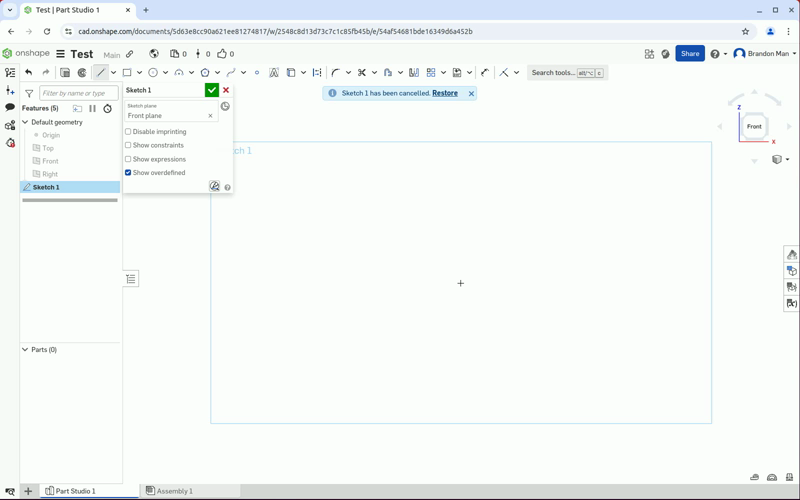
click(460, 282)
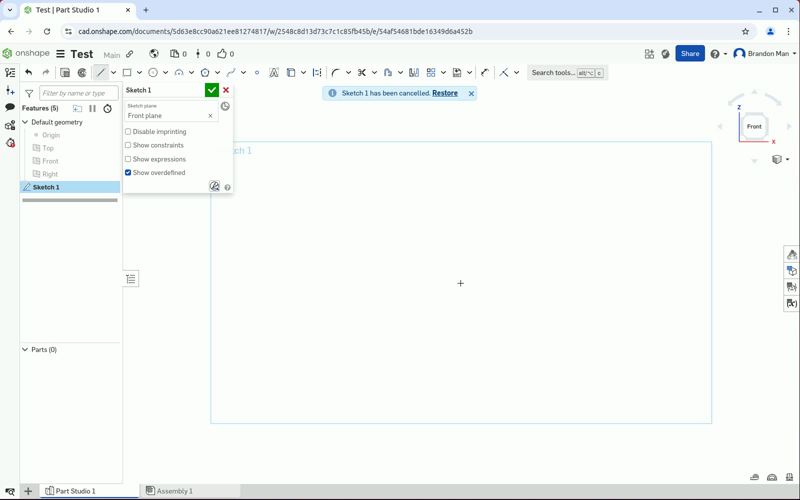
key_up(shift)
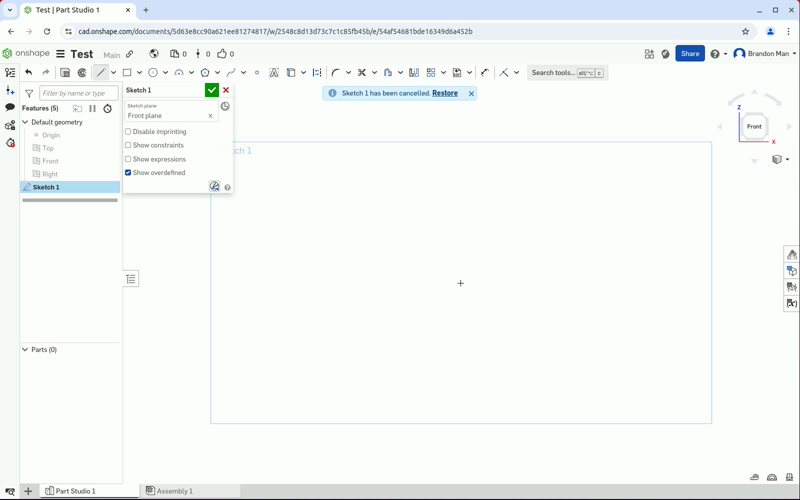
key_down(shift)
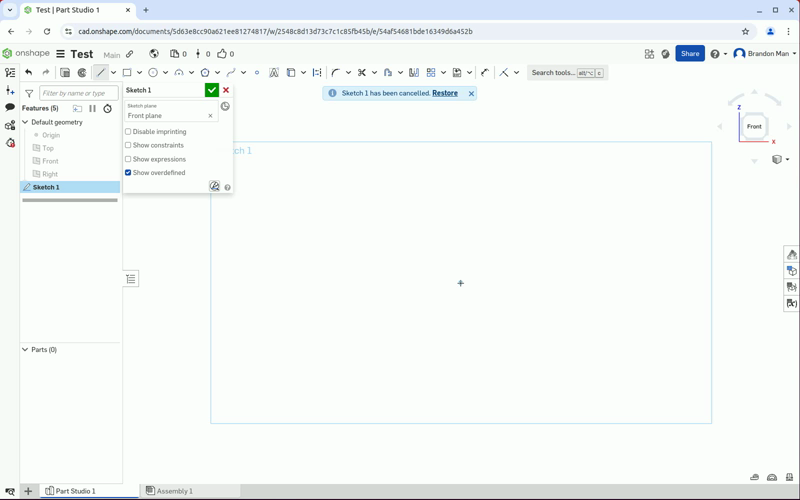
mouse_move(490, 282)
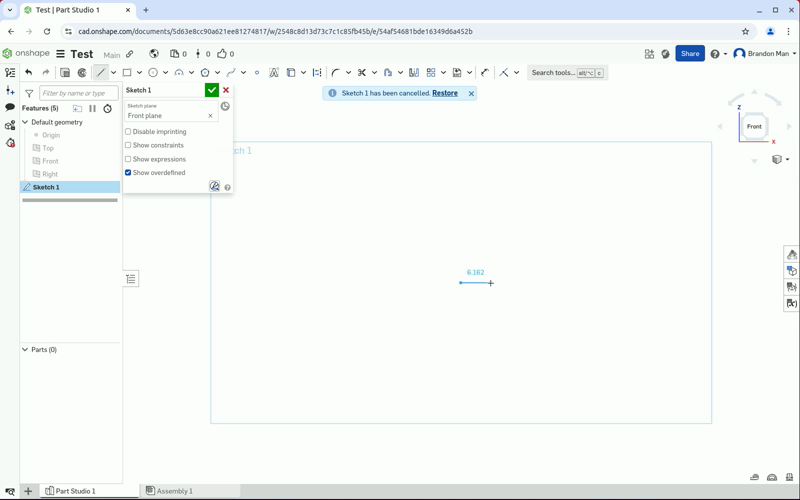
mouse_move(464, 282)
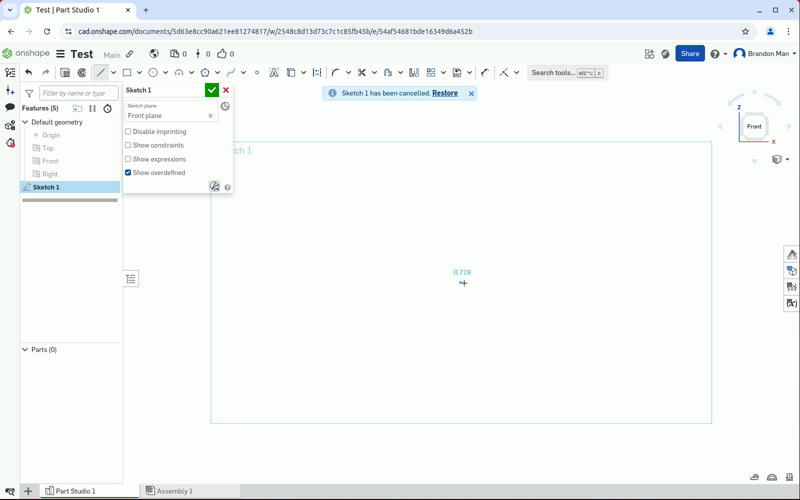
scroll(6)
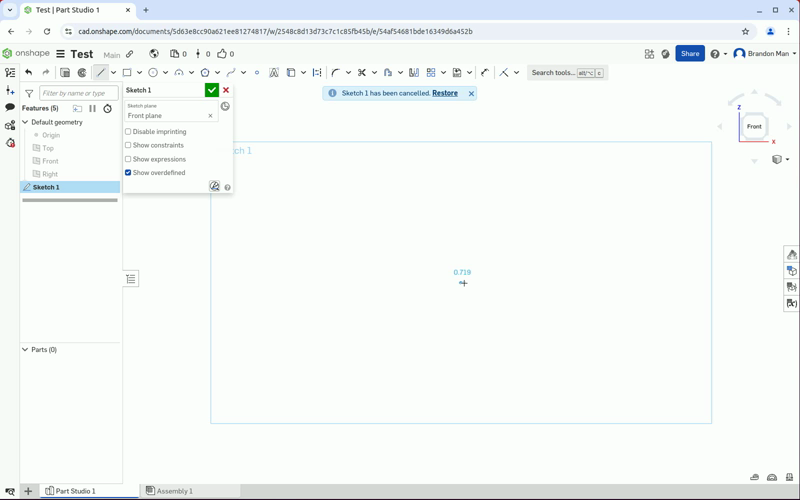
scroll(6)
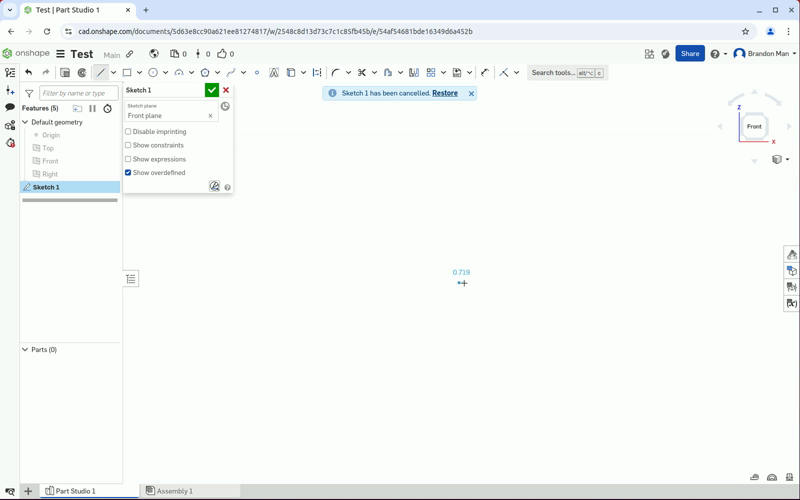
scroll(6)
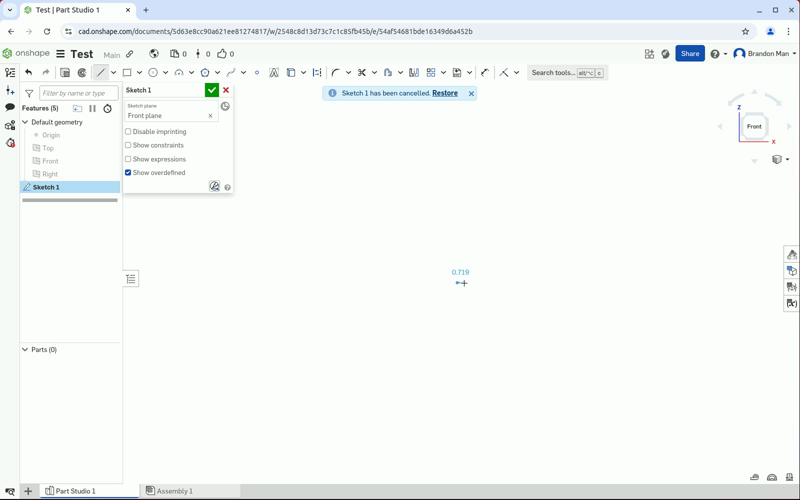
scroll(6)
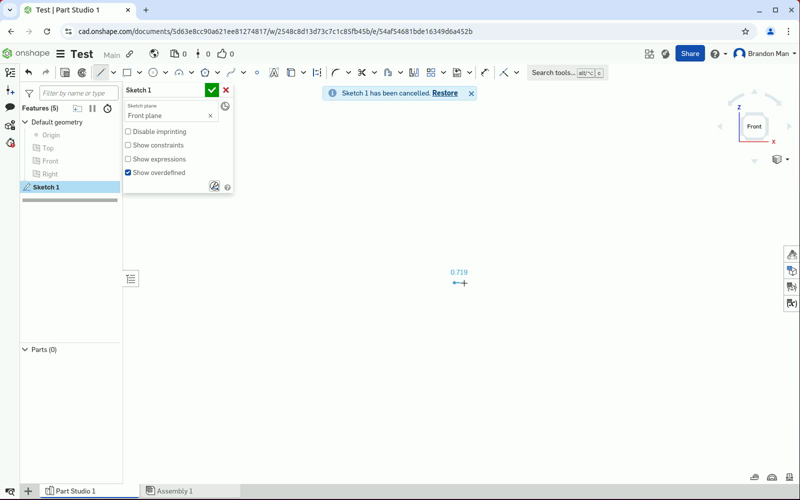
scroll(6)
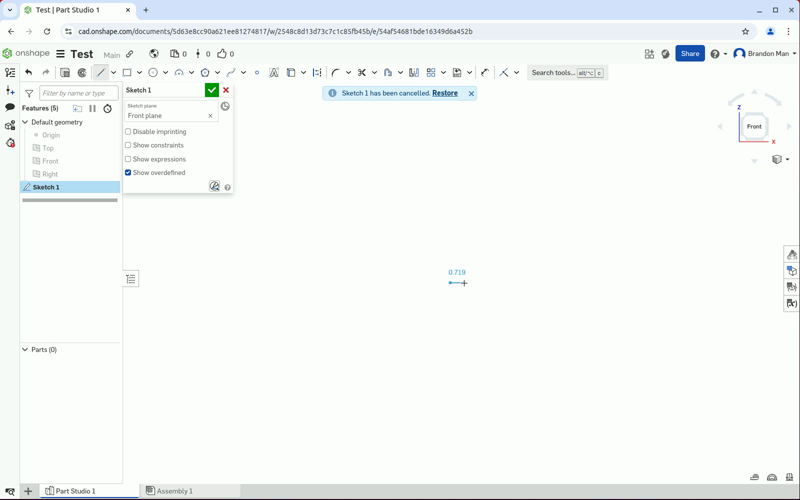
scroll(6)
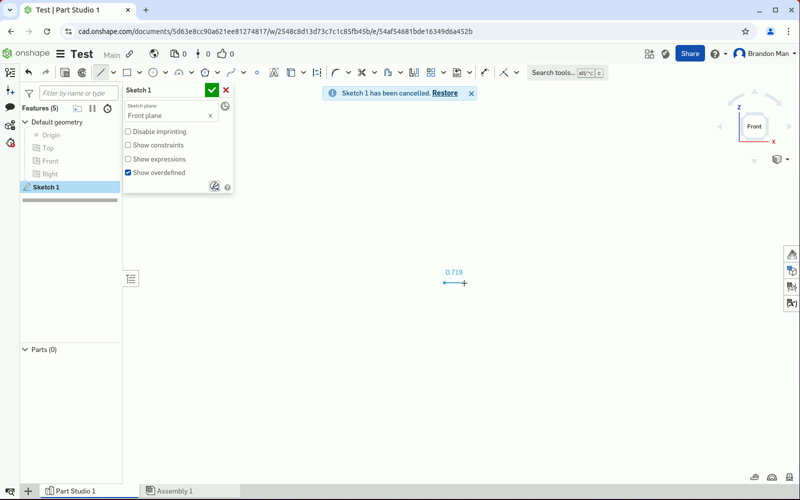
scroll(6)
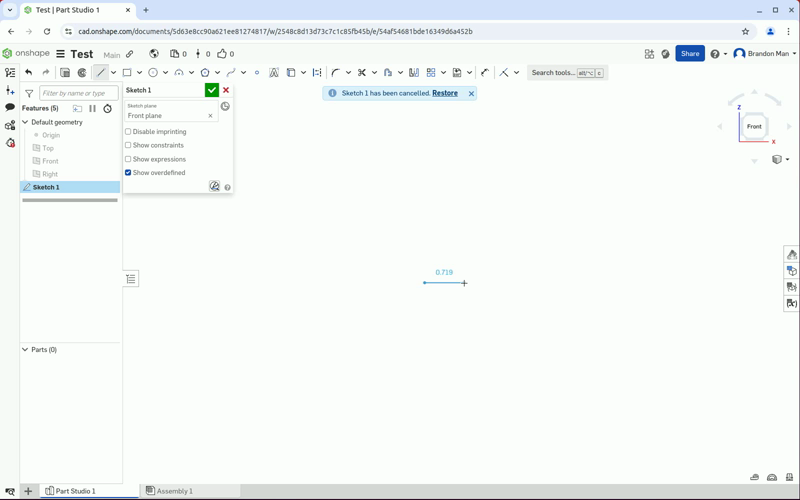
click(464, 282)
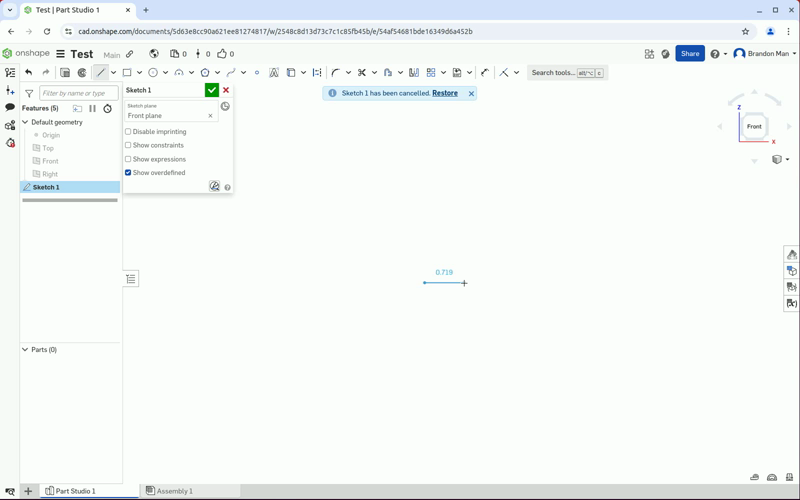
scroll(-6)
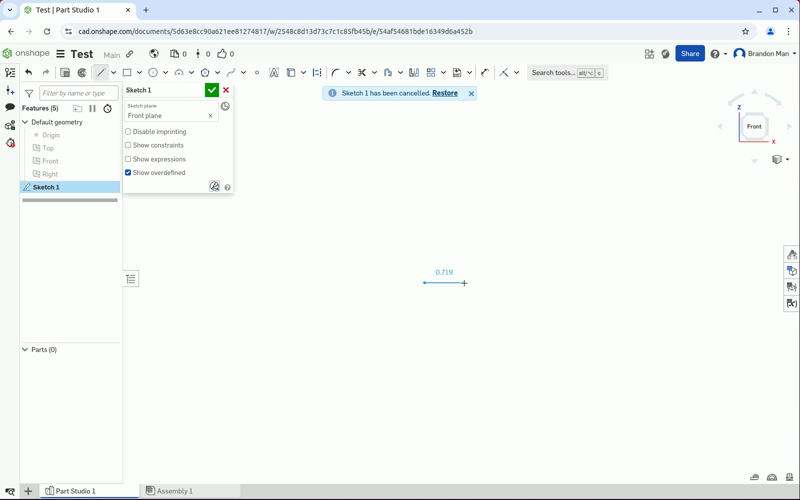
scroll(-6)
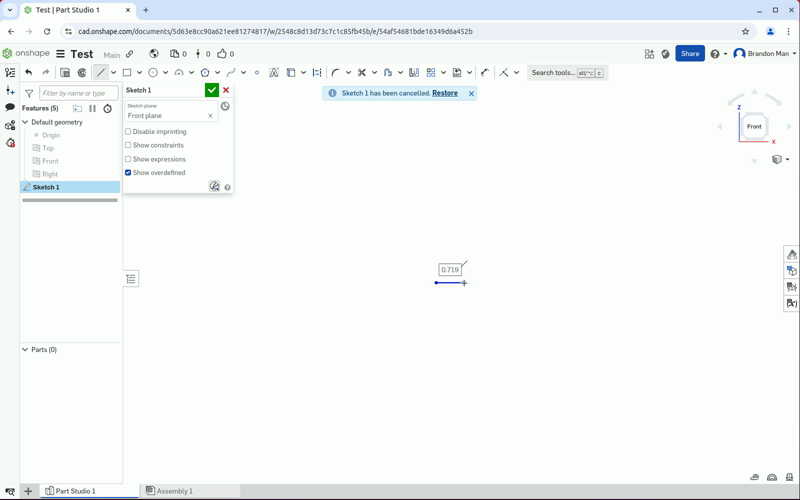
scroll(-6)
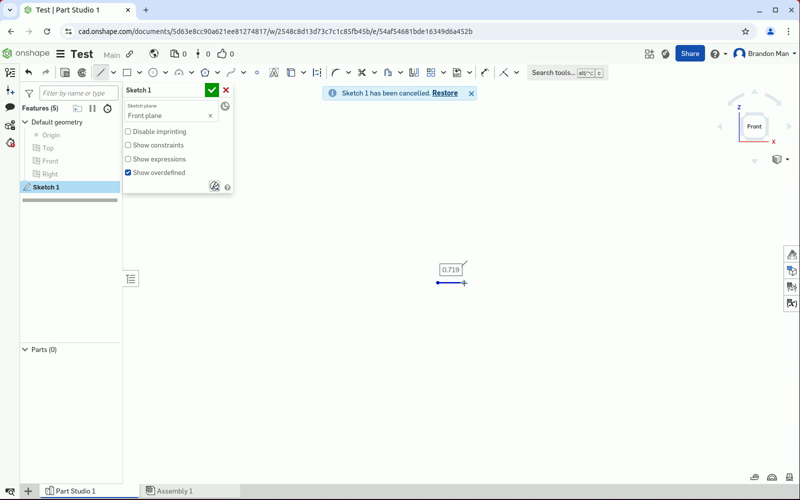
scroll(-6)
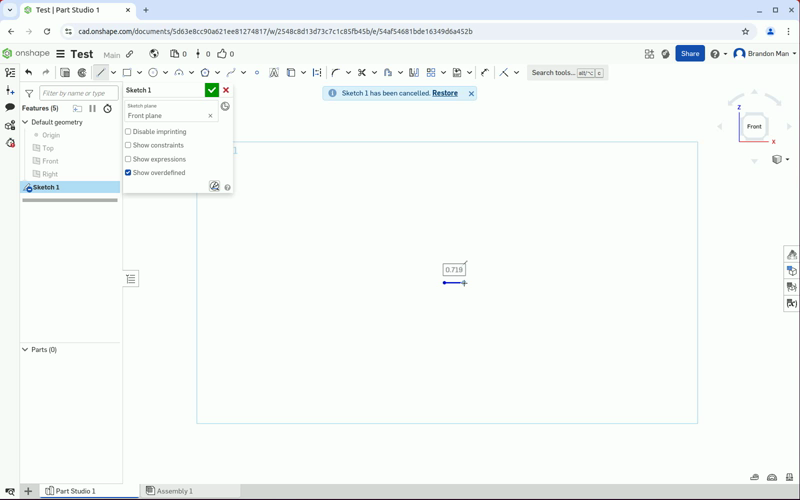
scroll(-6)
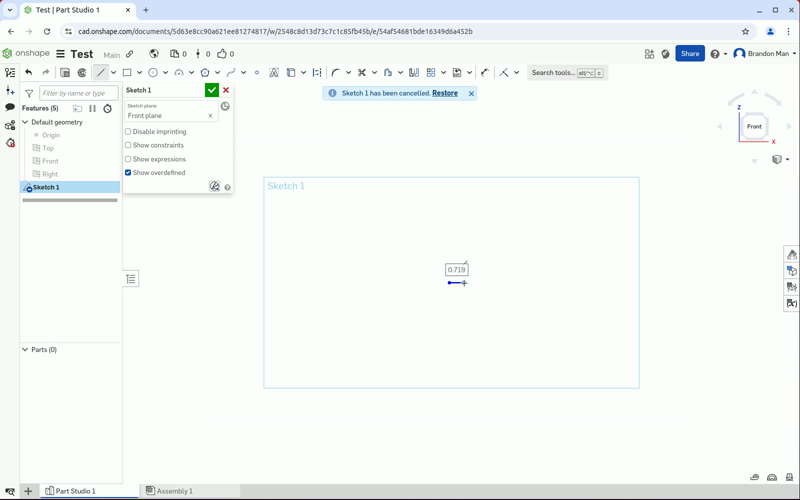
scroll(-6)
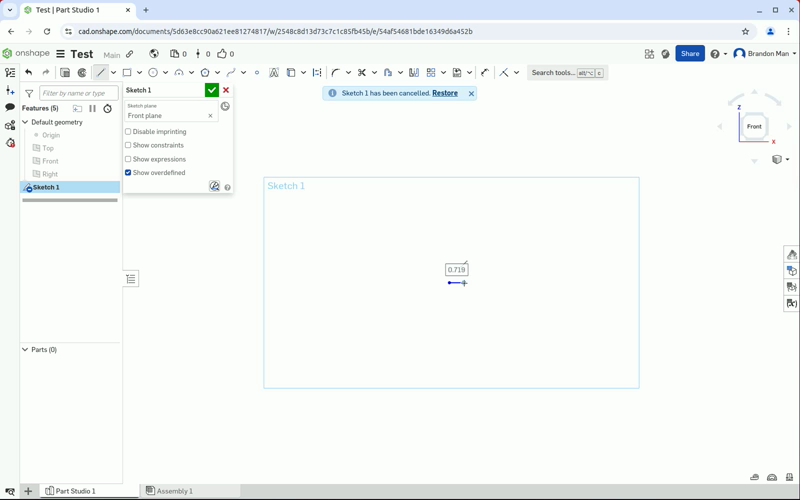
scroll(-6)
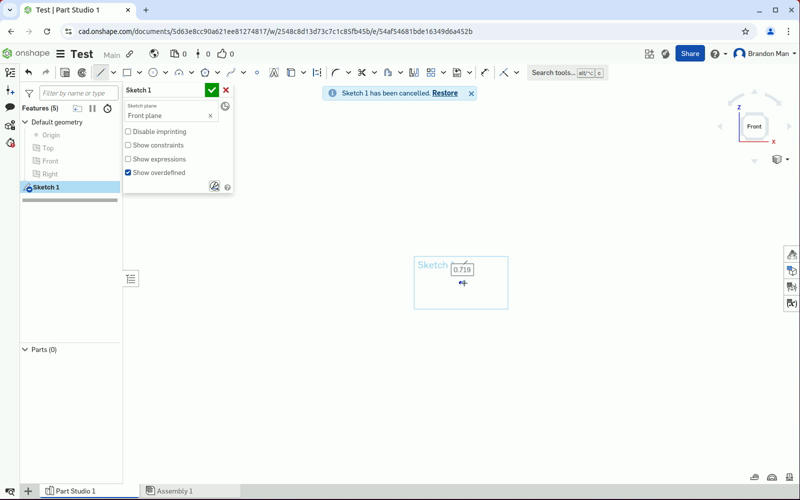
key_up(shift)
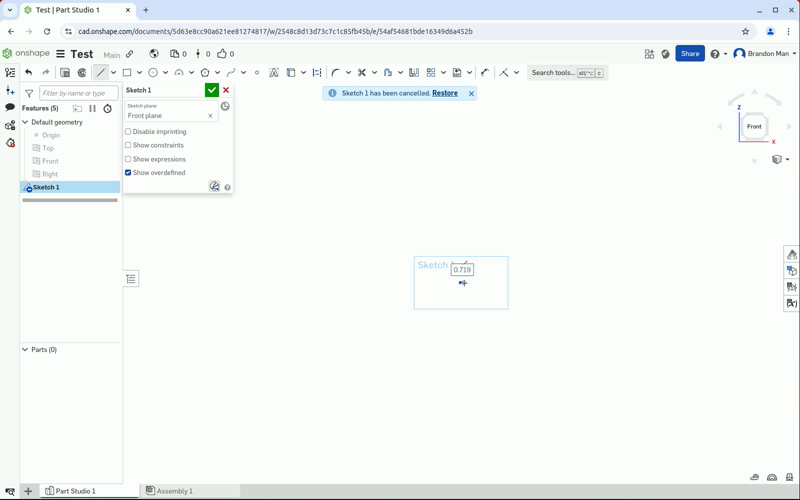
key_down(shift)
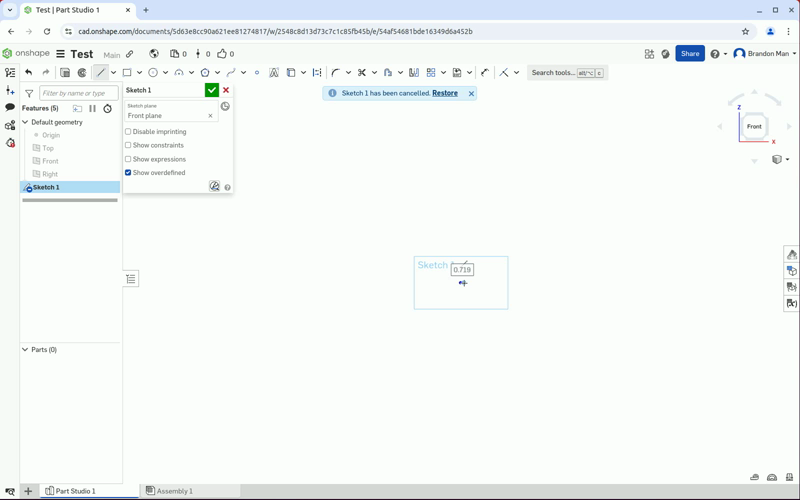
mouse_move(494, 282)
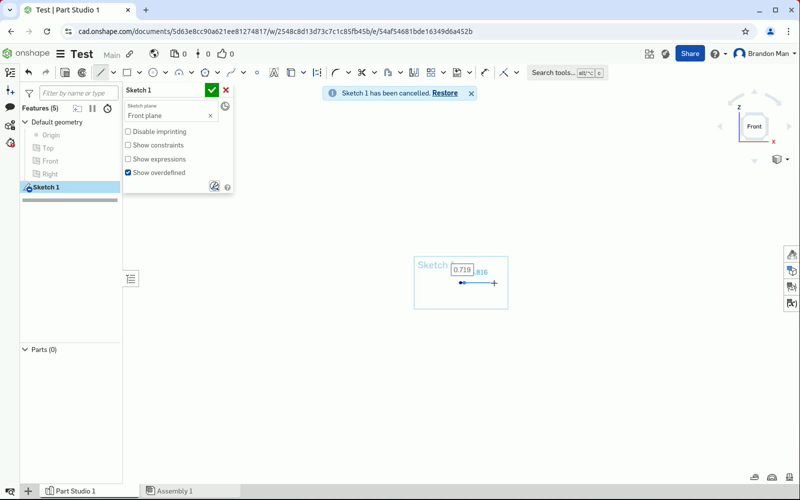
mouse_move(464, 279)
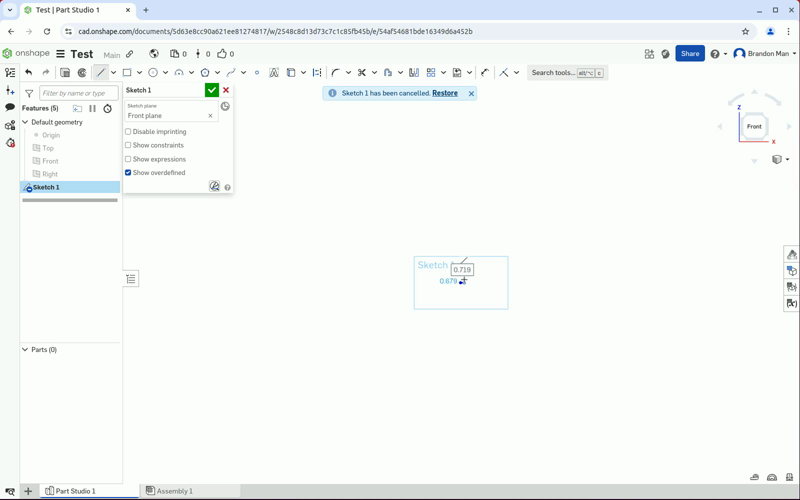
scroll(6)
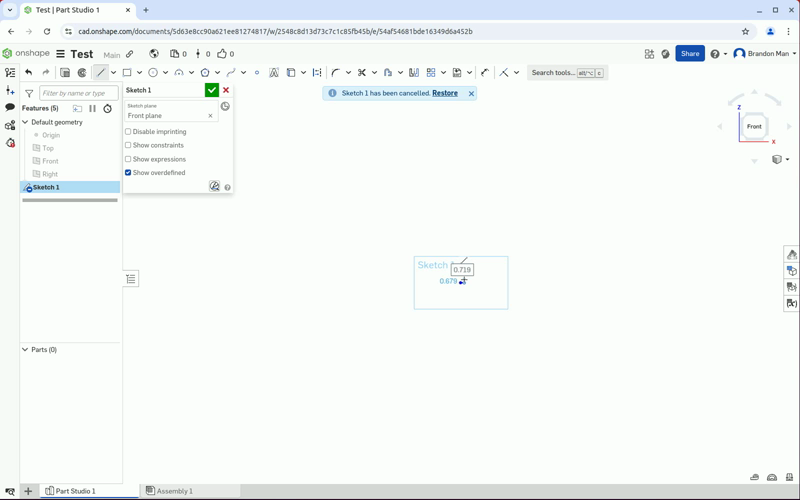
scroll(6)
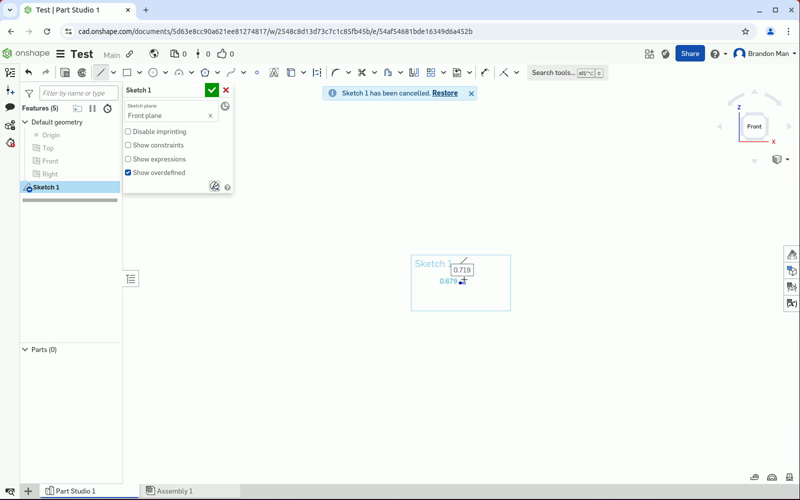
scroll(6)
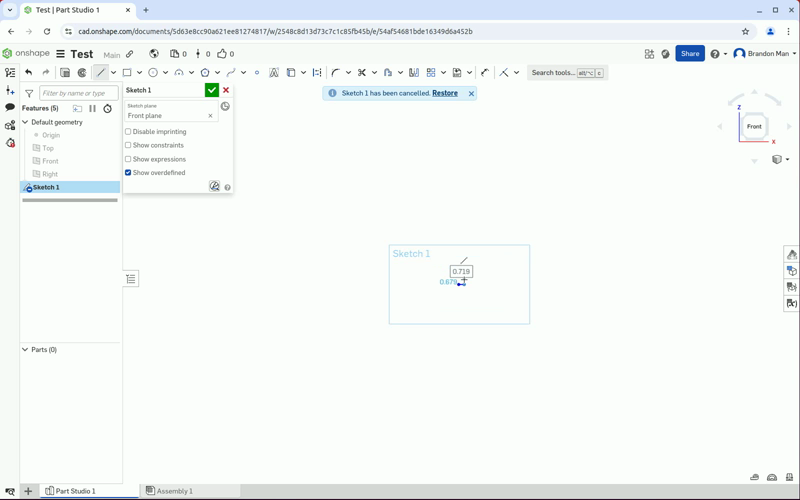
scroll(6)
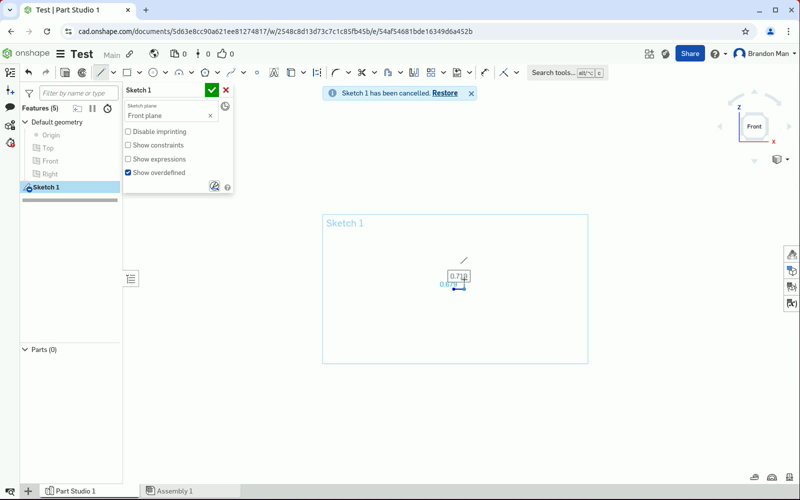
scroll(6)
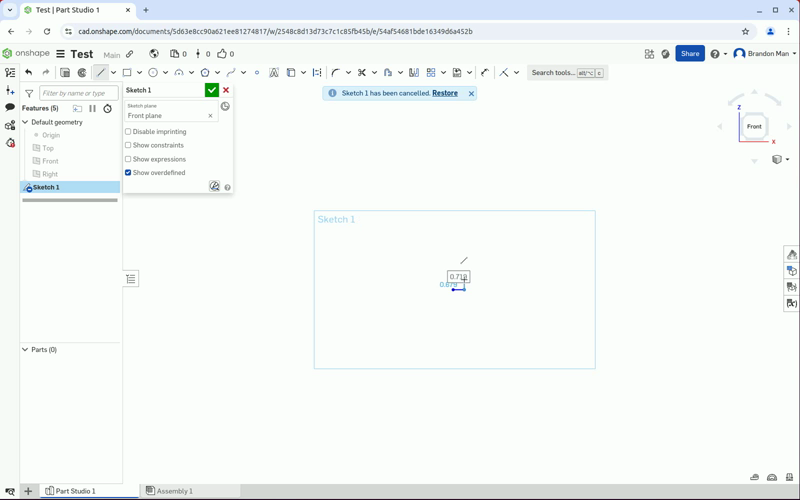
scroll(6)
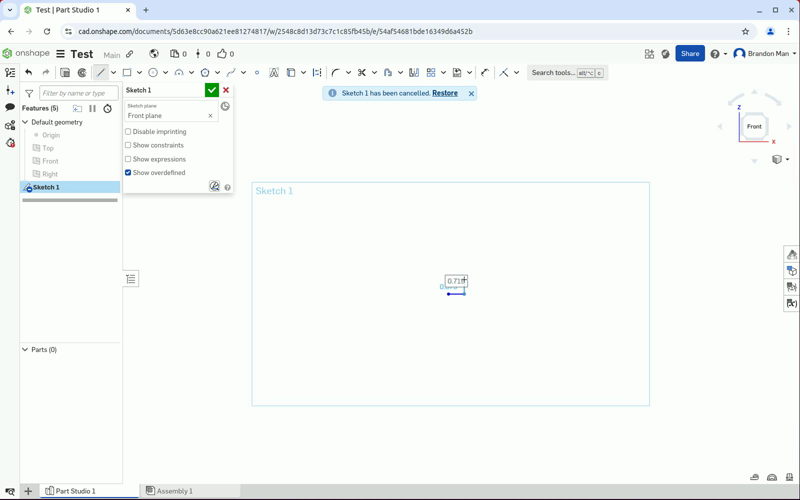
scroll(6)
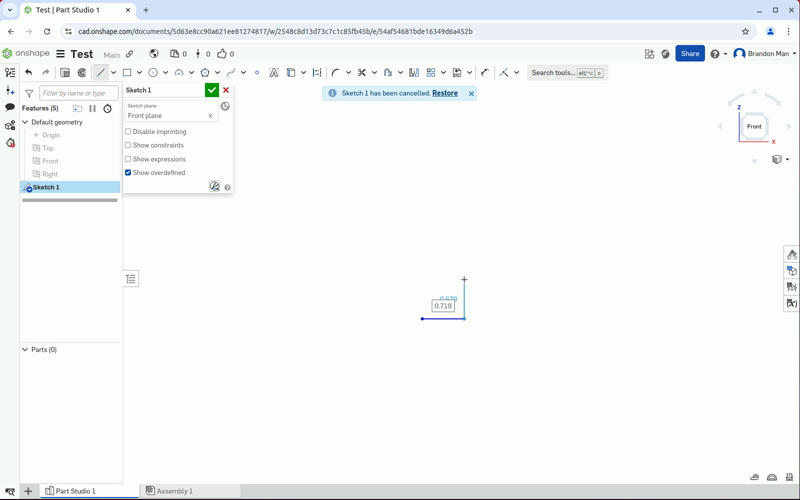
click(464, 279)
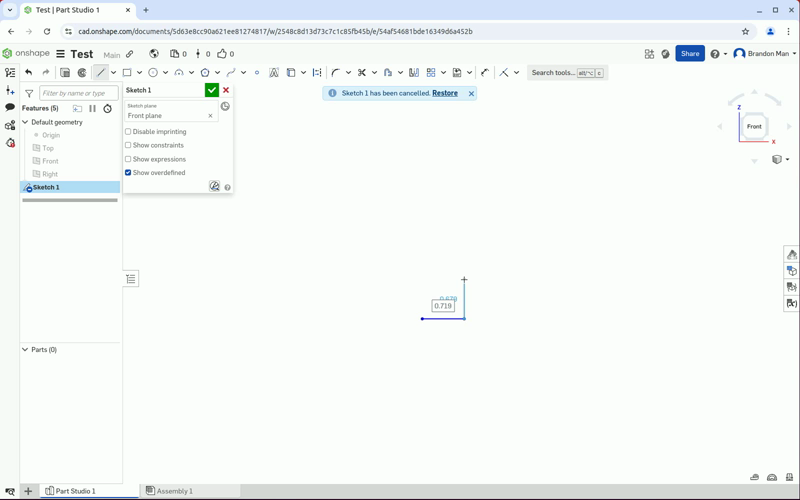
scroll(-6)
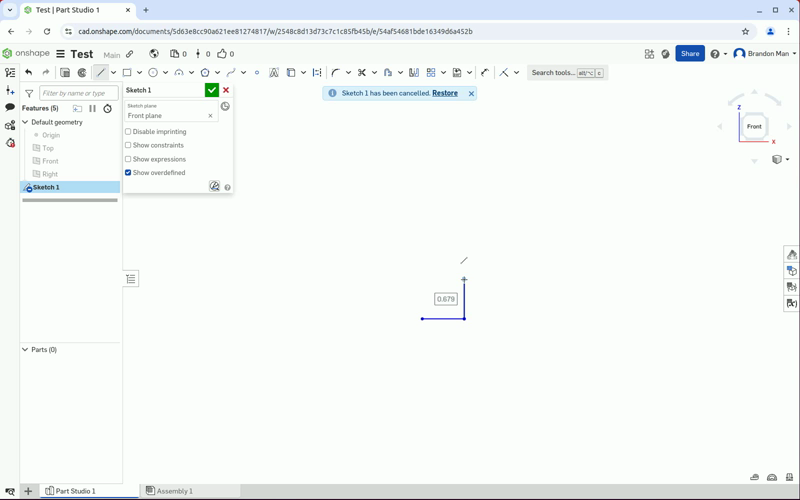
scroll(-6)
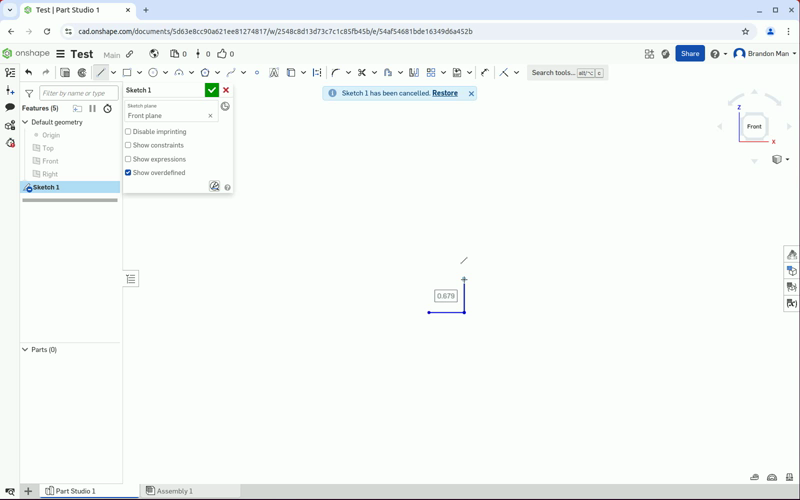
scroll(-6)
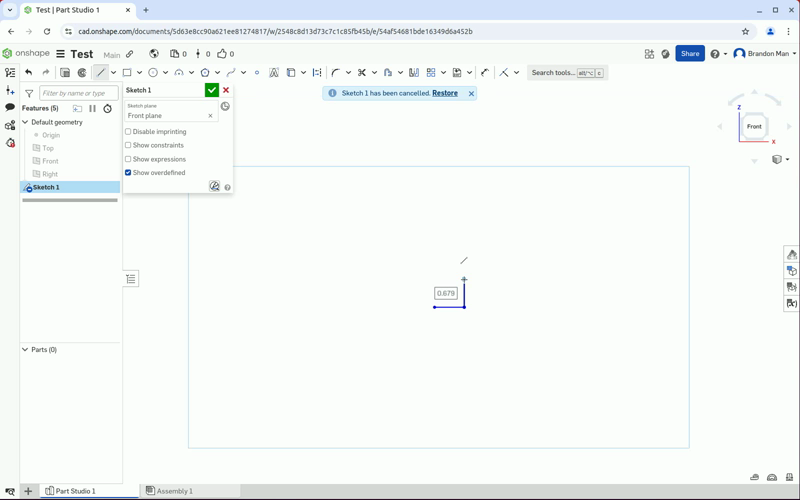
scroll(-6)
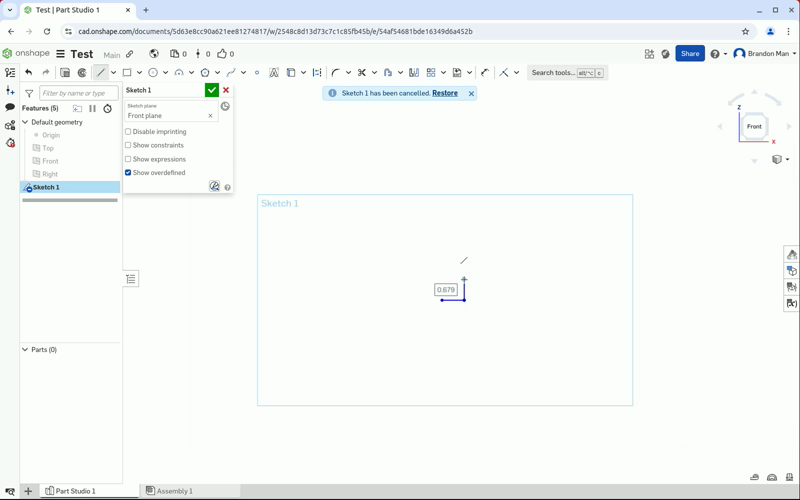
scroll(-6)
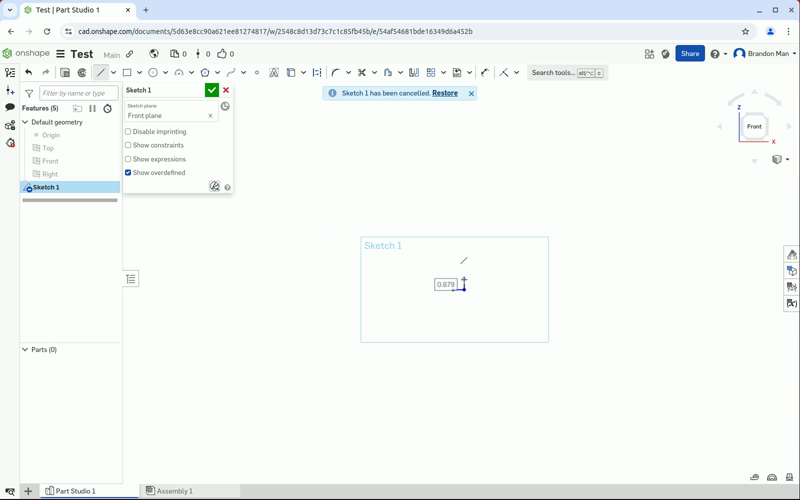
scroll(-6)
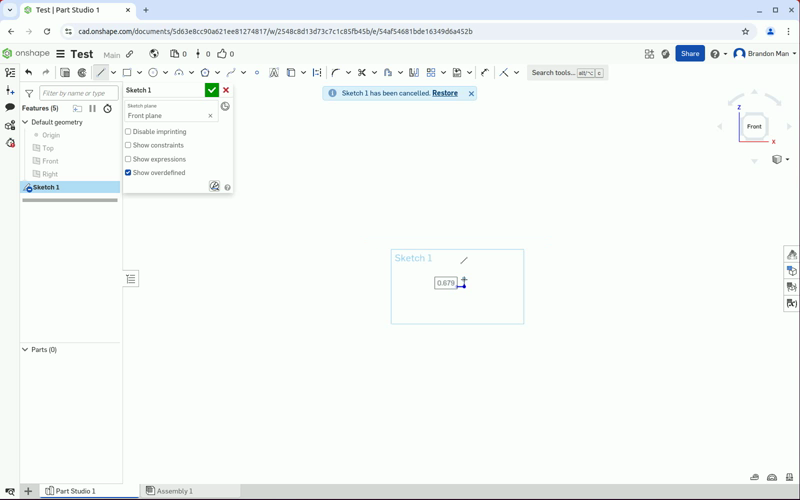
scroll(-6)
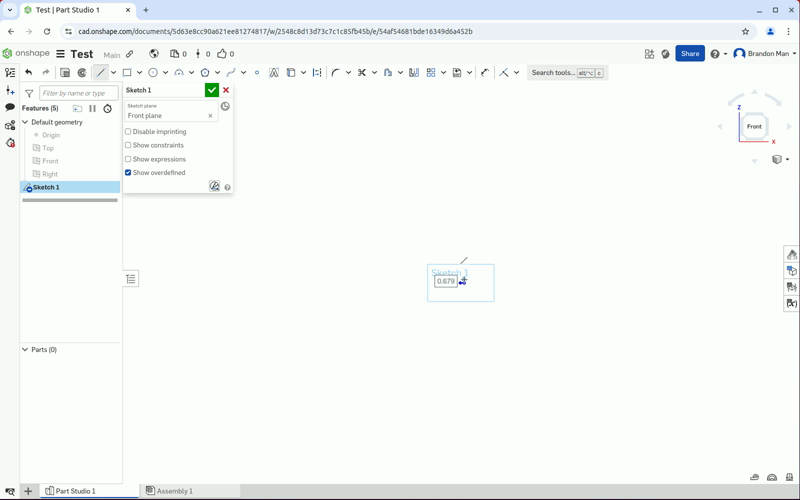
key_up(shift)
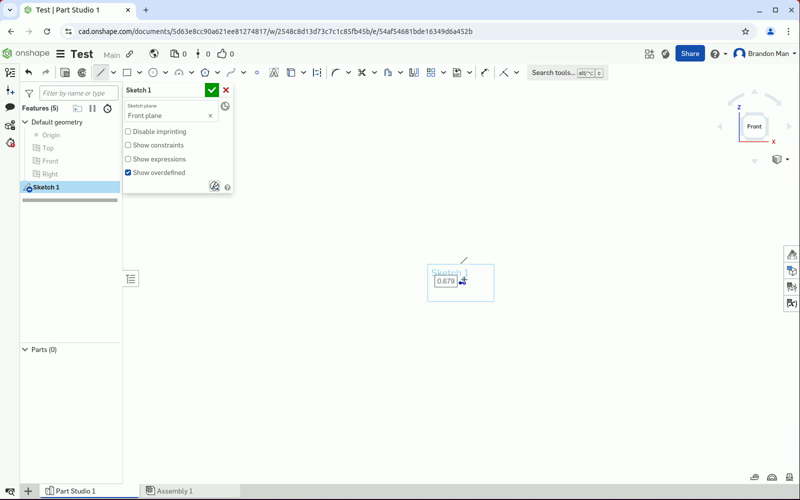
key_down(shift)
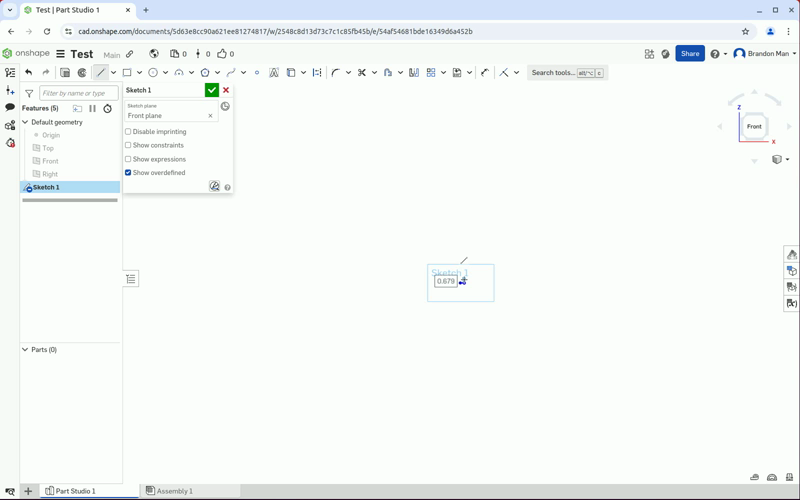
mouse_move(494, 279)
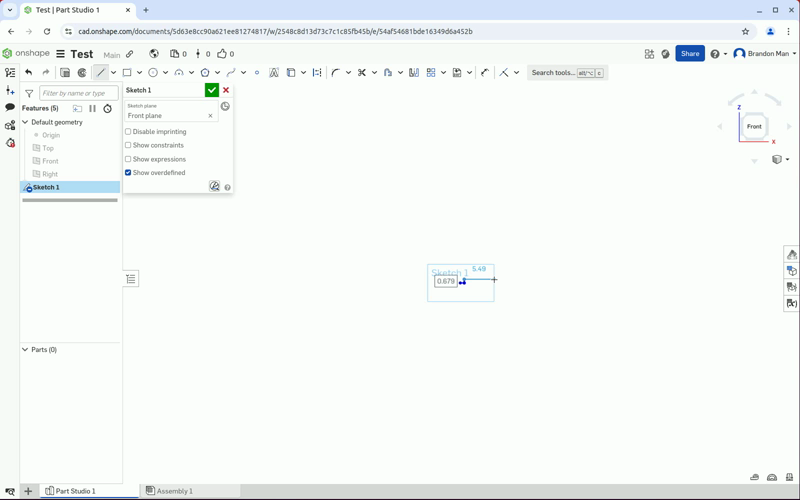
mouse_move(460, 279)
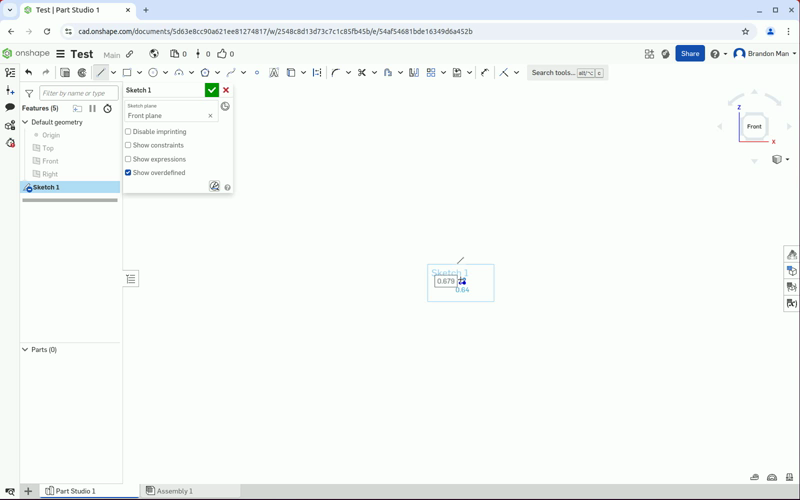
scroll(6)
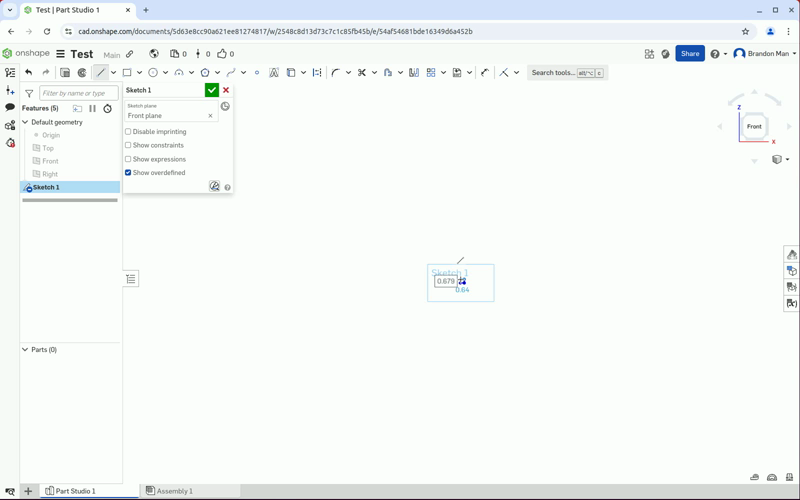
scroll(6)
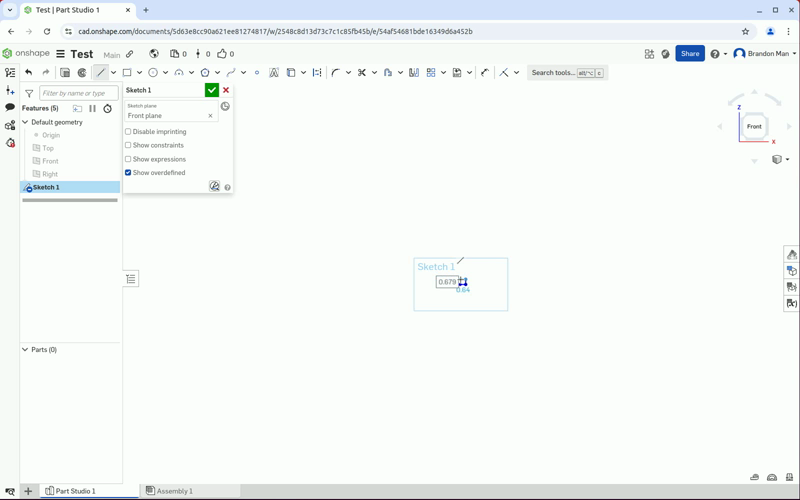
scroll(6)
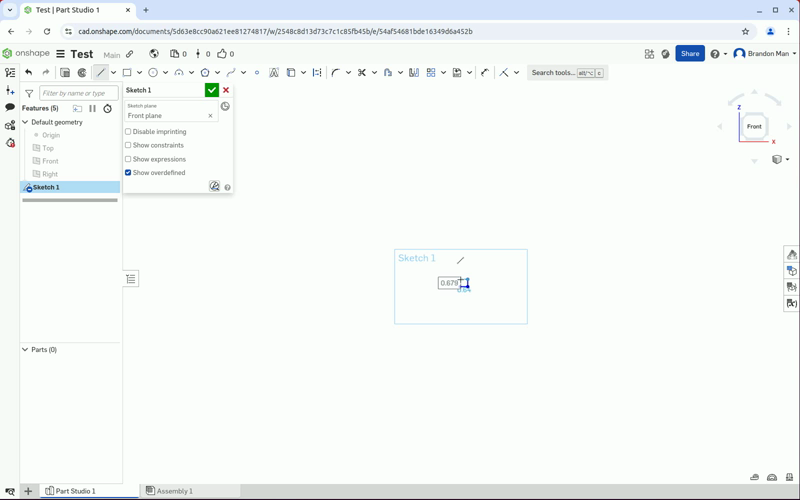
scroll(6)
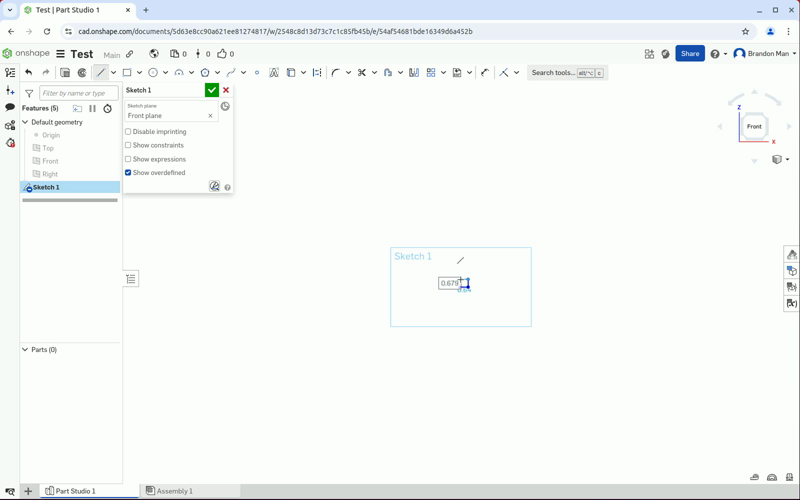
scroll(6)
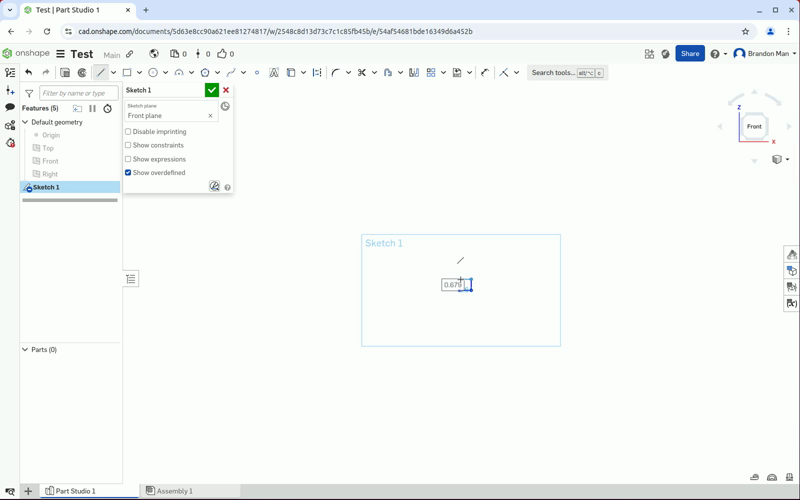
scroll(6)
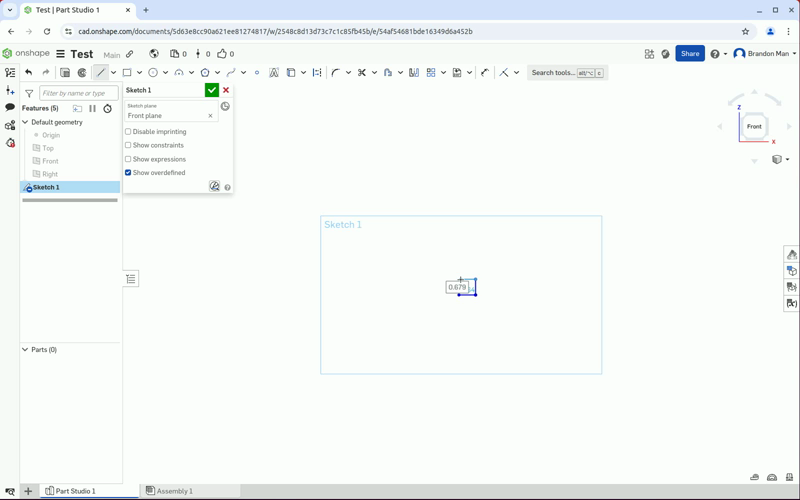
scroll(6)
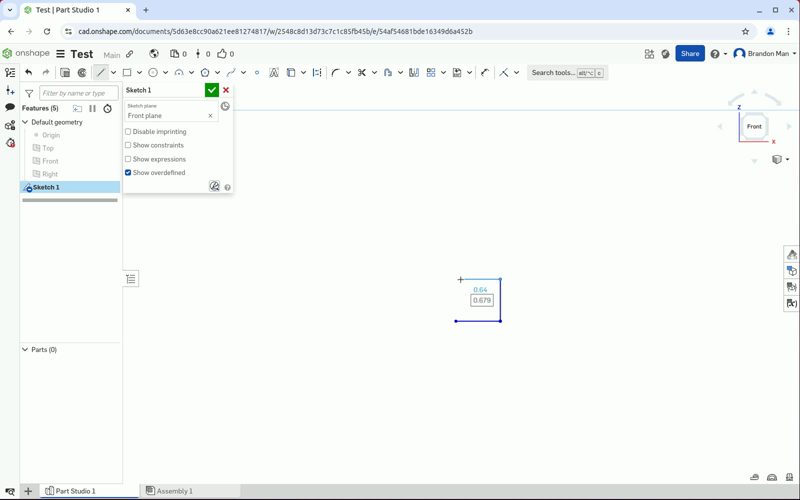
click(460, 279)
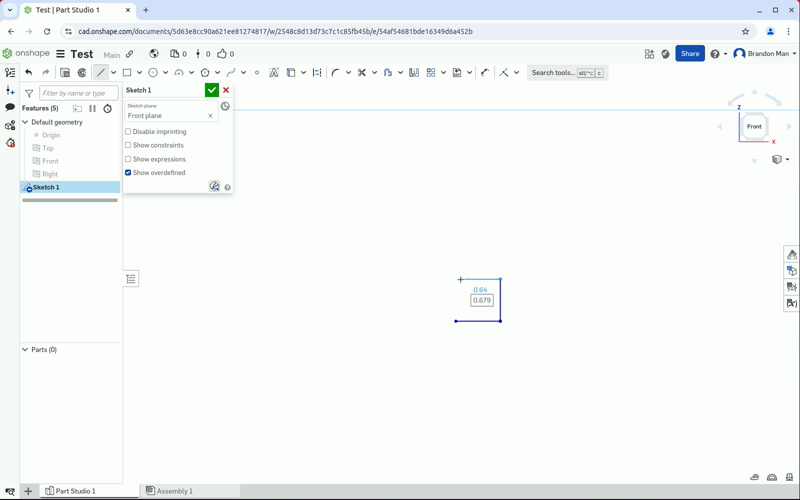
scroll(-6)
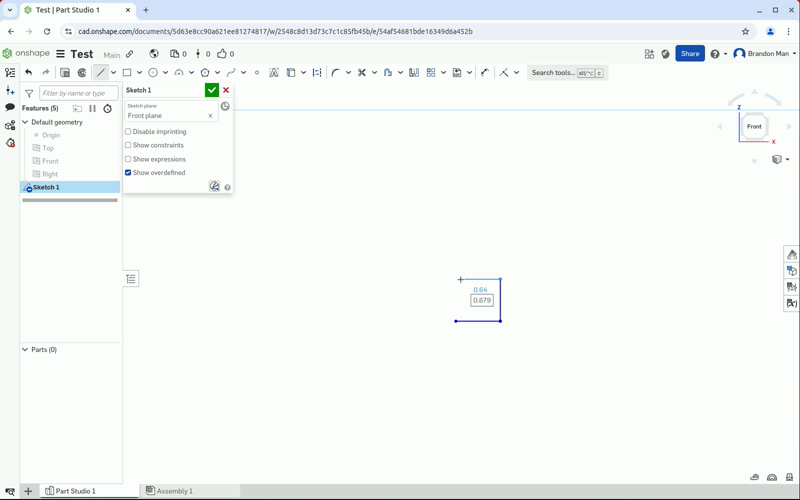
scroll(-6)
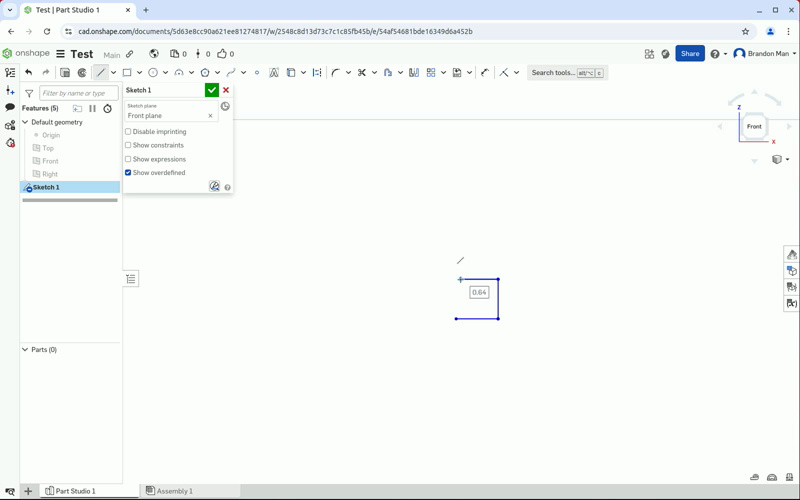
scroll(-6)
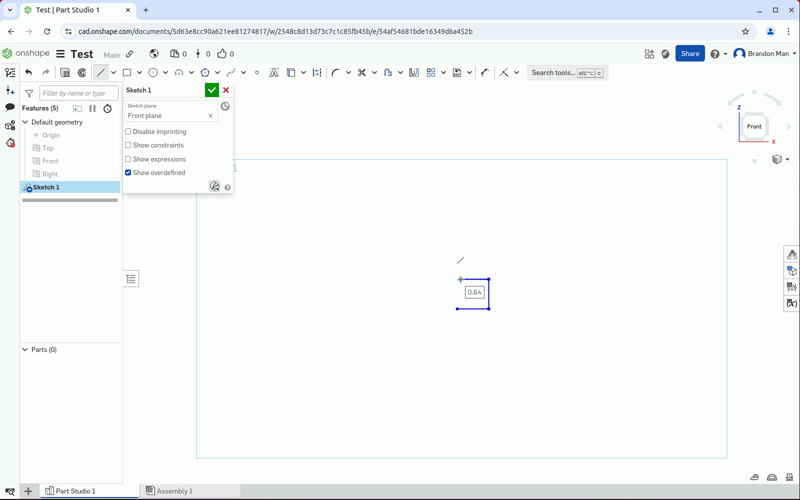
scroll(-6)
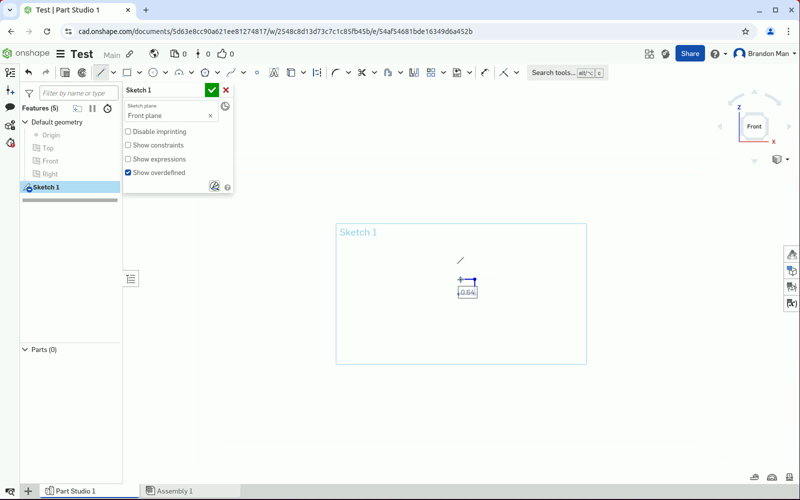
scroll(-6)
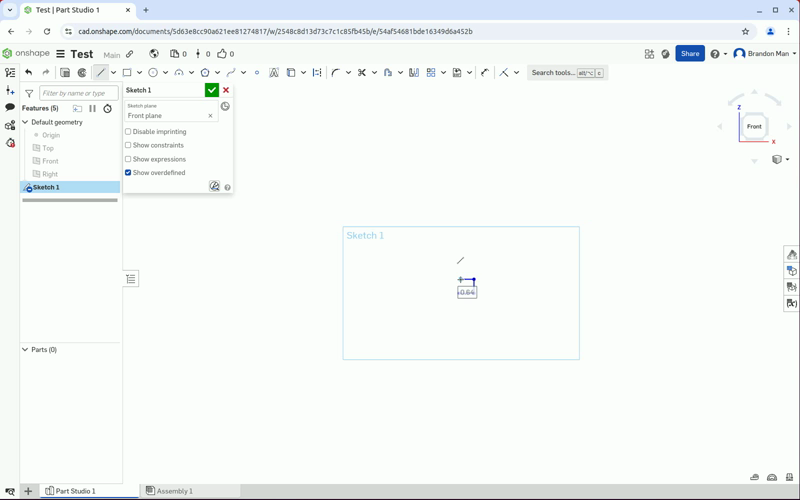
scroll(-6)
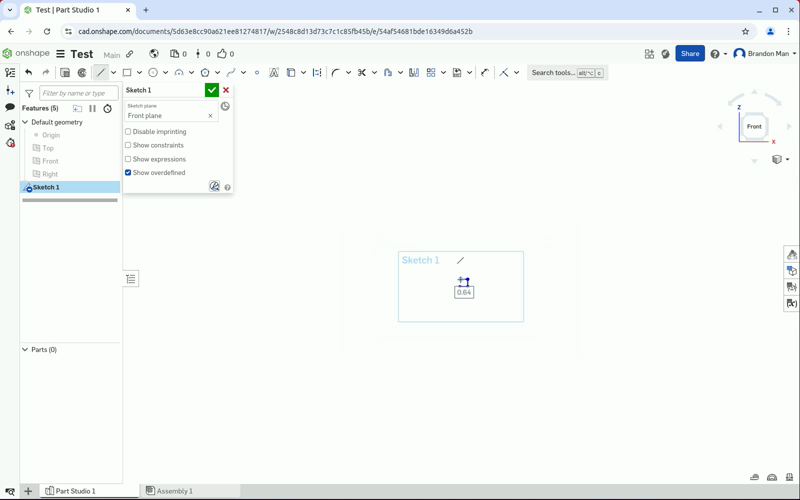
scroll(-6)
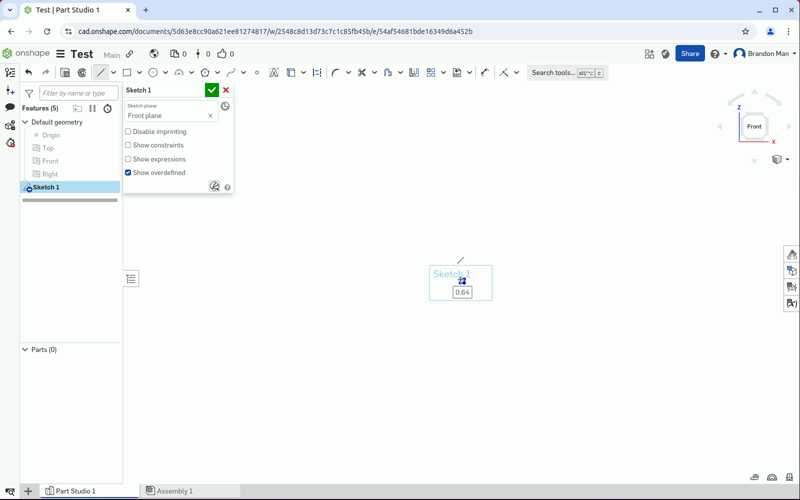
key_up(shift)
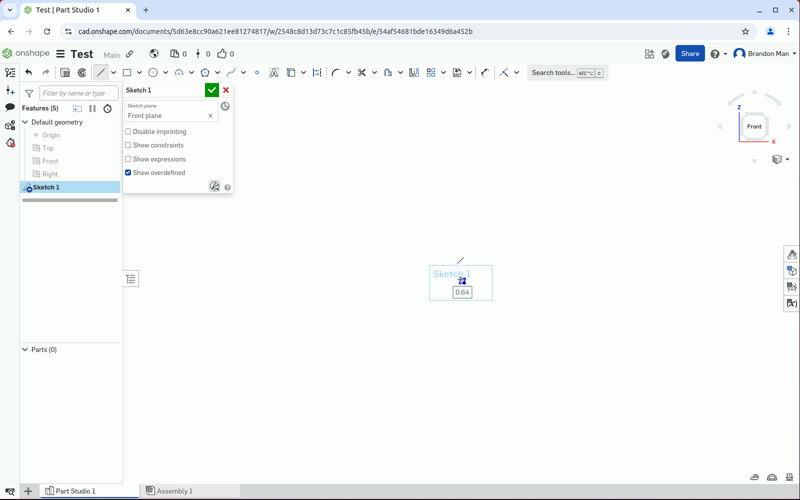
mouse_move(490, 279)
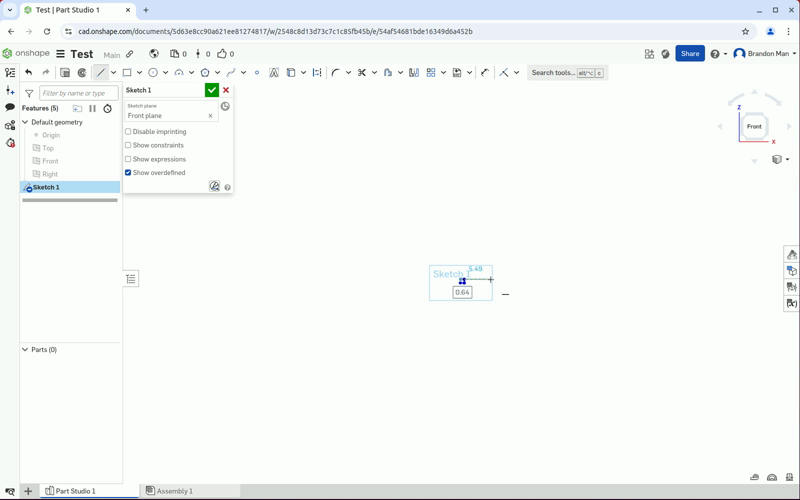
key_down(shift)
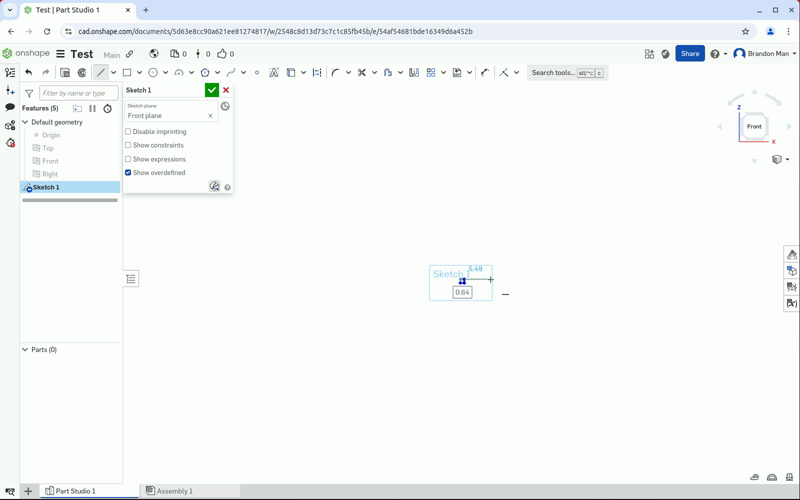
mouse_move(460, 282)
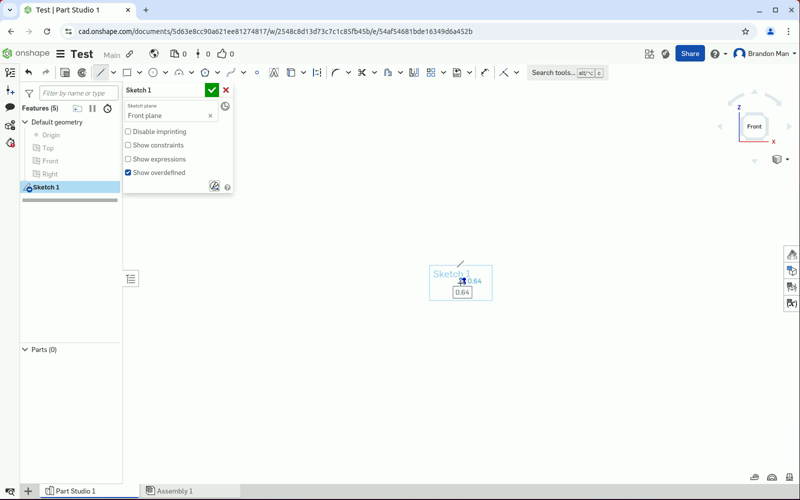
scroll(6)
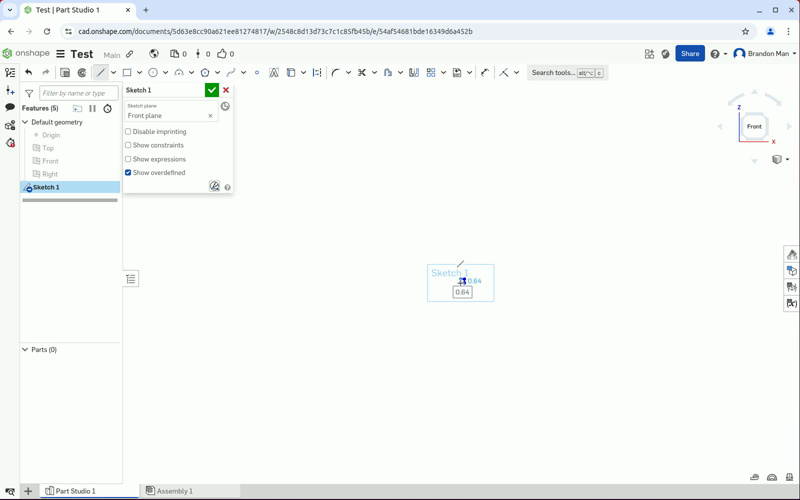
scroll(6)
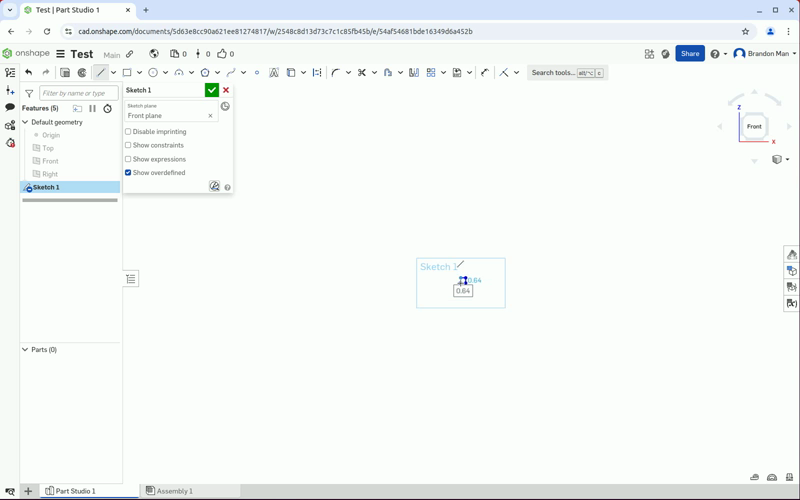
scroll(6)
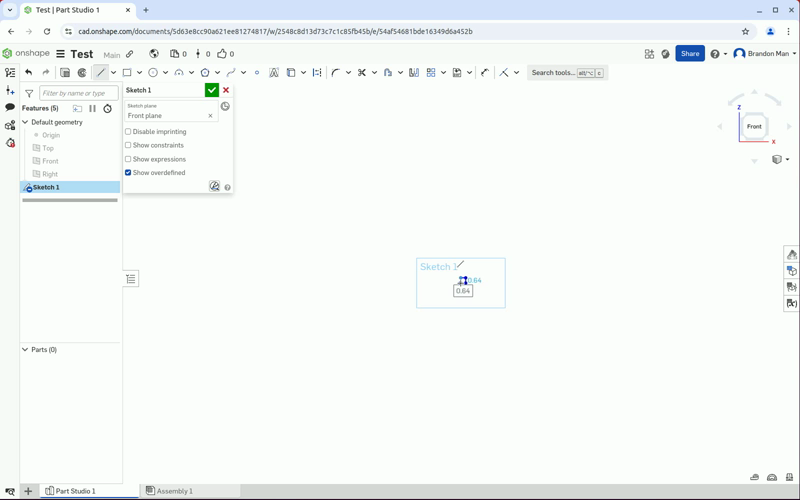
scroll(6)
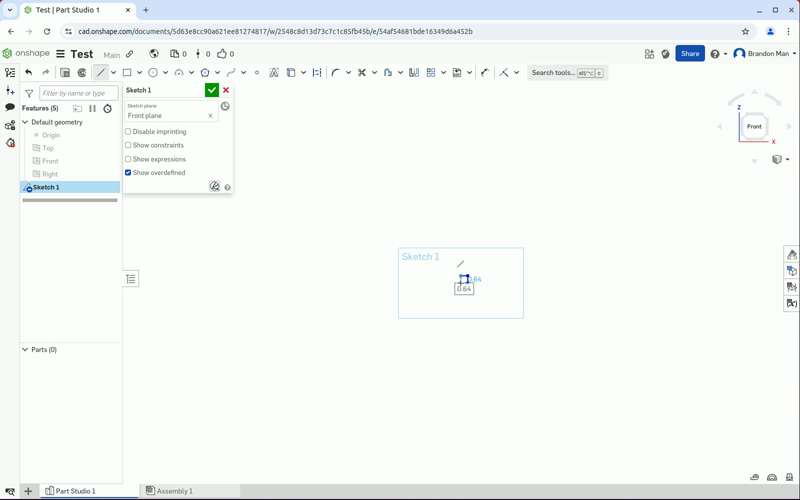
scroll(6)
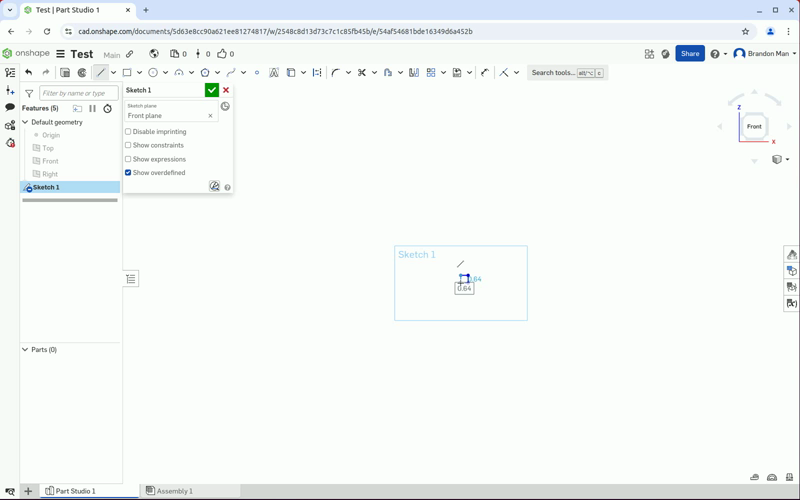
scroll(6)
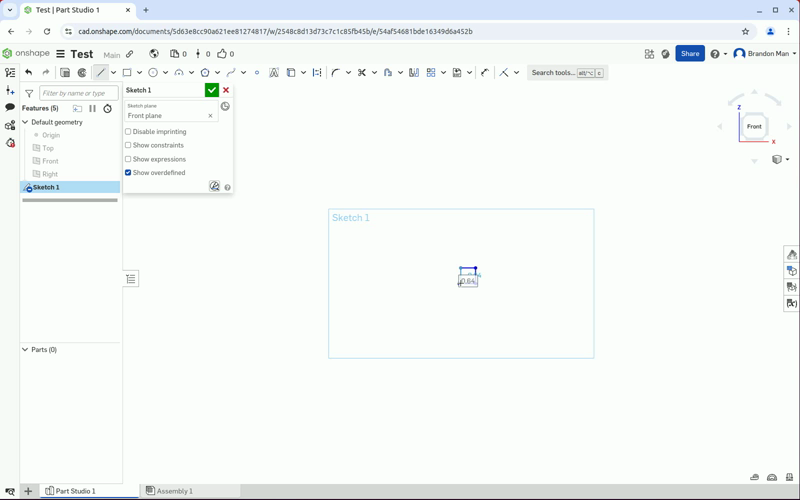
scroll(6)
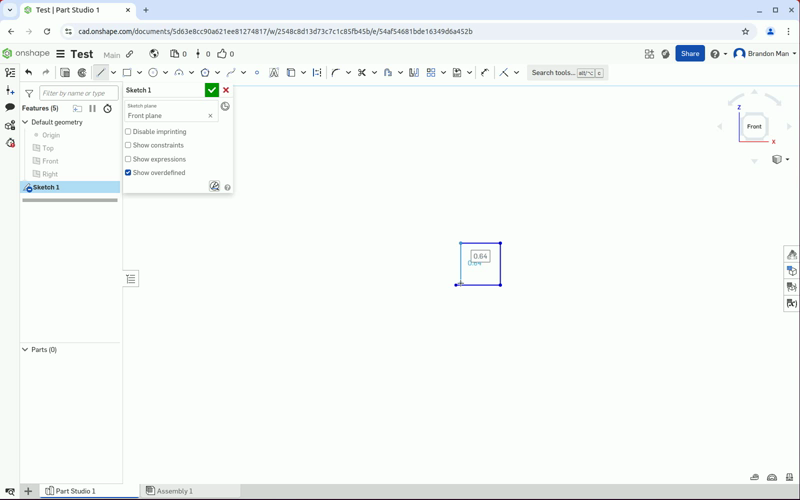
key_up(shift)
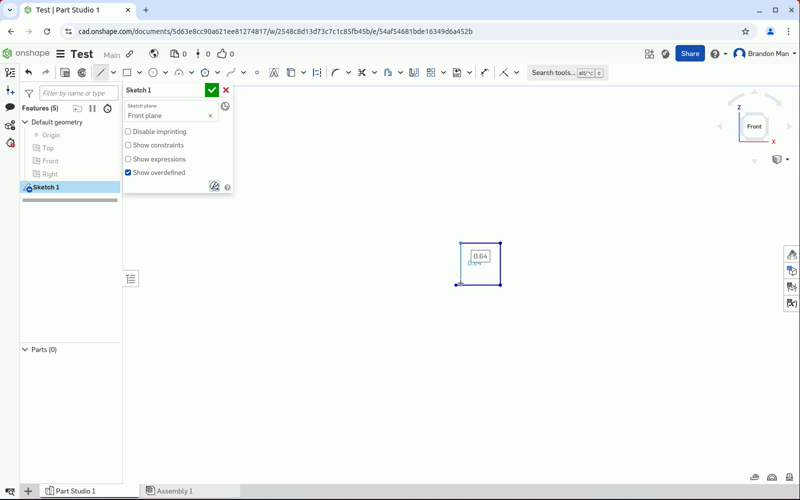
click(460, 282)
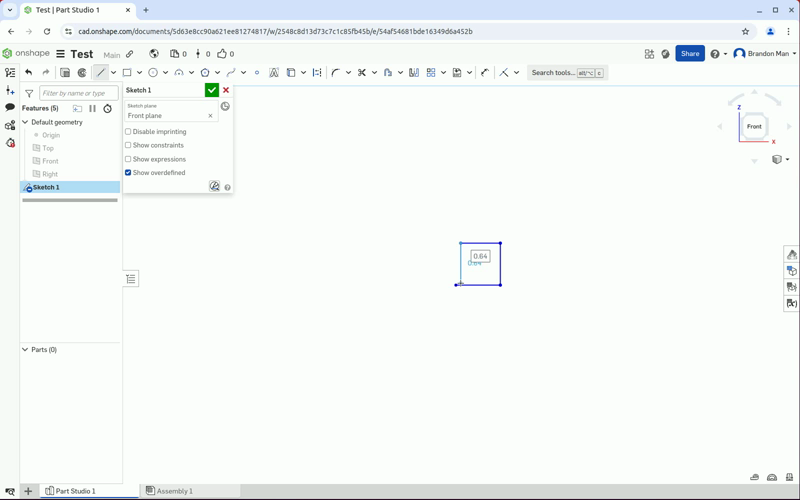
scroll(-6)
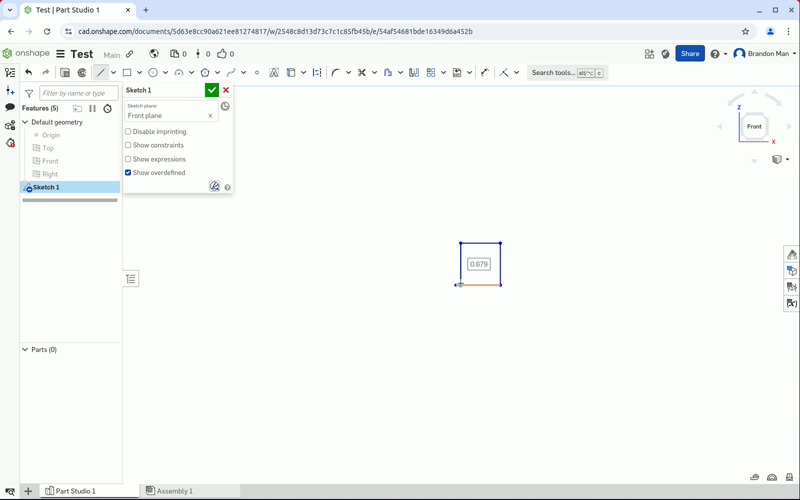
scroll(-6)
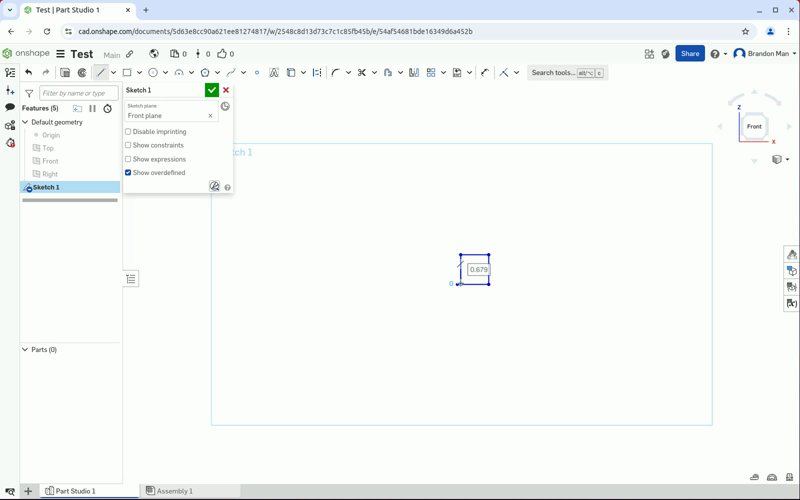
scroll(-6)
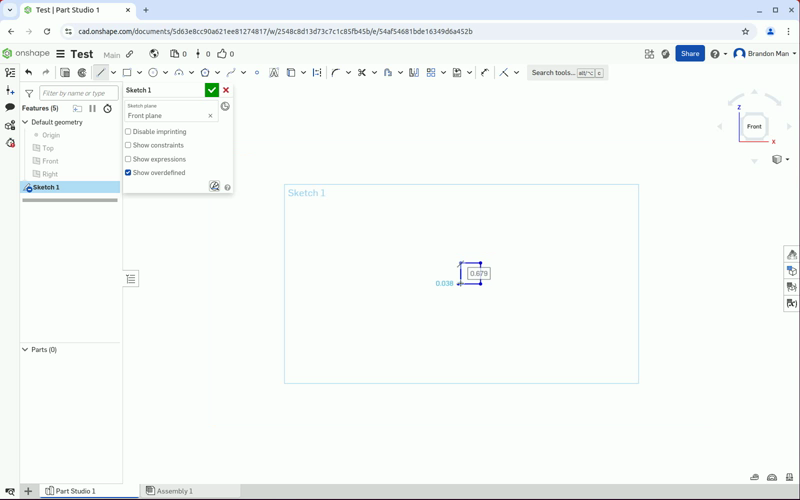
scroll(-6)
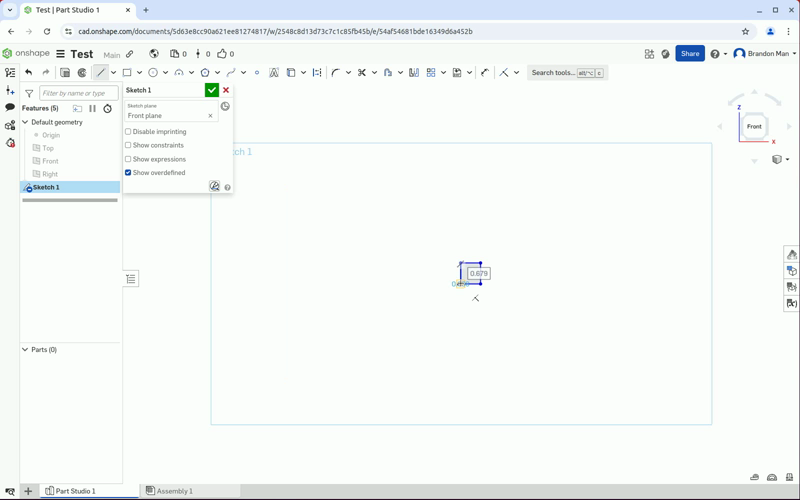
scroll(-6)
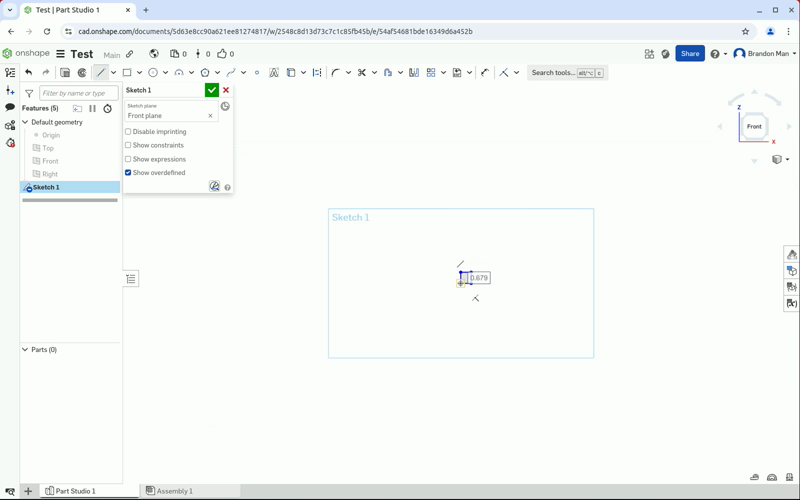
scroll(-6)
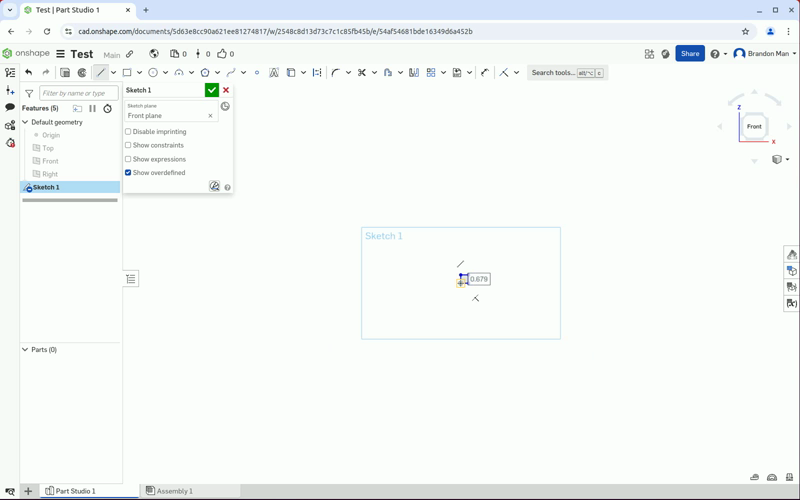
scroll(-6)
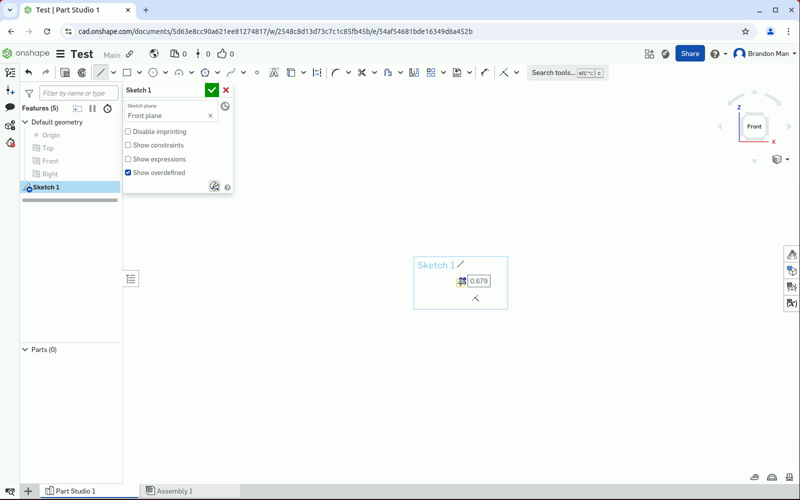
key(esc)
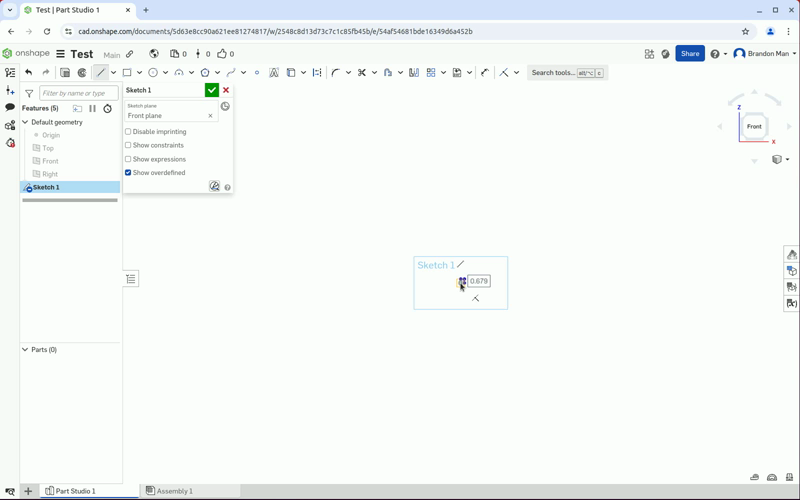
mouse_move(463, 279)
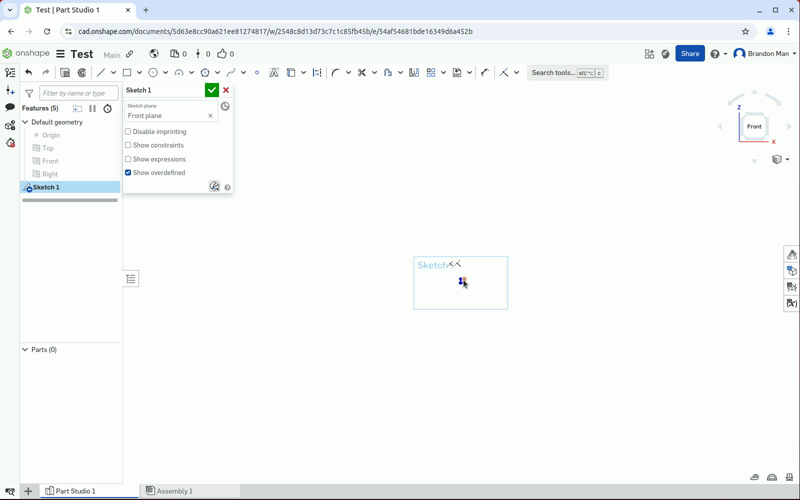
scroll(6)
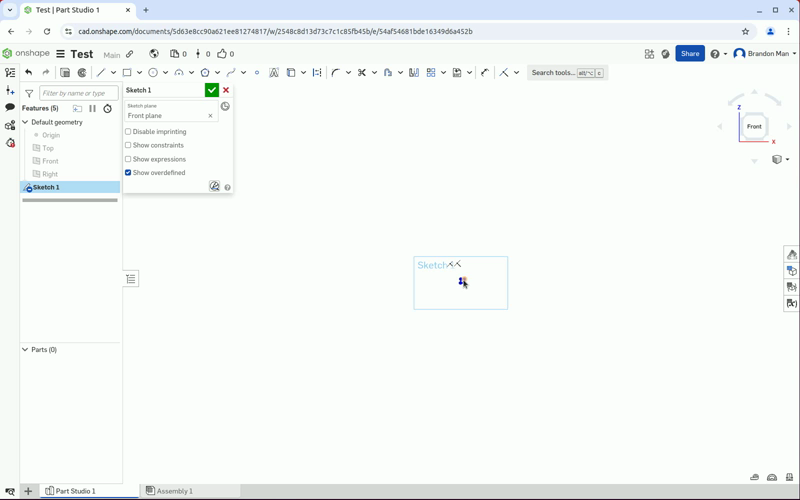
scroll(6)
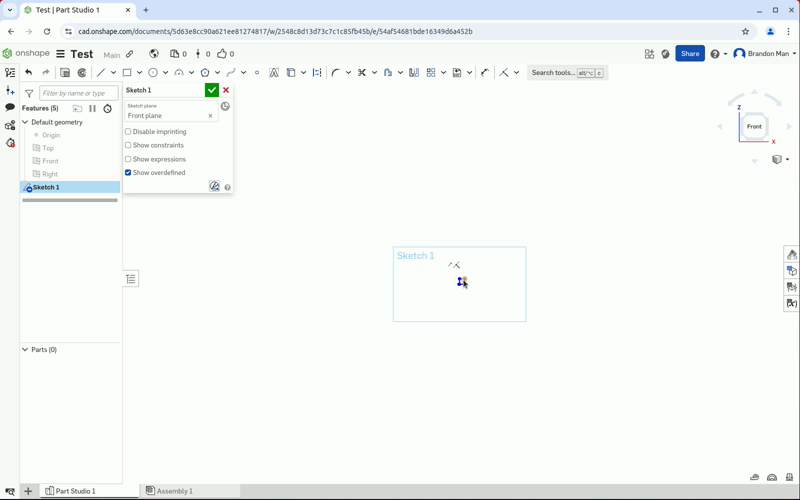
scroll(6)
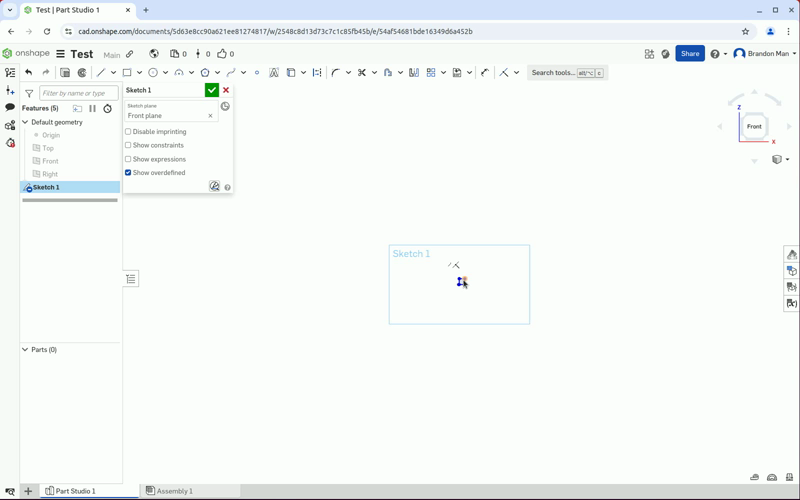
scroll(6)
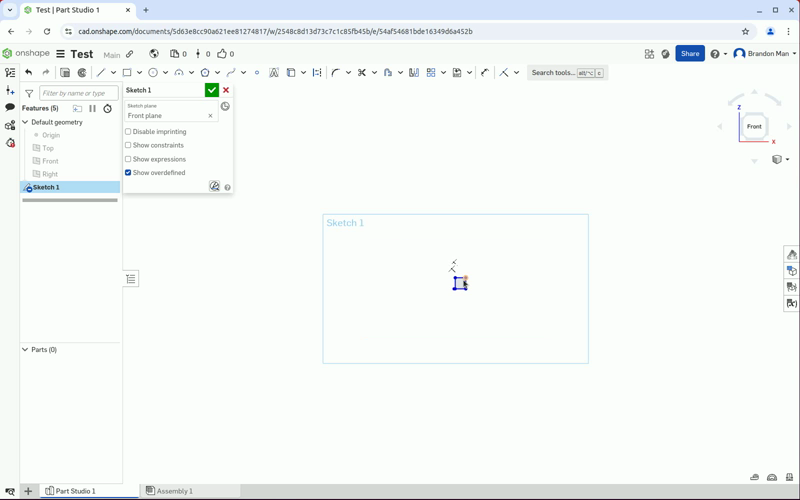
scroll(6)
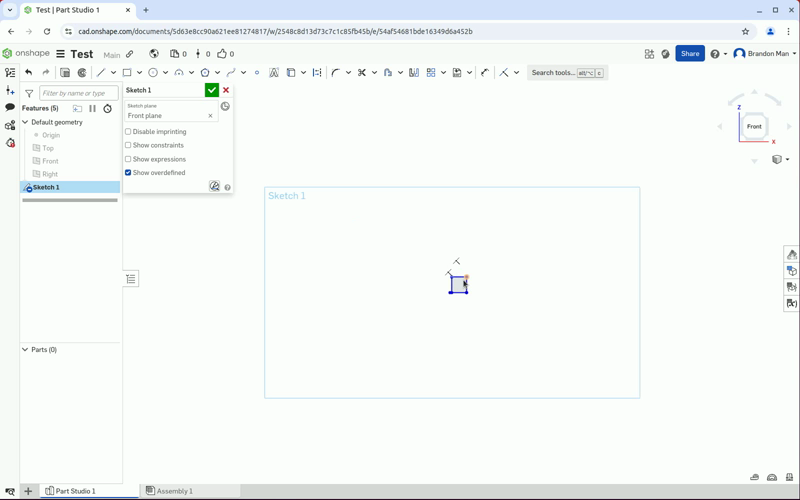
scroll(6)
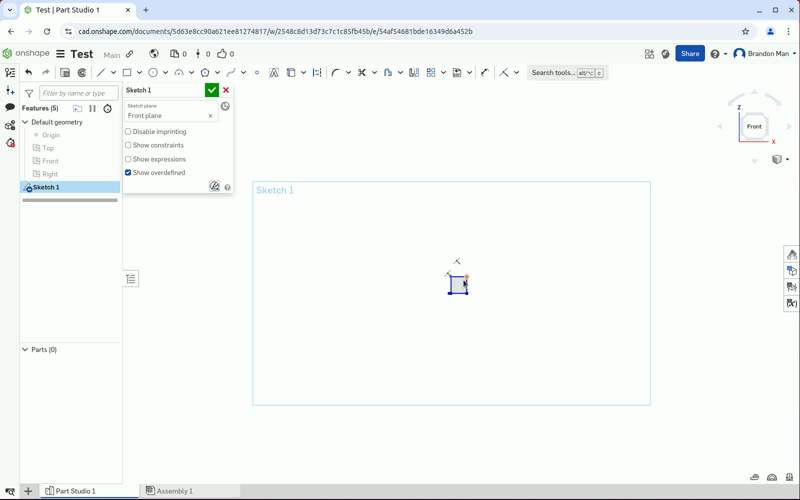
scroll(6)
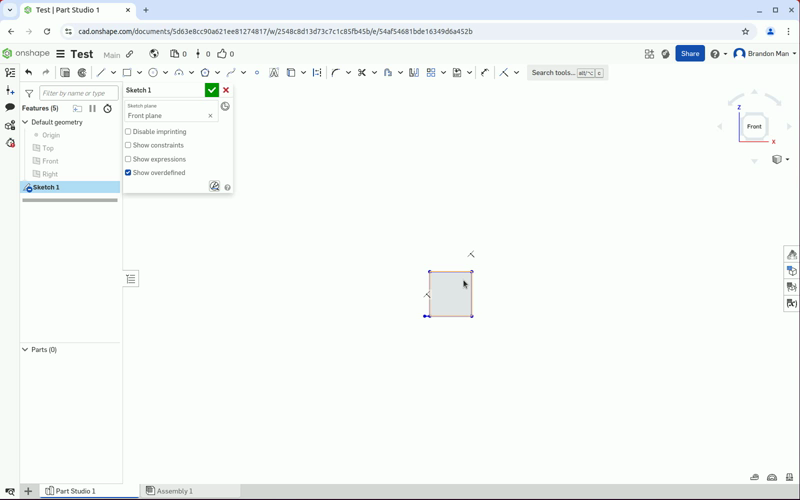
click(463, 279)
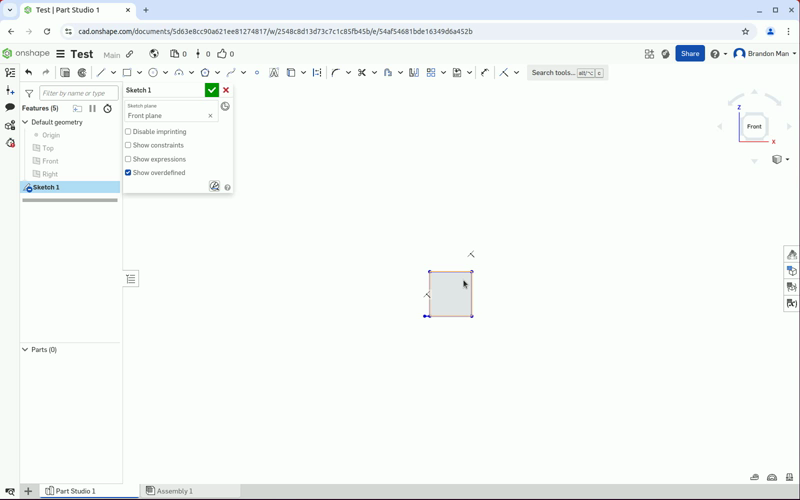
scroll(-6)
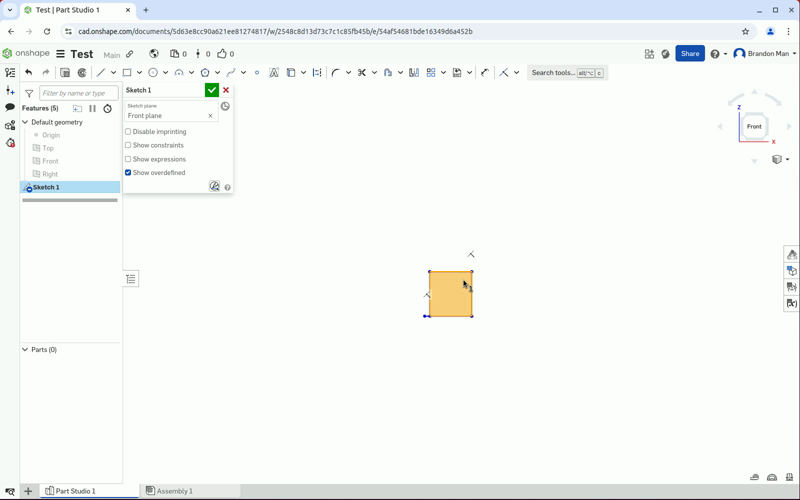
scroll(-6)
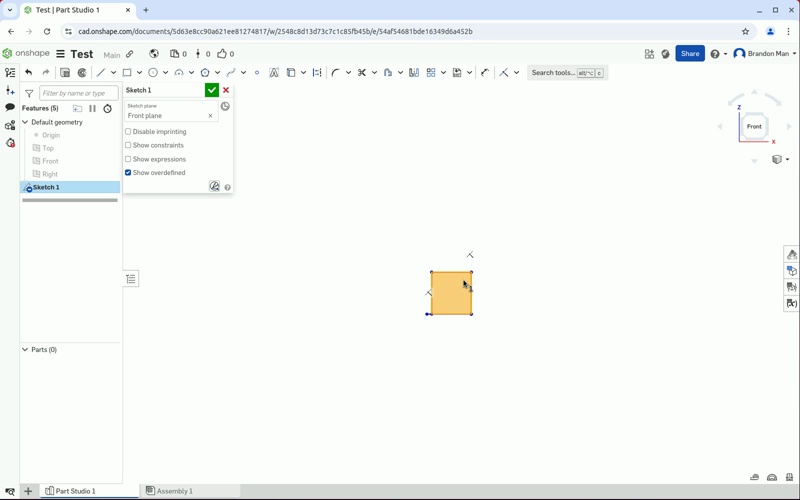
scroll(-6)
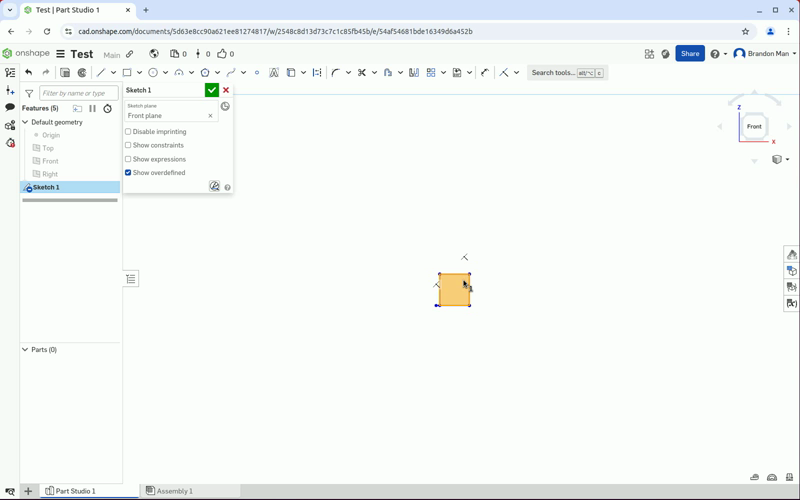
scroll(-6)
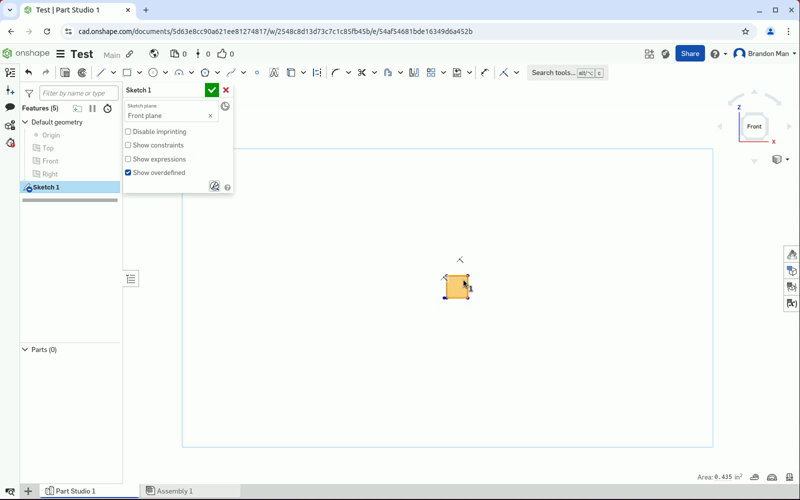
scroll(-6)
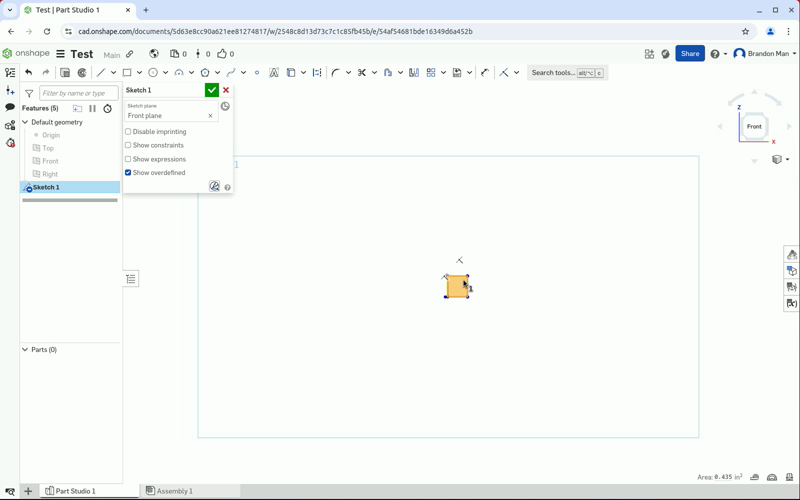
scroll(-6)
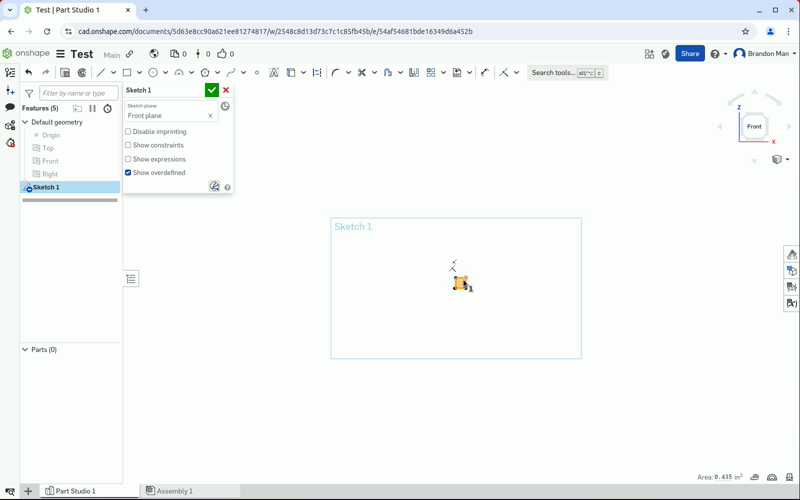
scroll(-6)
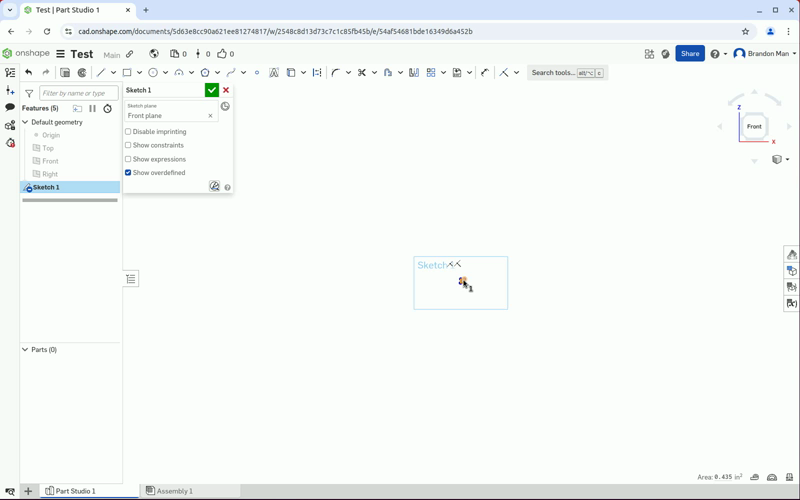
mouse_move(73, 352)
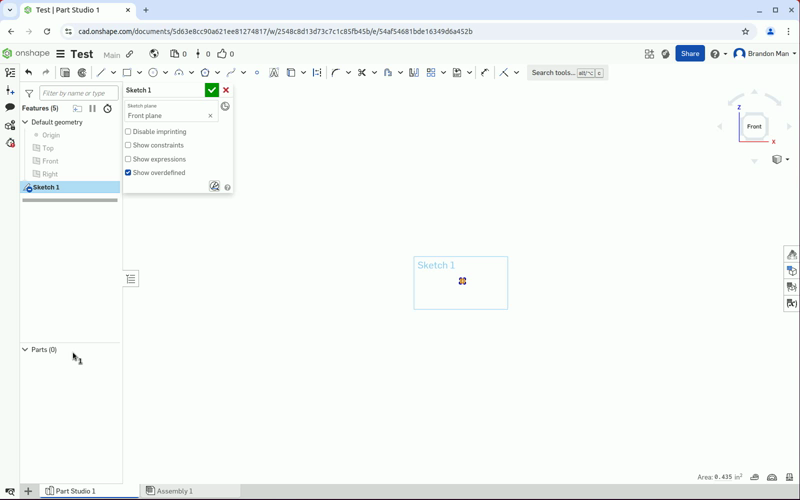
key(shift+y)
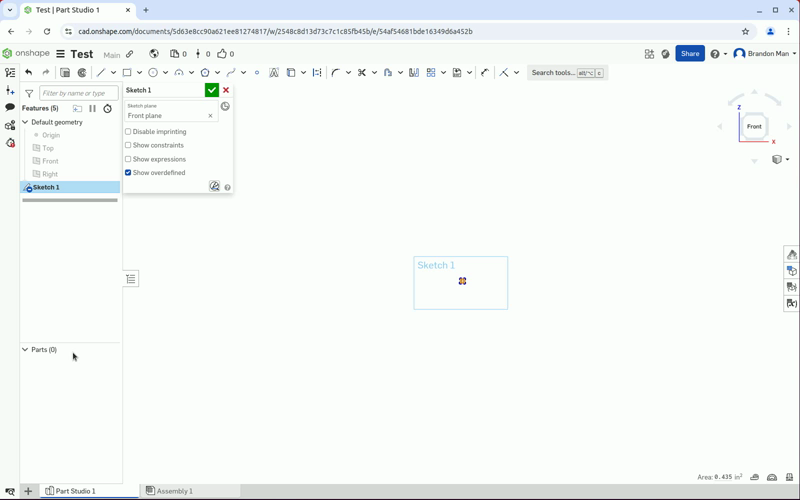
key(shift+e)
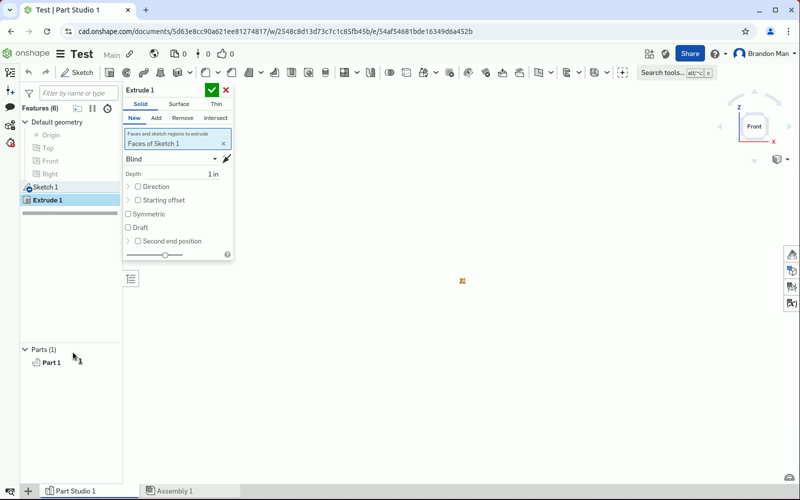
mouse_move(143, 106)
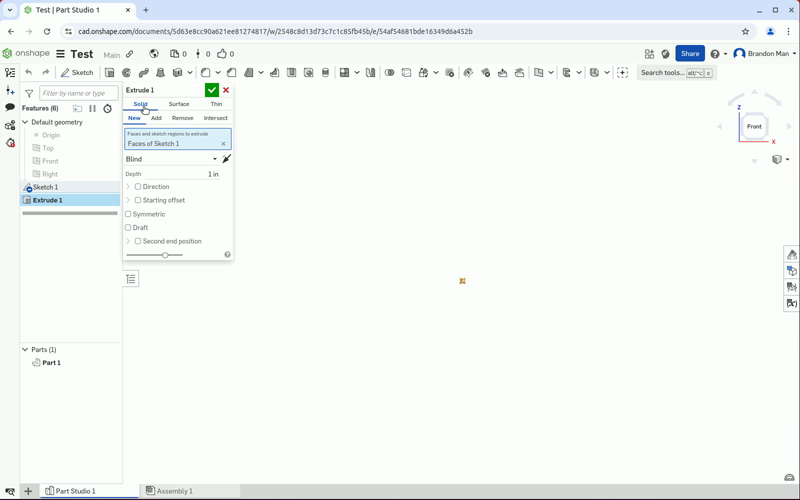
click(143, 106)
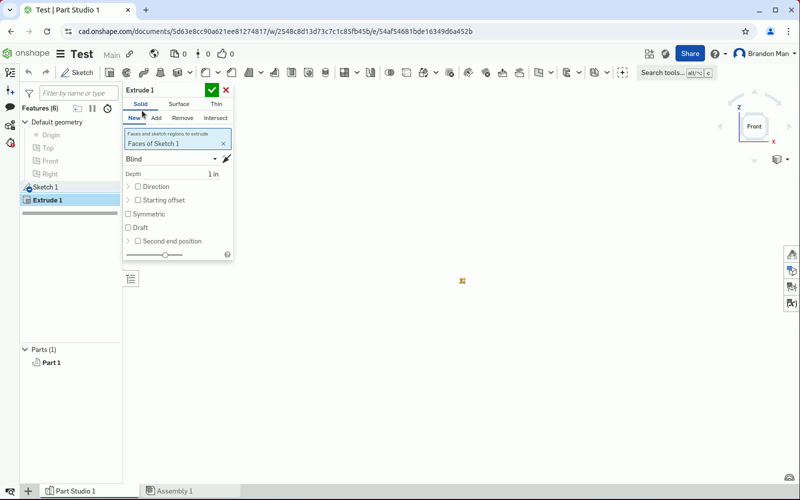
mouse_move(137, 120)
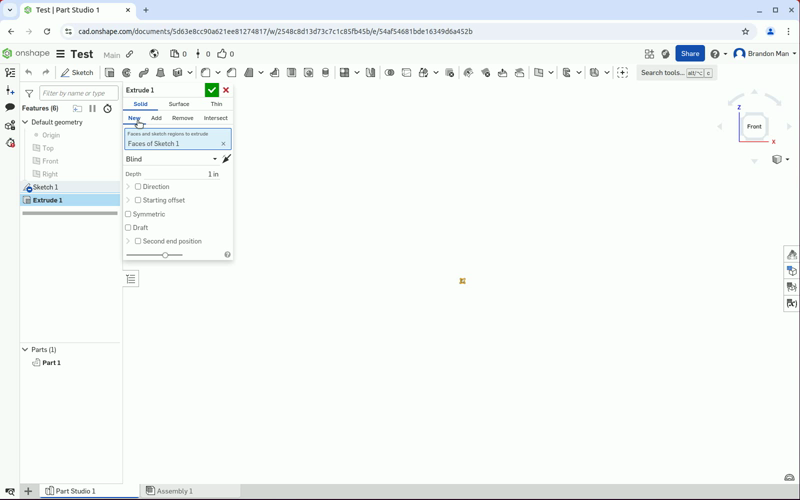
click(137, 120)
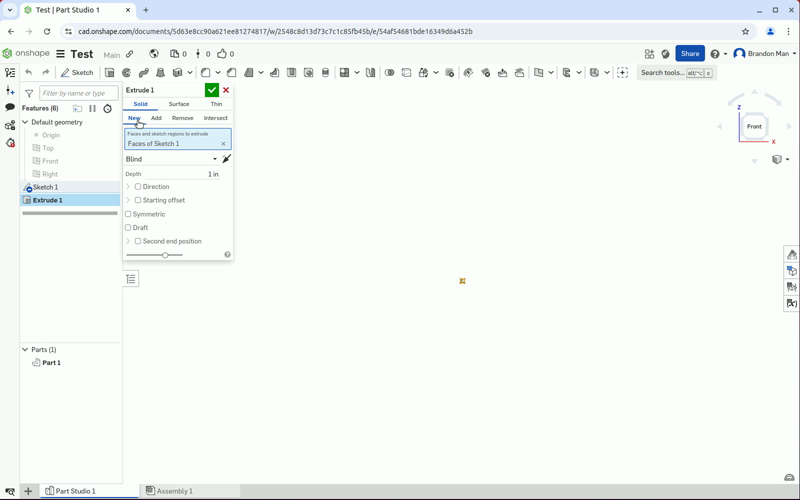
key(tab, 4)
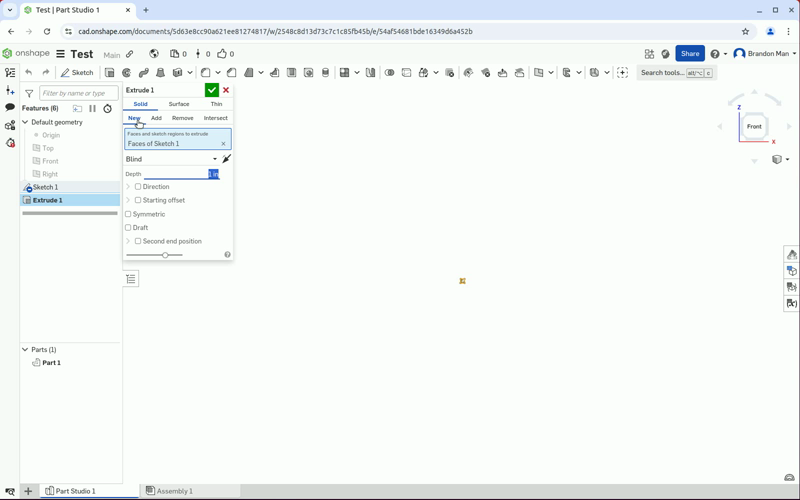
text(-23.108)
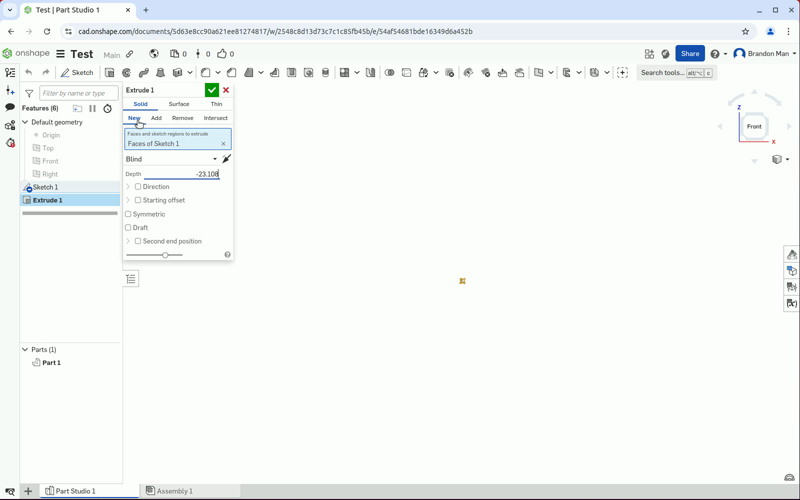
key(enter)
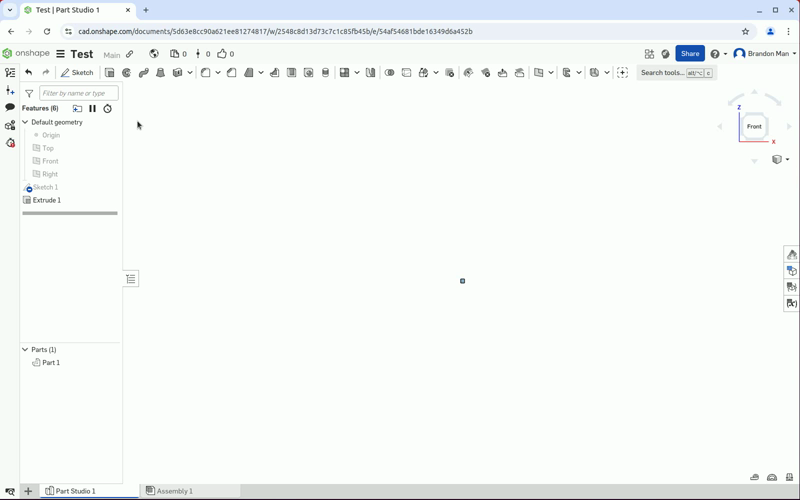
key(shift+h)
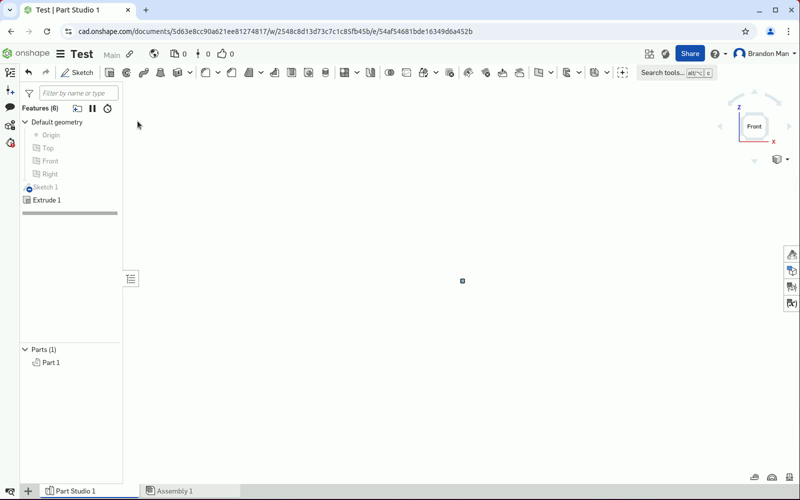
key(shift+h)
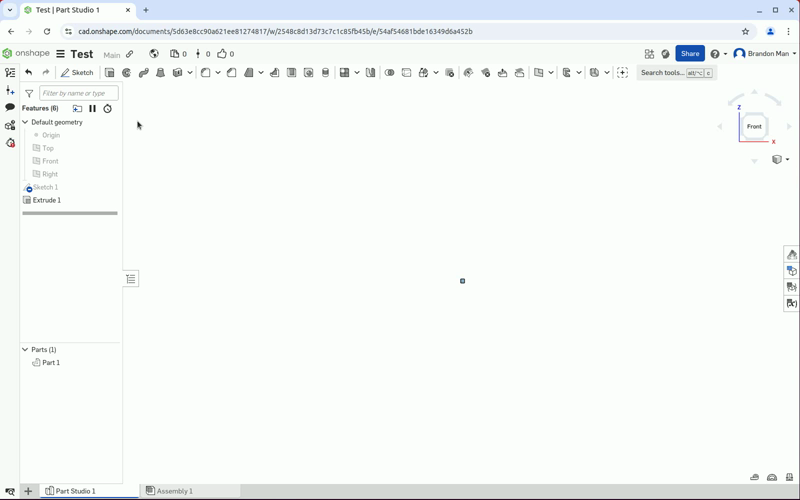
mouse_move(73, 189)
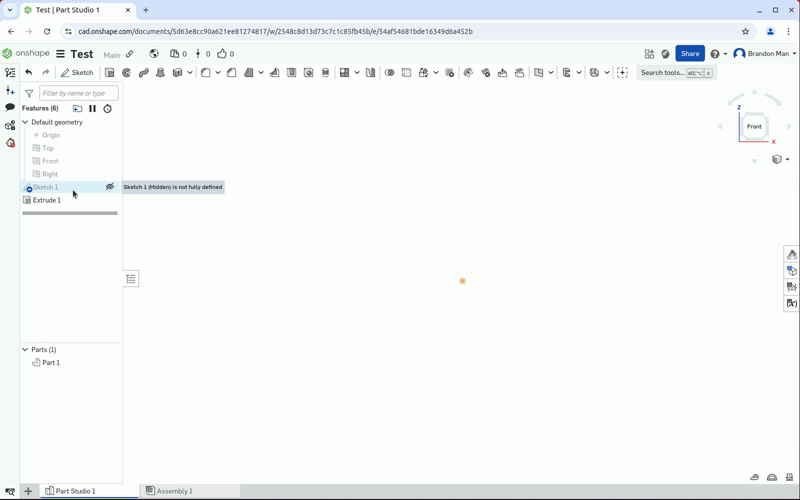
click(73, 189)
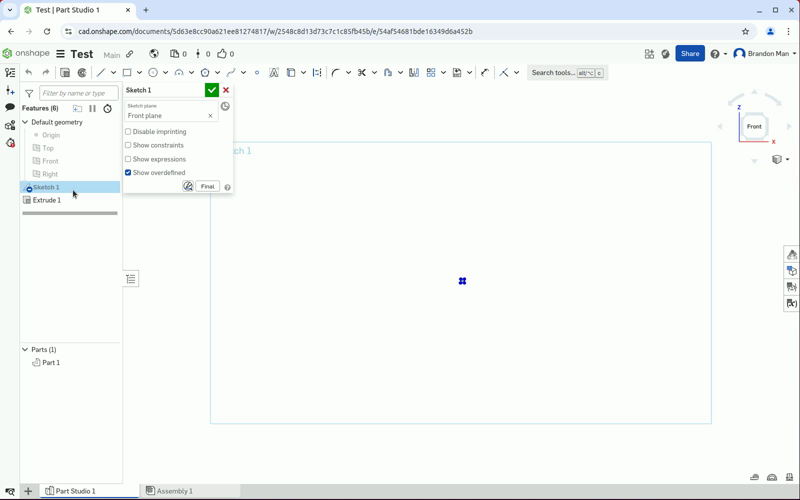
mouse_move(229, 92)
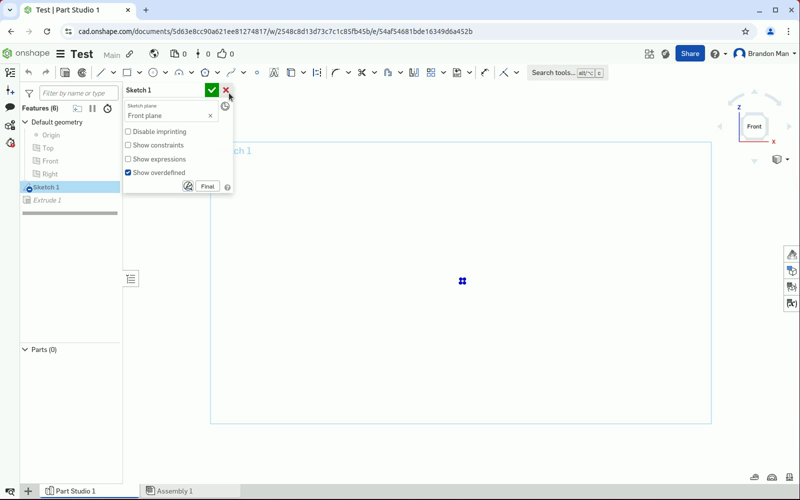
click(229, 92)
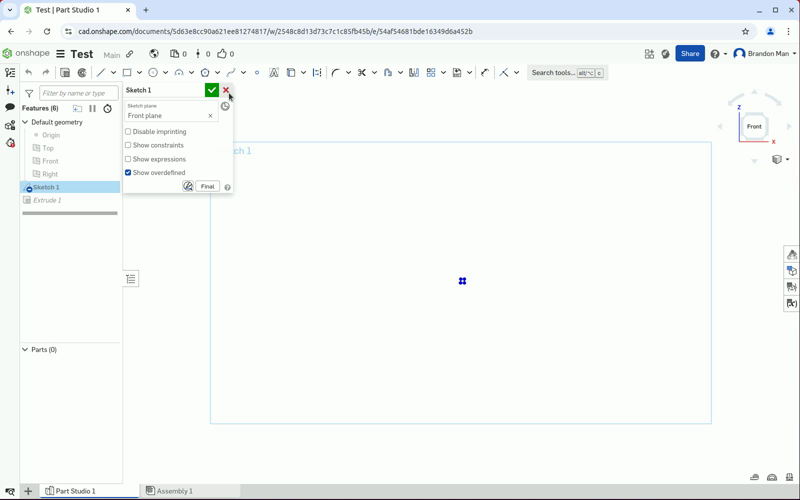
key(shift+s)
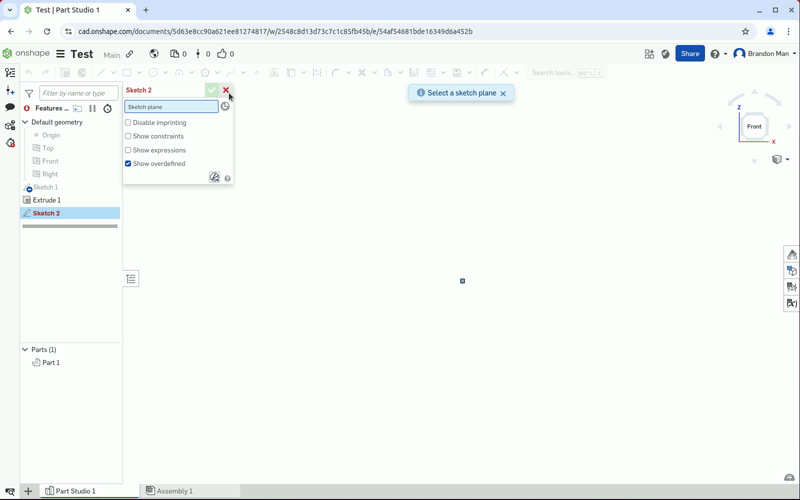
mouse_move(73, 163)
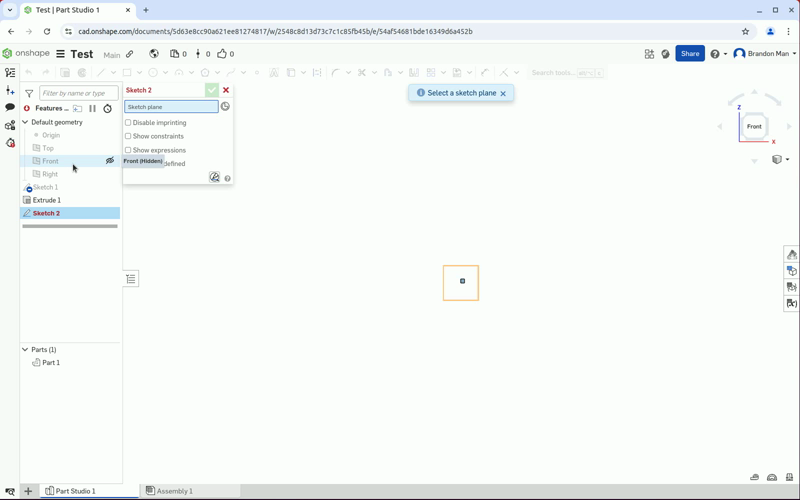
click(73, 163)
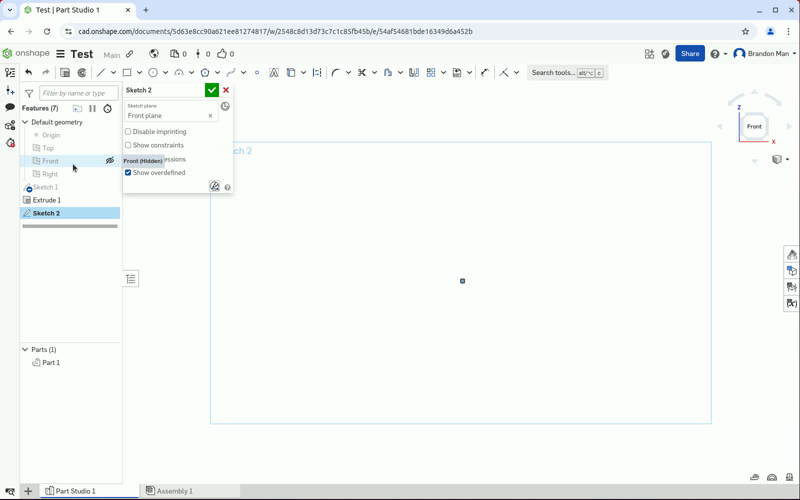
mouse_move(73, 352)
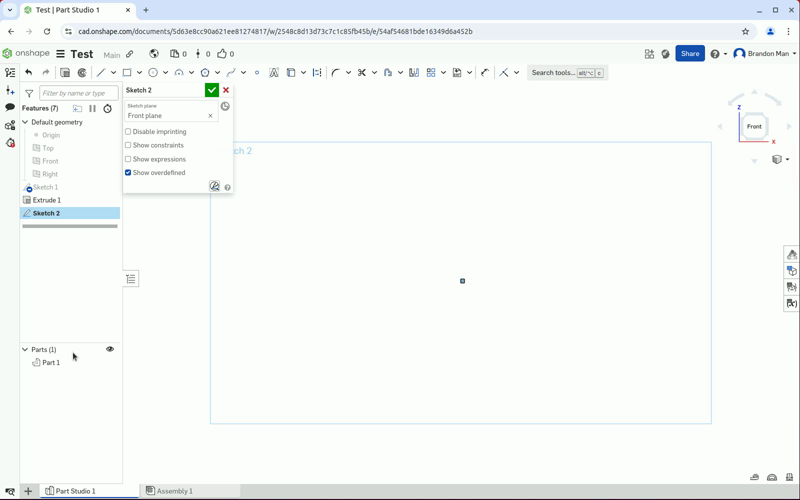
key(y)
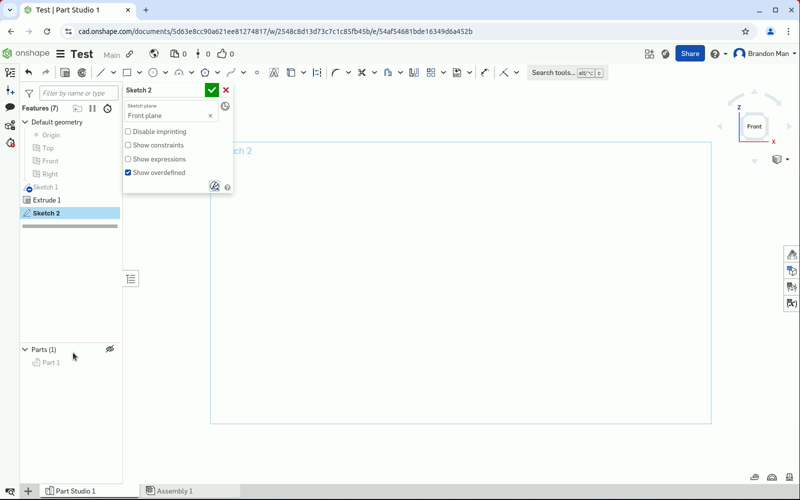
key(l)
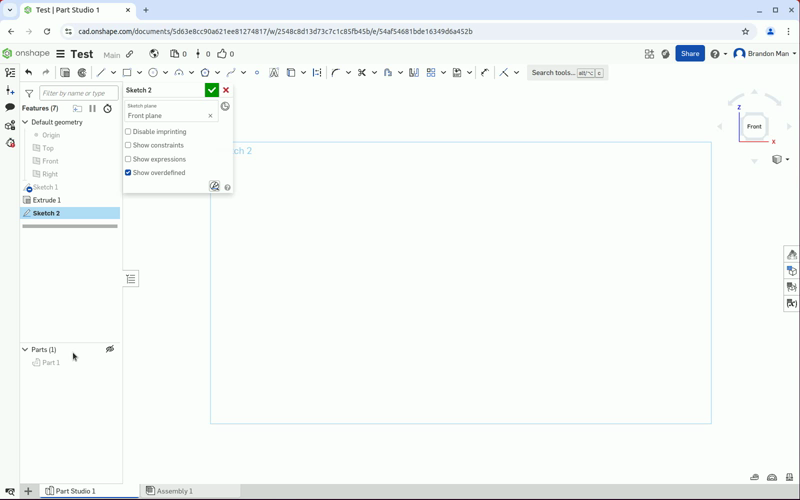
key_down(shift)
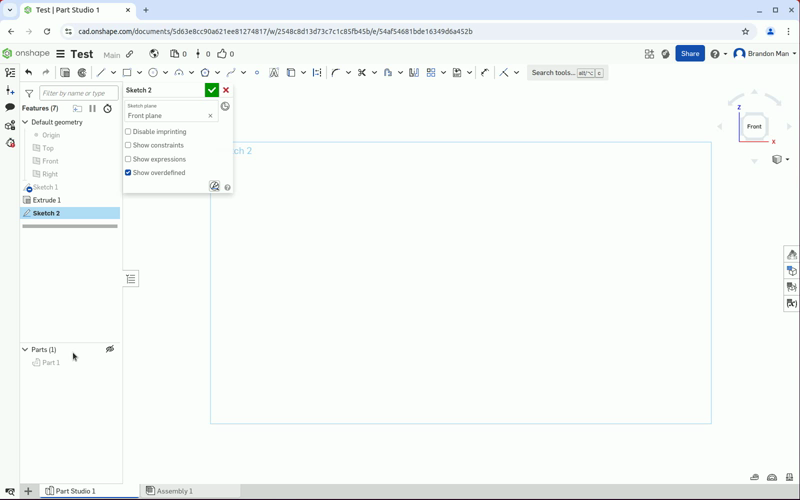
mouse_move(456, 281)
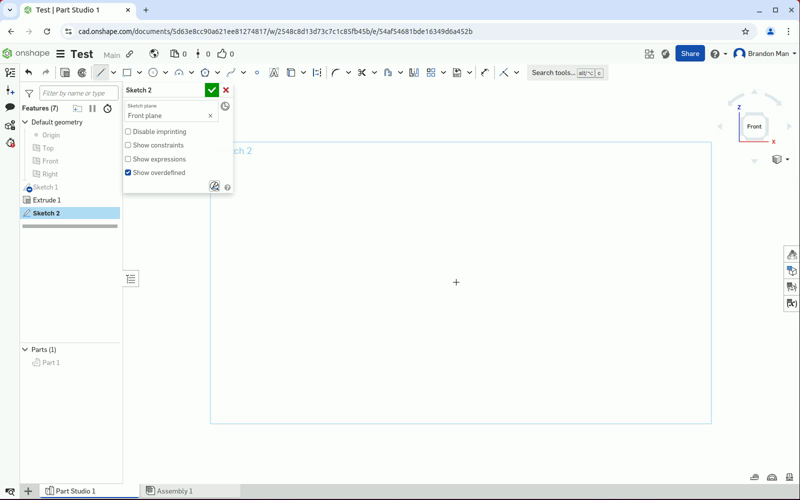
click(456, 281)
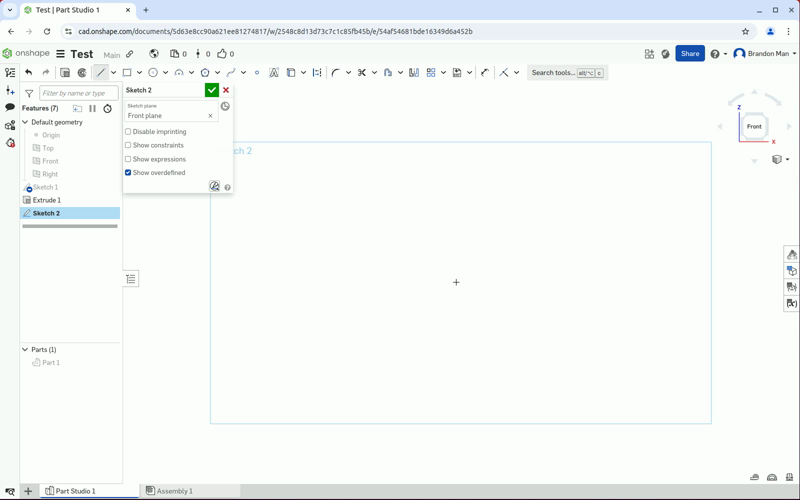
key_up(shift)
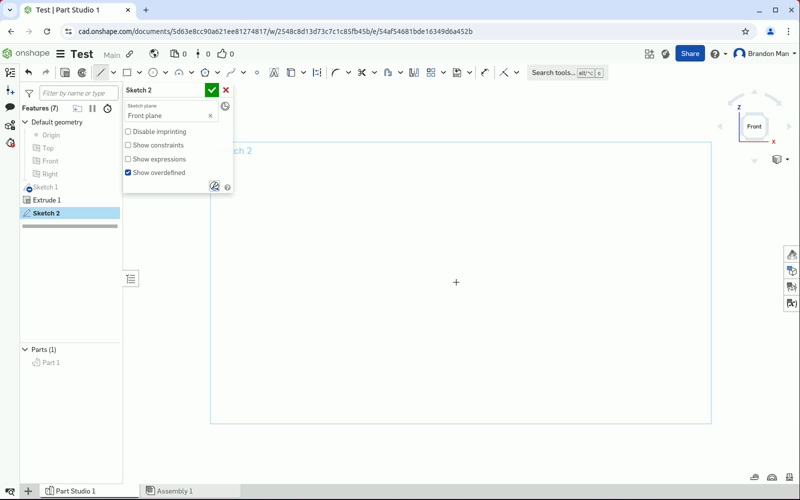
key_down(shift)
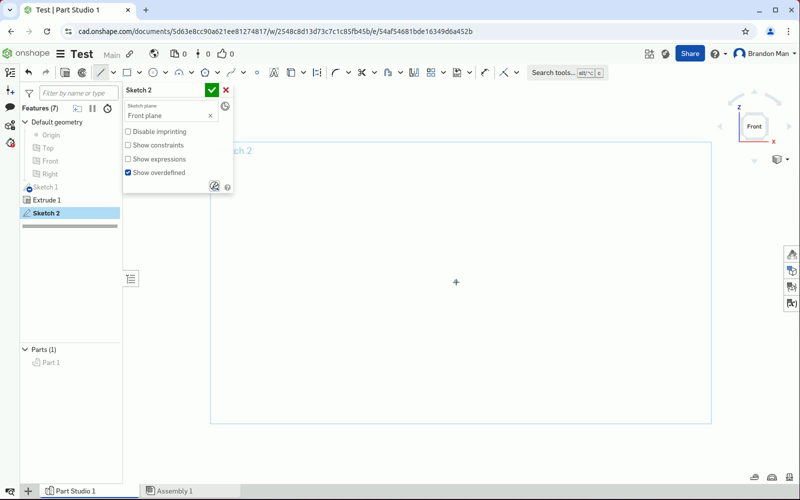
mouse_move(486, 281)
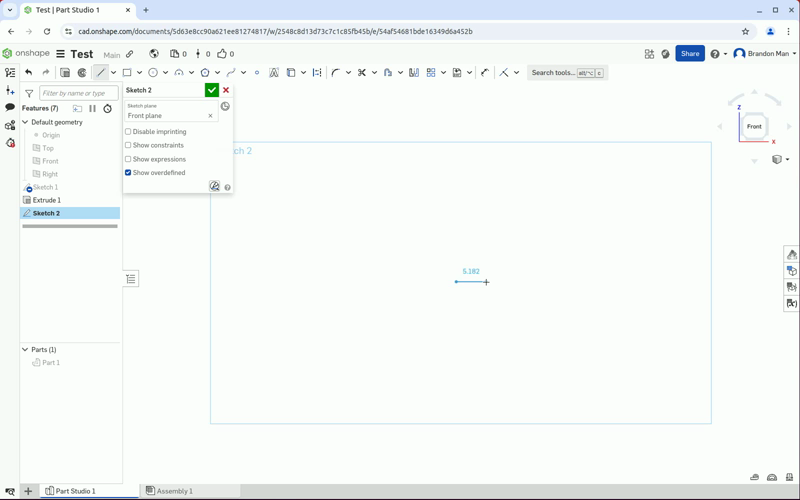
mouse_move(459, 281)
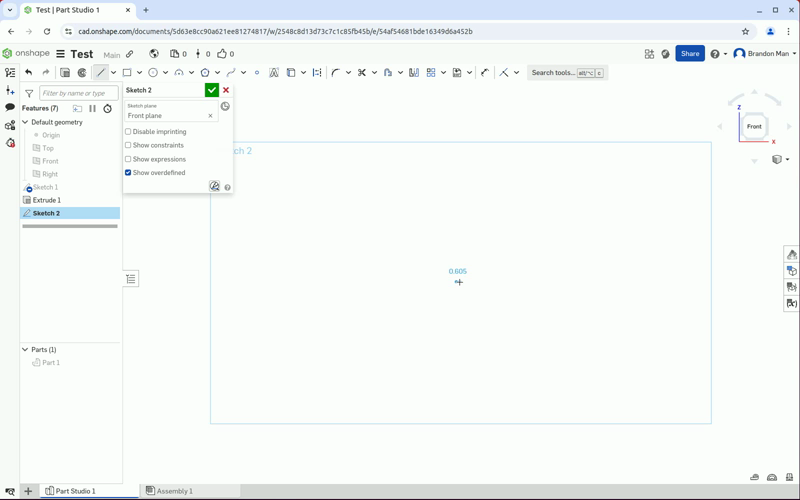
scroll(6)
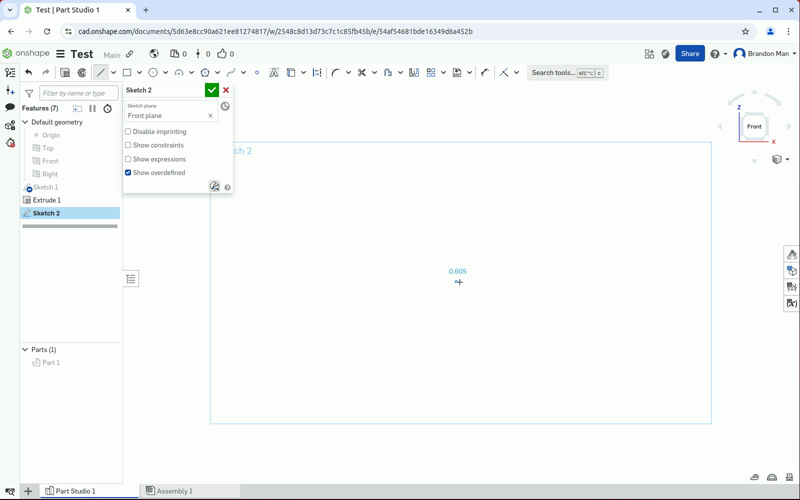
scroll(6)
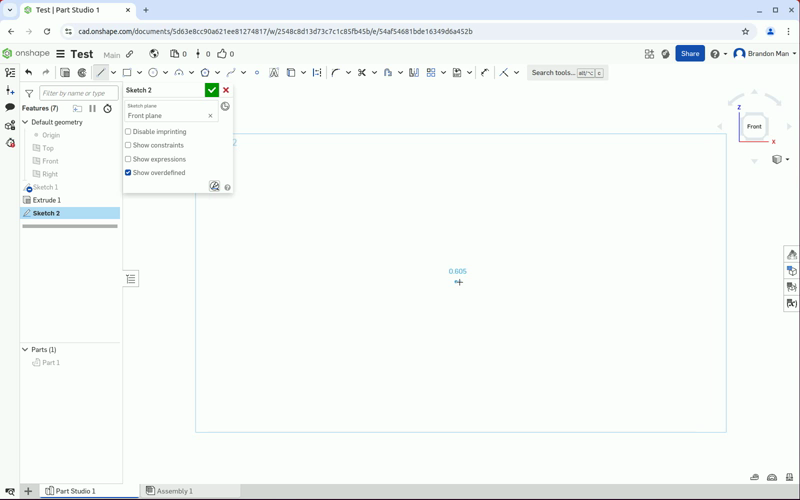
scroll(6)
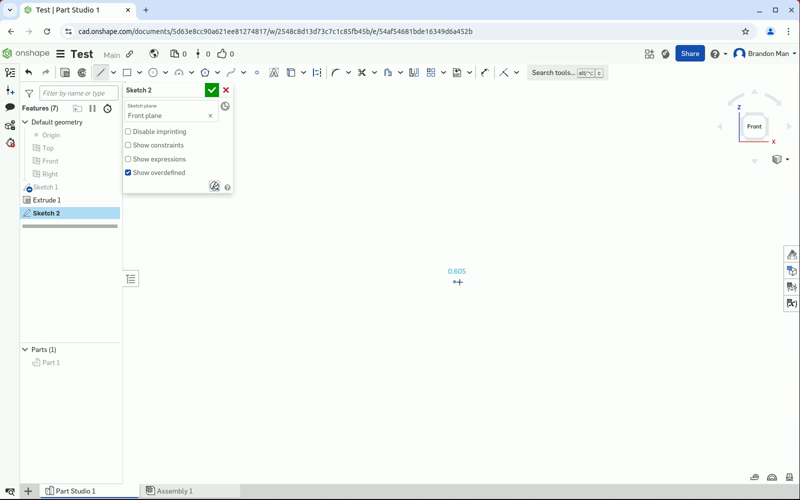
scroll(6)
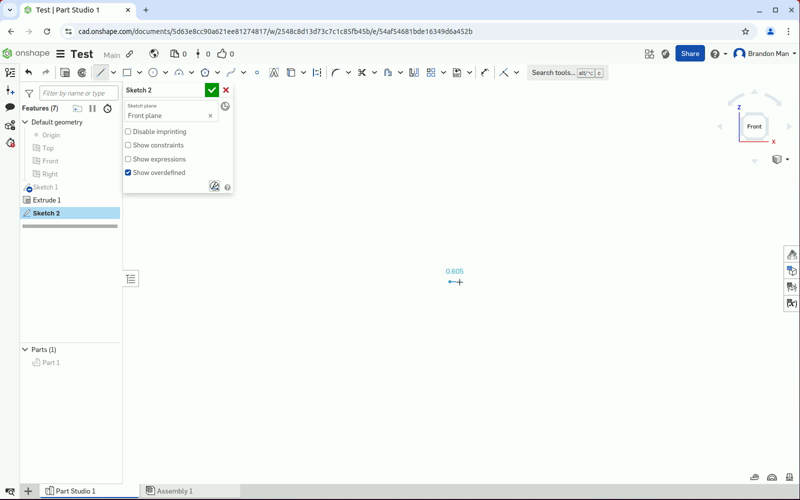
scroll(6)
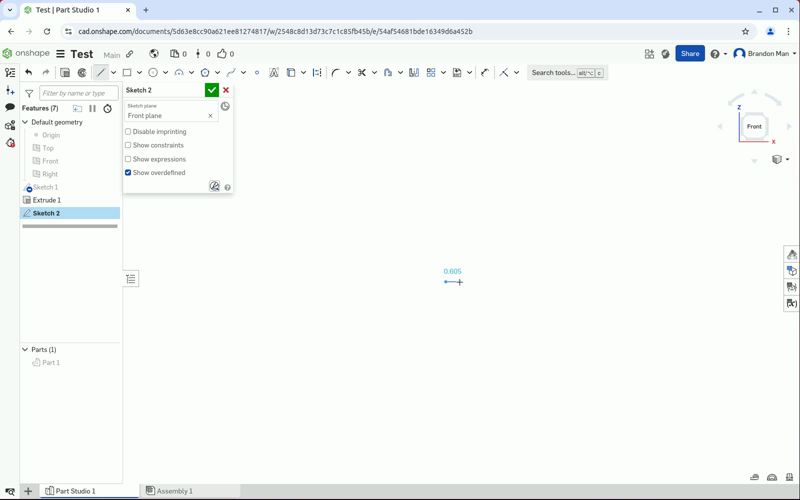
scroll(6)
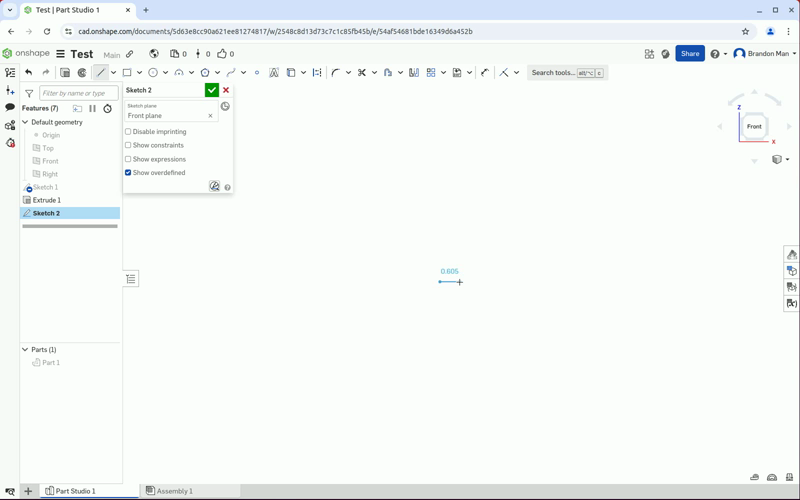
scroll(6)
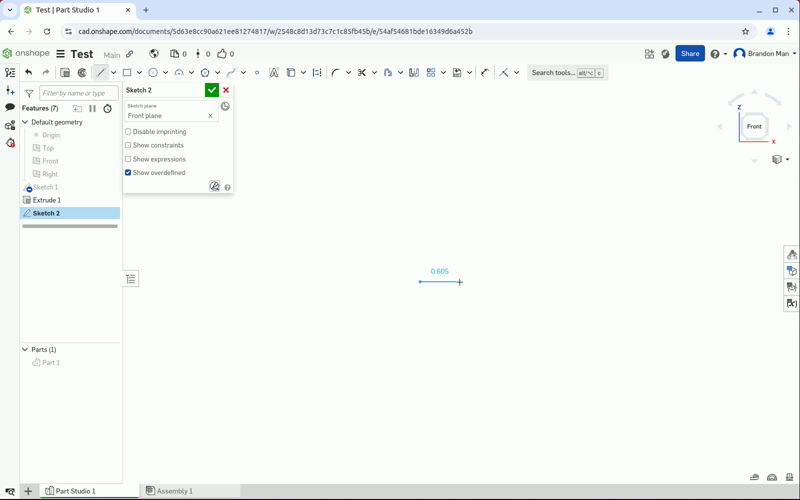
click(459, 281)
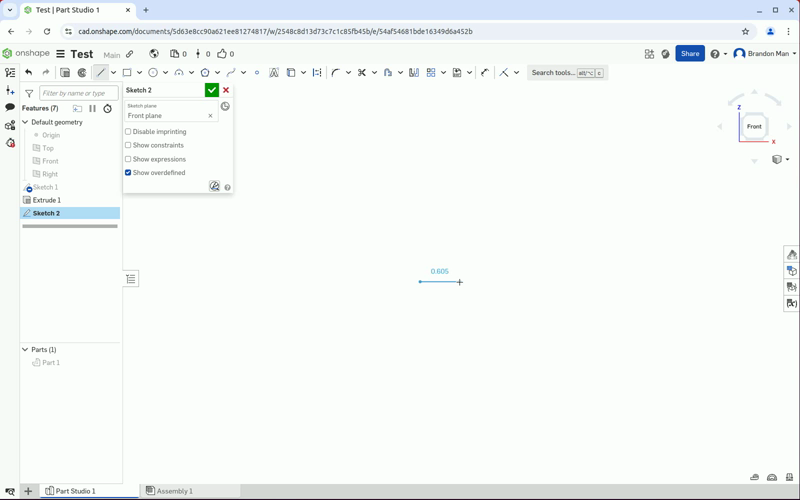
scroll(-6)
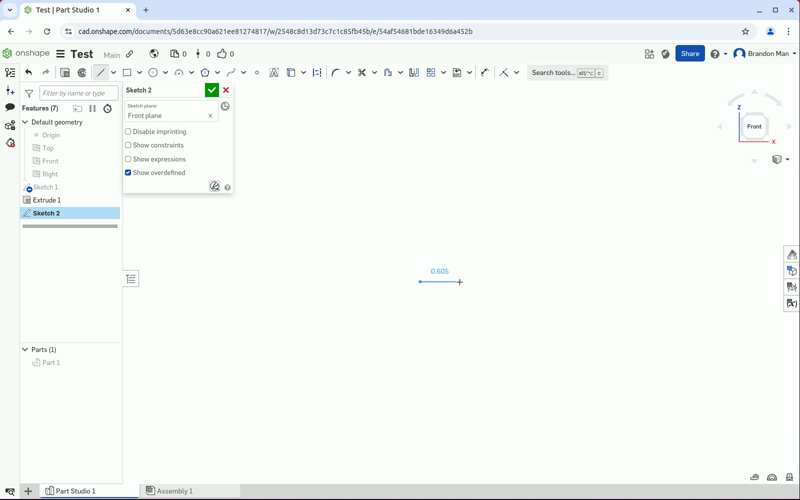
scroll(-6)
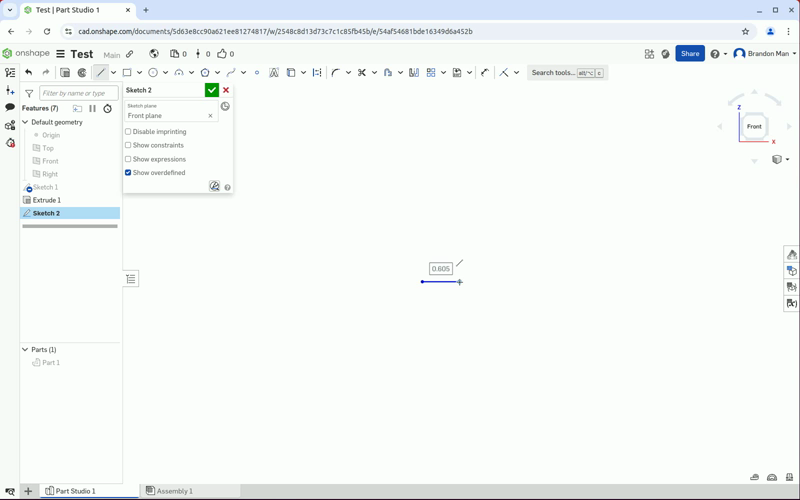
scroll(-6)
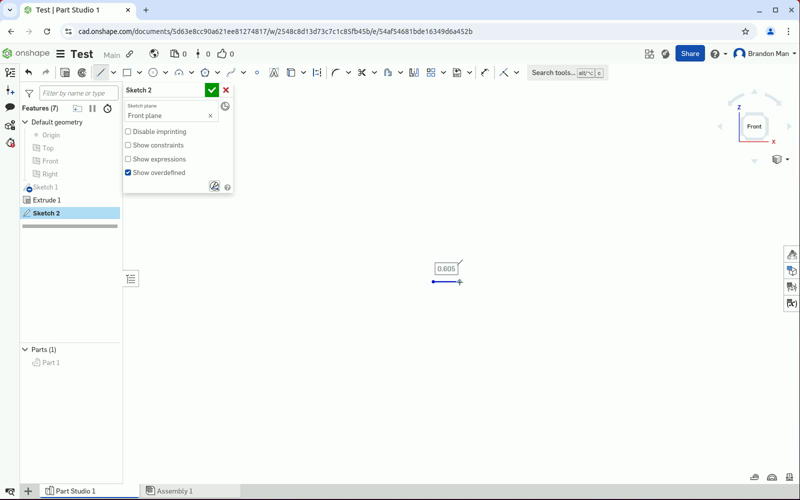
scroll(-6)
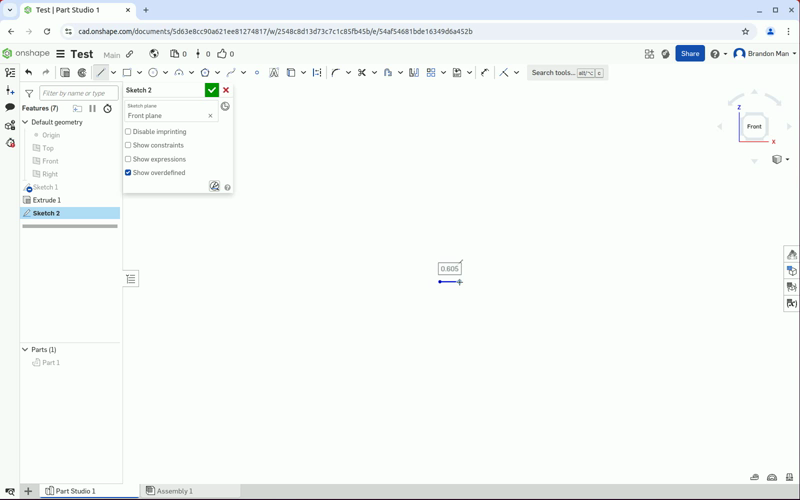
scroll(-6)
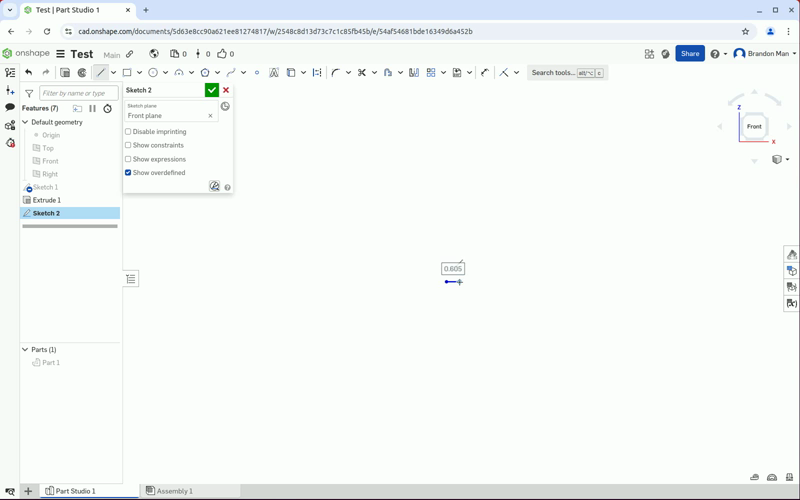
scroll(-6)
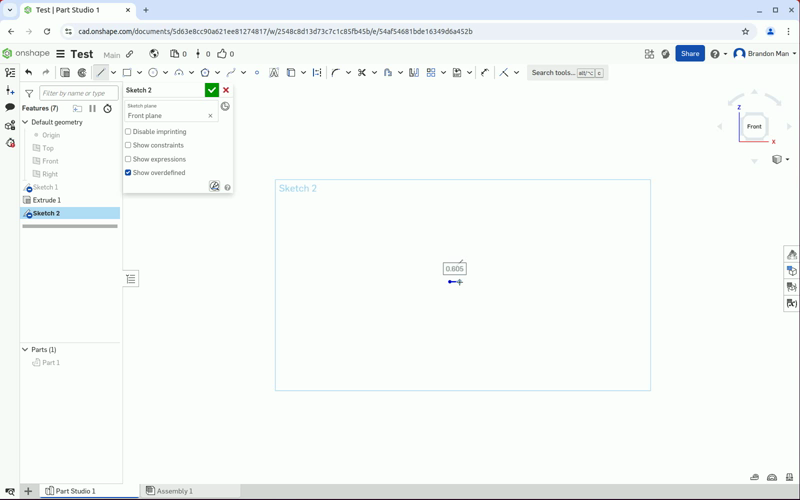
scroll(-6)
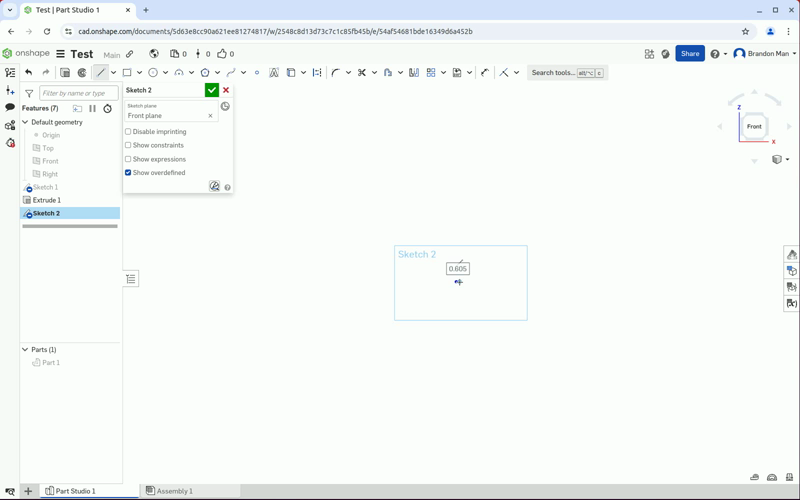
key_up(shift)
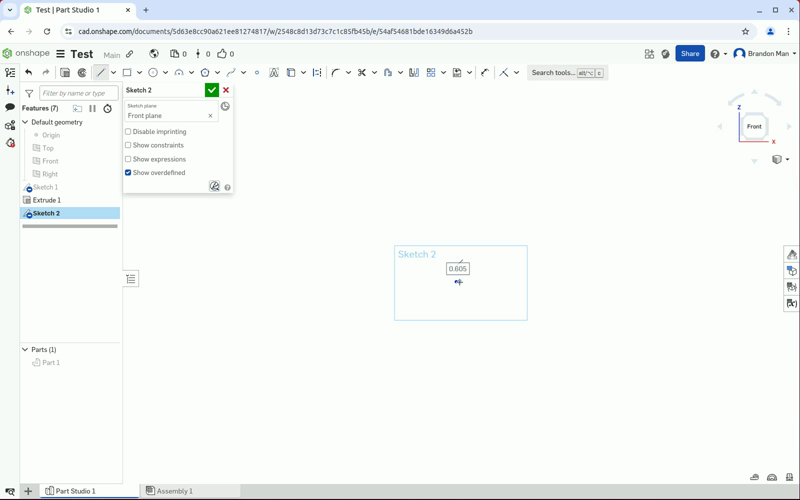
key_down(shift)
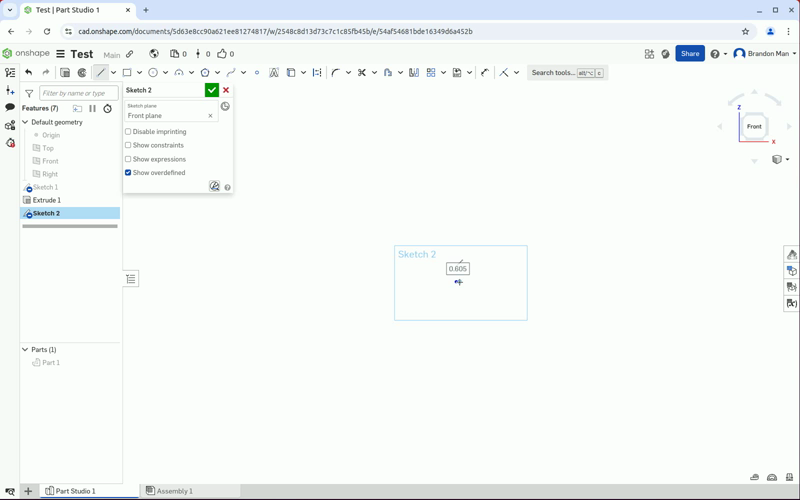
mouse_move(489, 281)
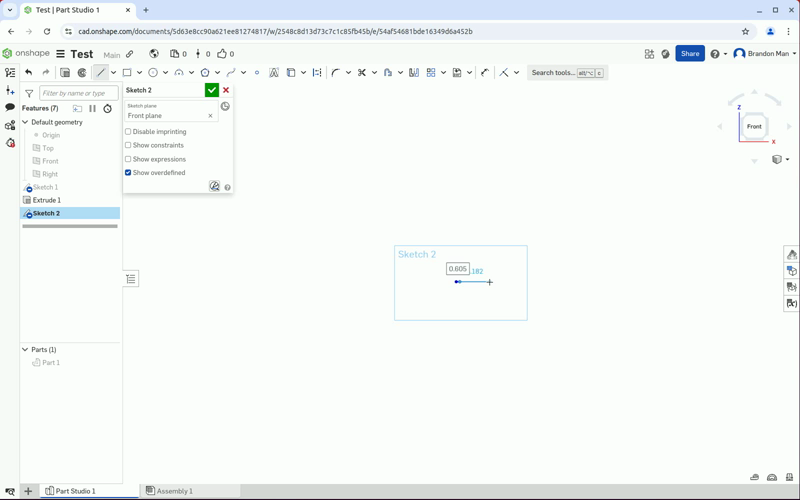
mouse_move(459, 278)
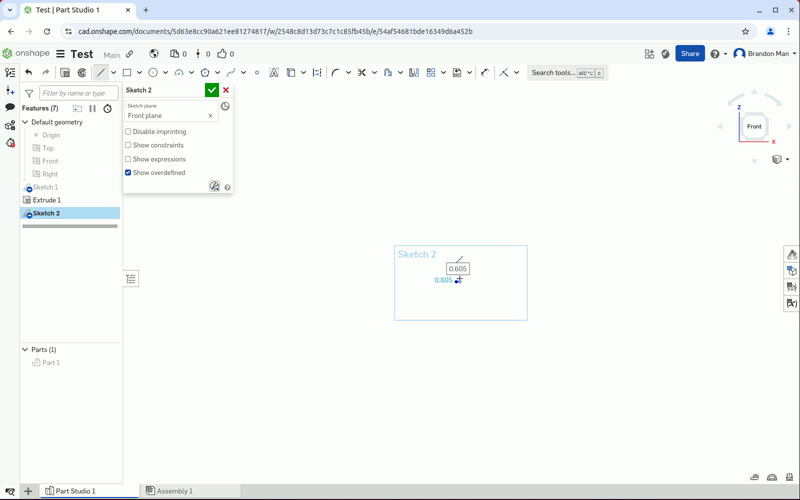
scroll(6)
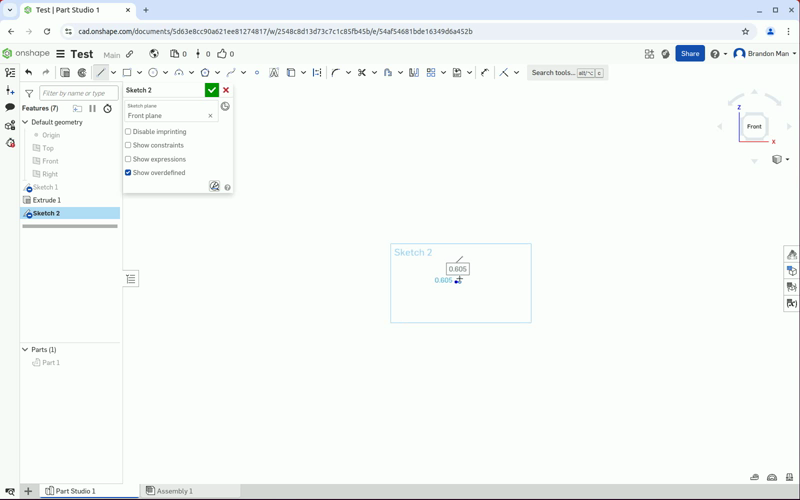
scroll(6)
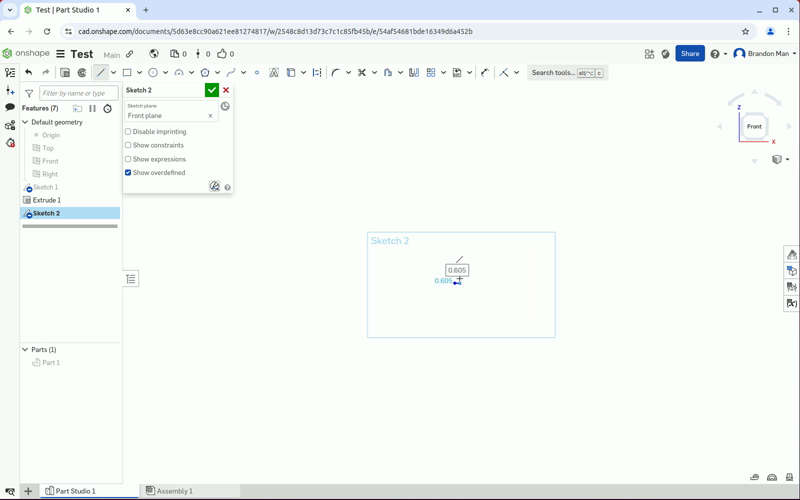
scroll(6)
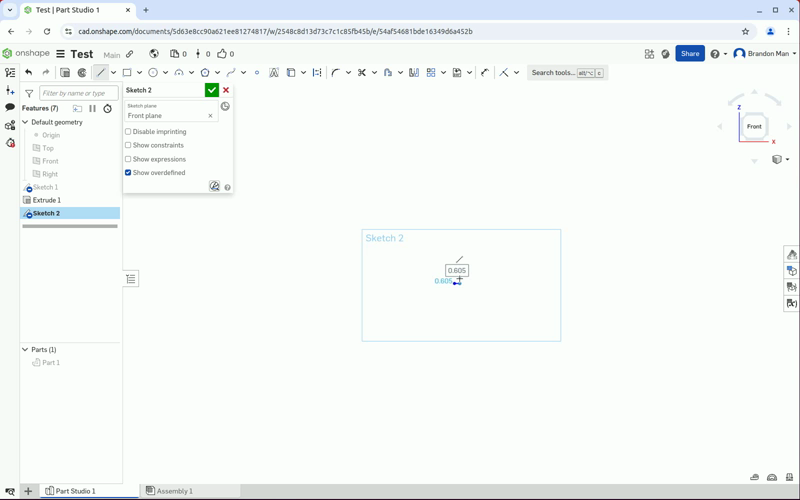
scroll(6)
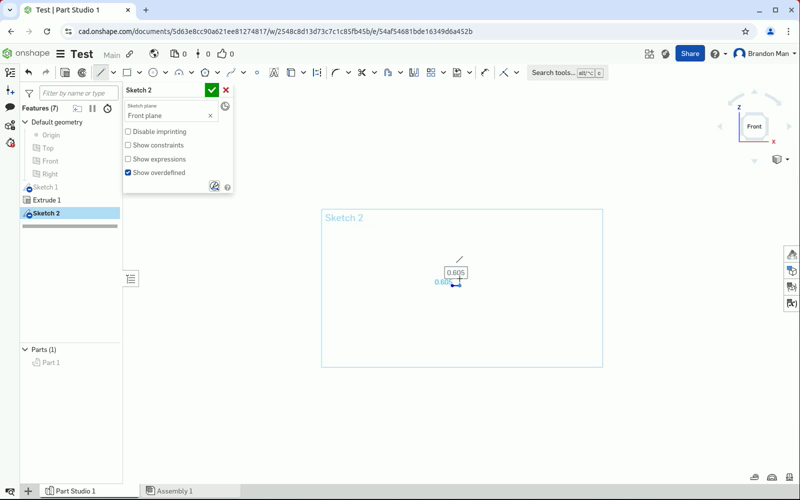
scroll(6)
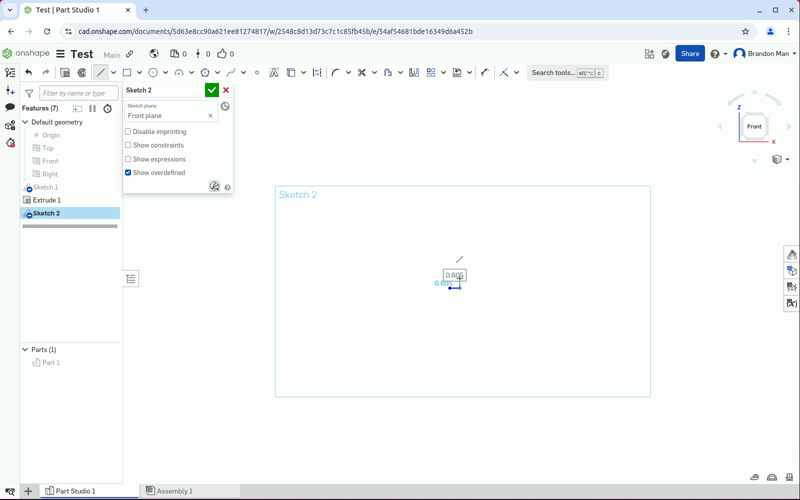
scroll(6)
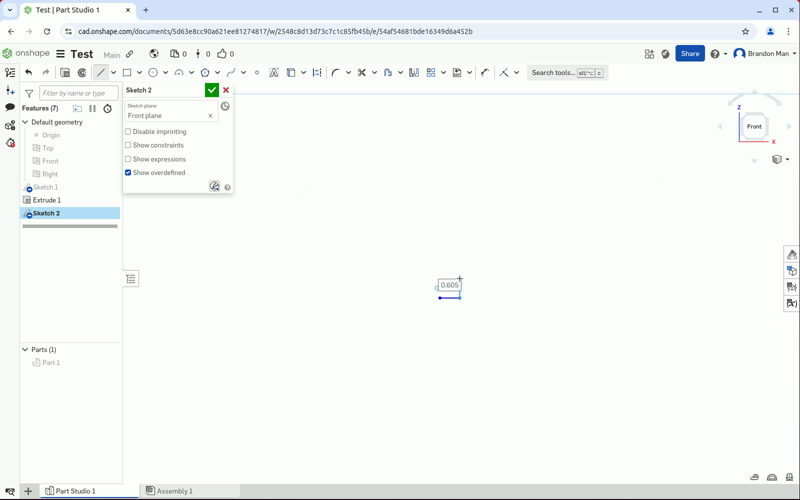
scroll(6)
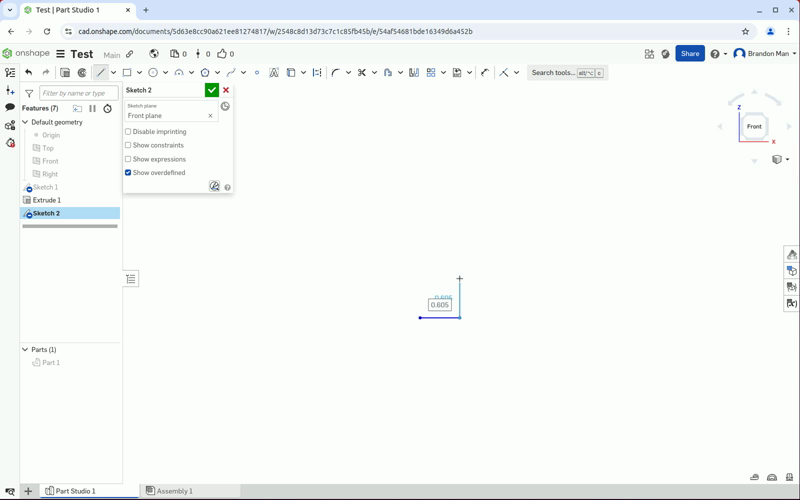
click(459, 278)
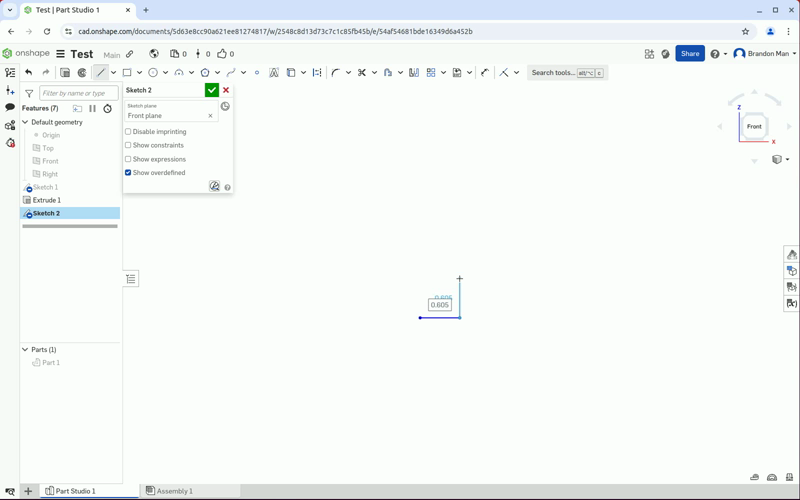
scroll(-6)
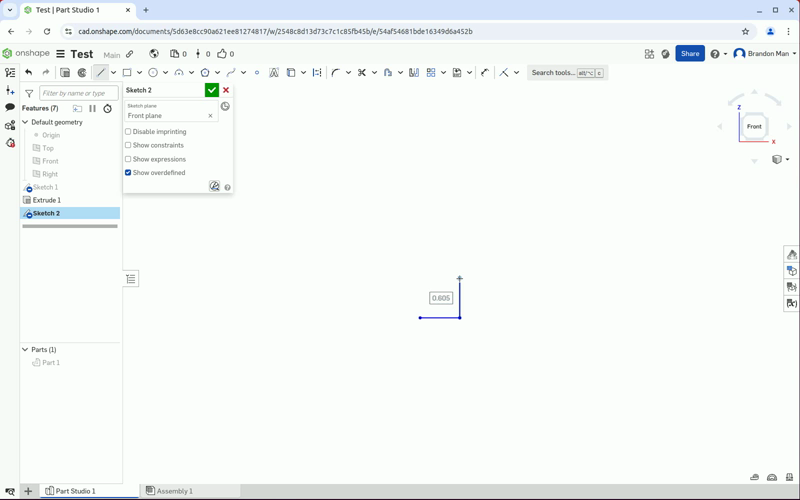
scroll(-6)
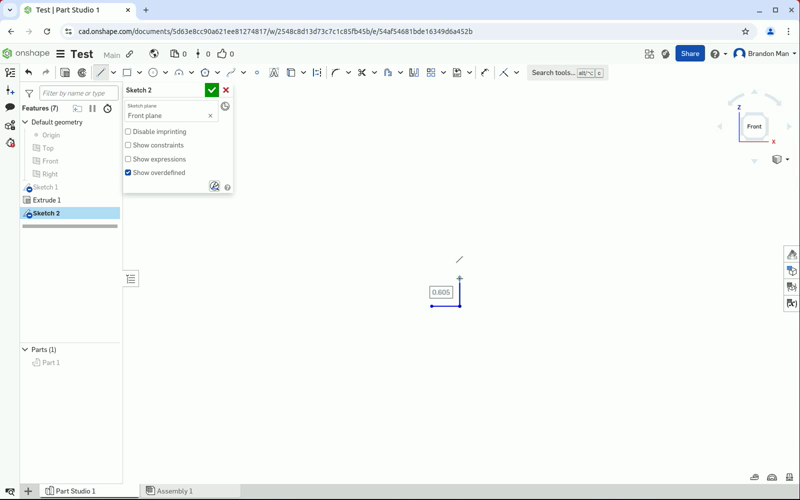
scroll(-6)
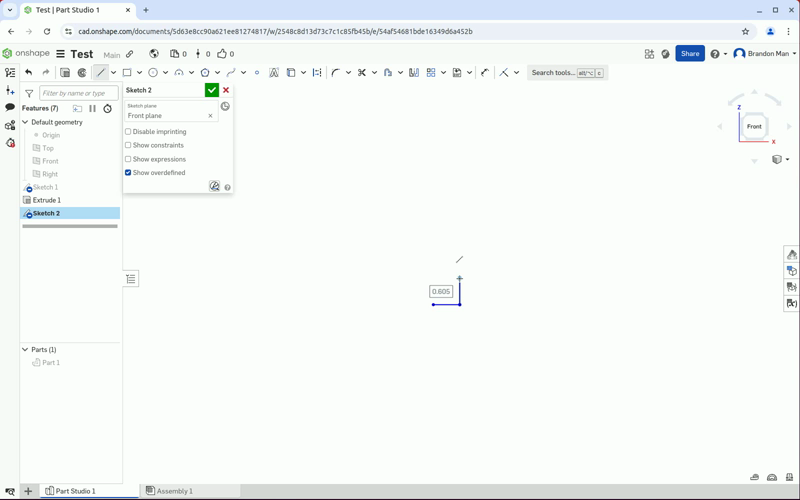
scroll(-6)
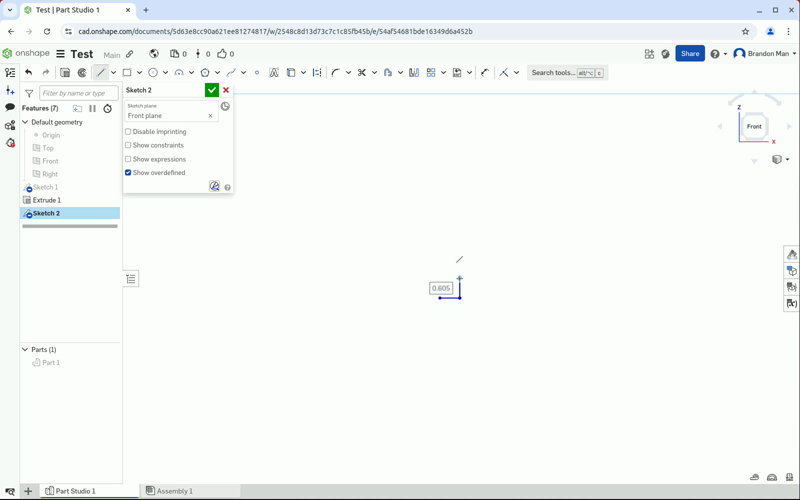
scroll(-6)
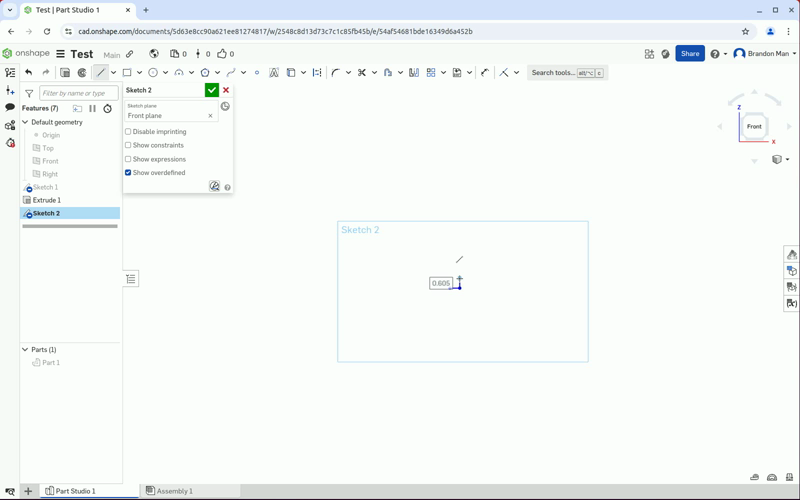
scroll(-6)
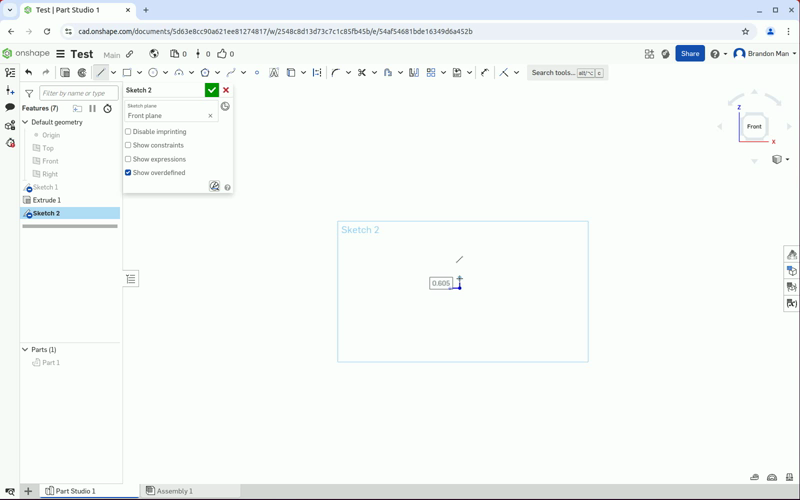
scroll(-6)
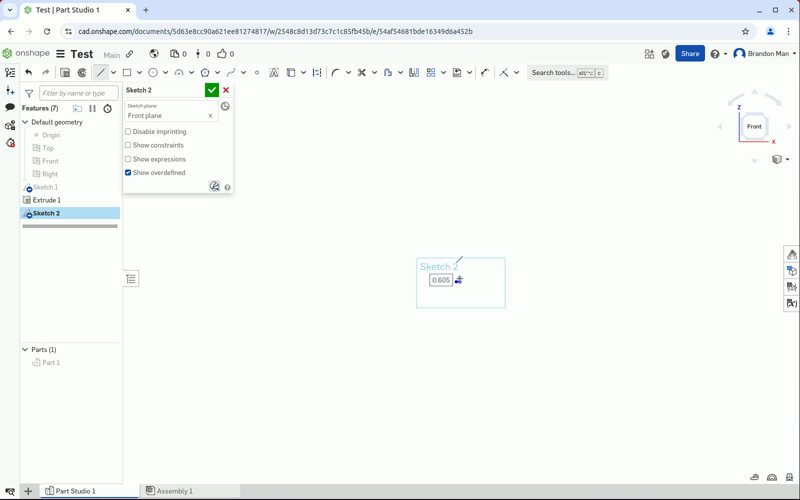
key_up(shift)
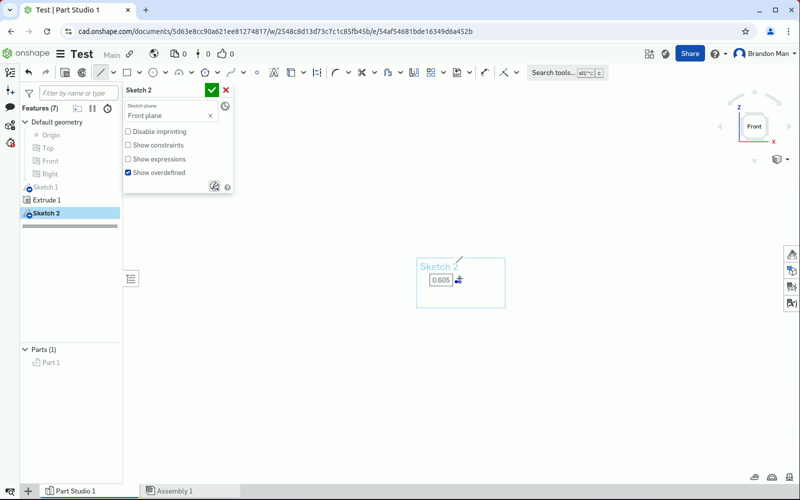
key_down(shift)
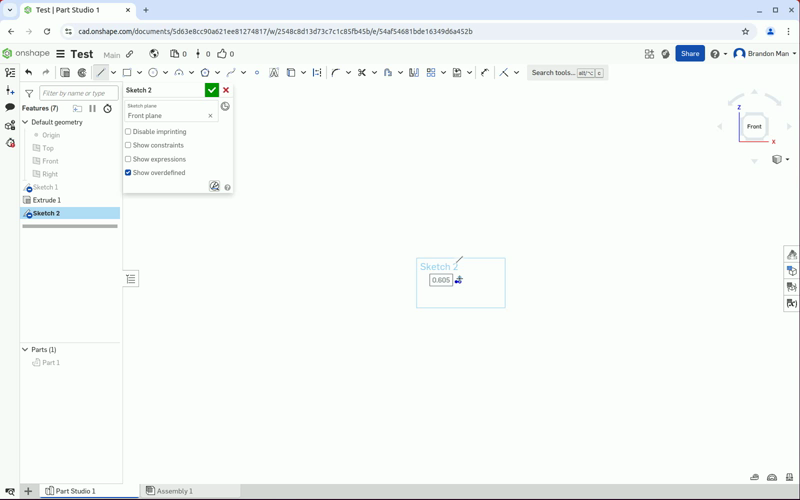
mouse_move(489, 278)
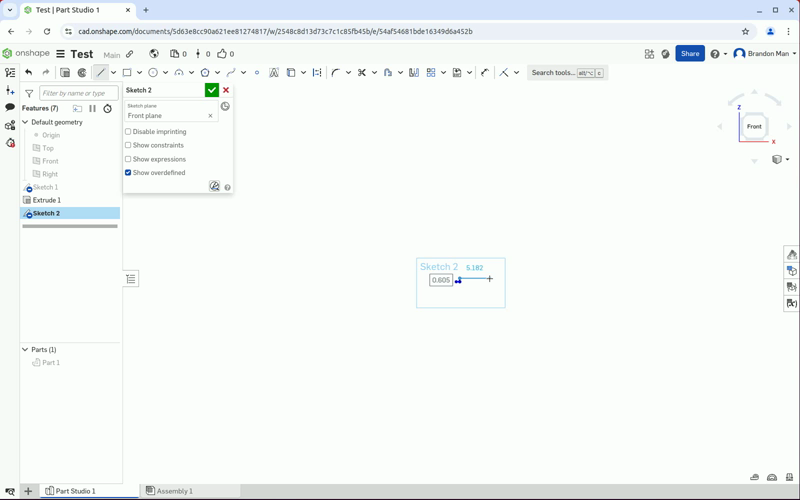
mouse_move(456, 278)
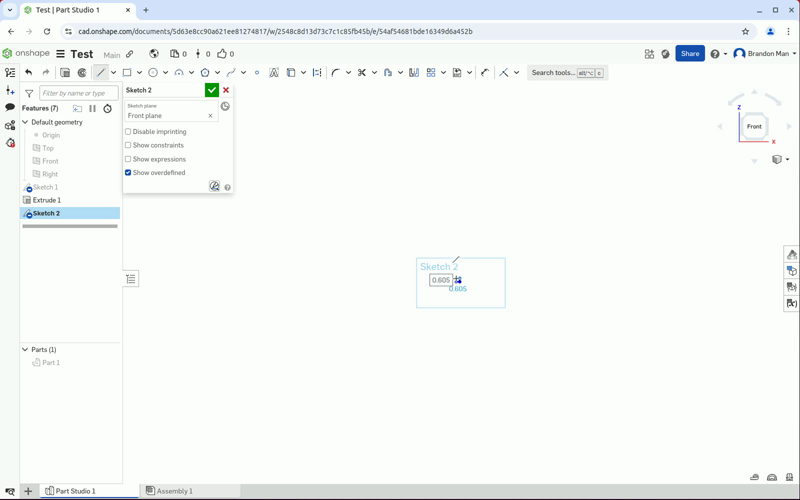
scroll(6)
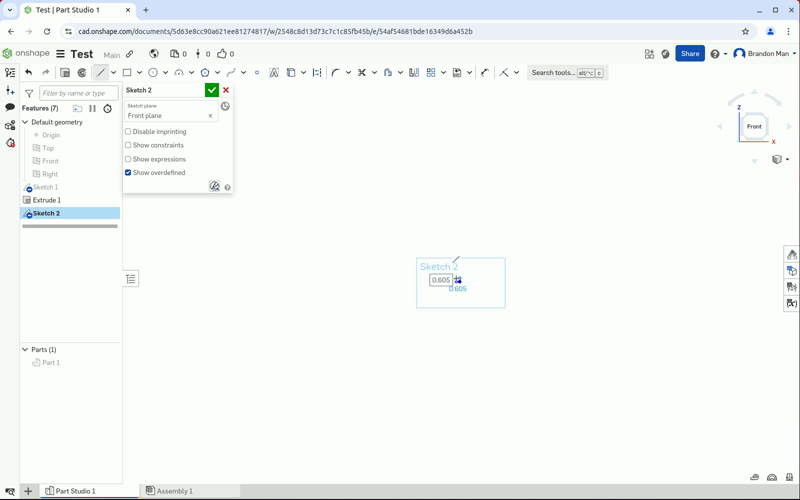
scroll(6)
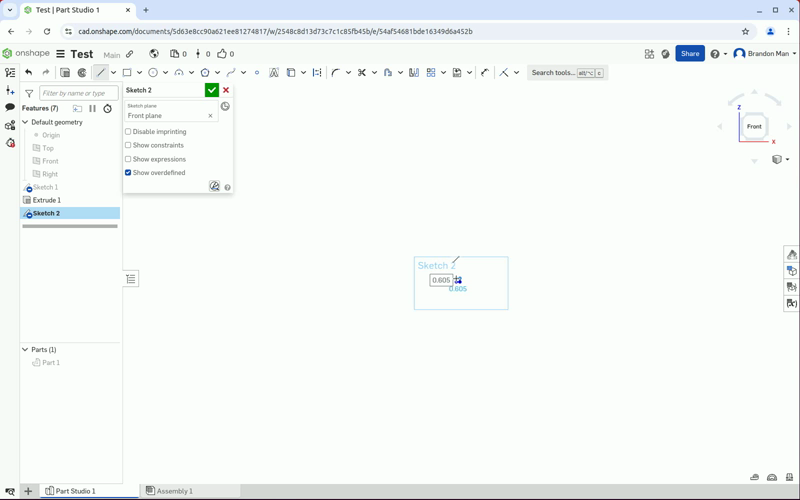
scroll(6)
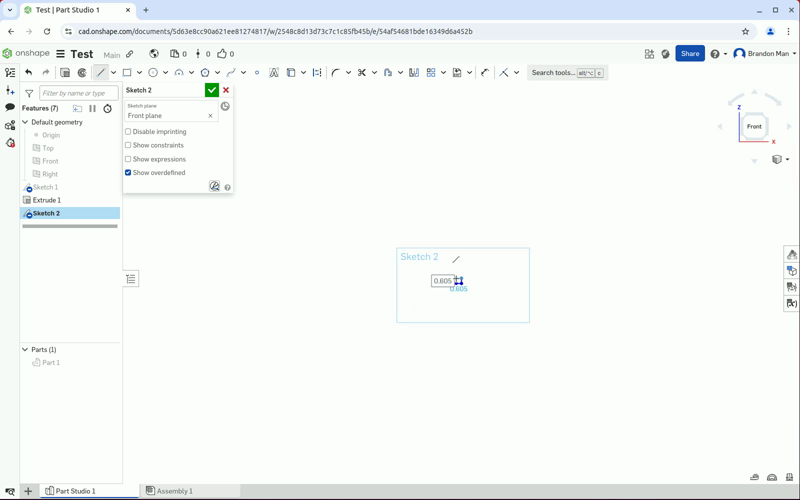
scroll(6)
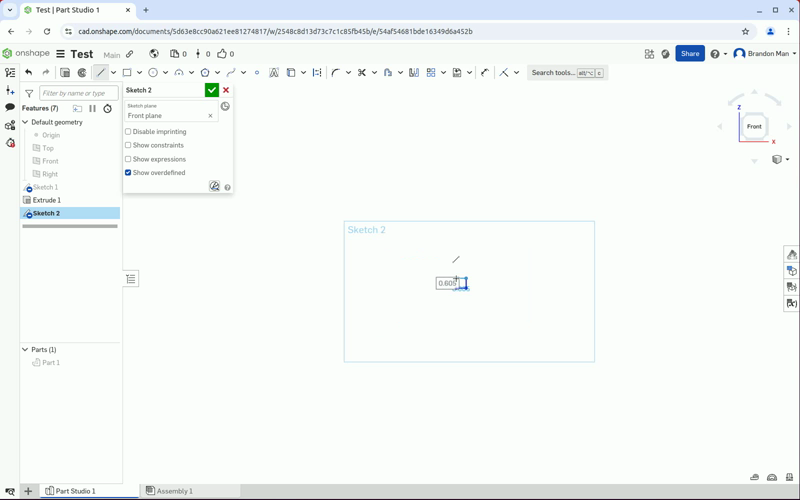
scroll(6)
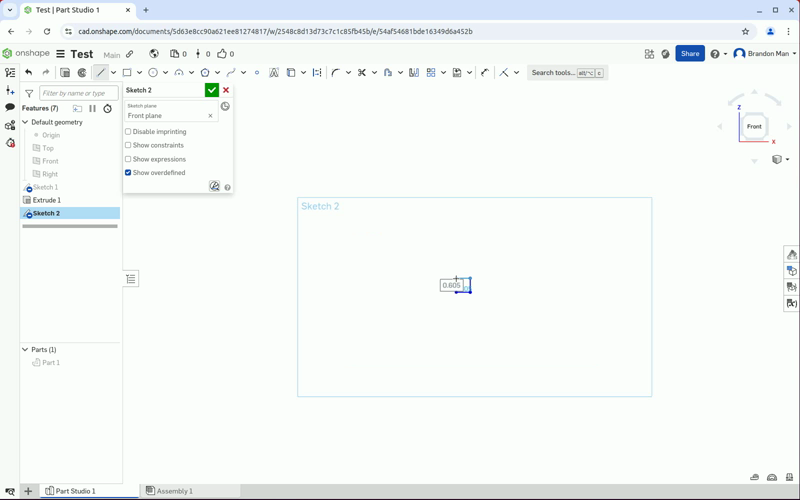
scroll(6)
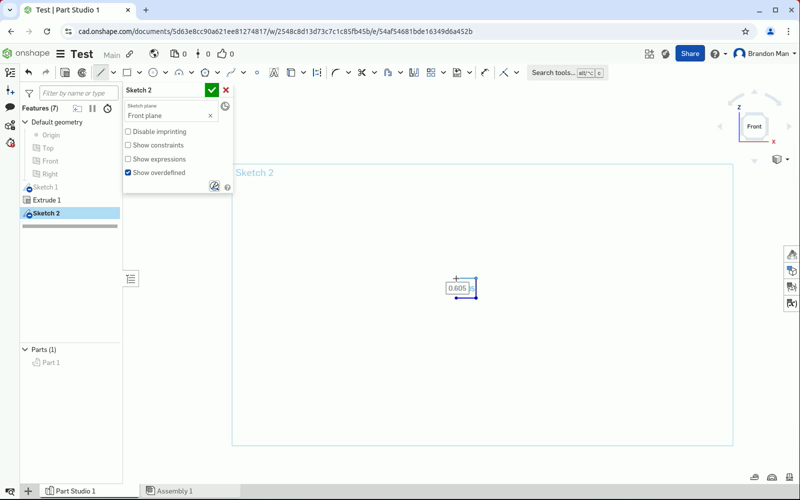
scroll(6)
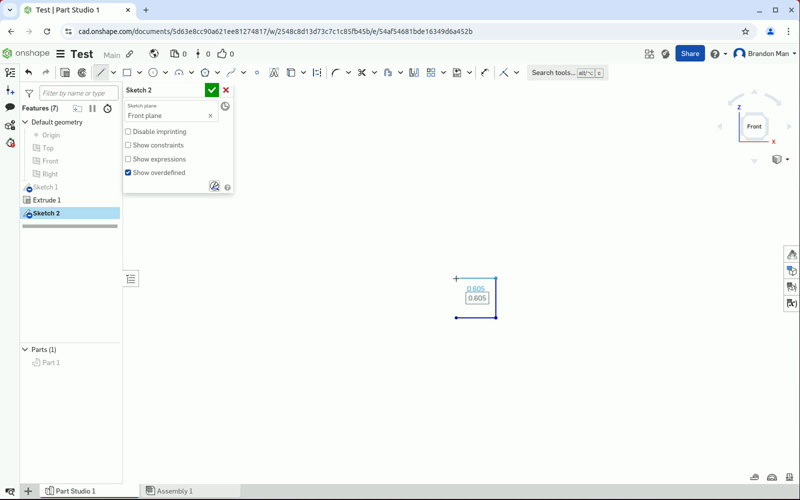
click(456, 278)
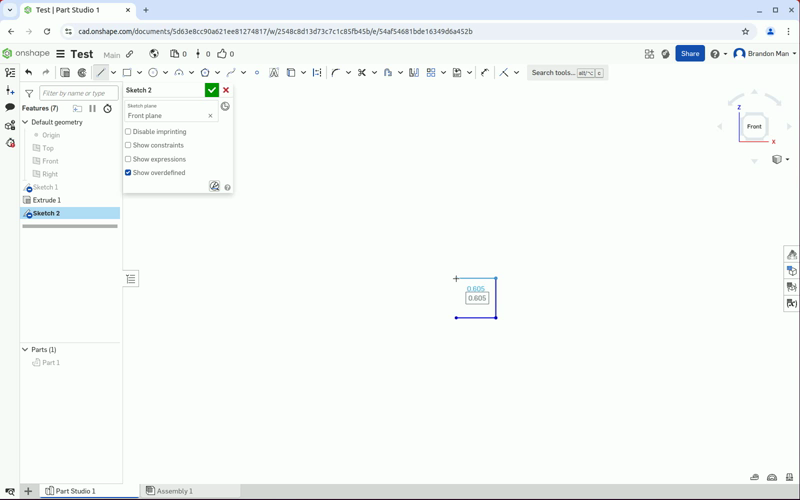
scroll(-6)
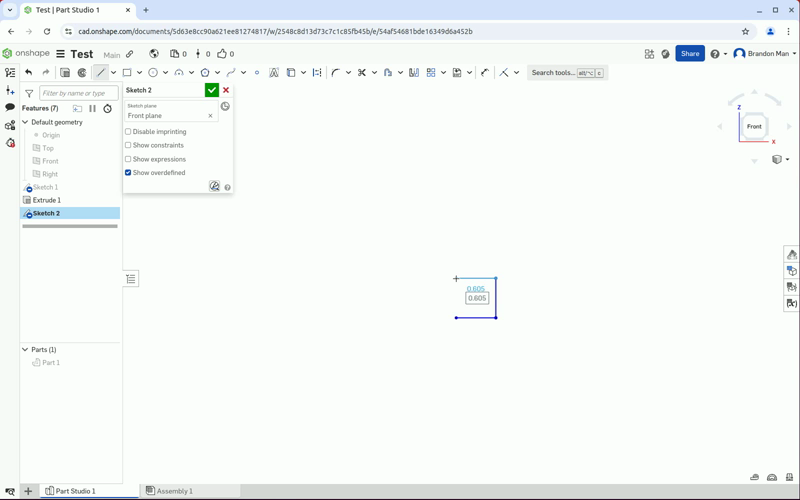
scroll(-6)
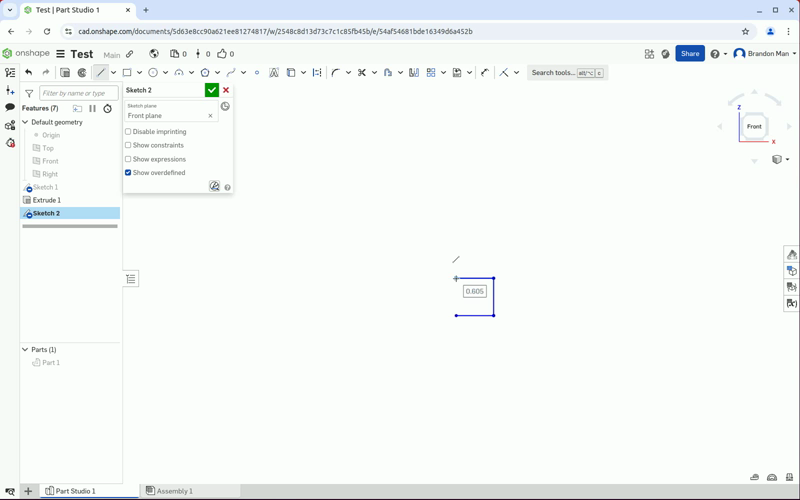
scroll(-6)
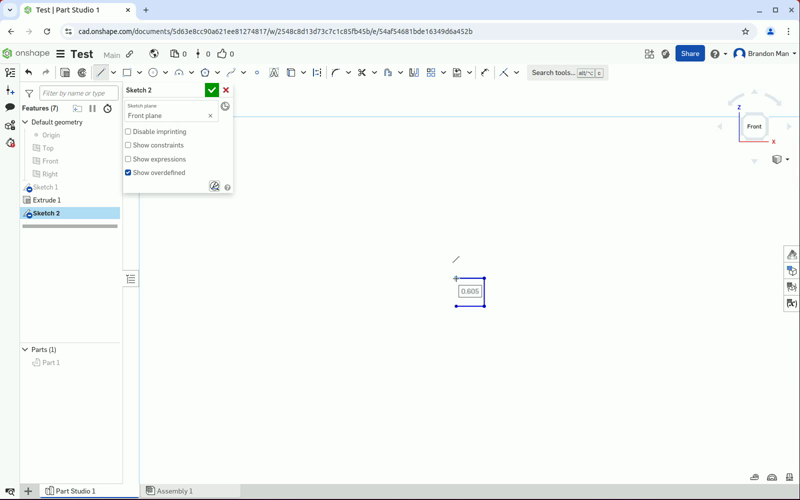
scroll(-6)
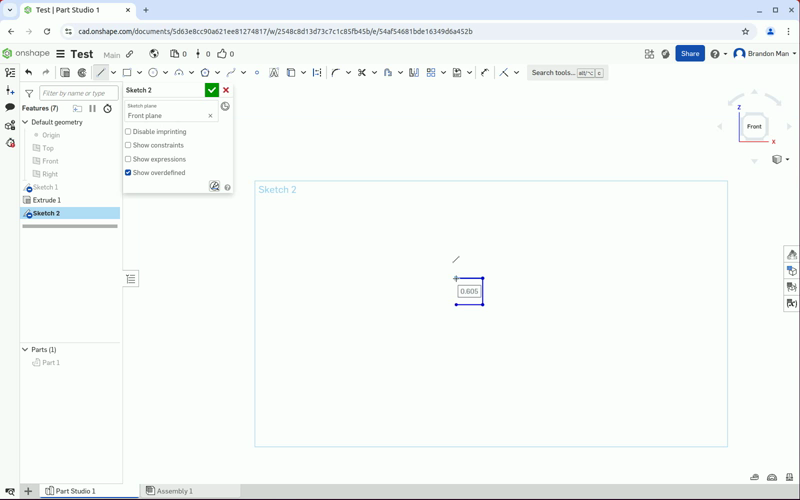
scroll(-6)
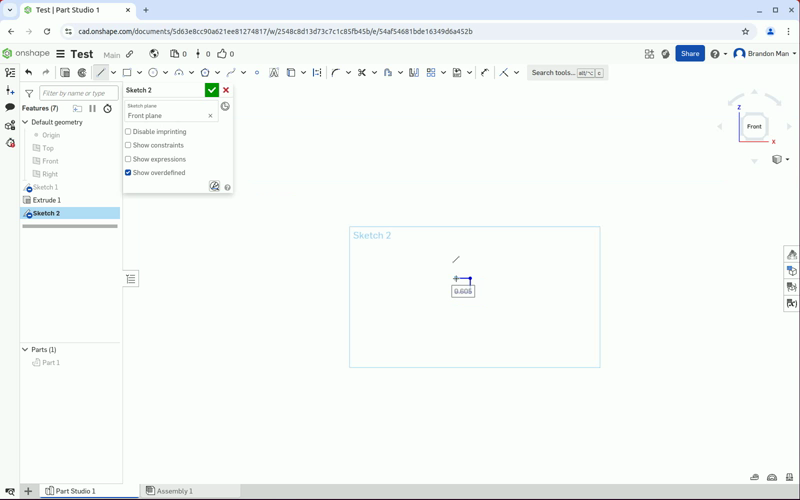
scroll(-6)
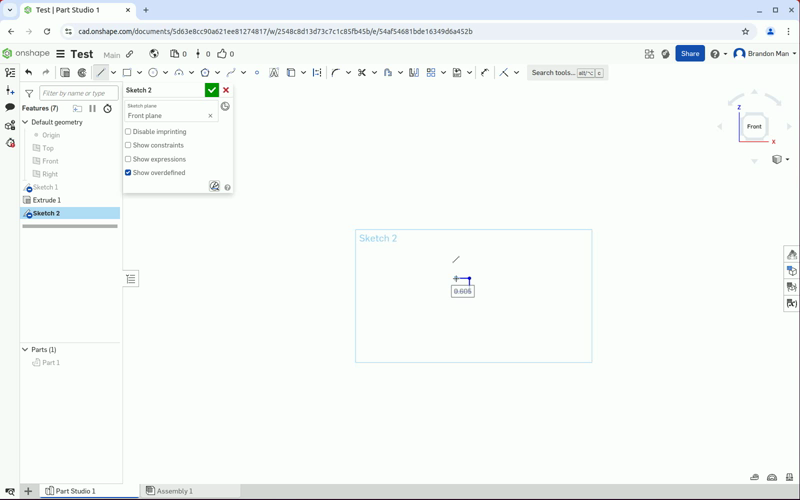
scroll(-6)
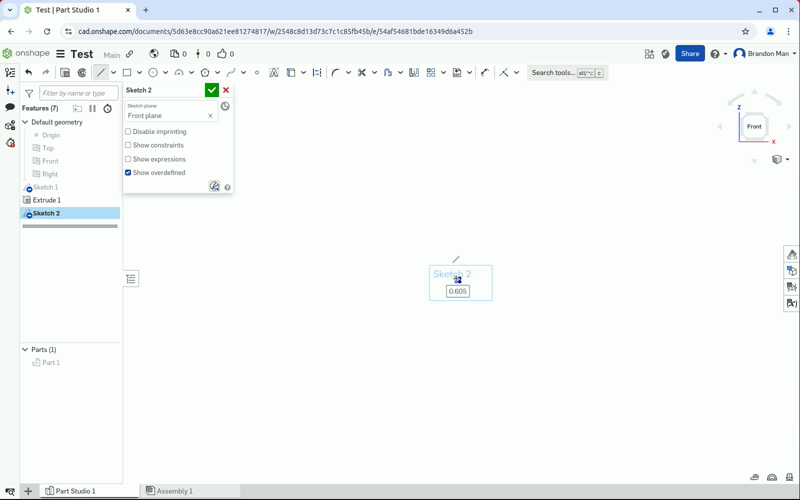
key_up(shift)
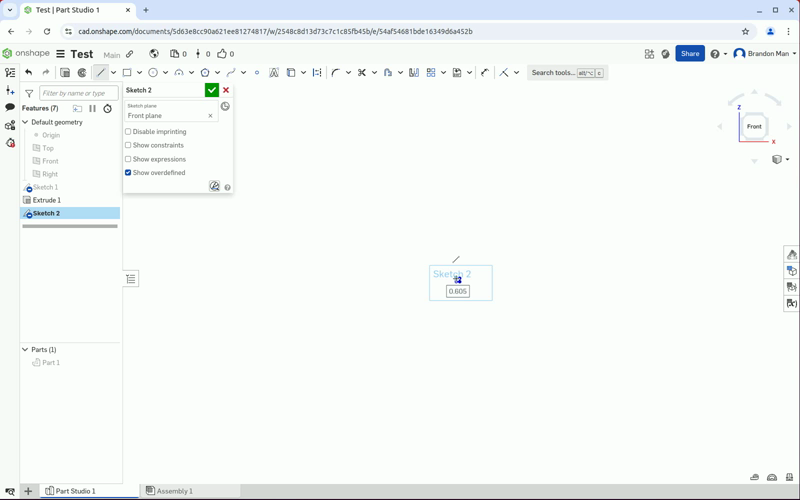
mouse_move(486, 278)
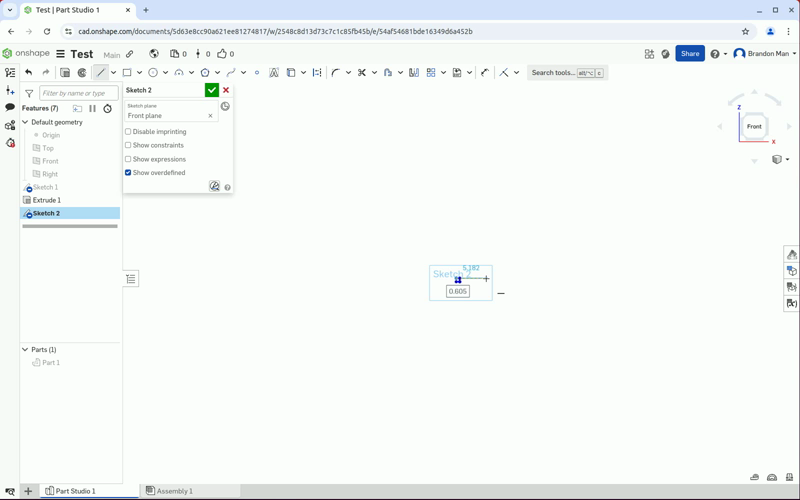
key_down(shift)
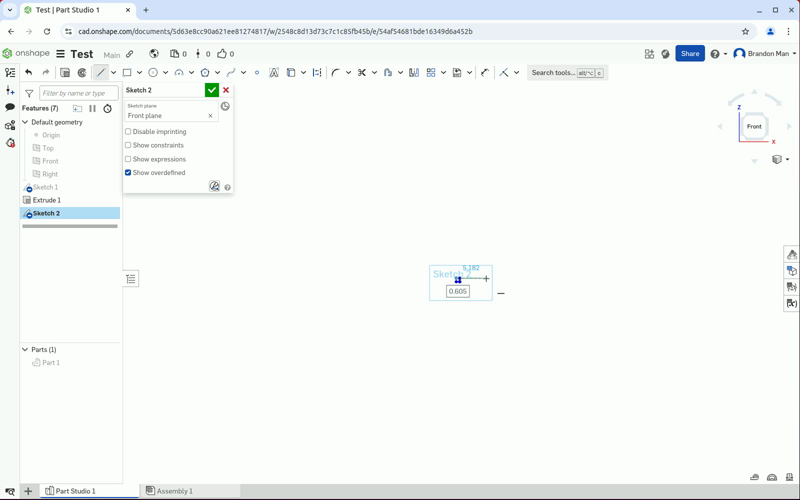
mouse_move(456, 281)
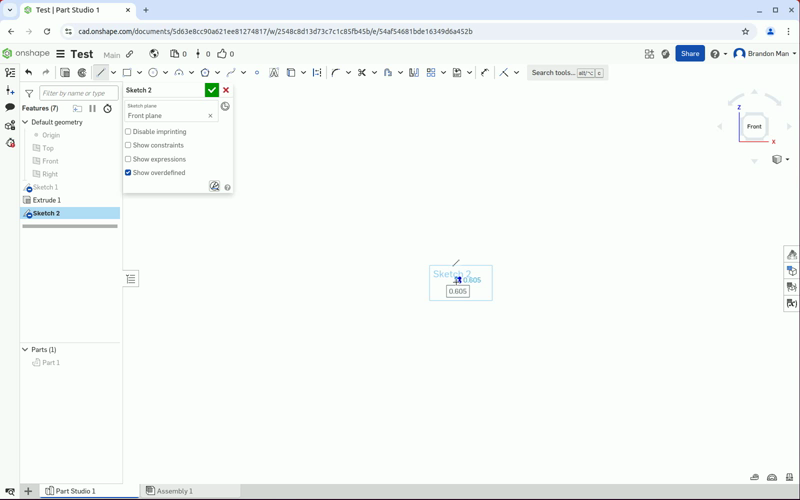
scroll(6)
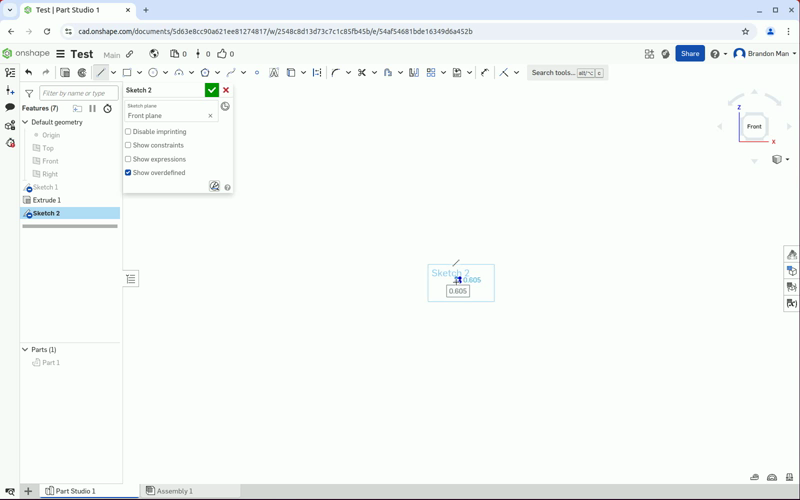
scroll(6)
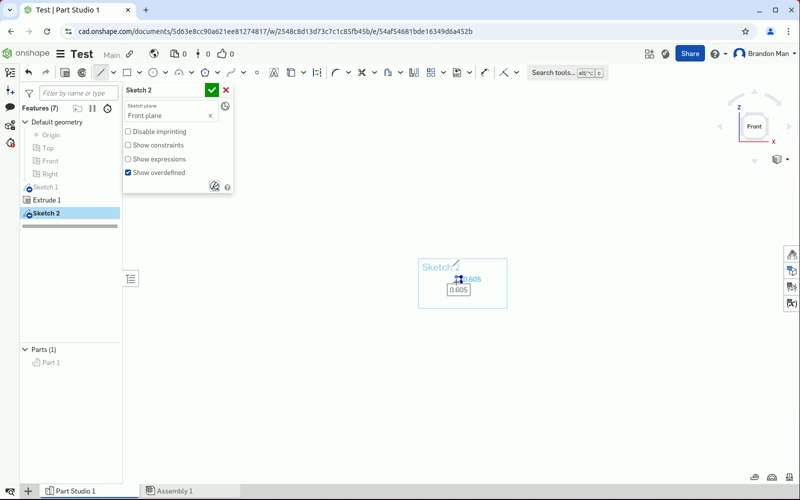
scroll(6)
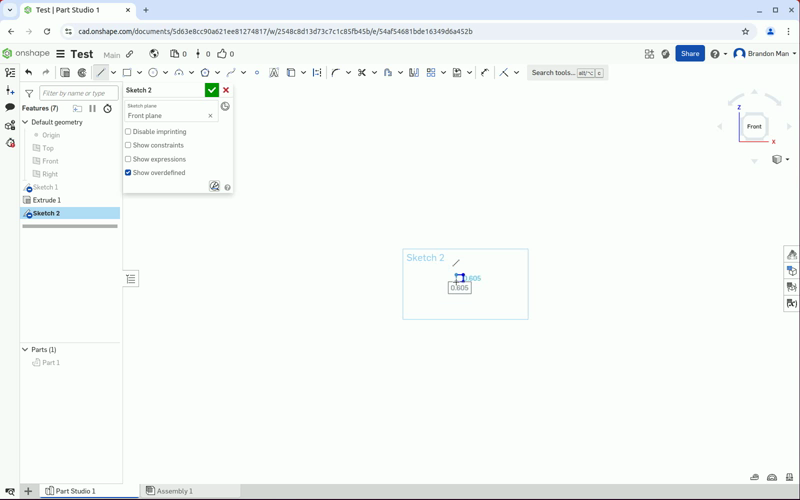
scroll(6)
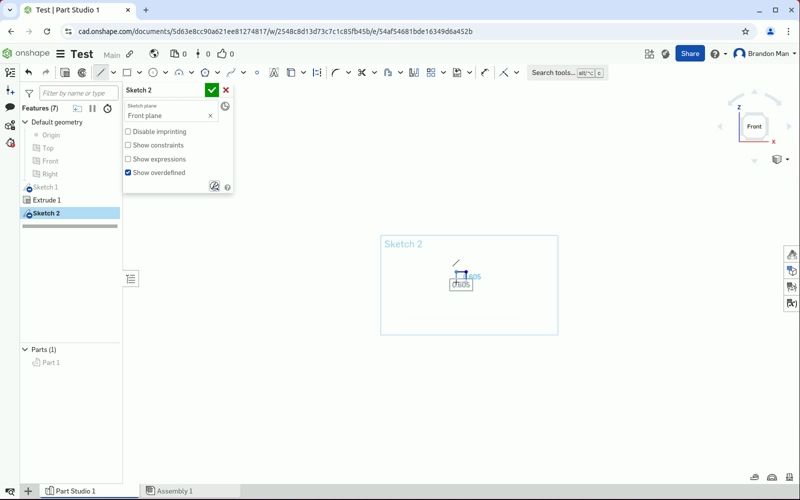
scroll(6)
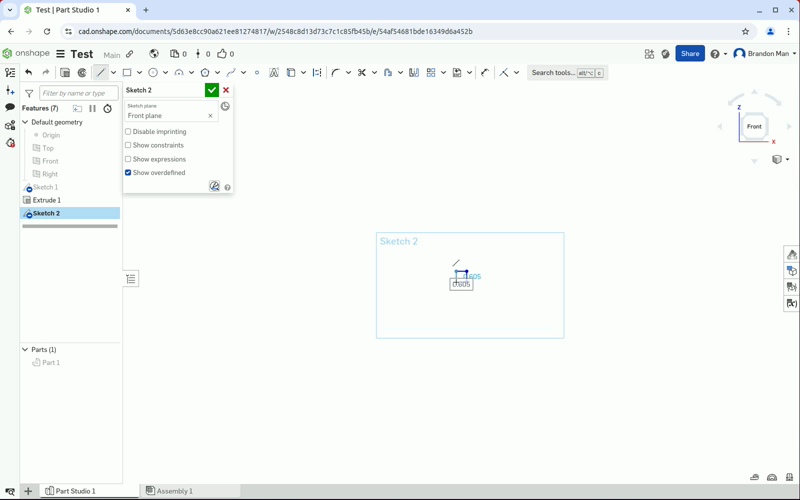
scroll(6)
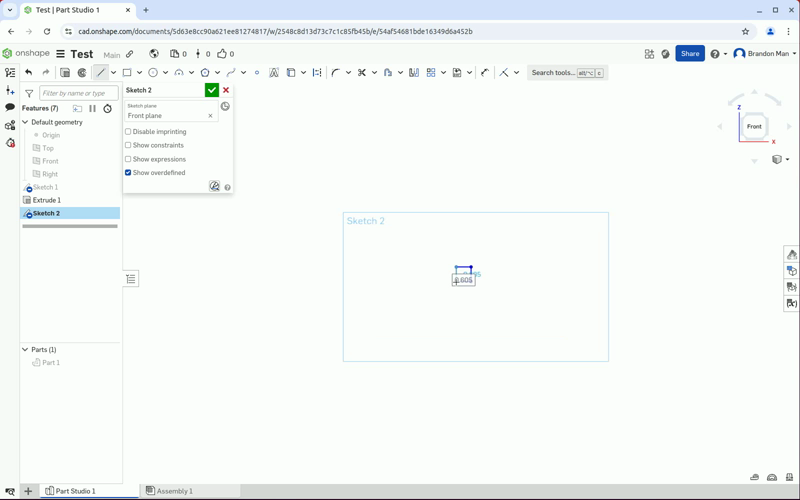
scroll(6)
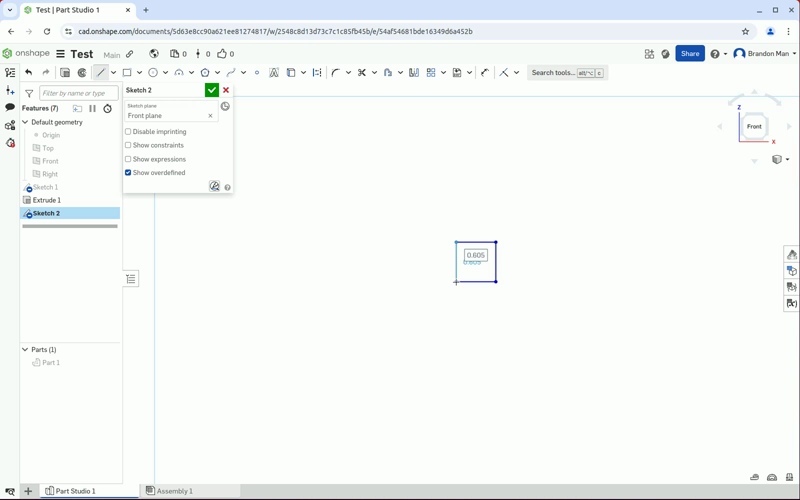
key_up(shift)
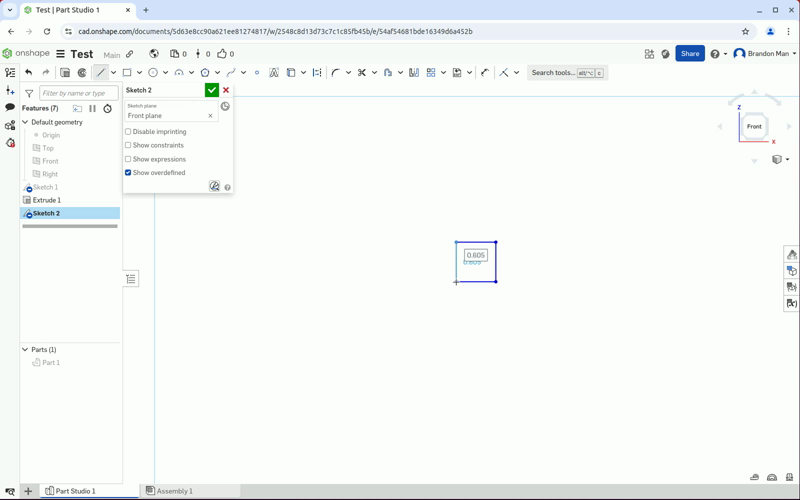
click(456, 281)
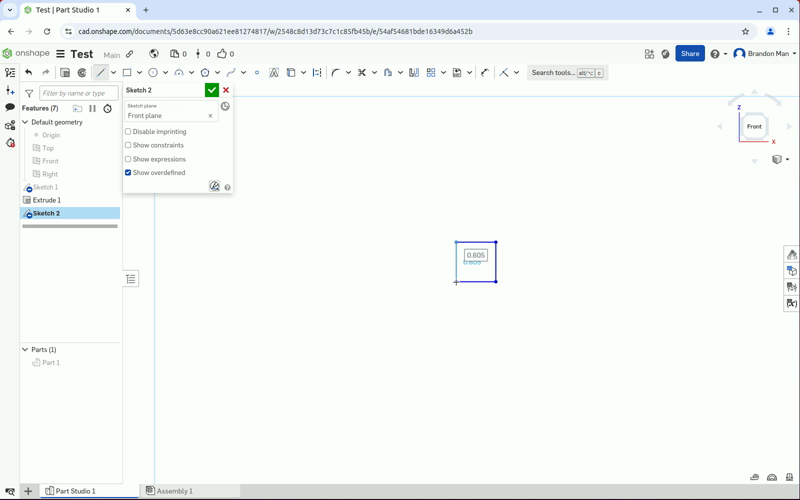
scroll(-6)
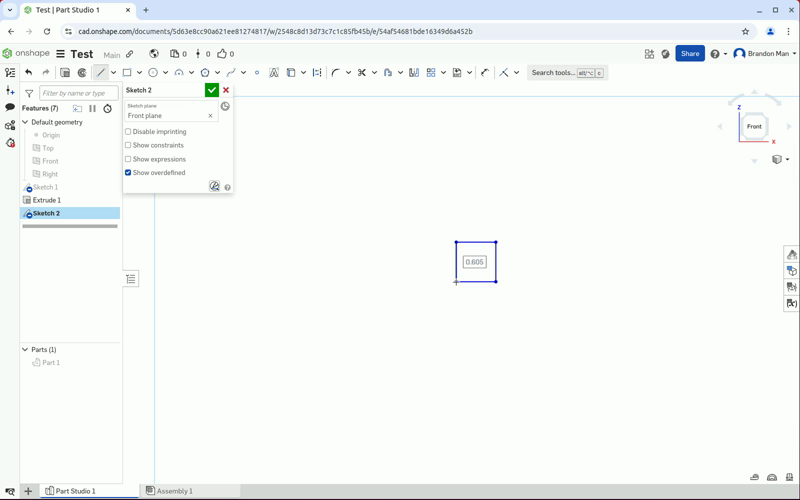
scroll(-6)
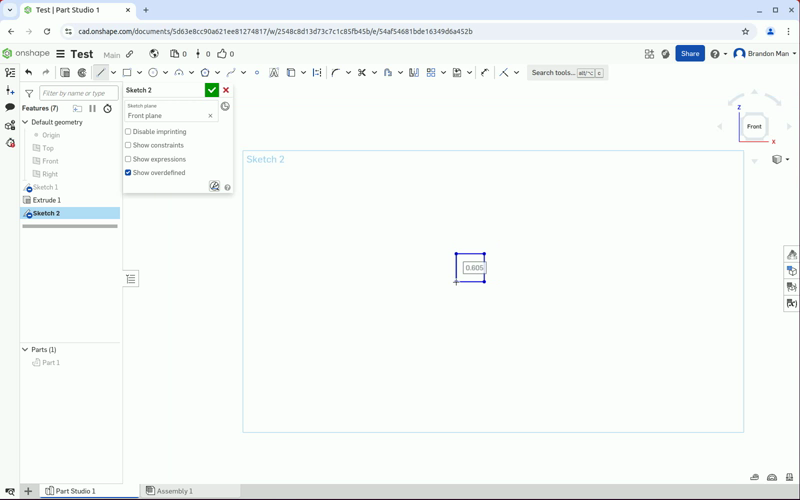
scroll(-6)
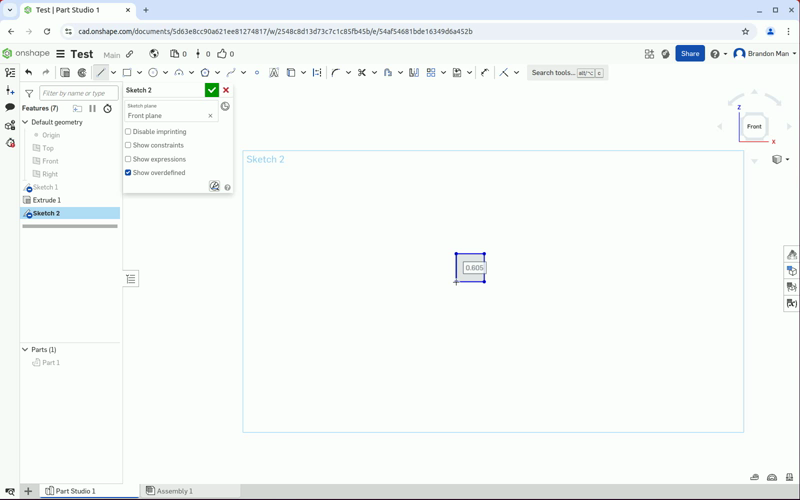
scroll(-6)
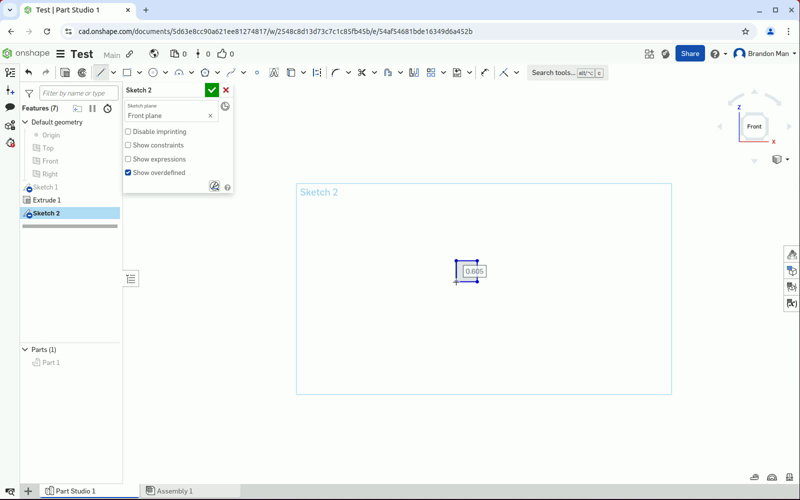
scroll(-6)
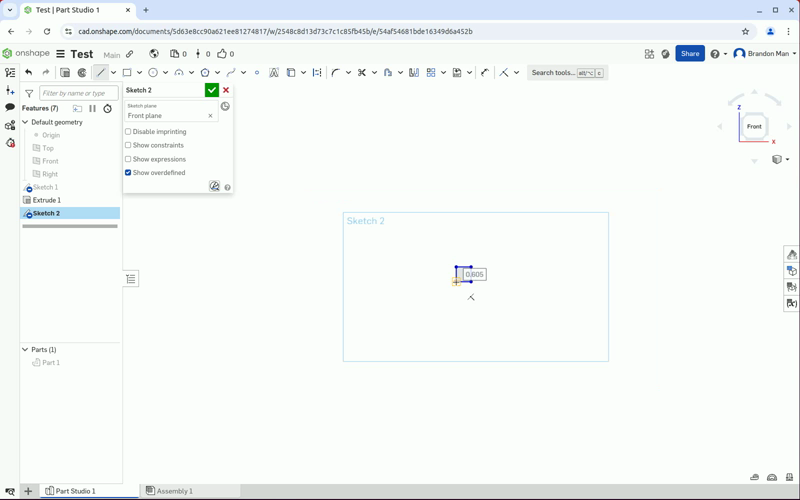
scroll(-6)
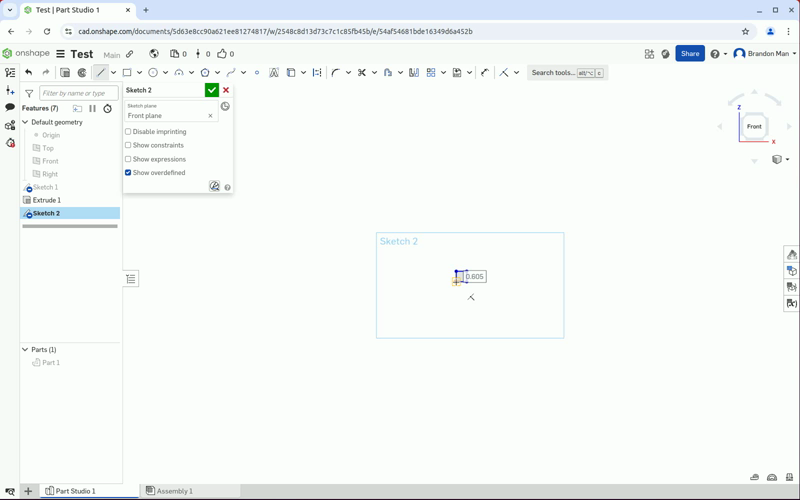
scroll(-6)
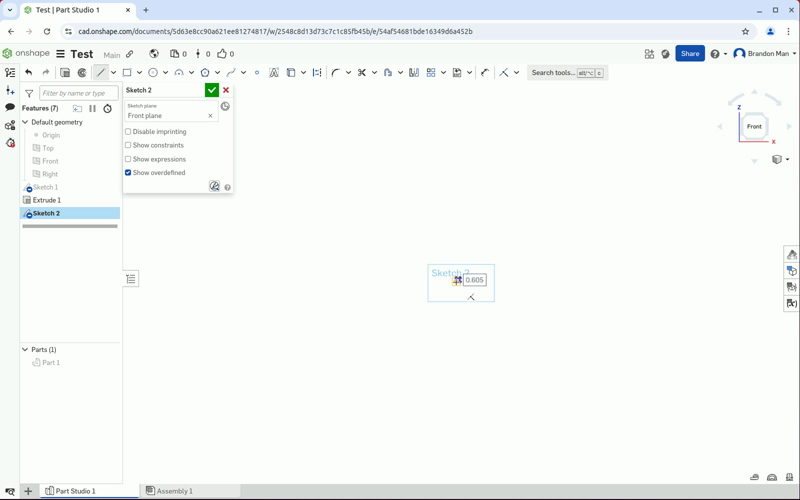
key(esc)
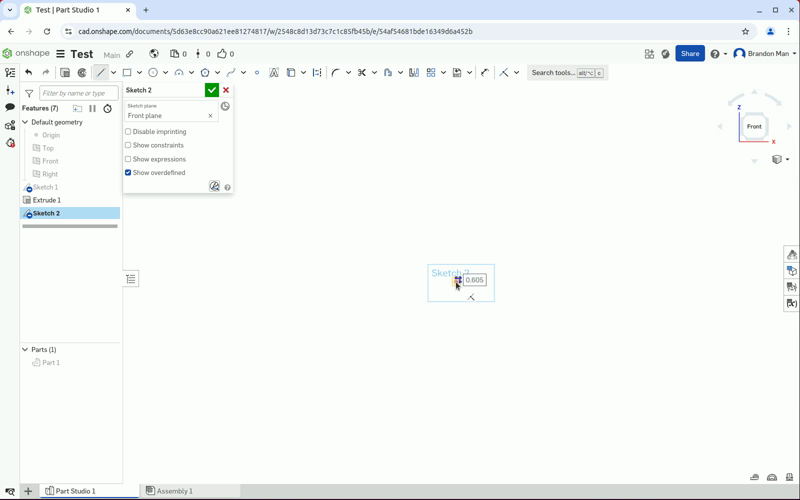
mouse_move(458, 279)
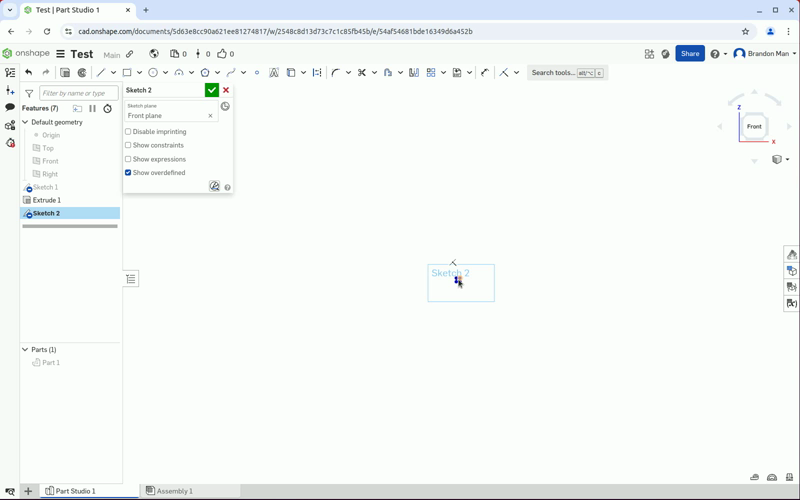
scroll(6)
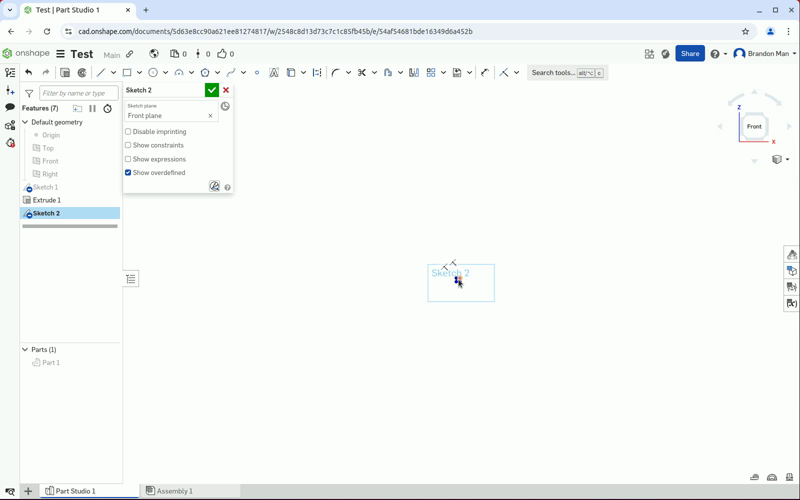
scroll(6)
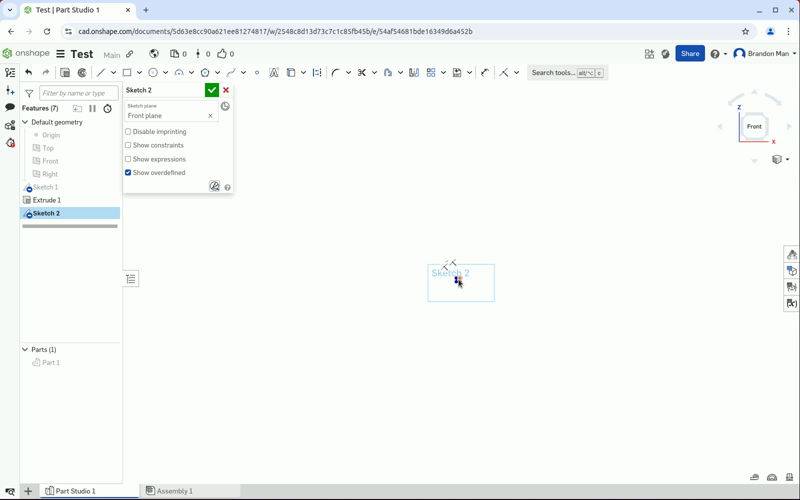
scroll(6)
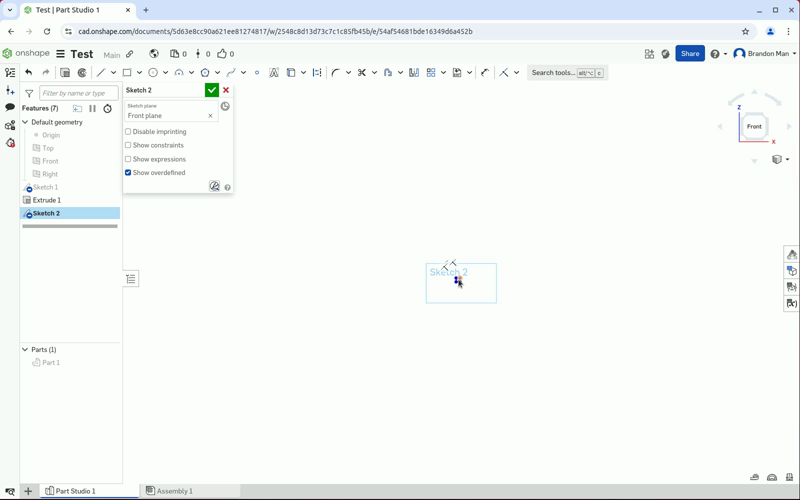
scroll(6)
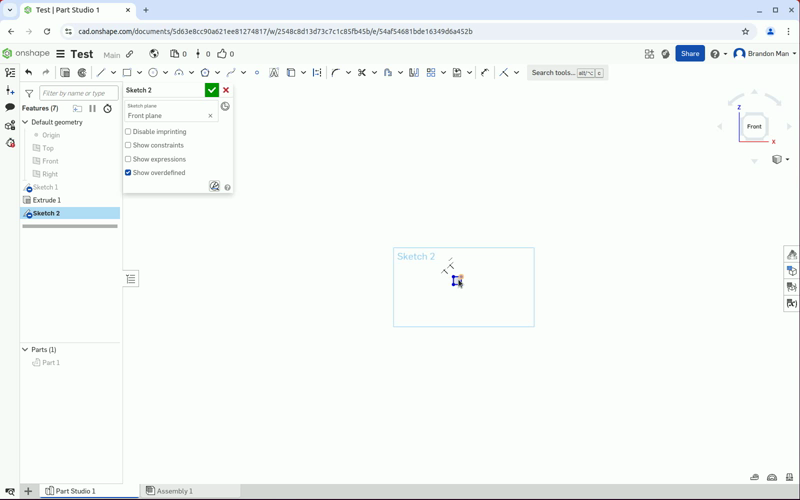
scroll(6)
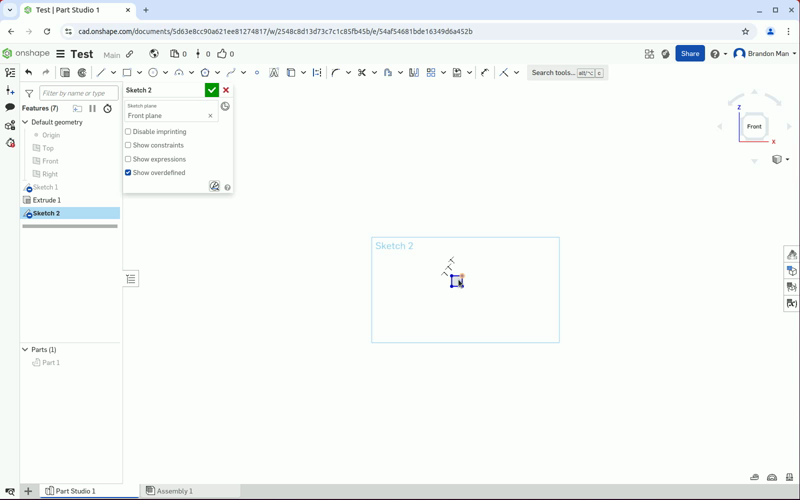
scroll(6)
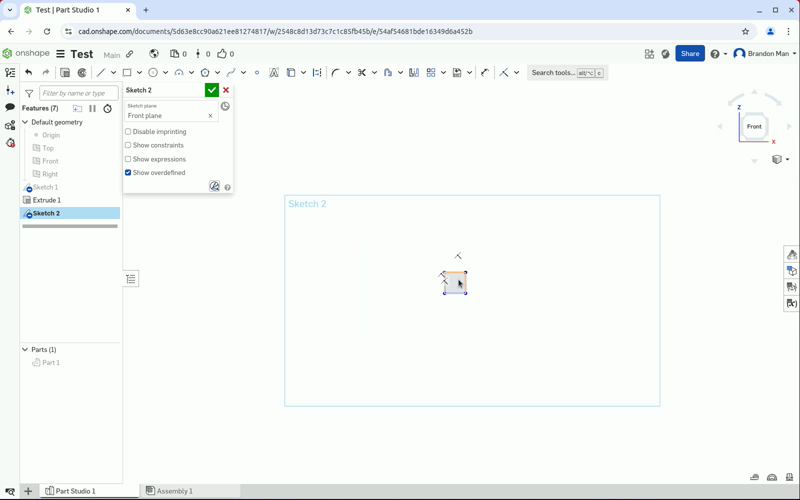
scroll(6)
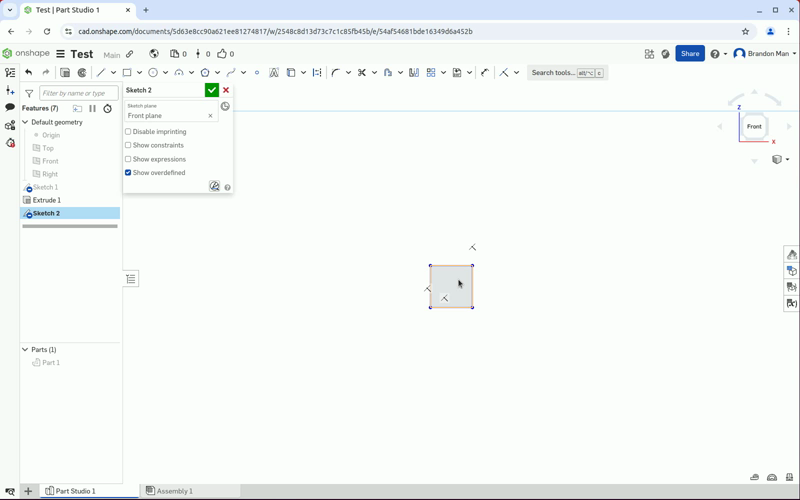
click(458, 279)
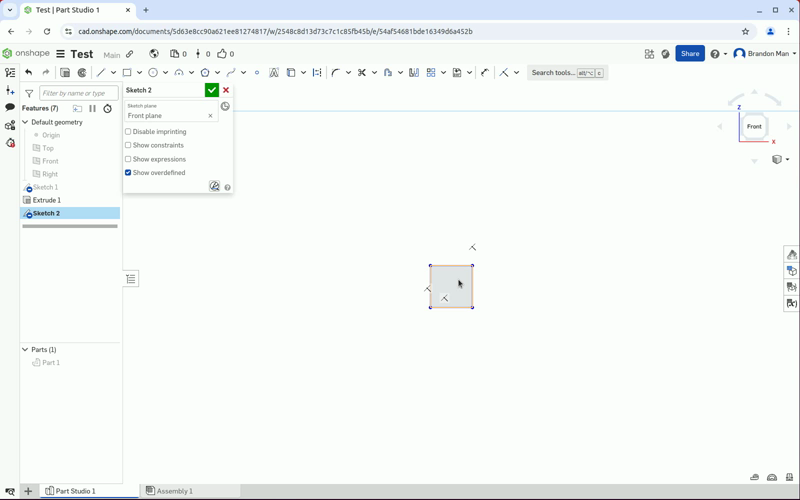
scroll(-6)
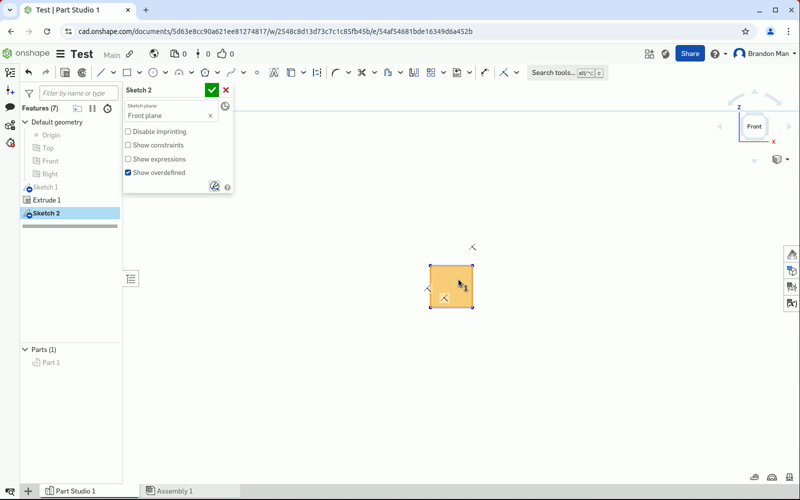
scroll(-6)
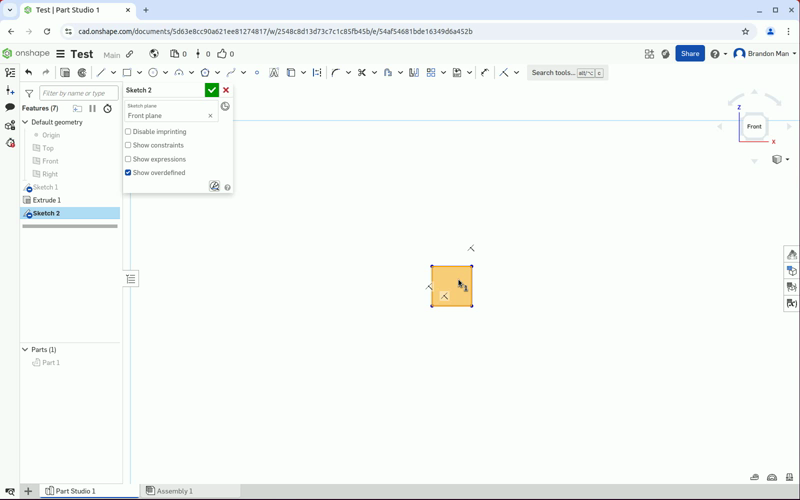
scroll(-6)
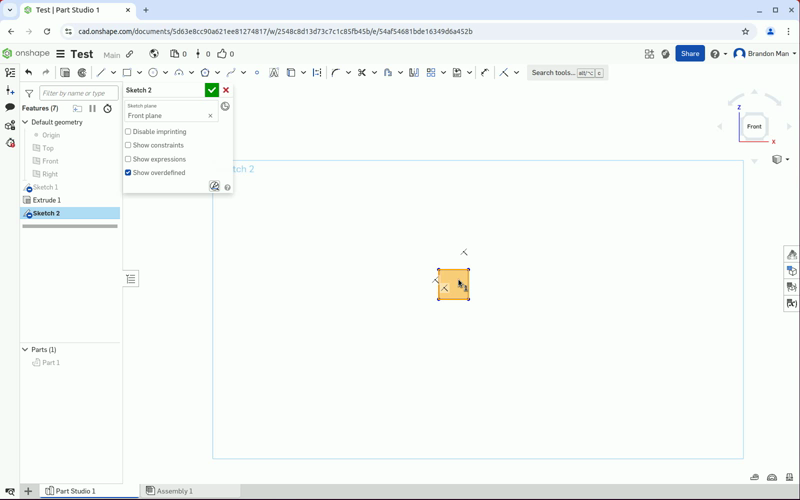
scroll(-6)
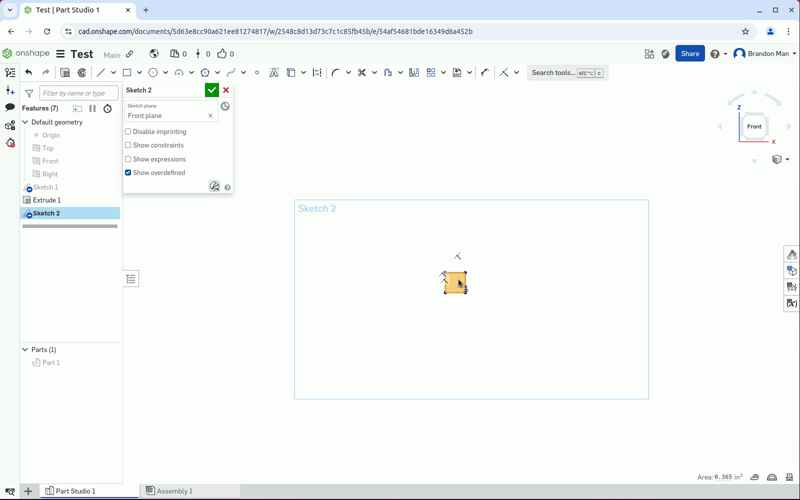
scroll(-6)
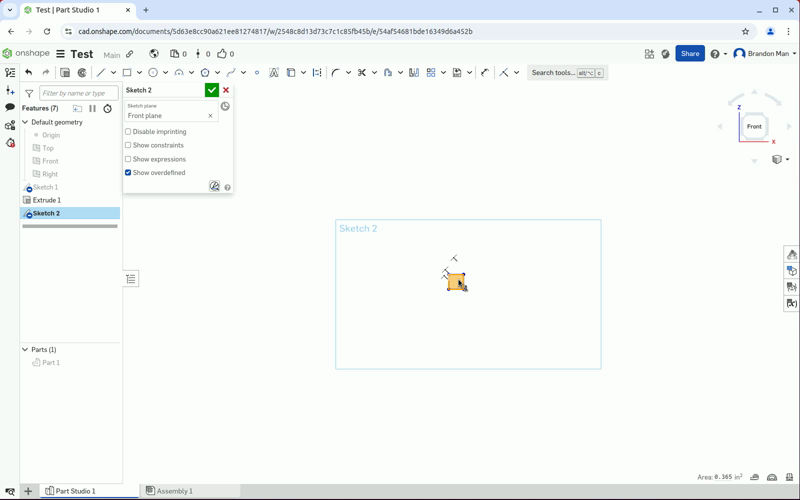
scroll(-6)
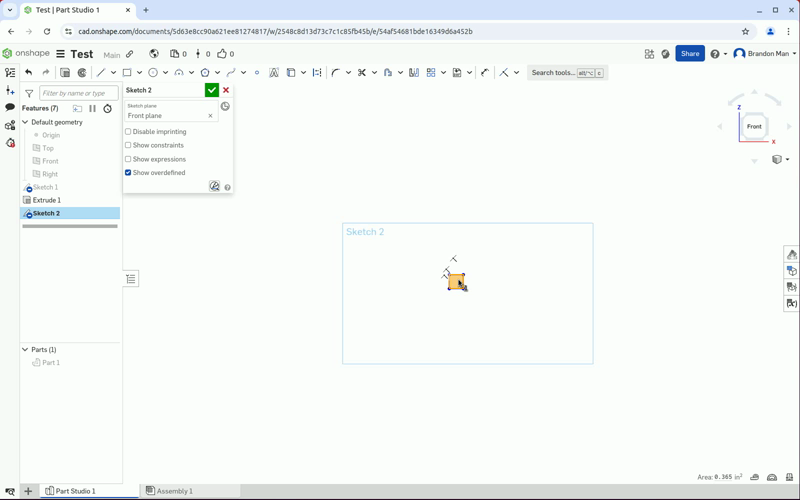
scroll(-6)
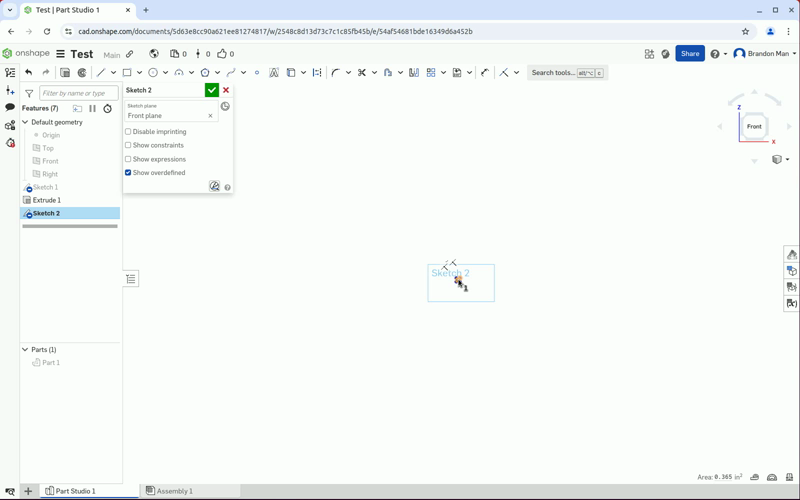
mouse_move(73, 352)
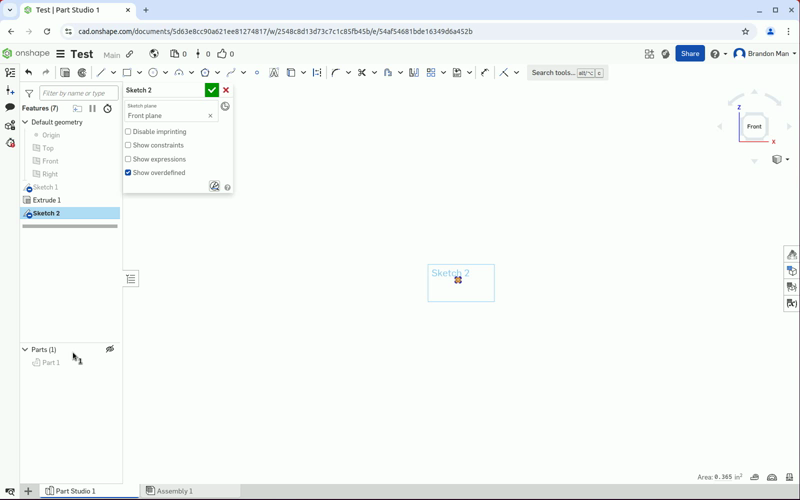
key(shift+y)
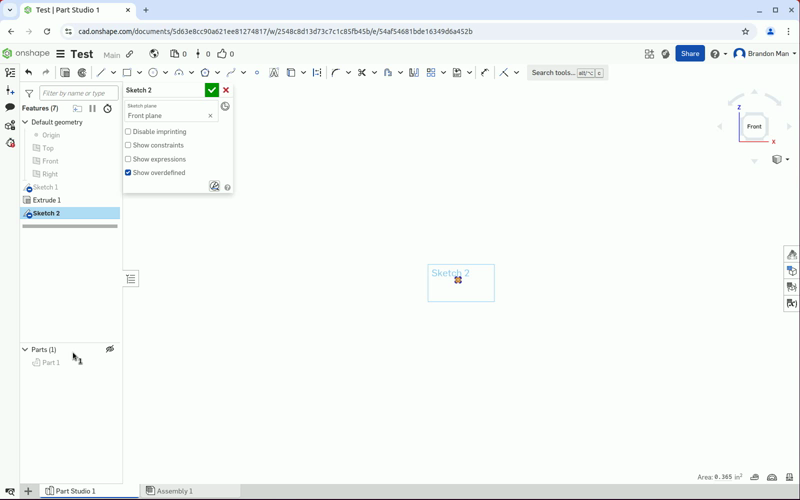
key(shift+e)
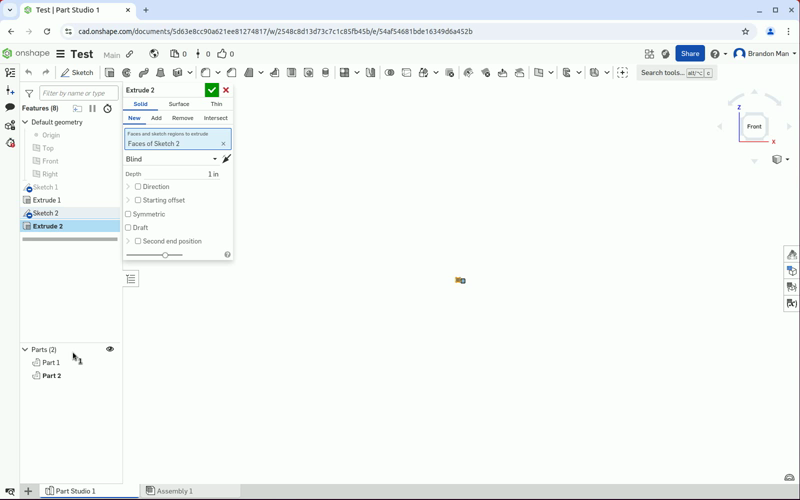
mouse_move(143, 106)
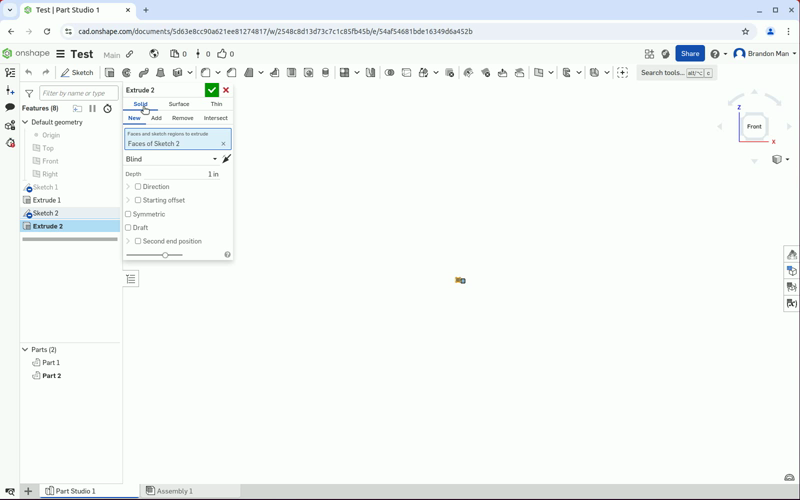
click(143, 106)
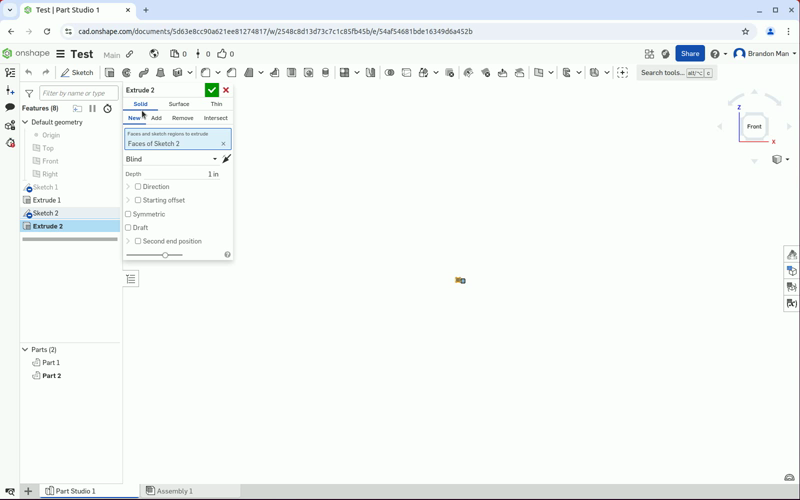
mouse_move(137, 120)
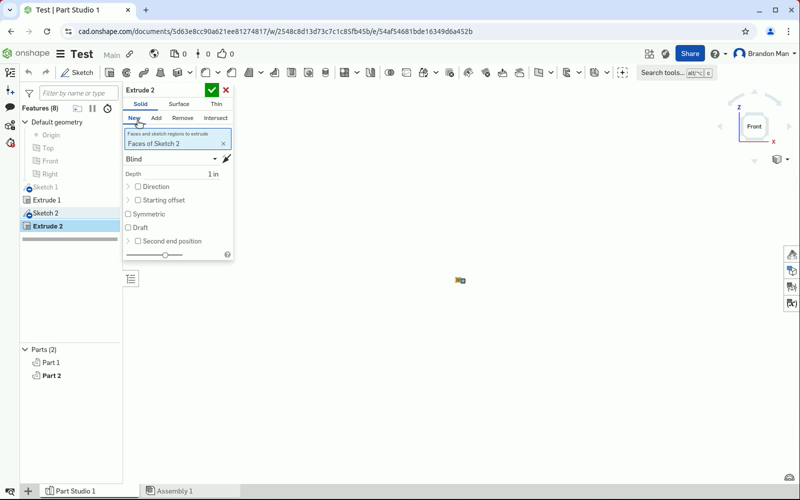
click(137, 120)
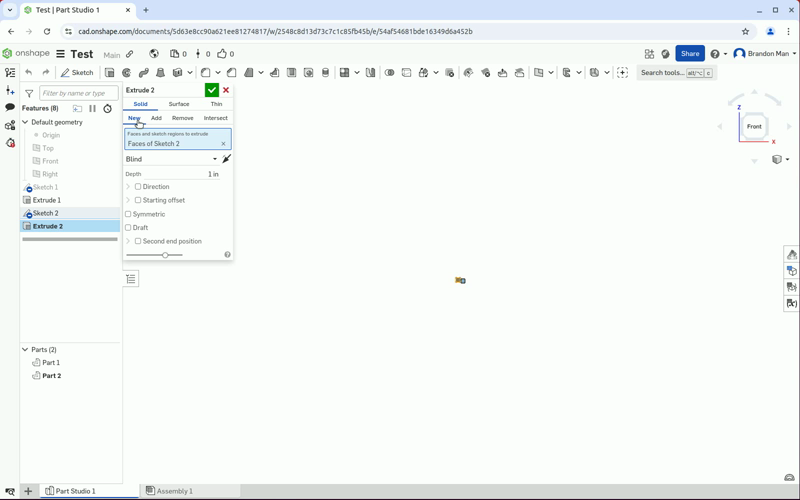
key(tab, 4)
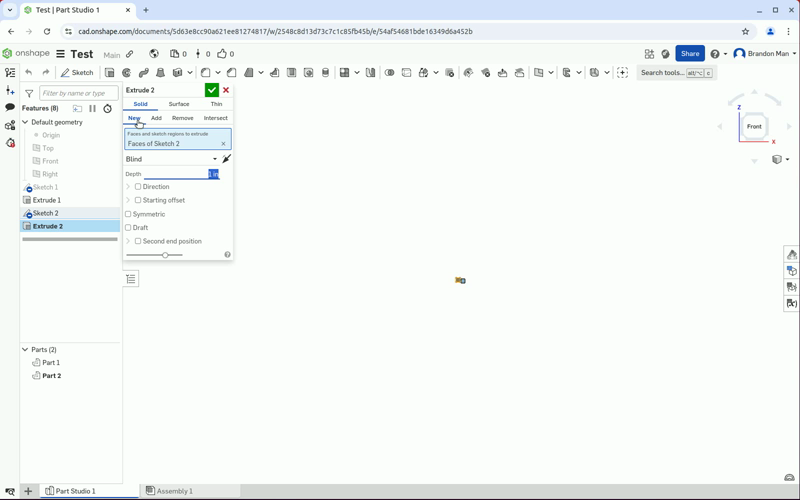
text(-15.405)
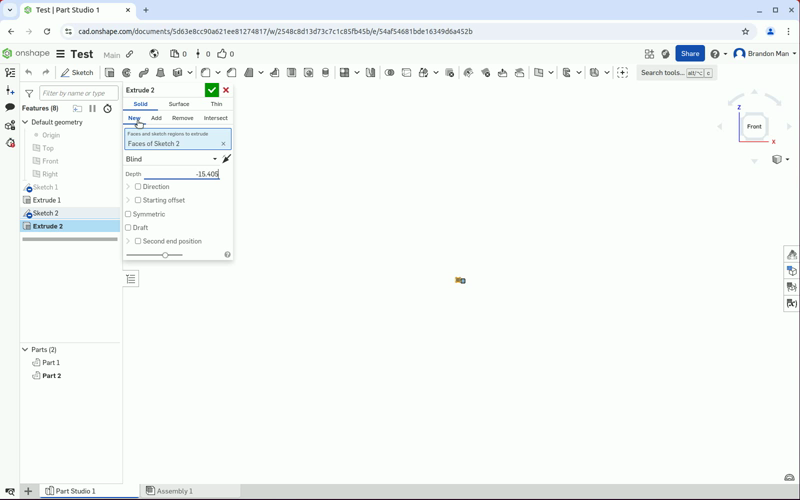
key(enter)
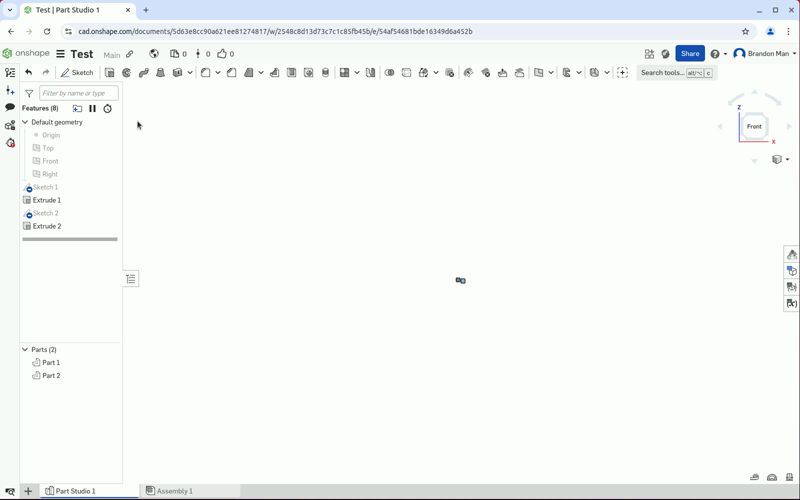
key(shift+h)
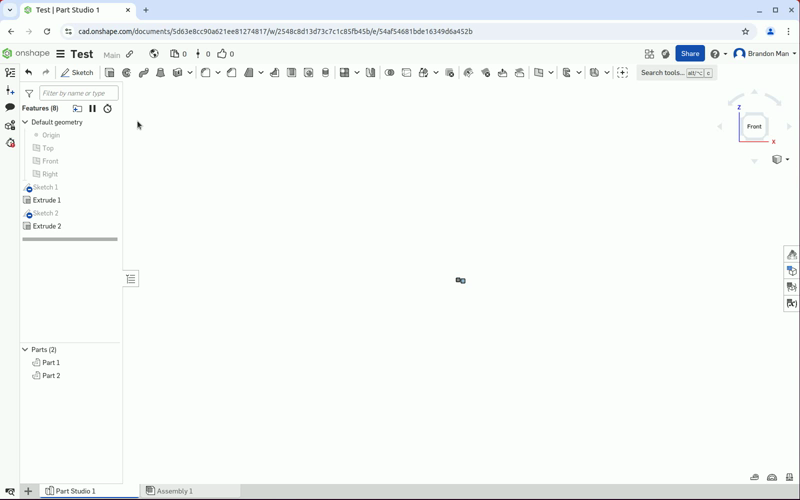
key(shift+h)
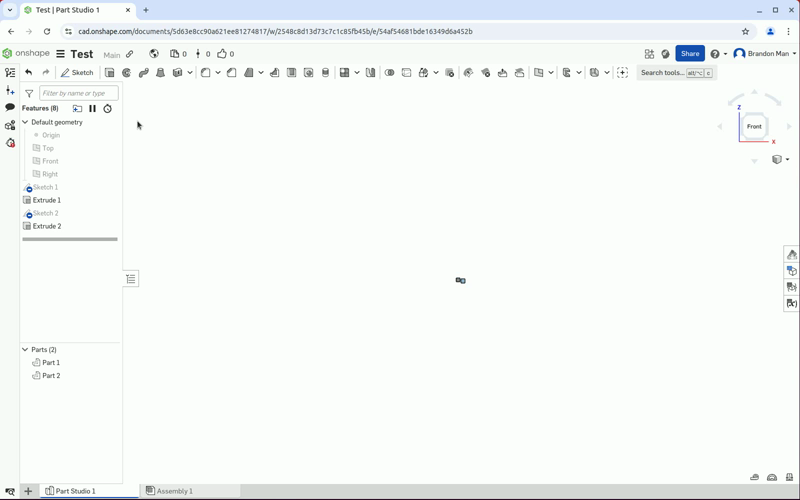
mouse_move(73, 189)
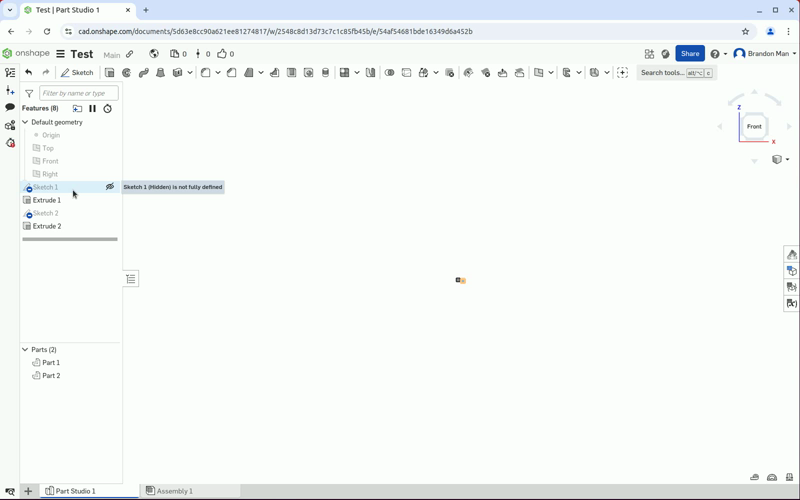
click(73, 189)
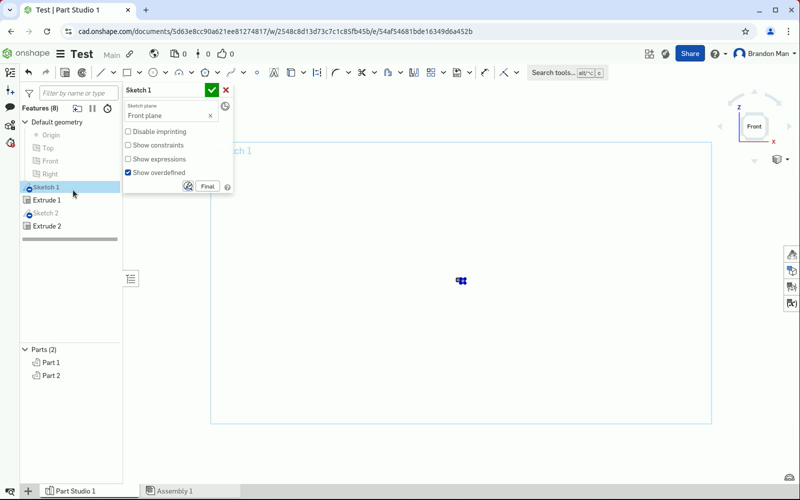
mouse_move(229, 92)
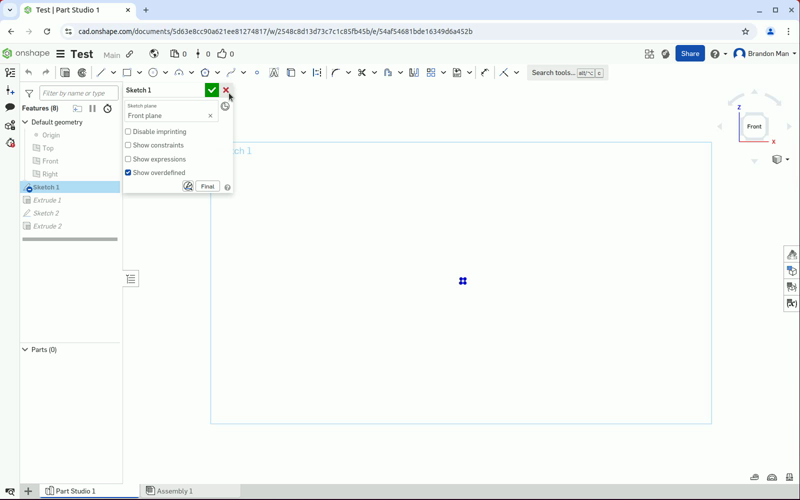
click(229, 92)
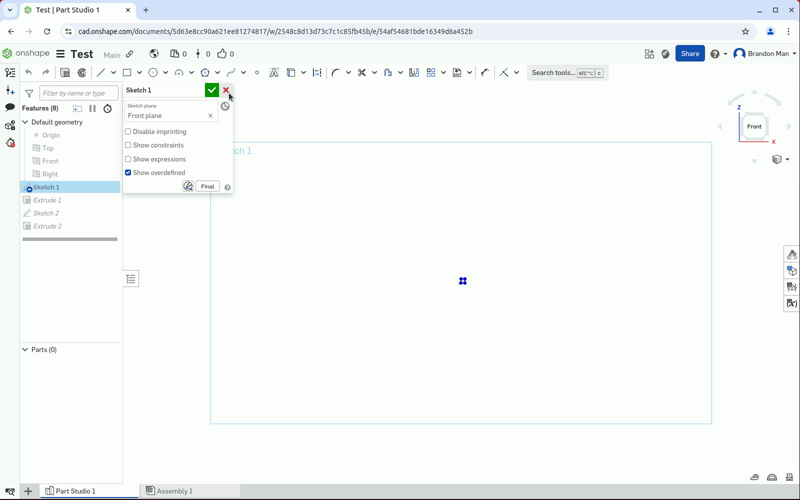
key(shift+s)
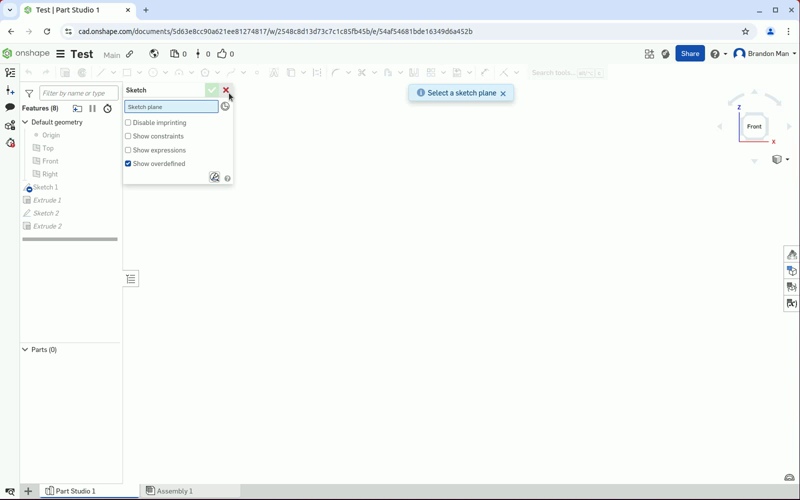
mouse_move(73, 163)
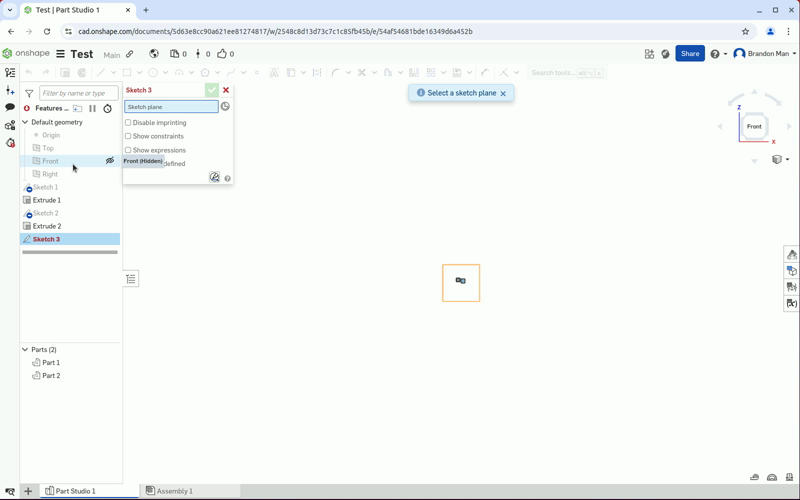
click(73, 163)
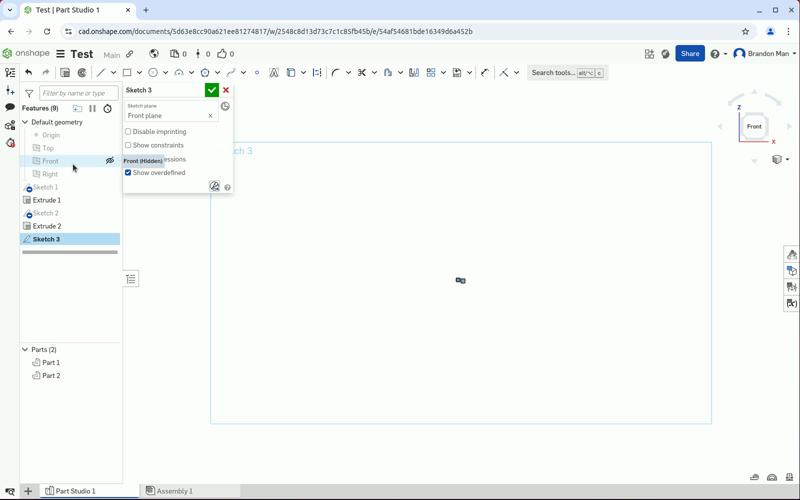
mouse_move(73, 352)
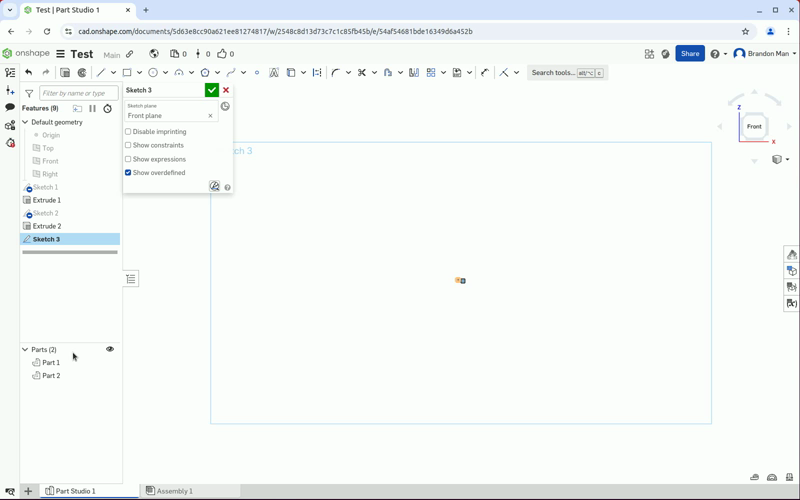
key(y)
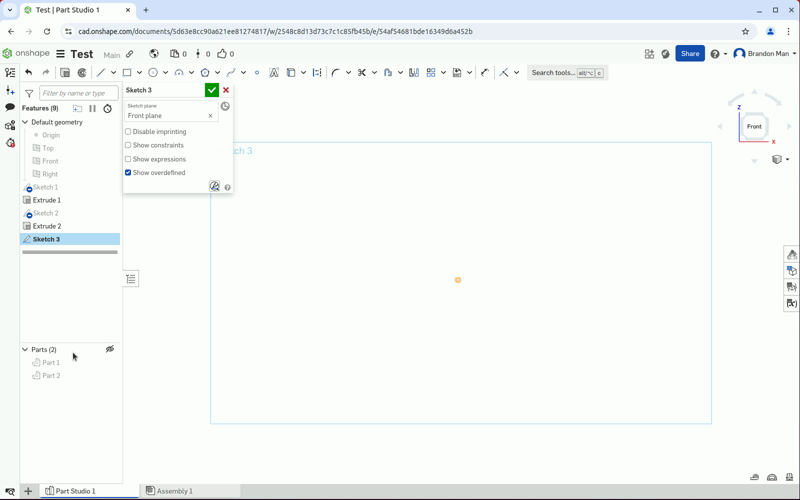
key(l)
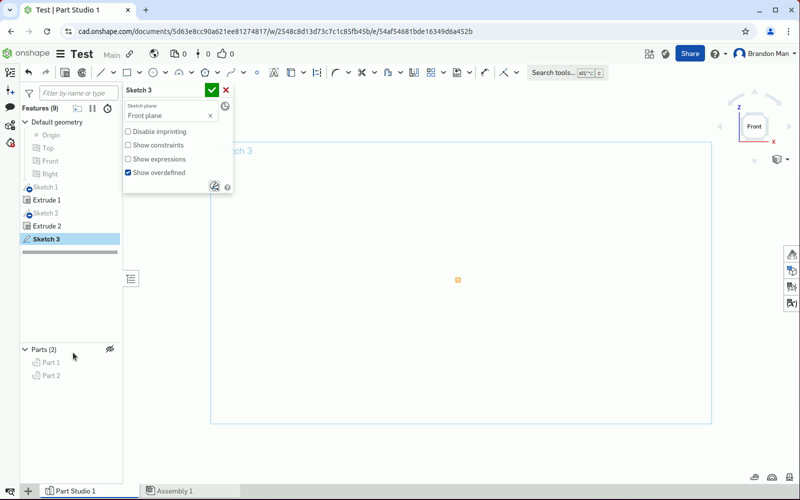
key_down(shift)
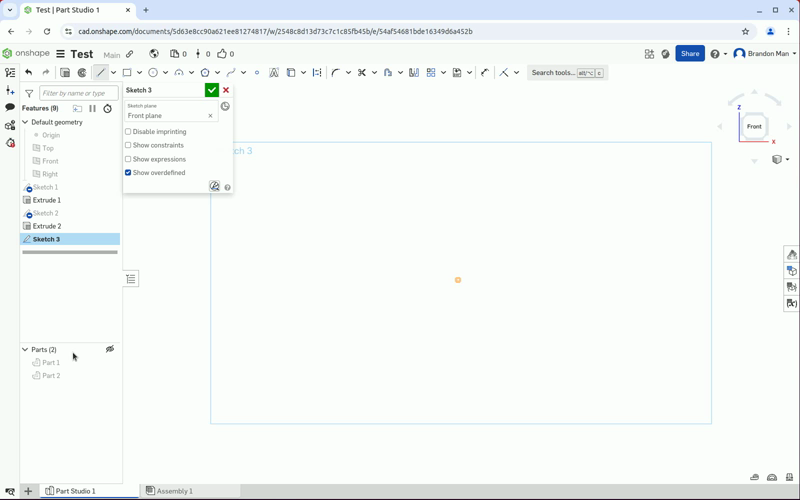
mouse_move(457, 286)
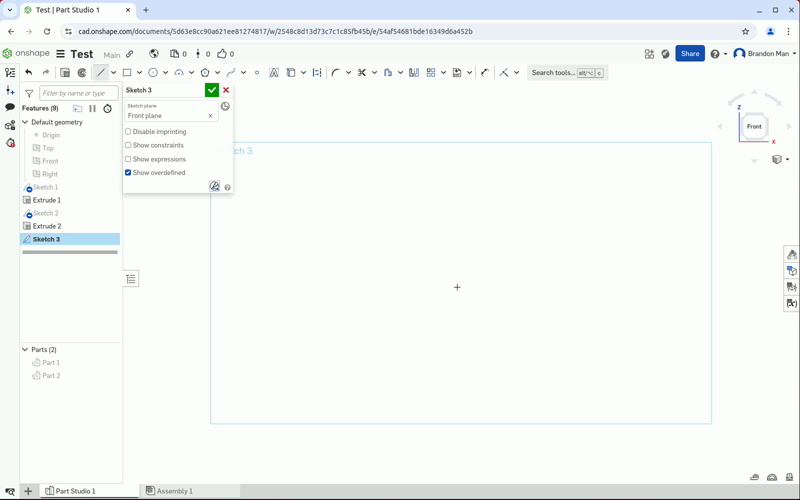
click(457, 286)
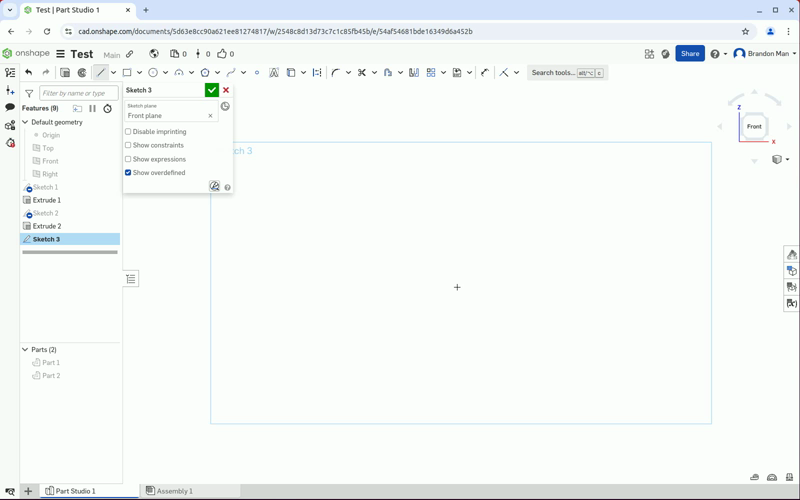
key_up(shift)
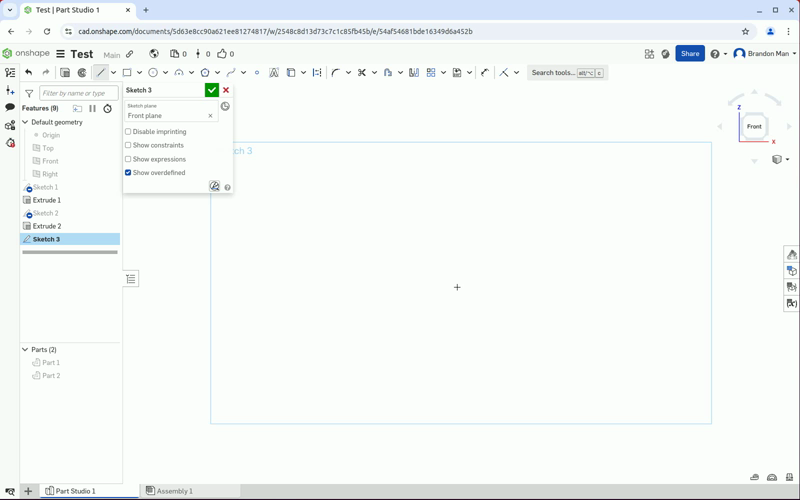
key_down(shift)
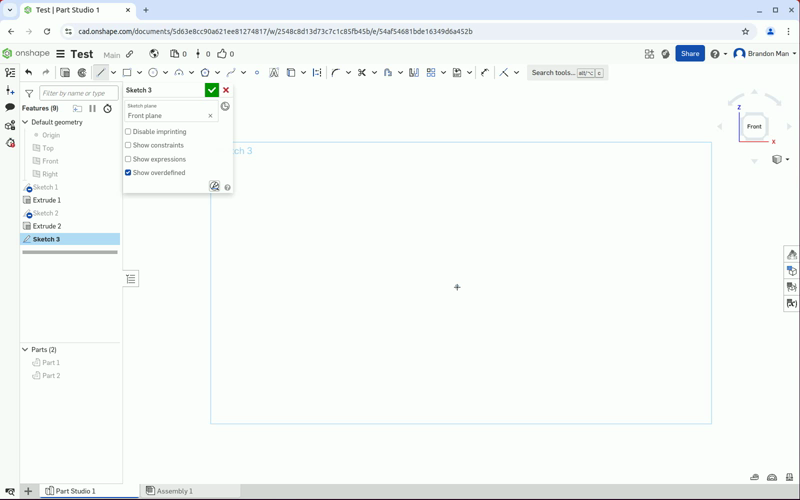
mouse_move(487, 286)
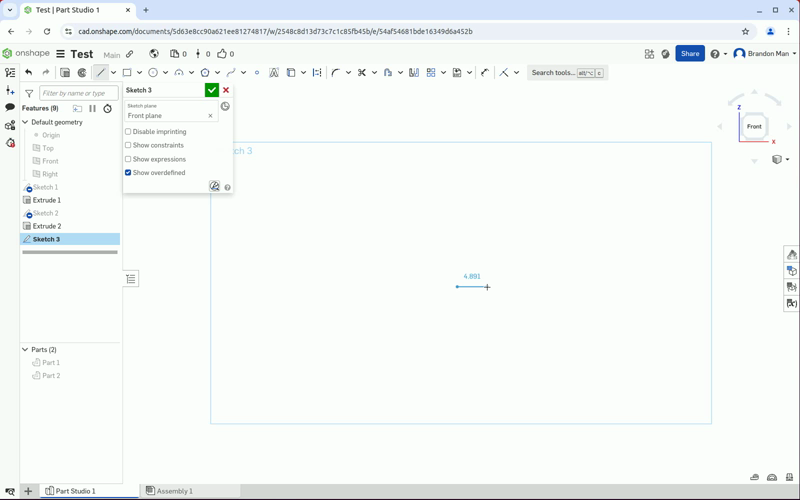
mouse_move(460, 286)
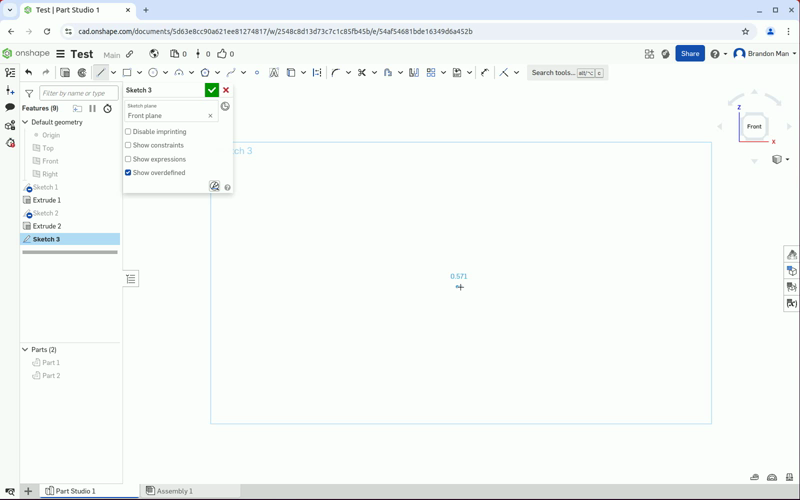
scroll(6)
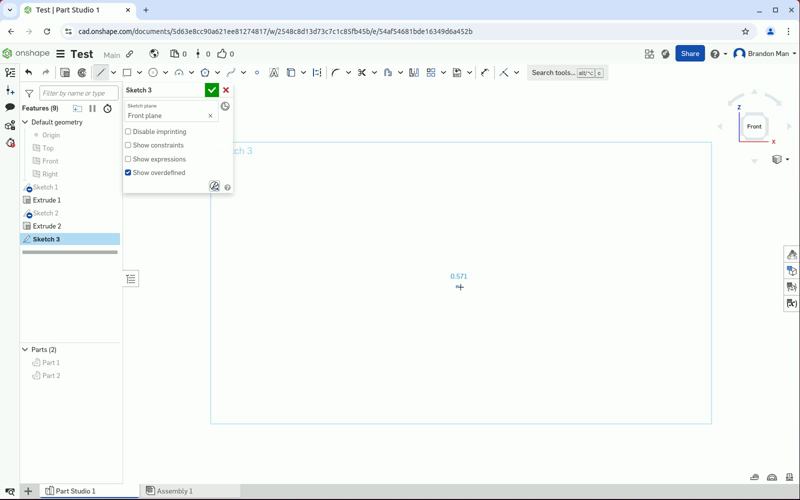
scroll(6)
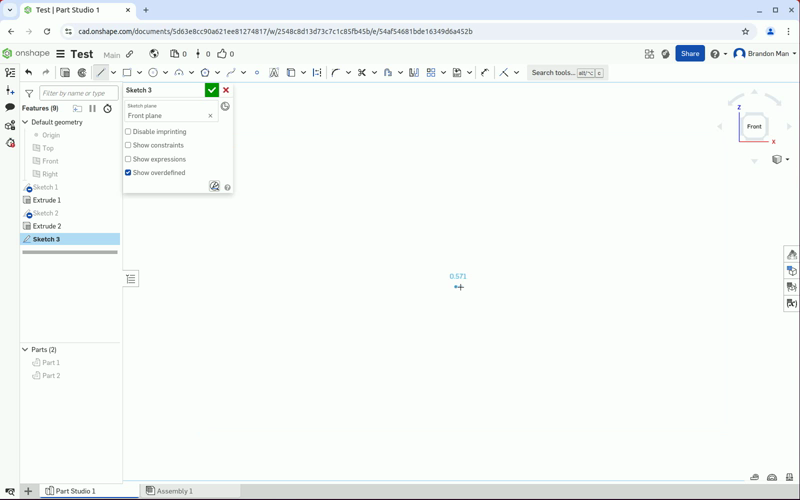
scroll(6)
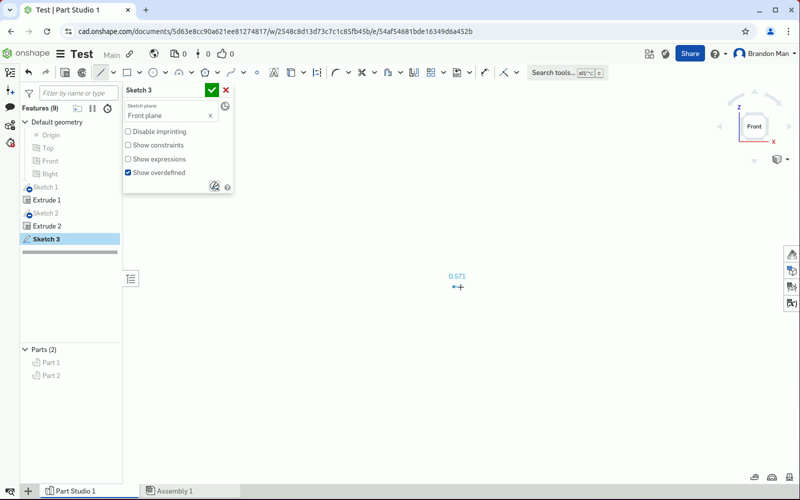
scroll(6)
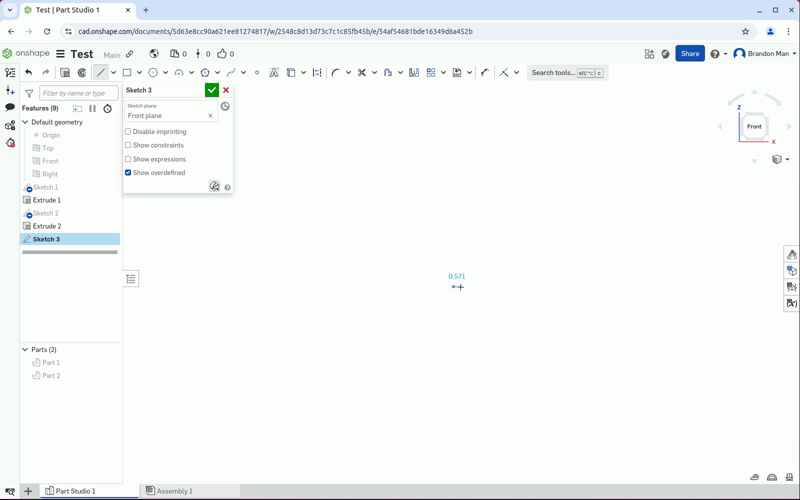
scroll(6)
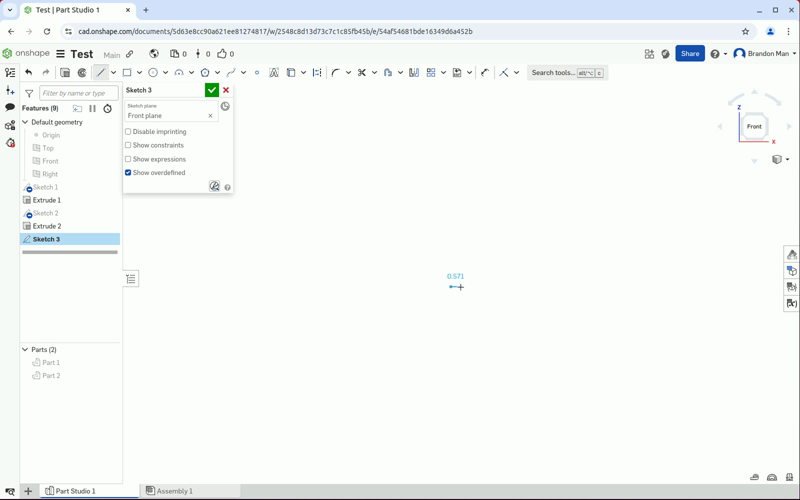
scroll(6)
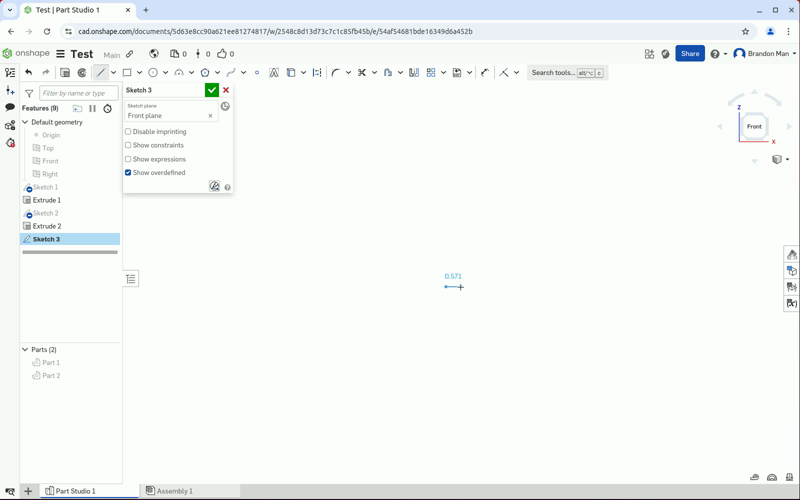
scroll(6)
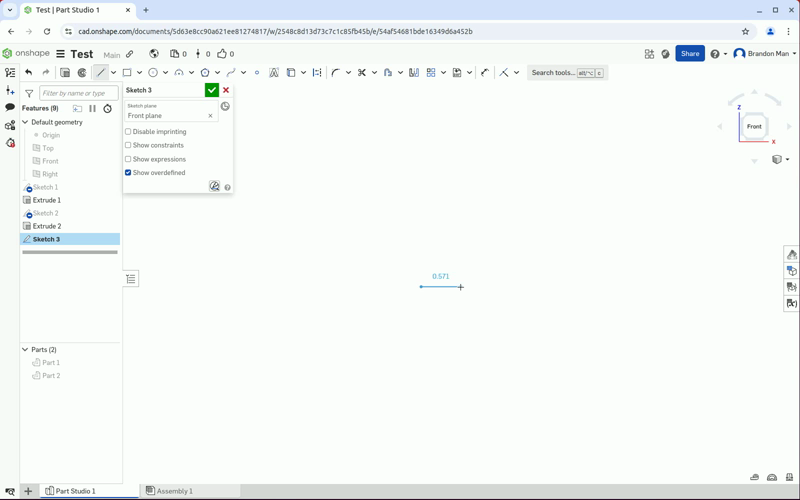
click(460, 286)
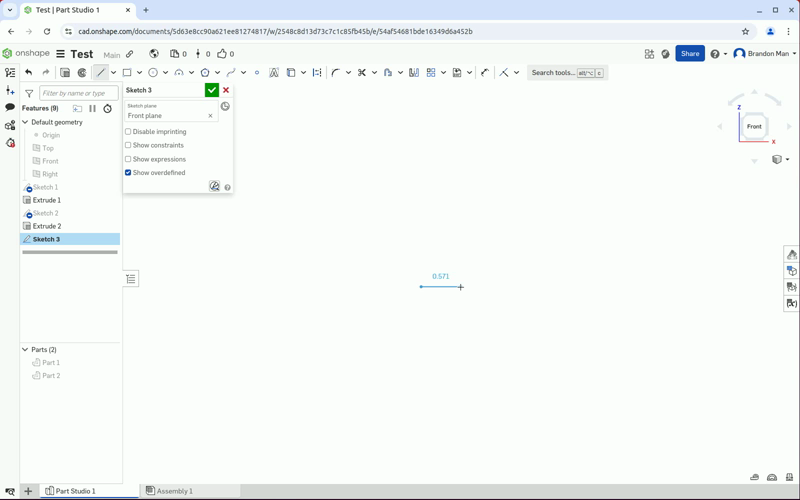
scroll(-6)
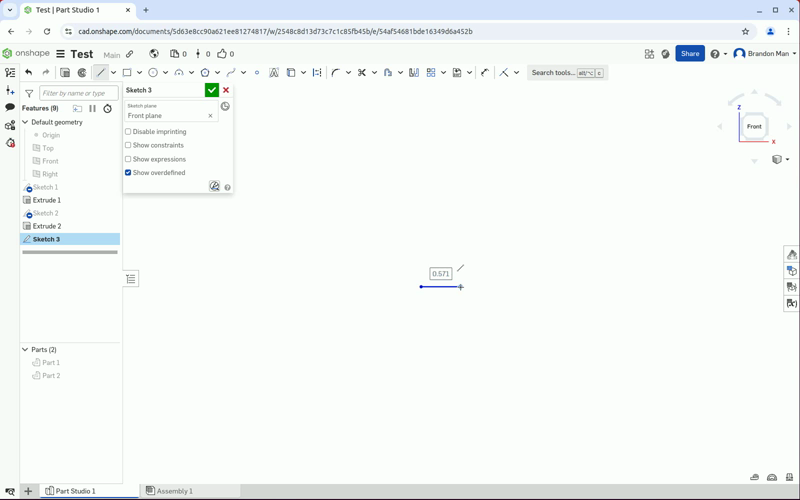
scroll(-6)
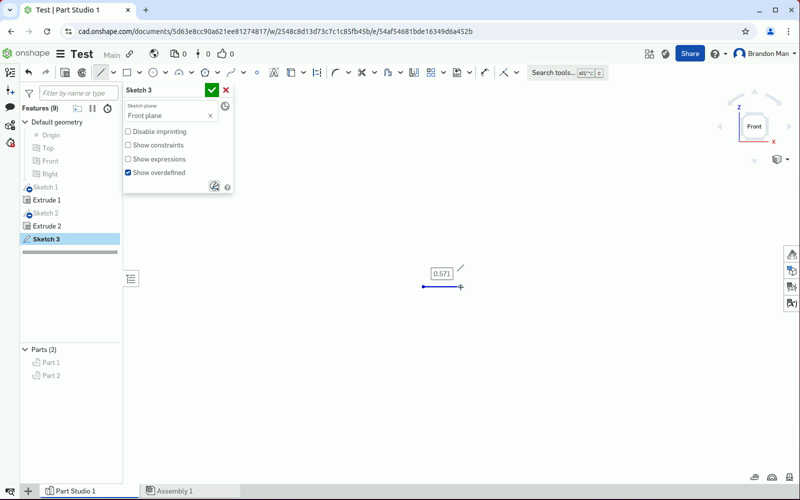
scroll(-6)
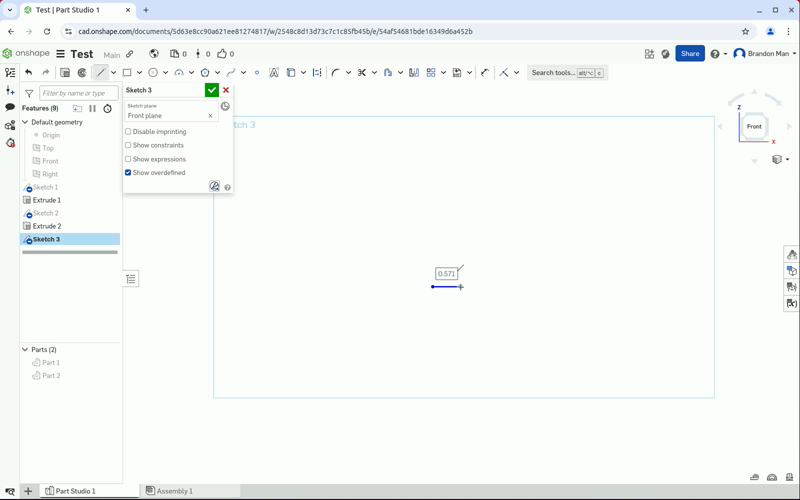
scroll(-6)
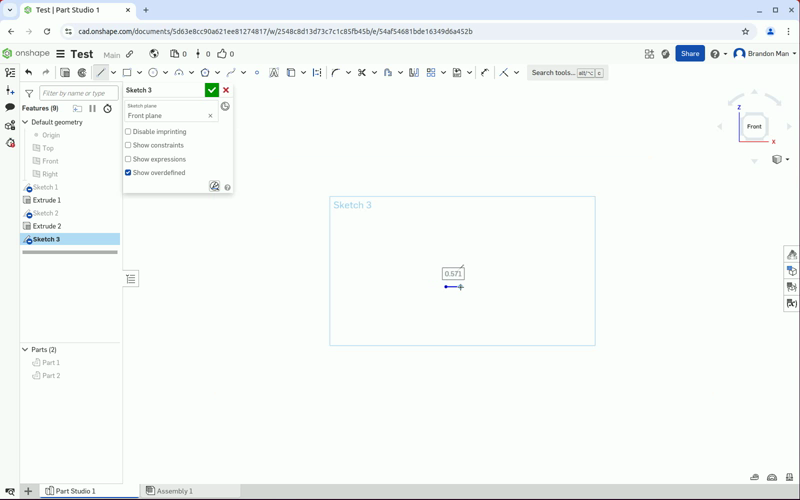
scroll(-6)
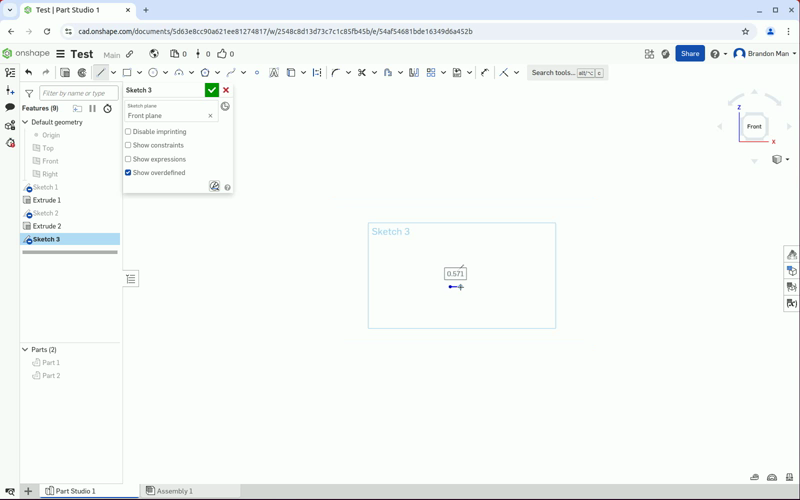
scroll(-6)
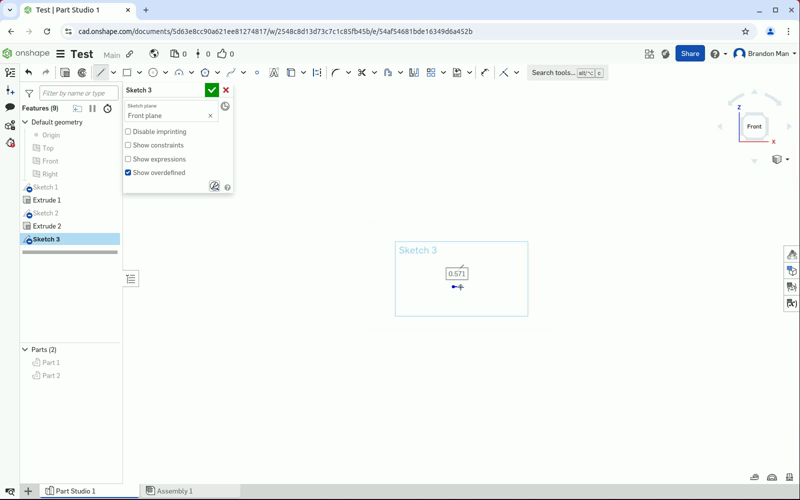
scroll(-6)
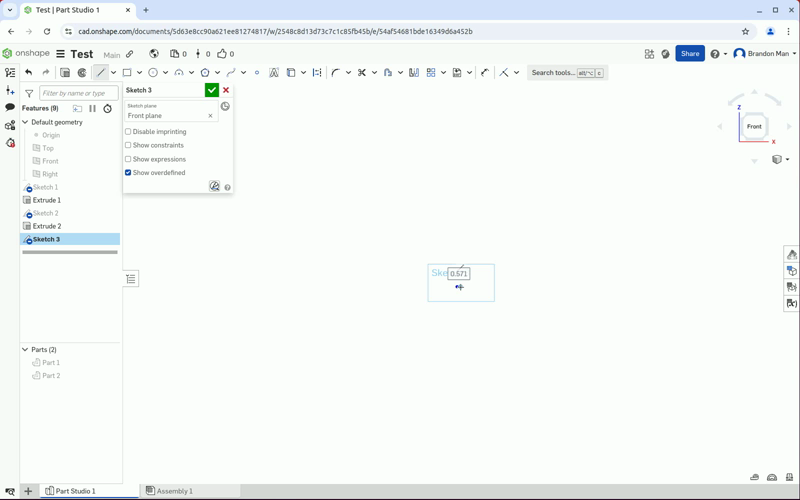
key_up(shift)
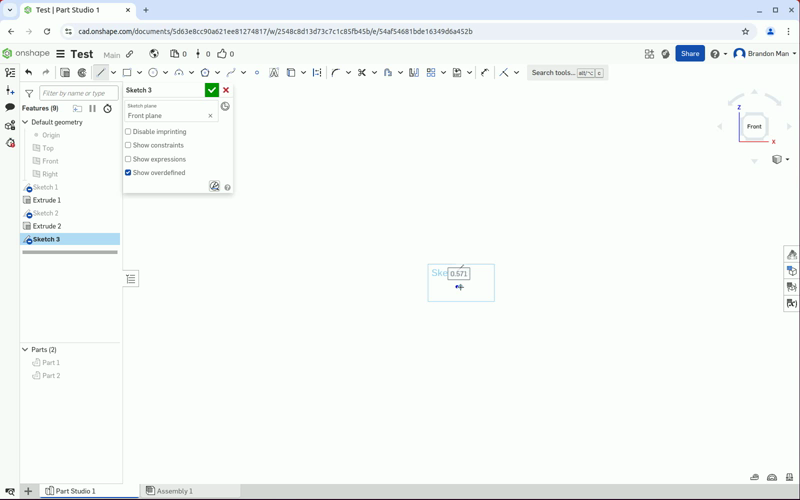
key_down(shift)
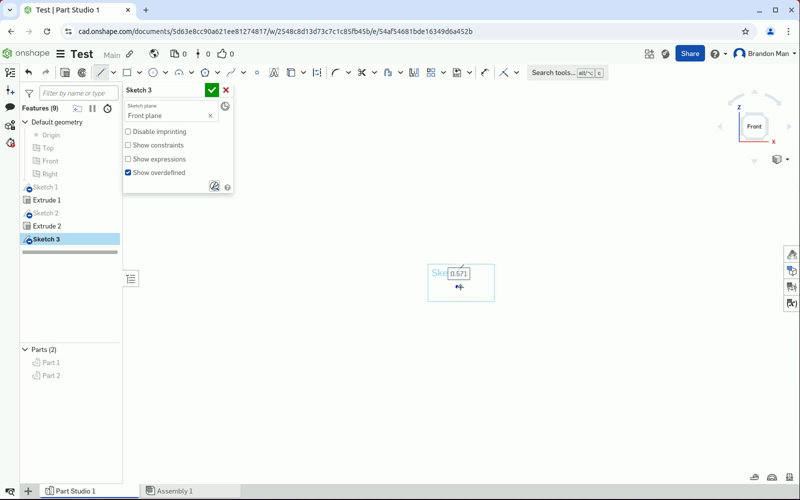
mouse_move(490, 286)
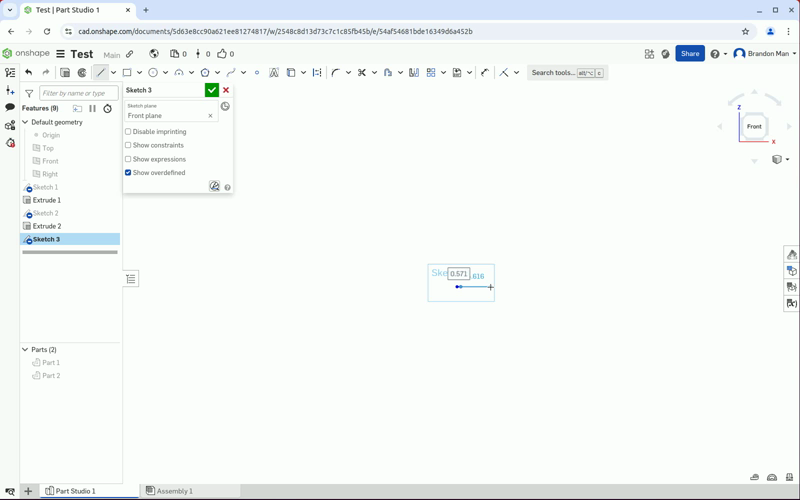
mouse_move(460, 282)
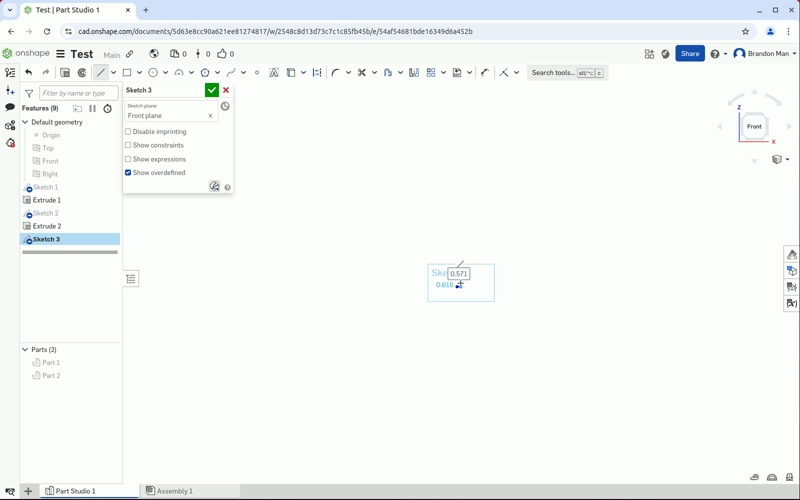
scroll(6)
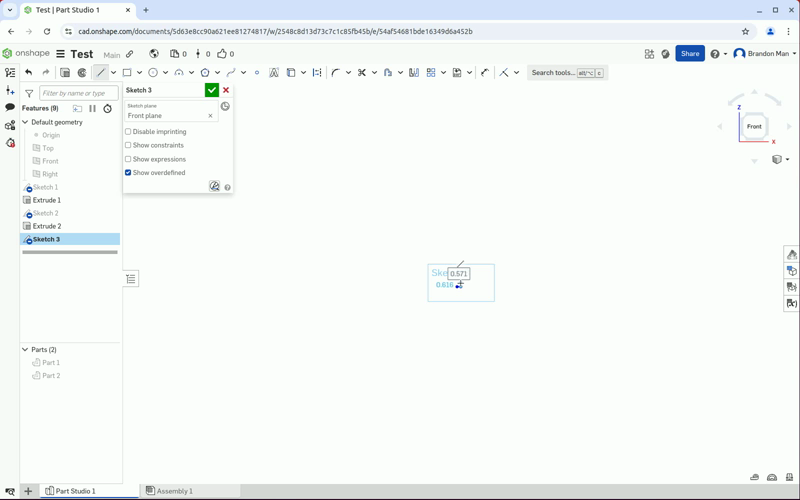
scroll(6)
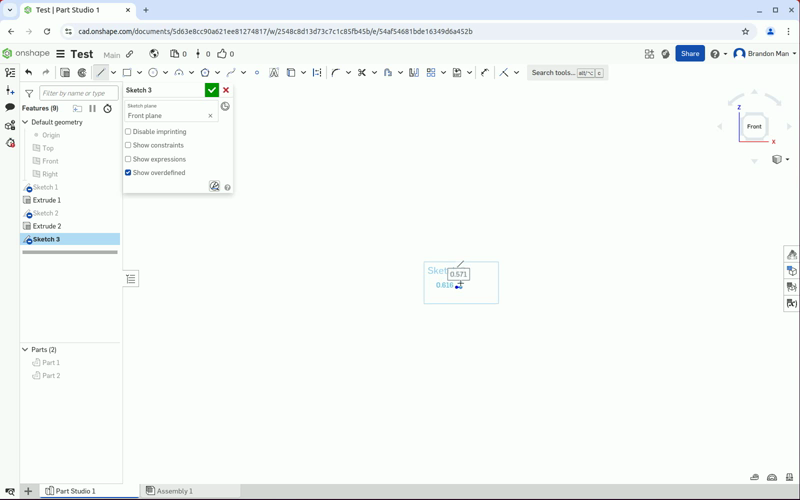
scroll(6)
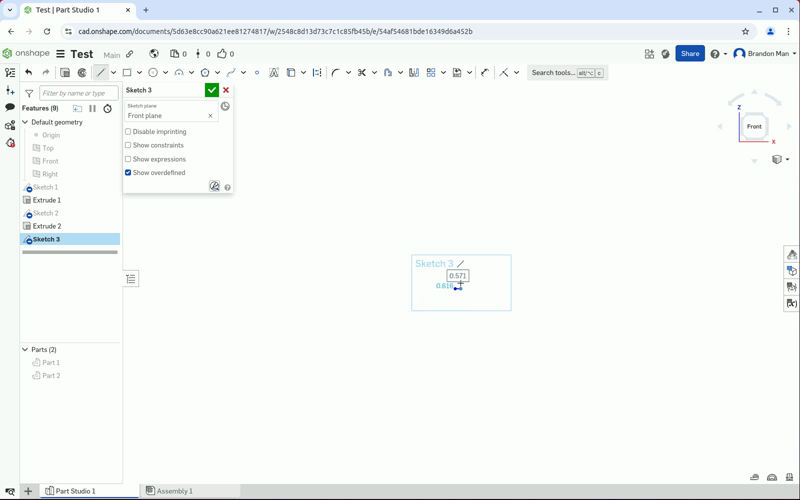
scroll(6)
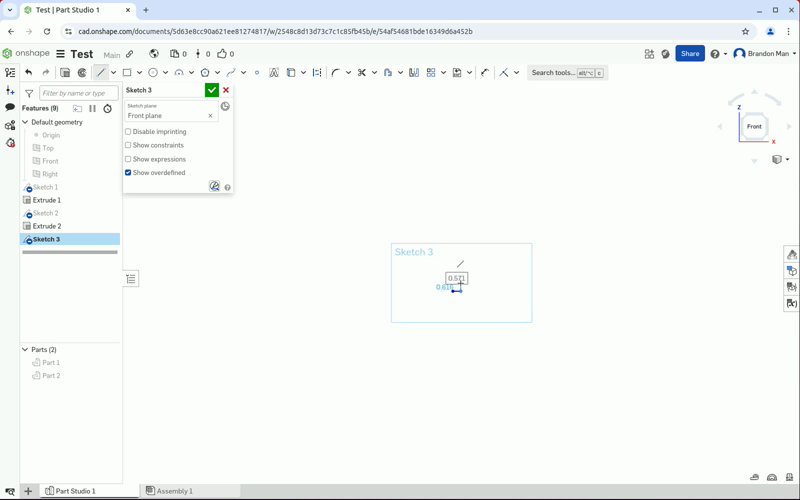
scroll(6)
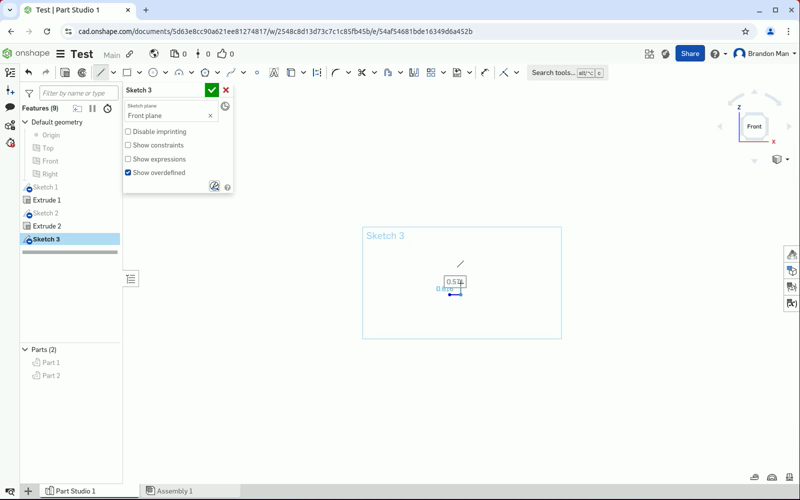
scroll(6)
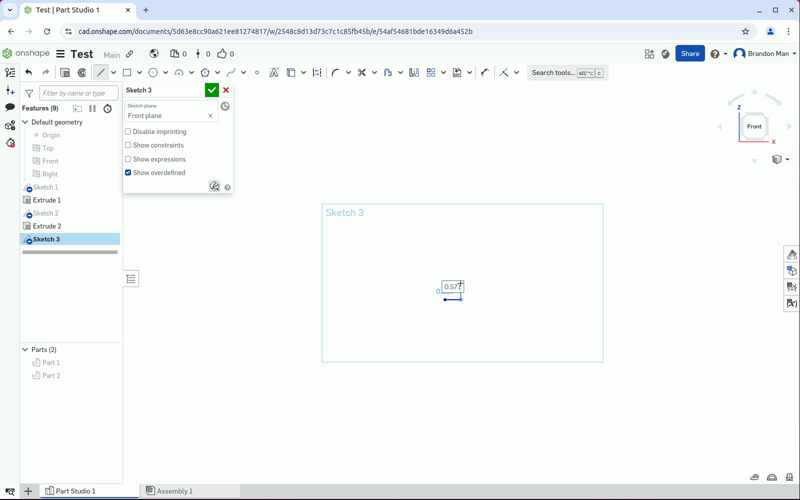
scroll(6)
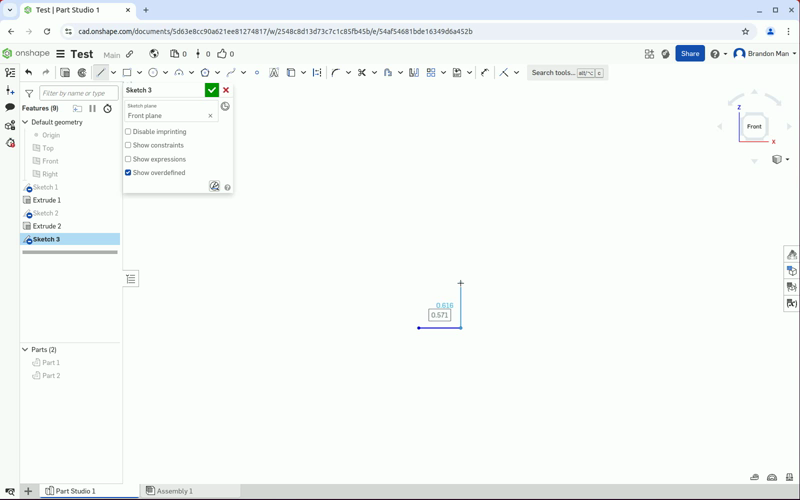
click(460, 282)
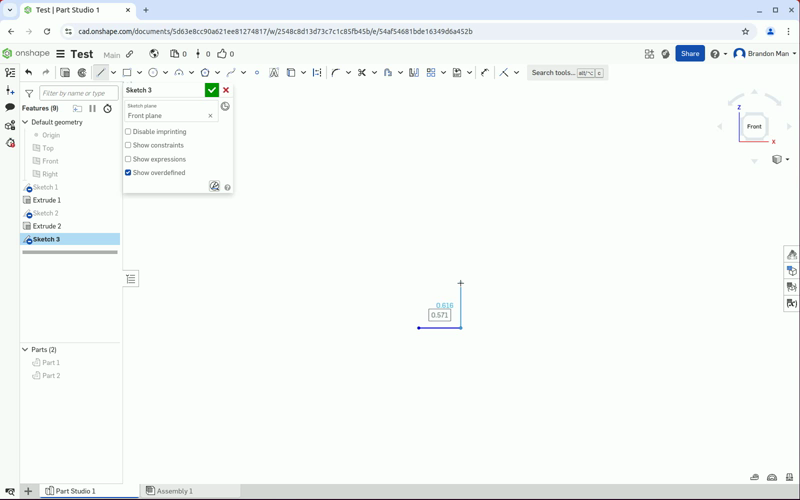
scroll(-6)
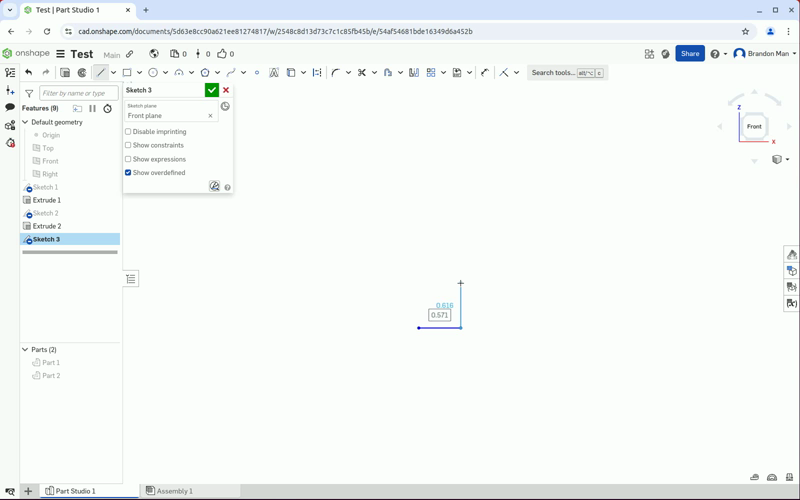
scroll(-6)
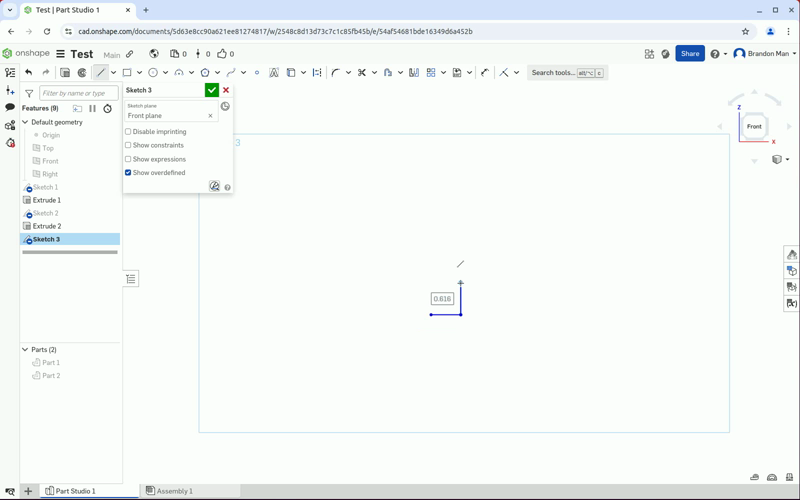
scroll(-6)
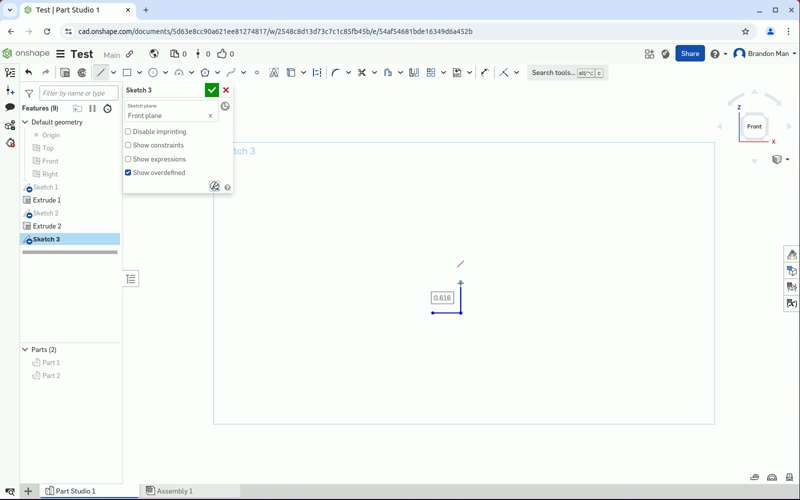
scroll(-6)
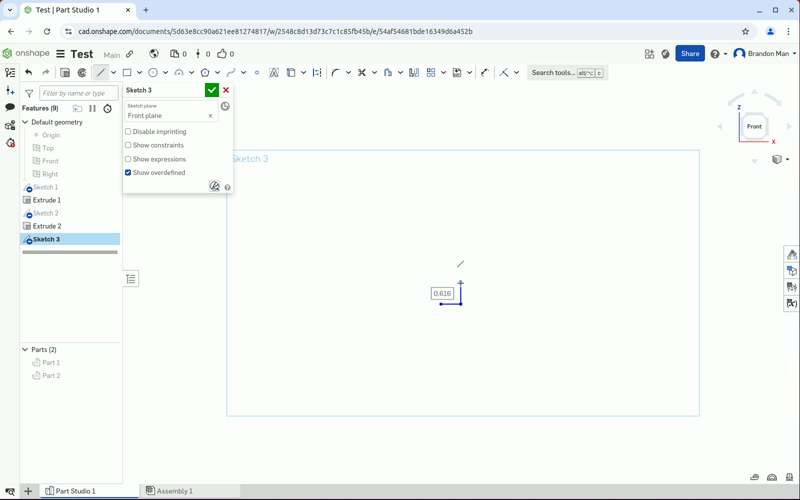
scroll(-6)
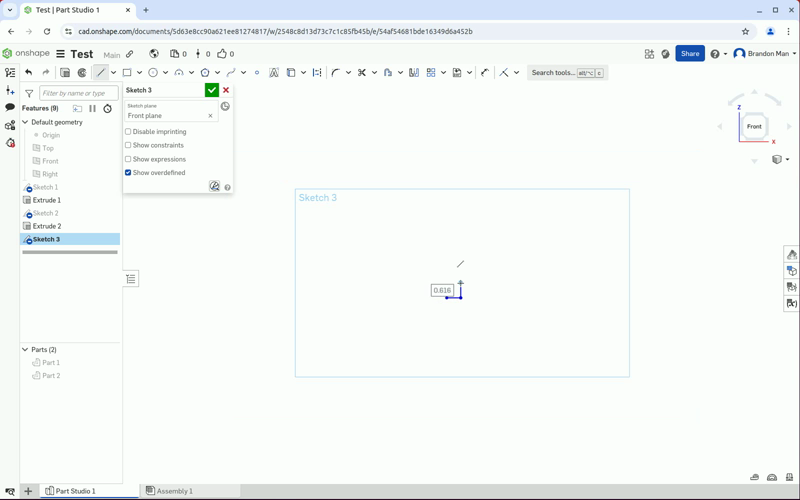
scroll(-6)
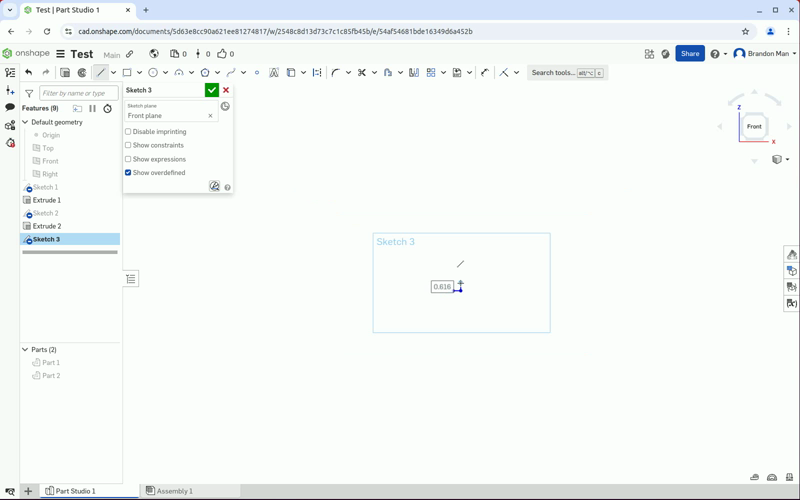
scroll(-6)
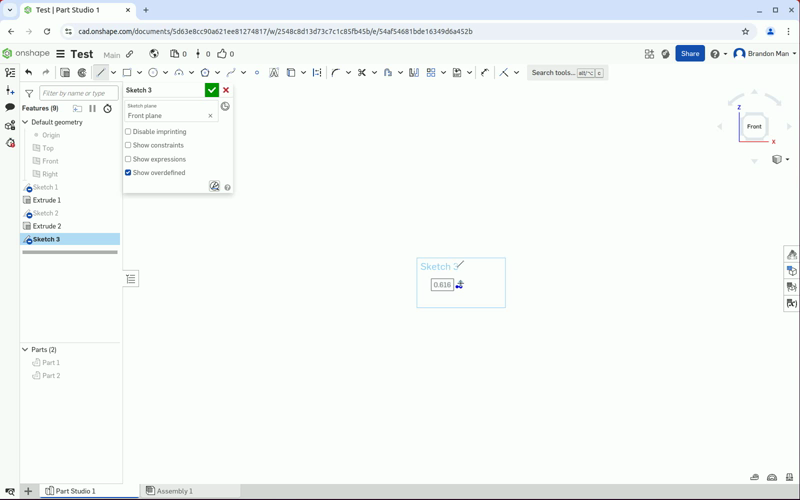
key_up(shift)
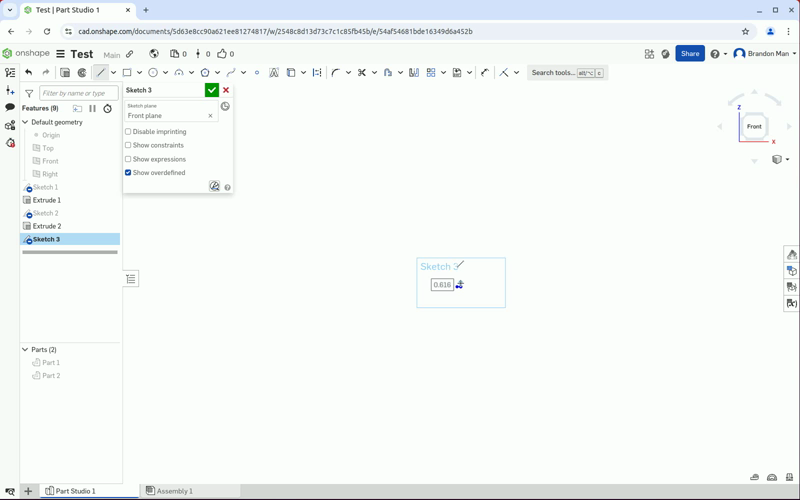
key_down(shift)
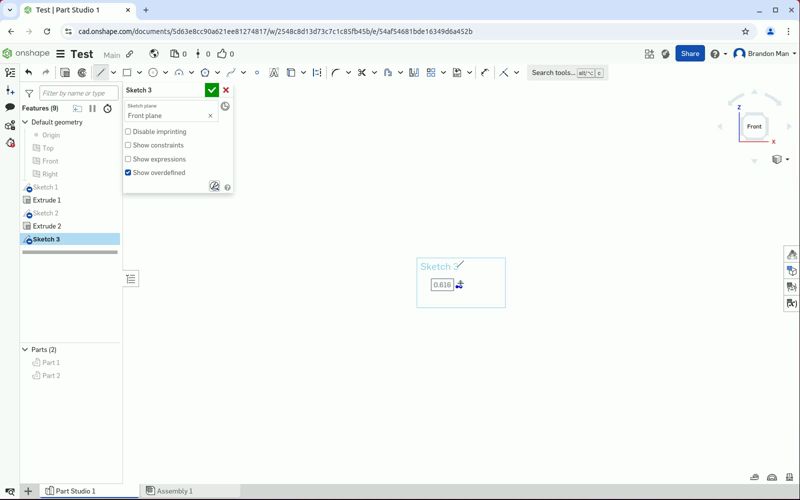
mouse_move(490, 282)
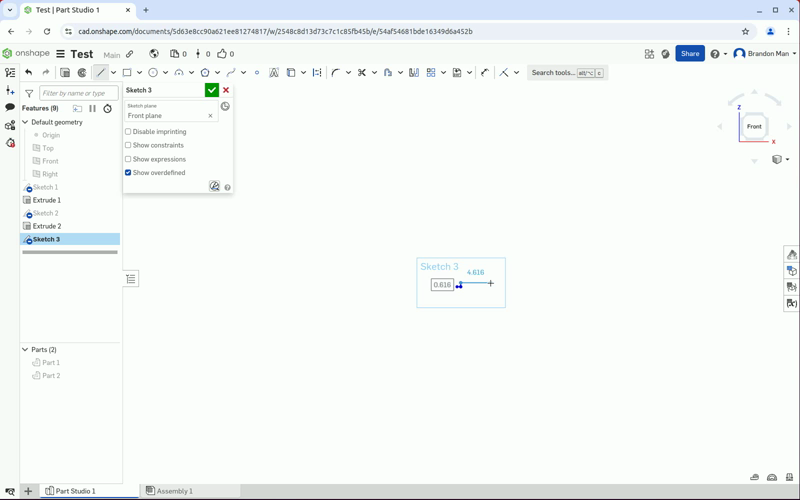
mouse_move(457, 282)
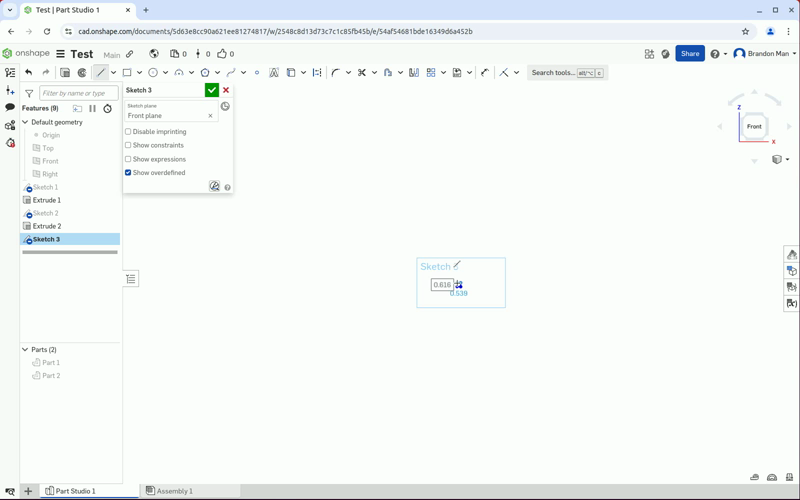
scroll(6)
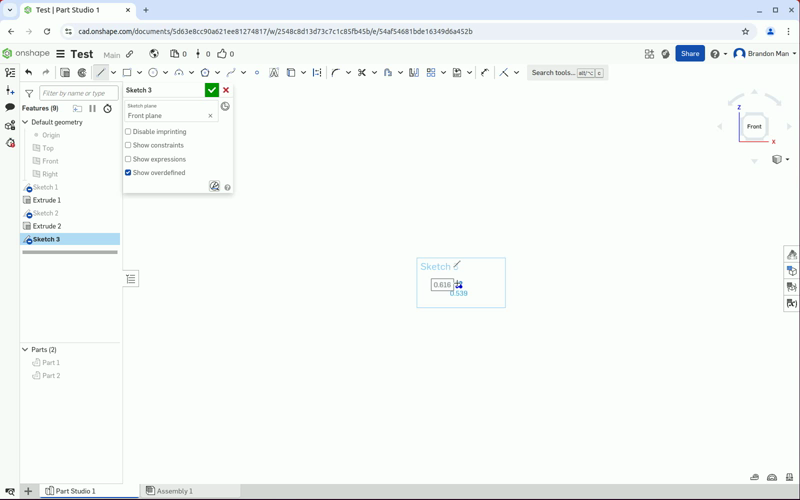
scroll(6)
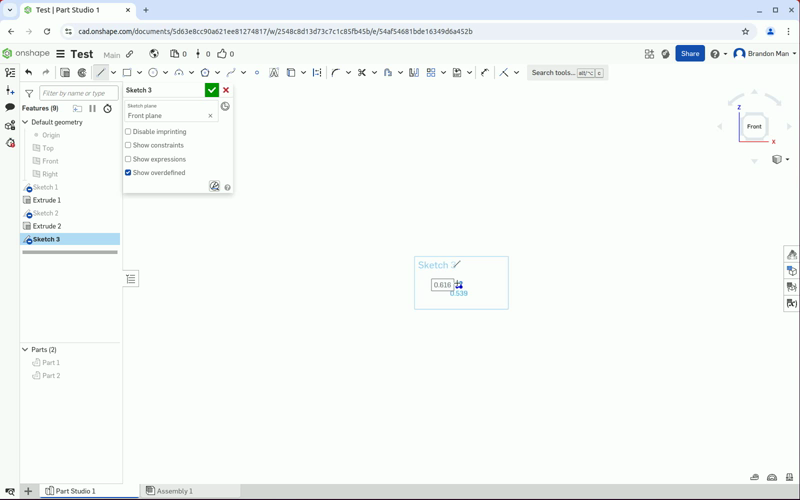
scroll(6)
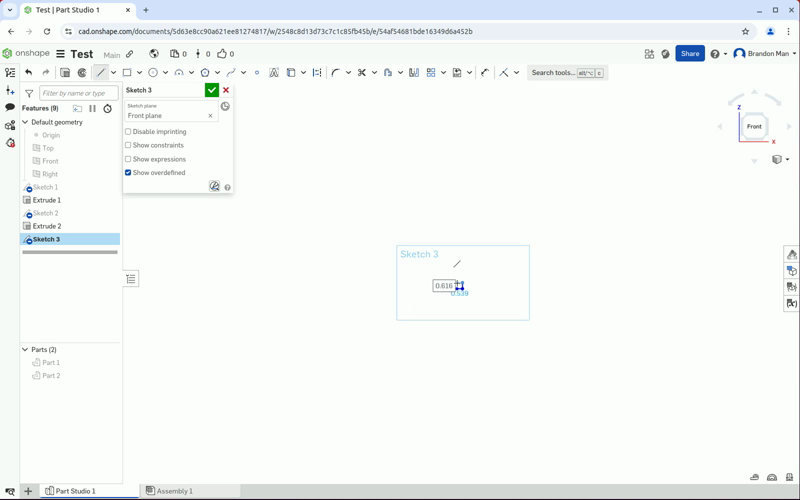
scroll(6)
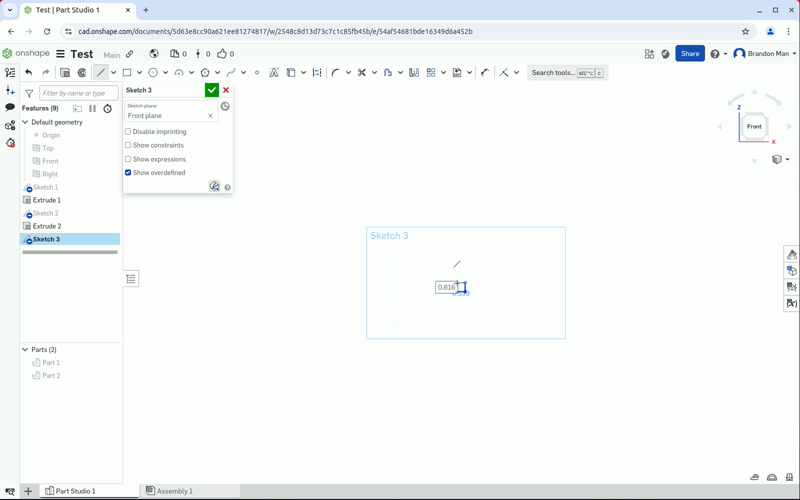
scroll(6)
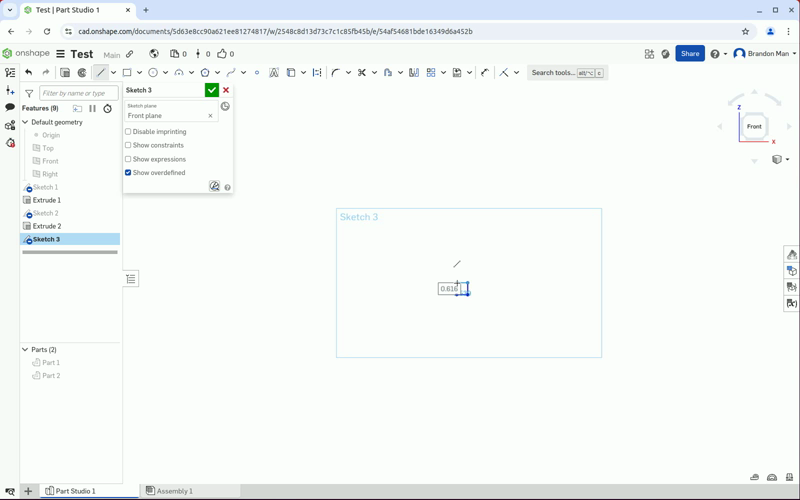
scroll(6)
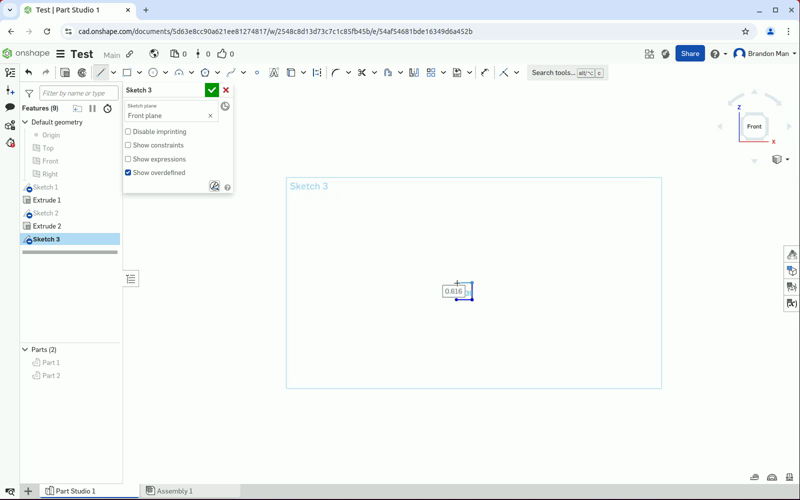
scroll(6)
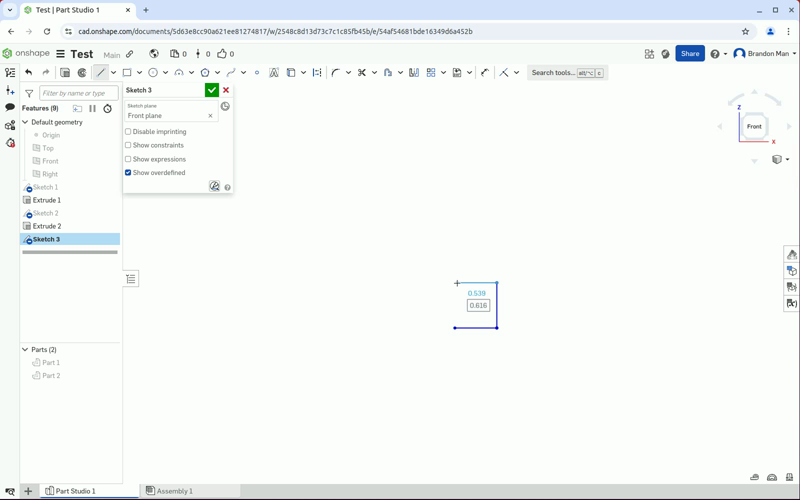
click(457, 282)
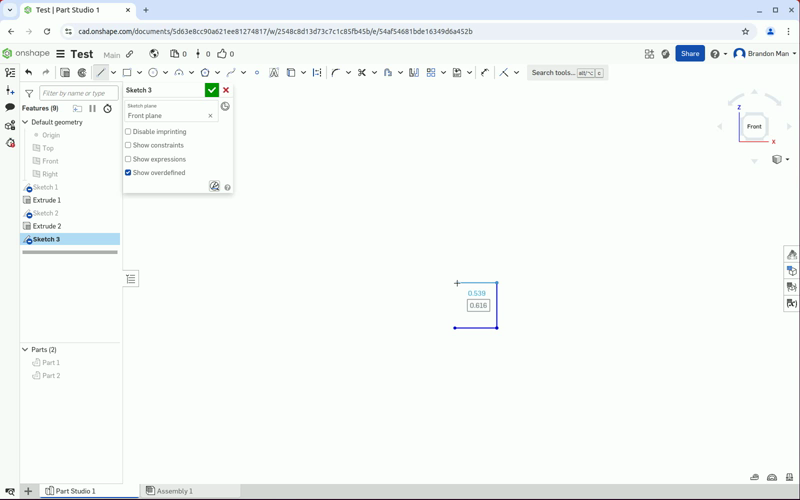
scroll(-6)
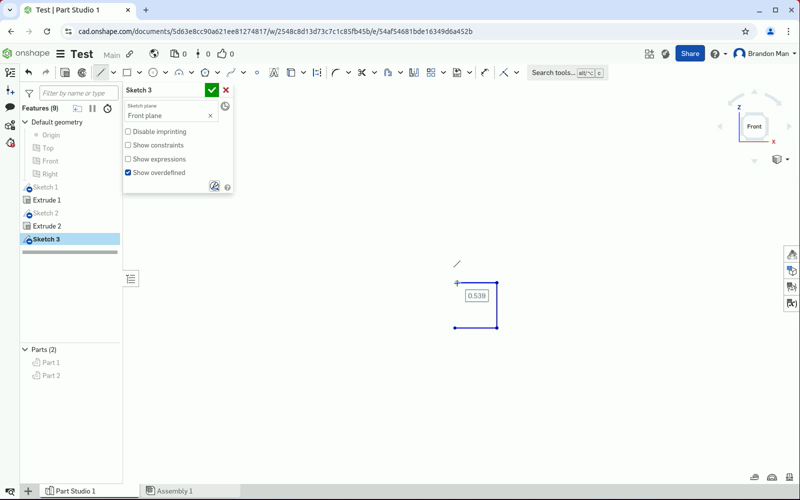
scroll(-6)
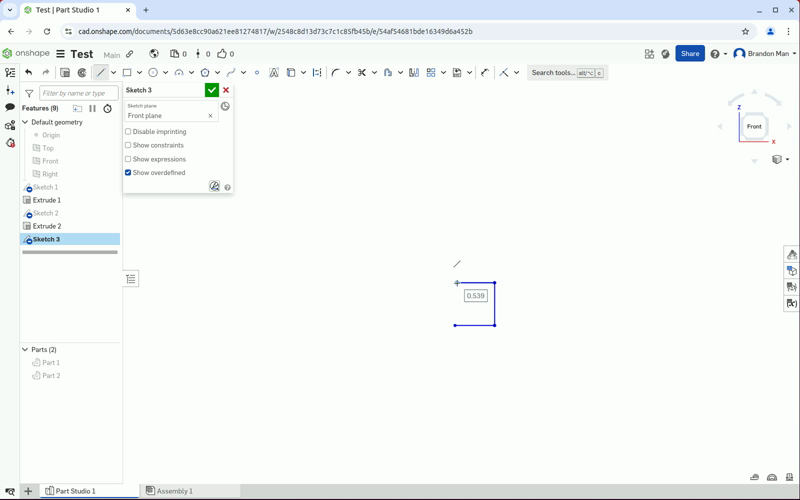
scroll(-6)
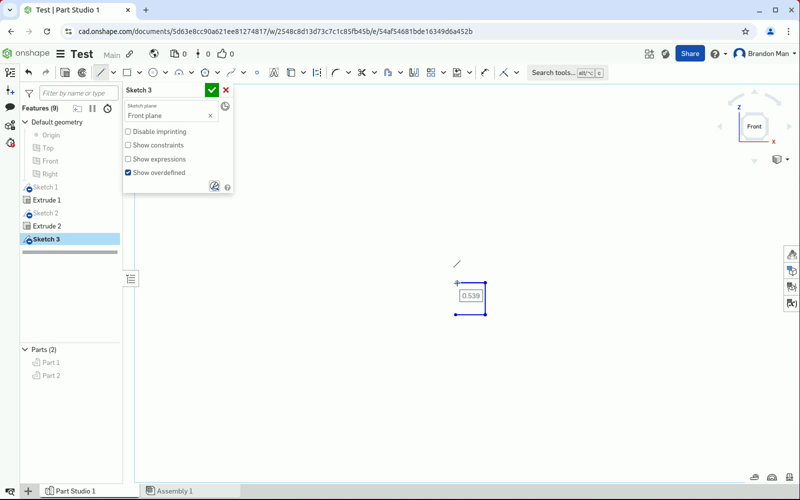
scroll(-6)
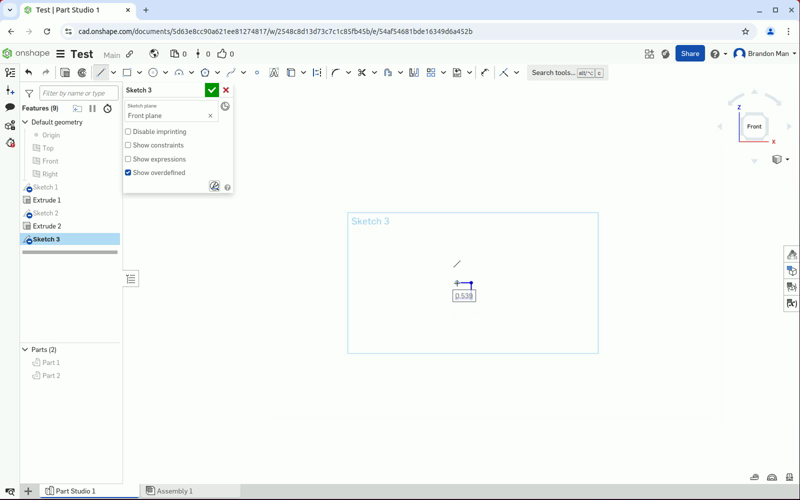
scroll(-6)
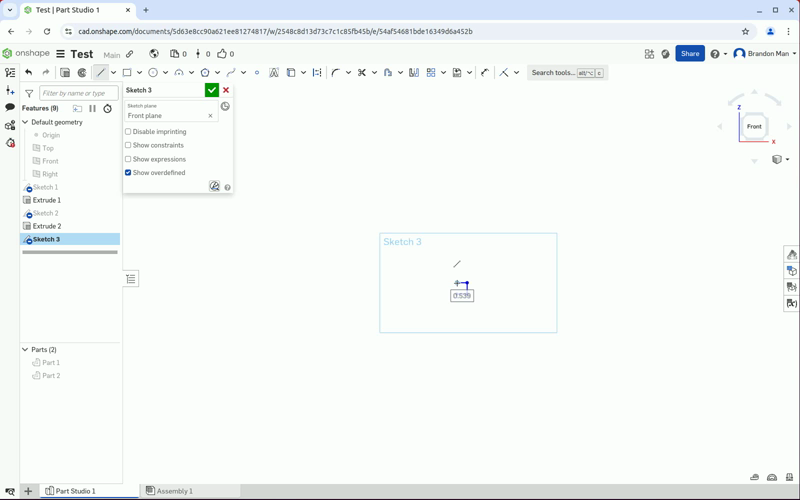
scroll(-6)
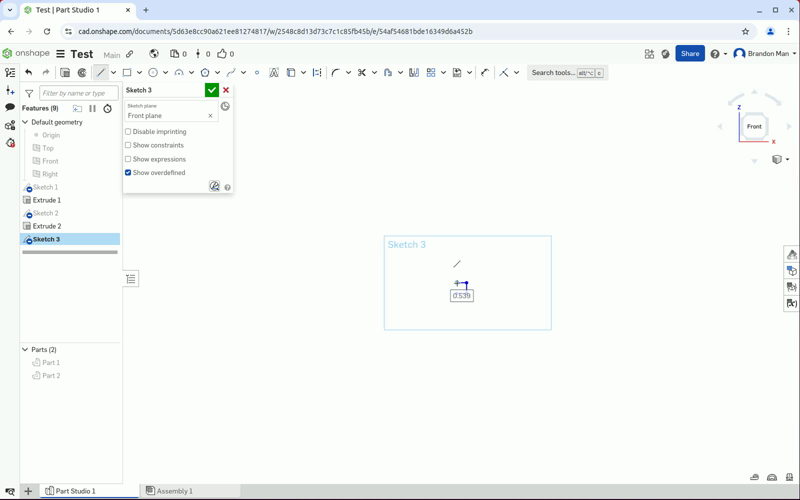
scroll(-6)
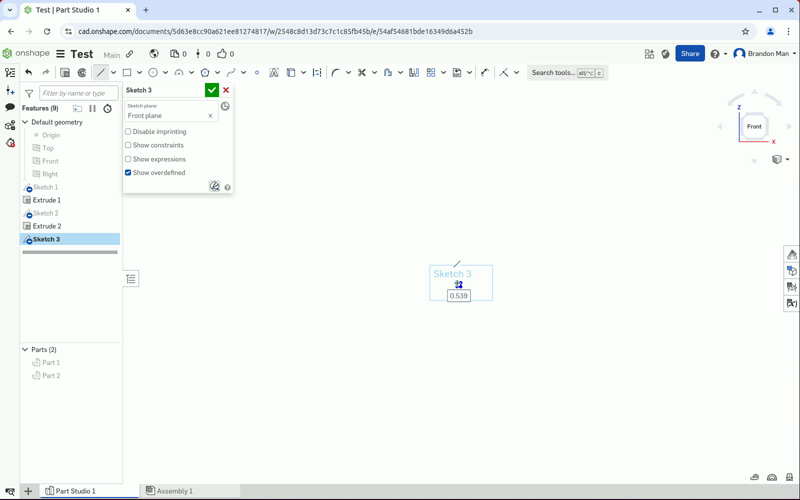
key_up(shift)
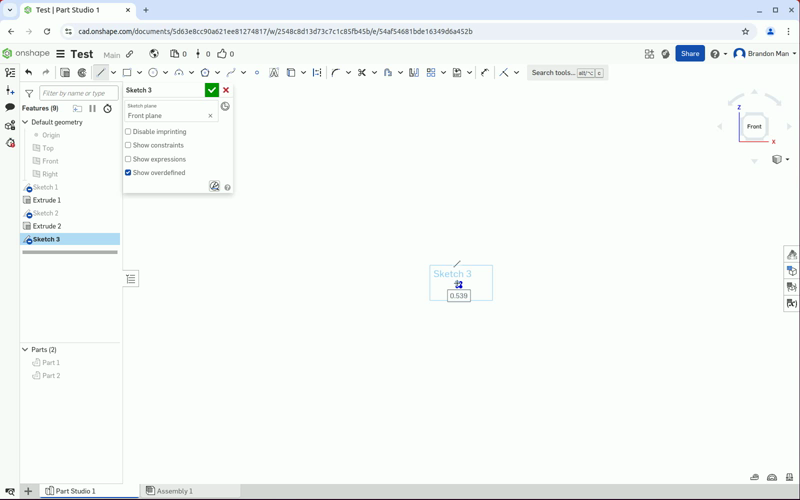
mouse_move(487, 282)
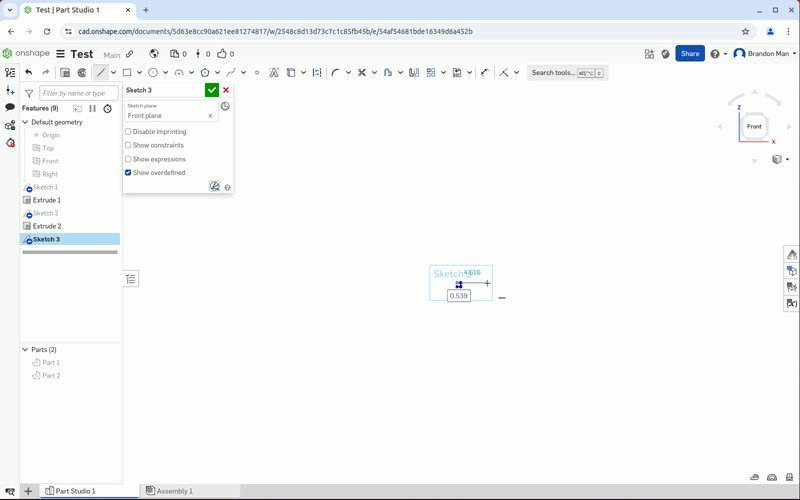
key_down(shift)
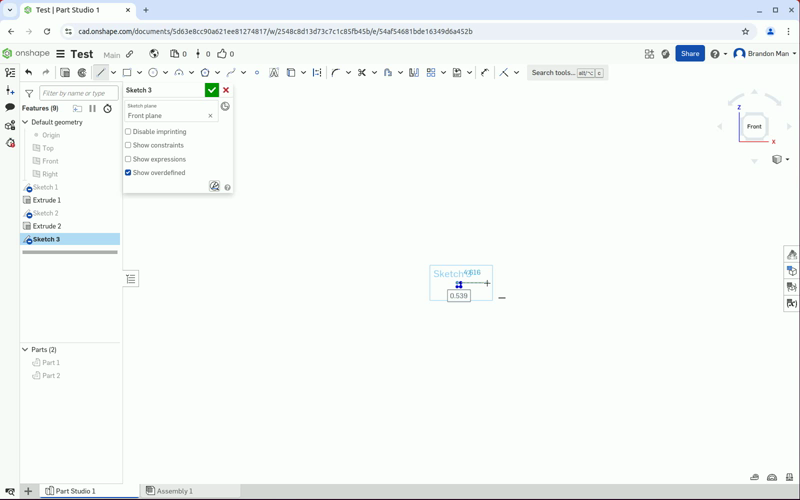
mouse_move(457, 286)
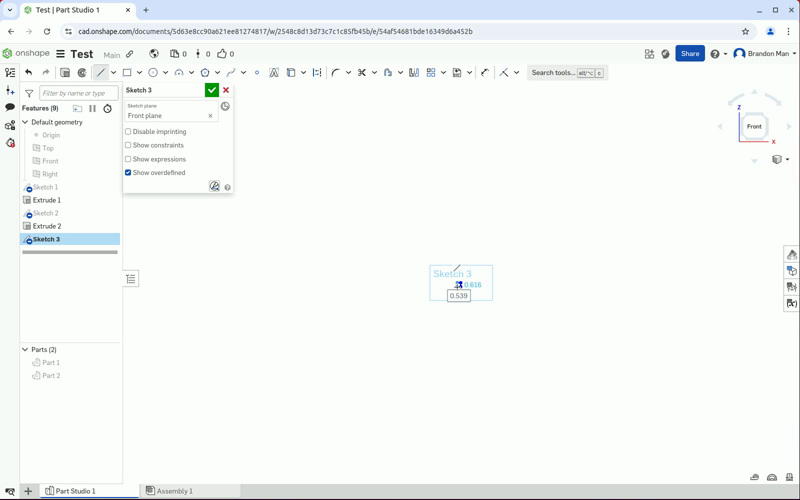
scroll(6)
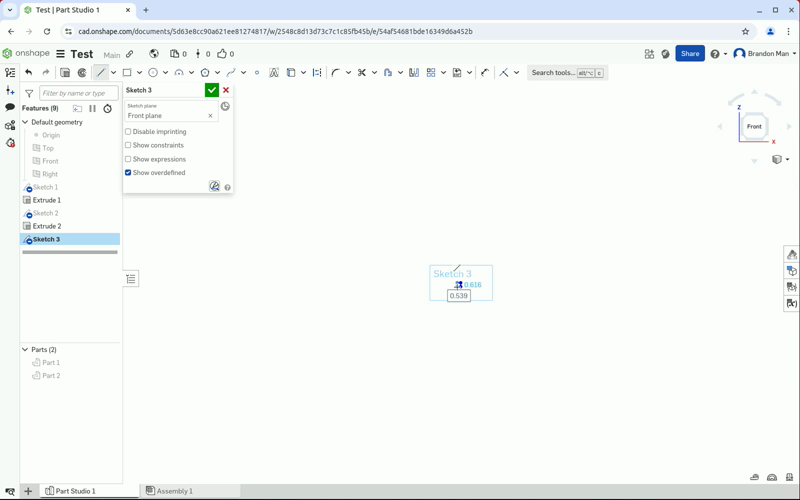
scroll(6)
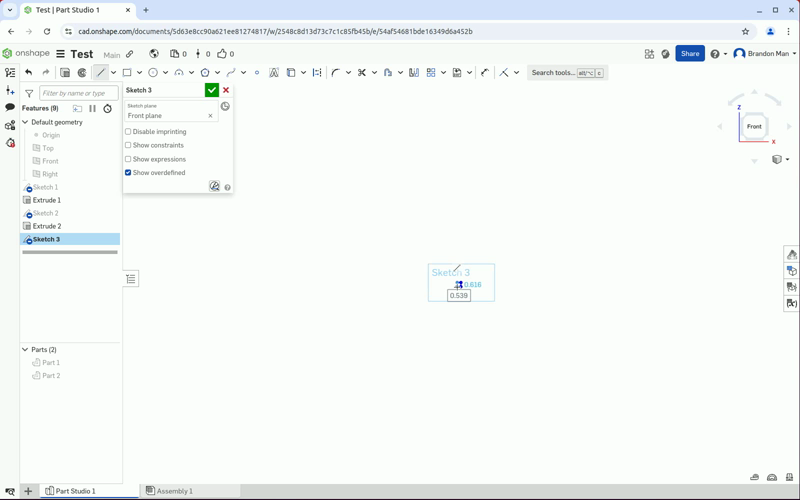
scroll(6)
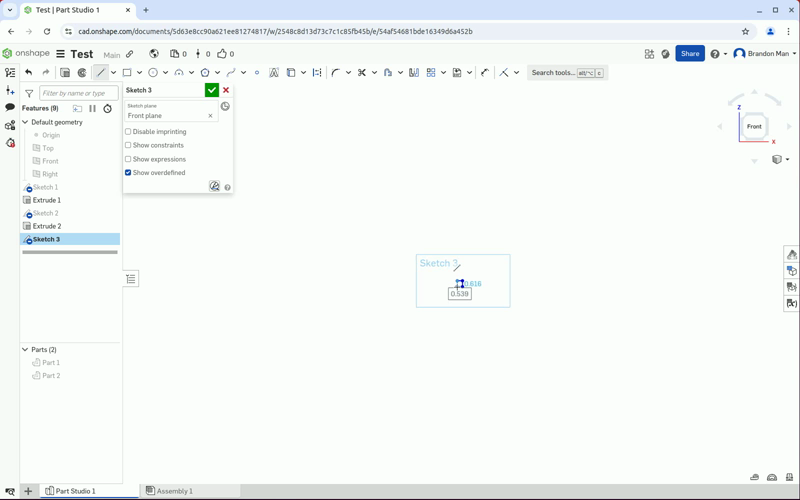
scroll(6)
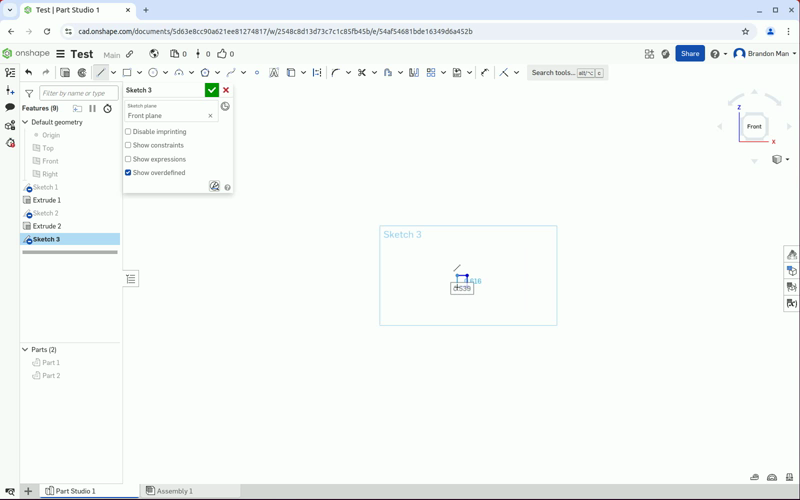
scroll(6)
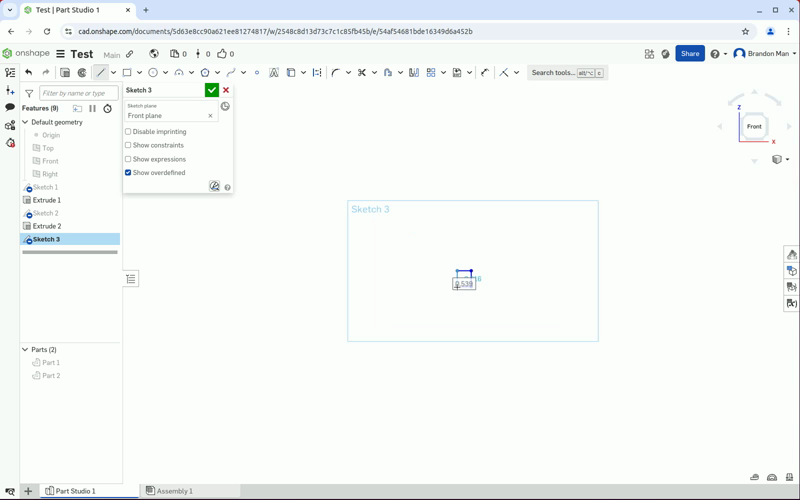
scroll(6)
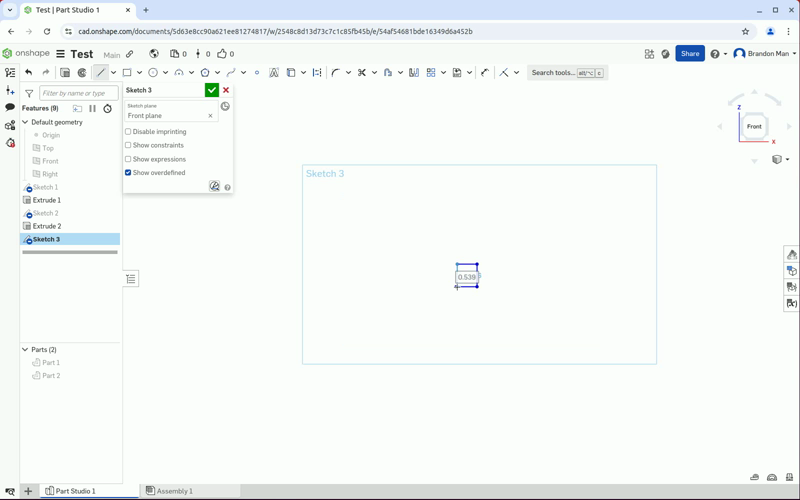
scroll(6)
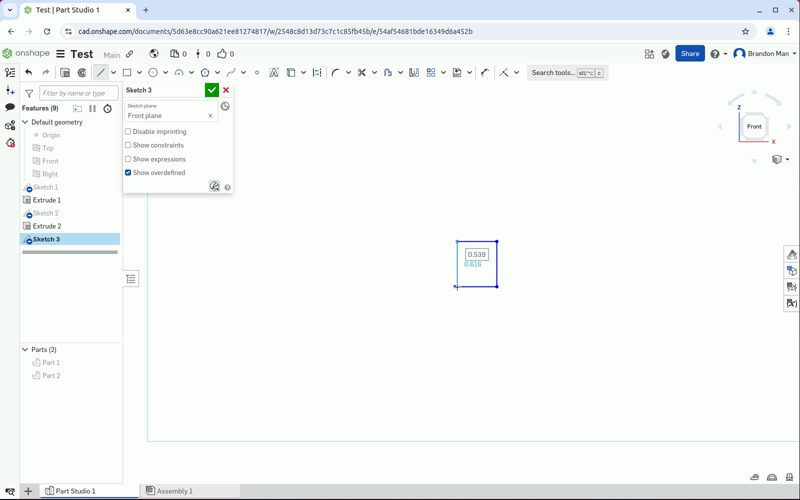
key_up(shift)
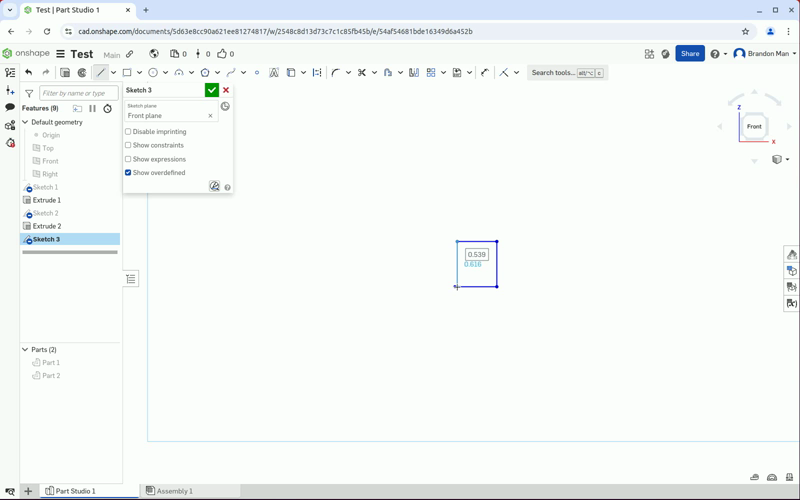
click(457, 286)
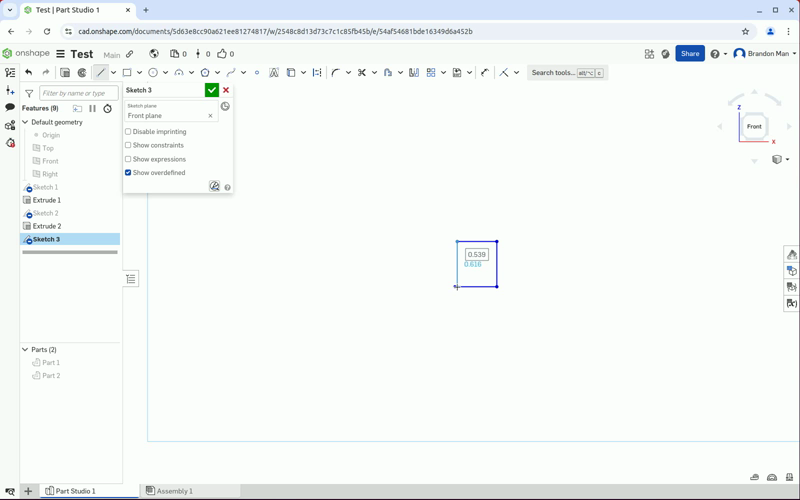
scroll(-6)
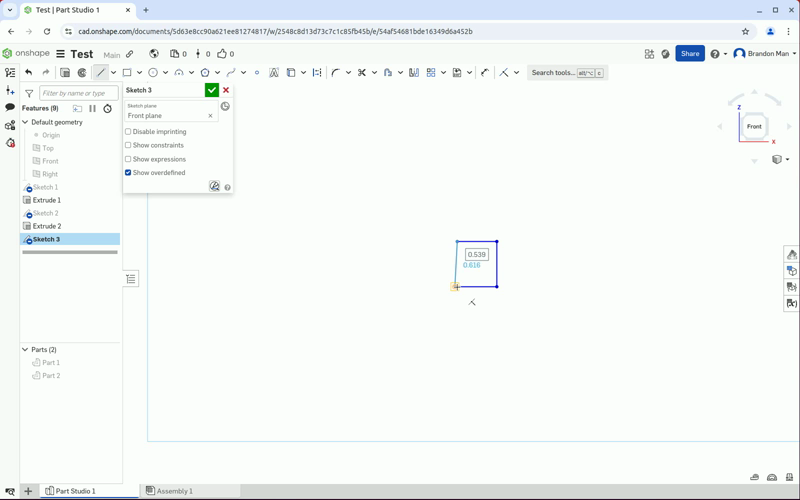
scroll(-6)
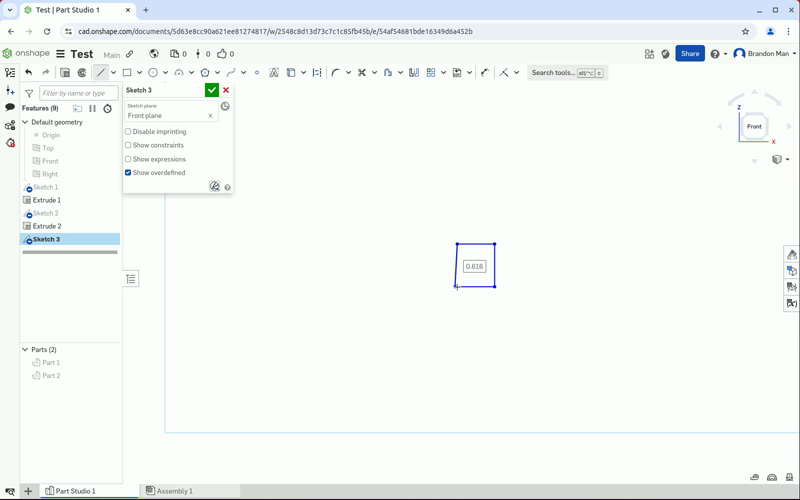
scroll(-6)
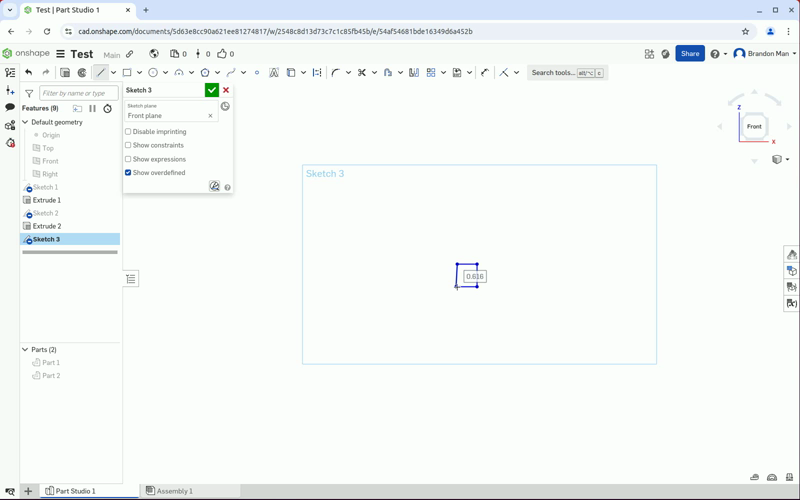
scroll(-6)
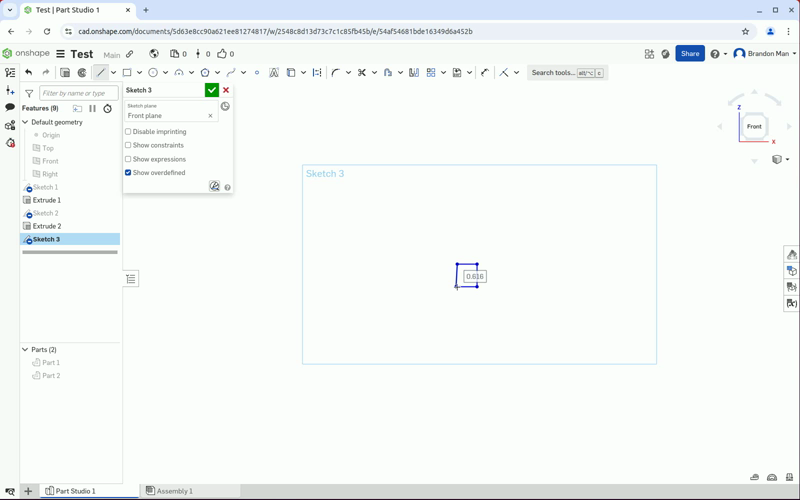
scroll(-6)
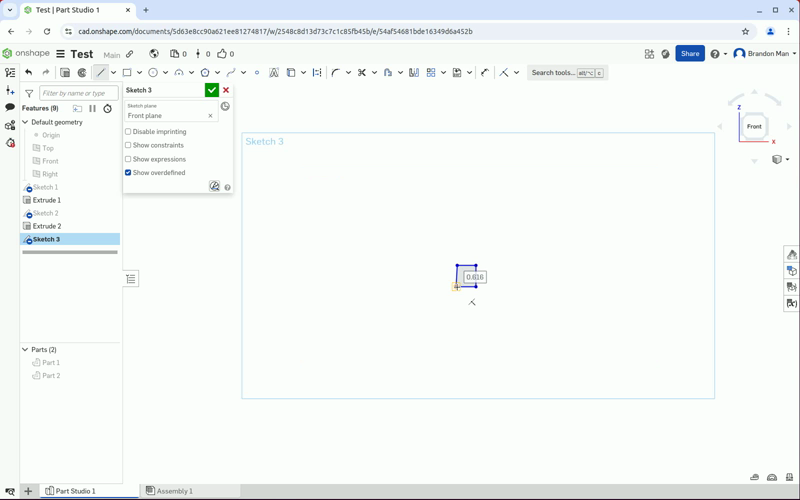
scroll(-6)
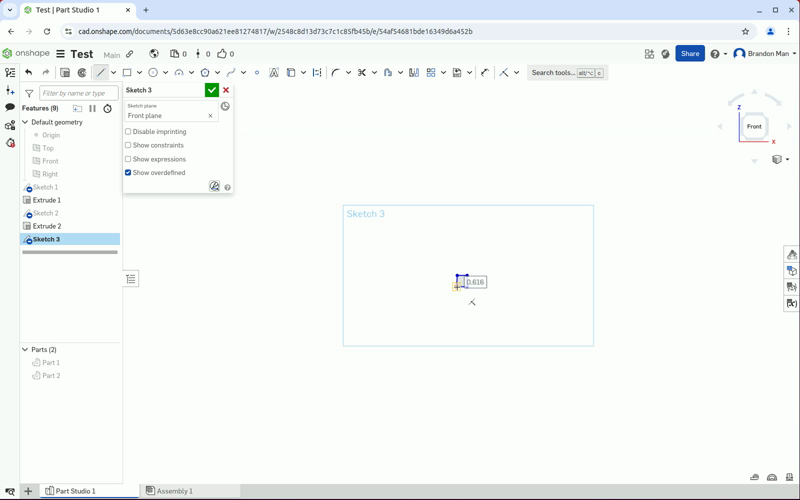
scroll(-6)
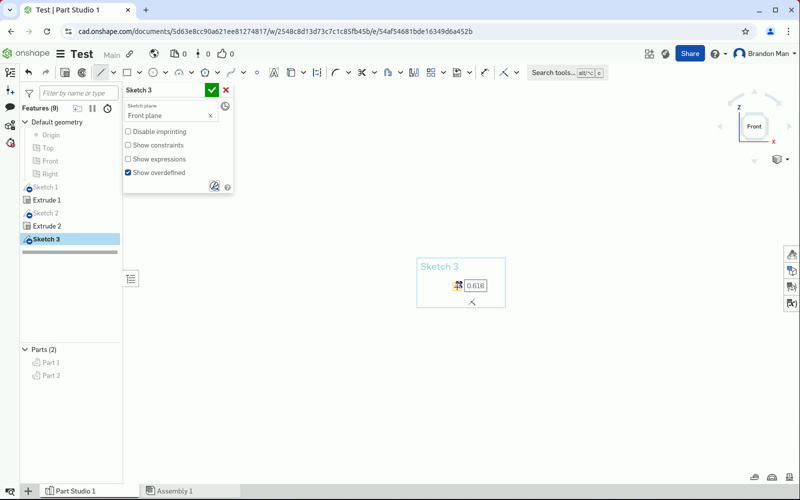
key(esc)
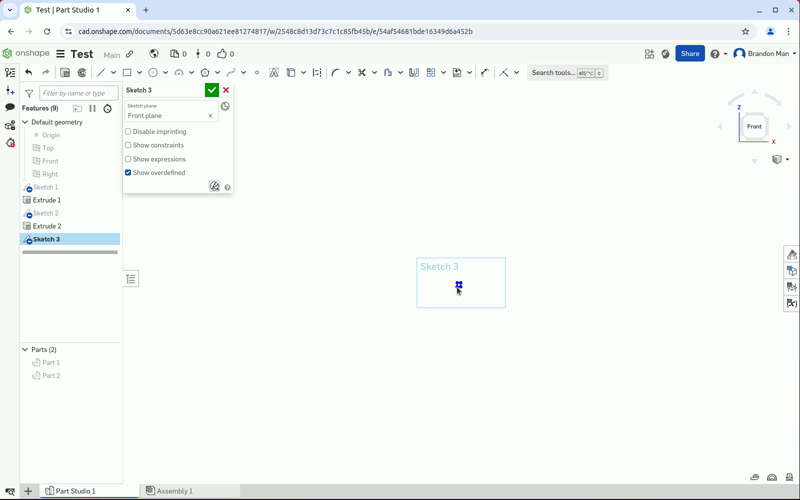
mouse_move(458, 284)
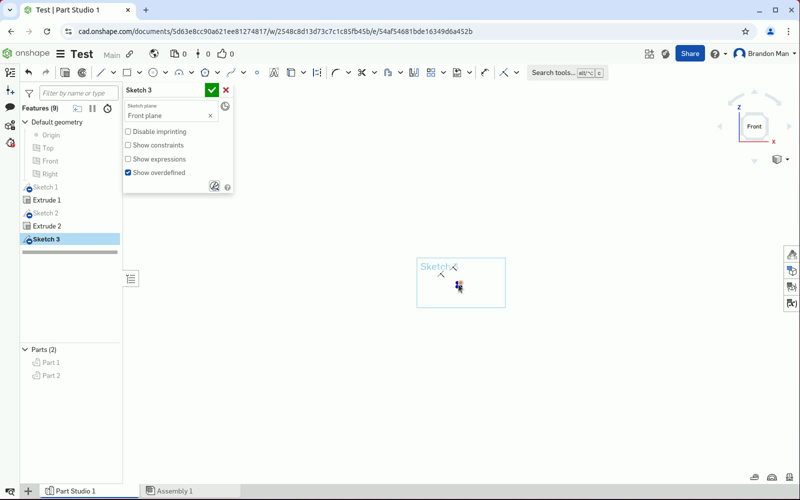
scroll(6)
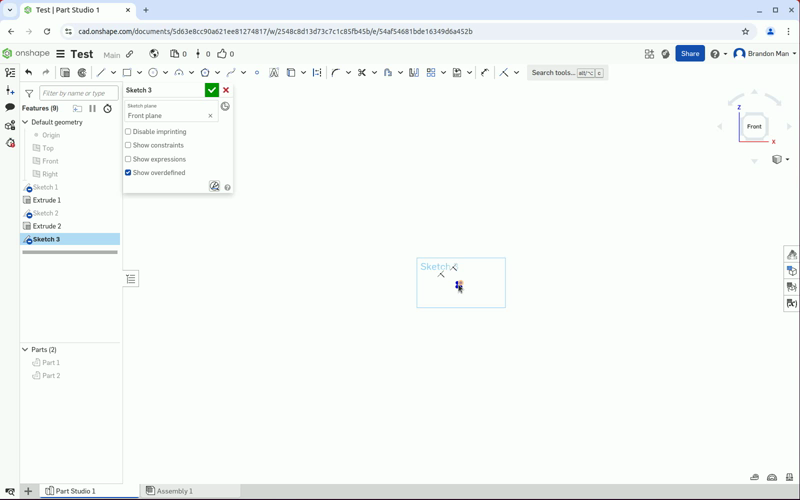
scroll(6)
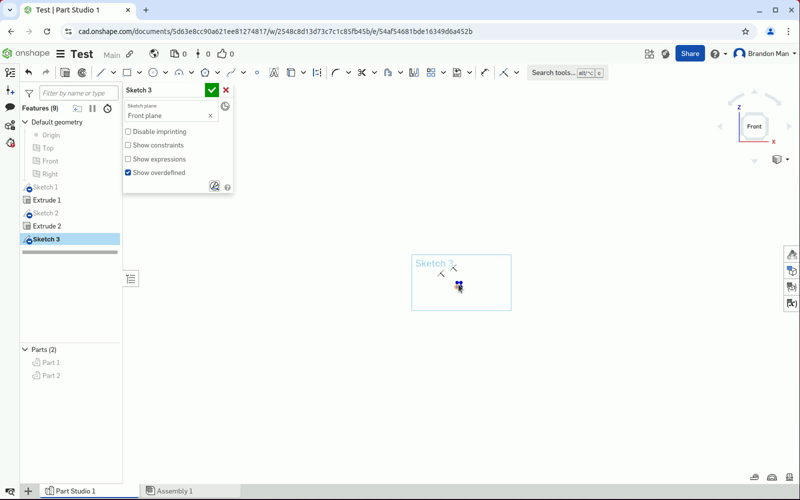
scroll(6)
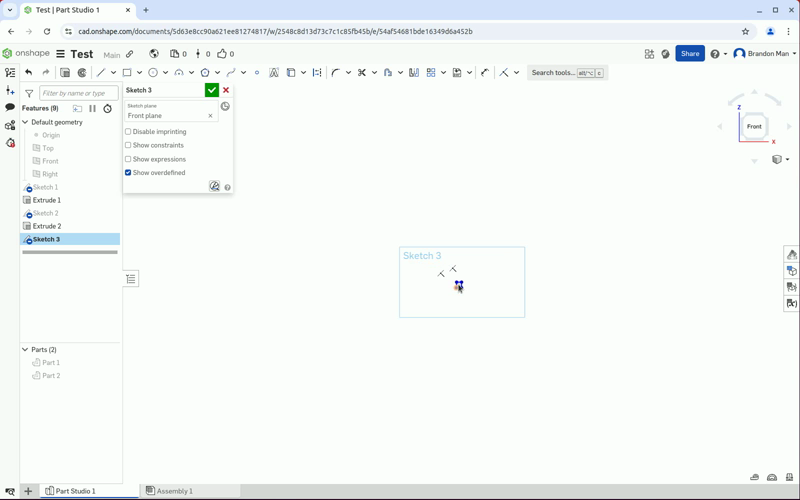
scroll(6)
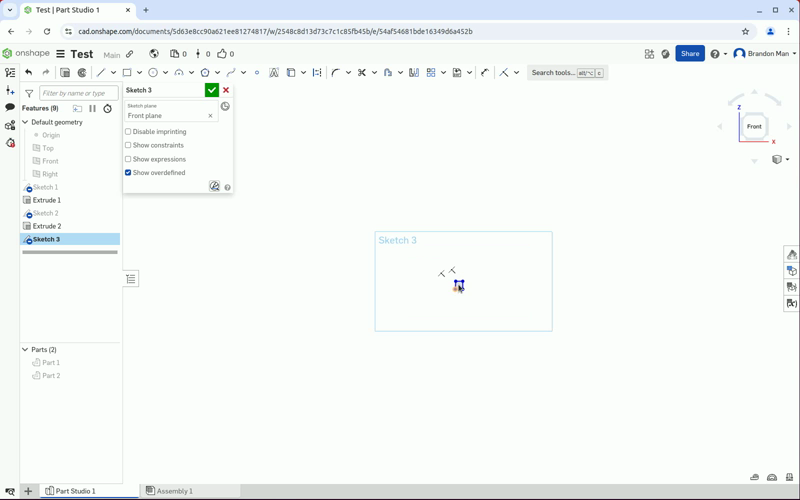
scroll(6)
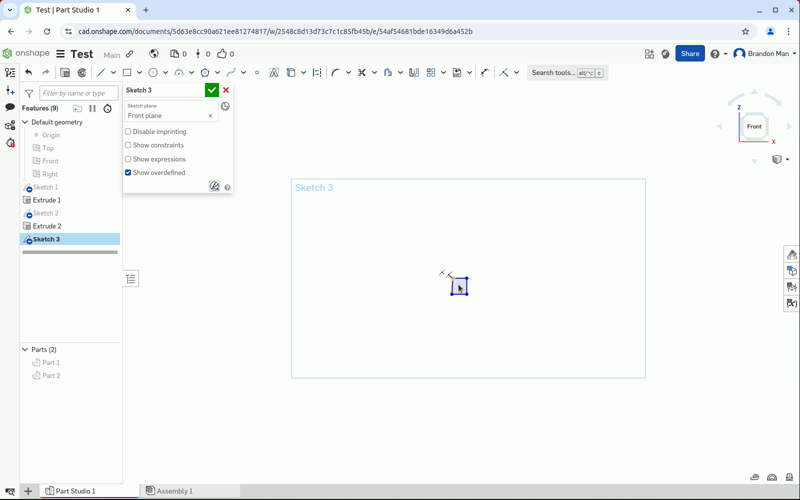
scroll(6)
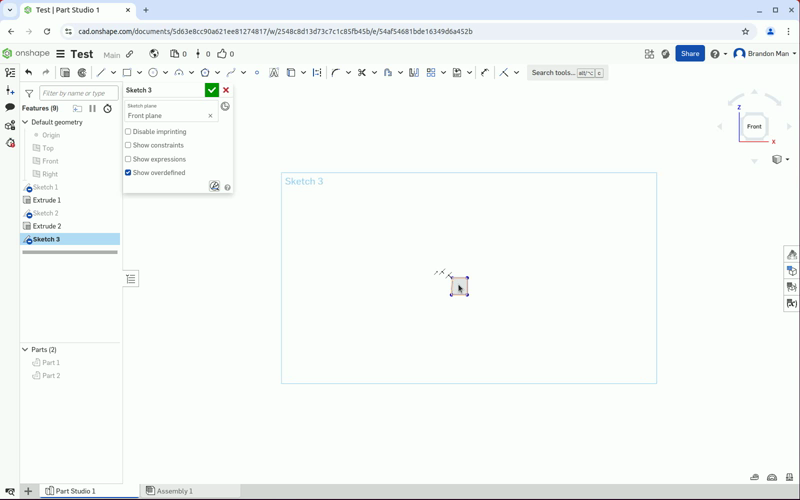
scroll(6)
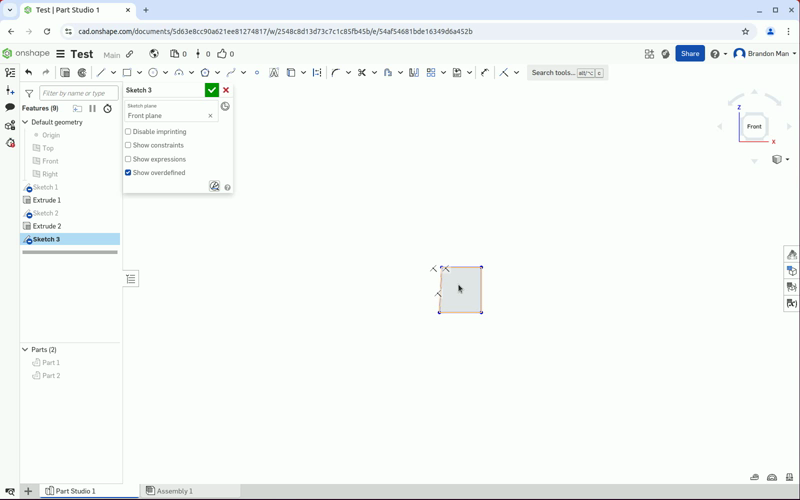
click(458, 284)
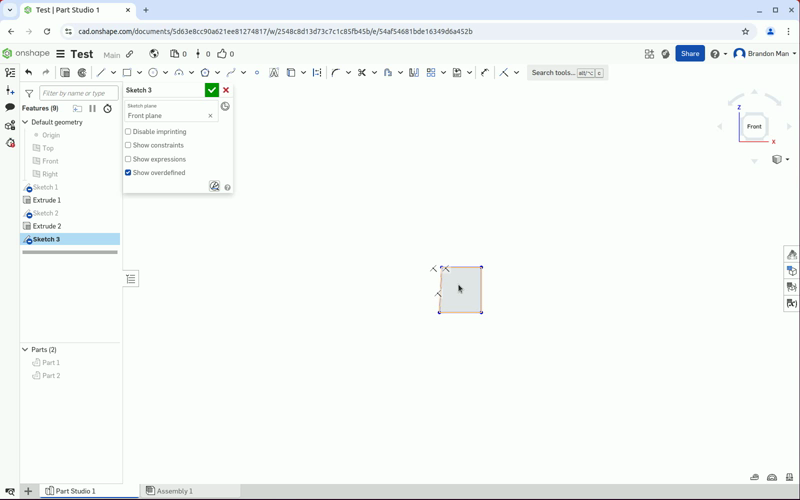
scroll(-6)
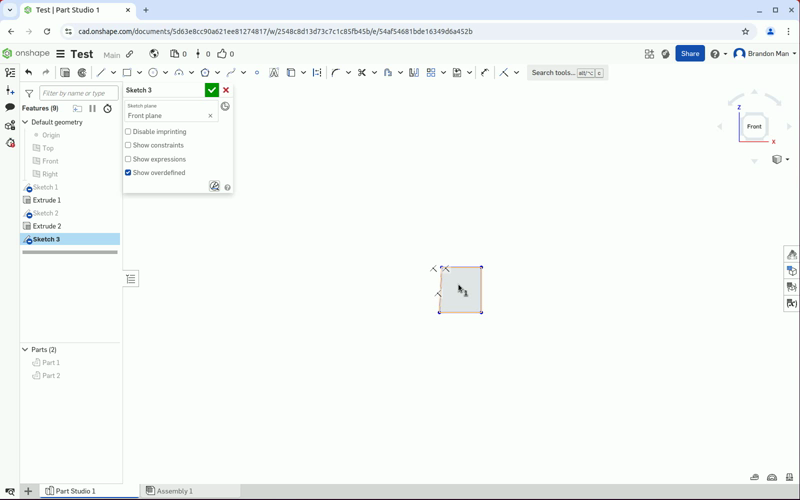
scroll(-6)
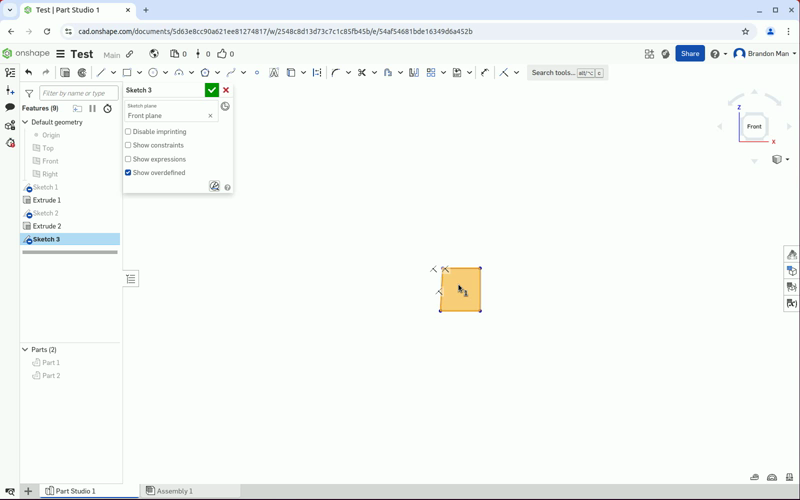
scroll(-6)
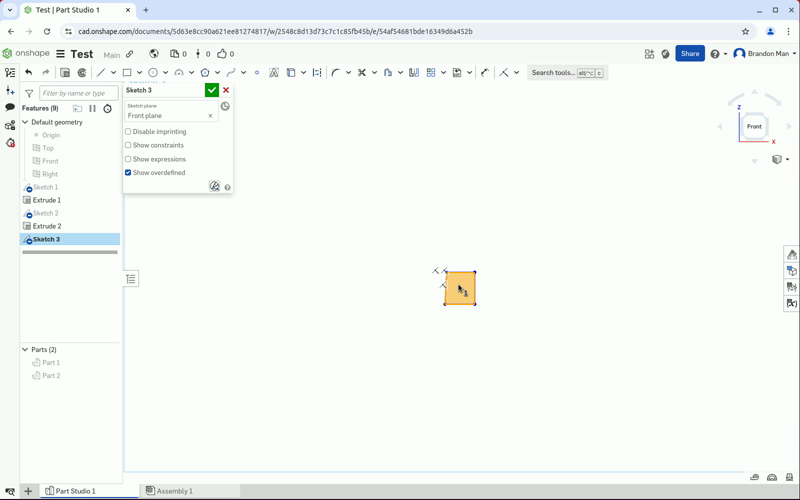
scroll(-6)
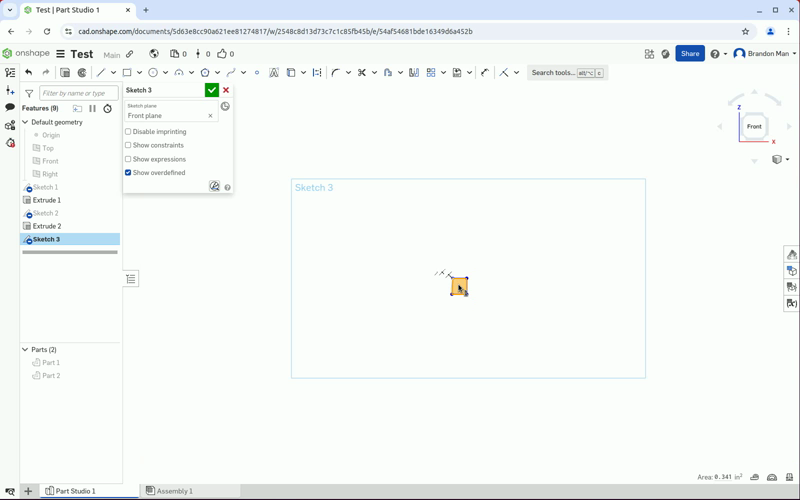
scroll(-6)
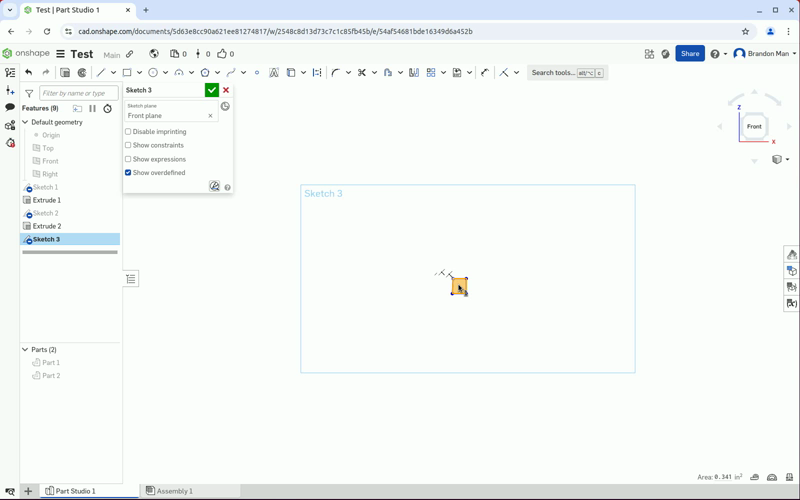
scroll(-6)
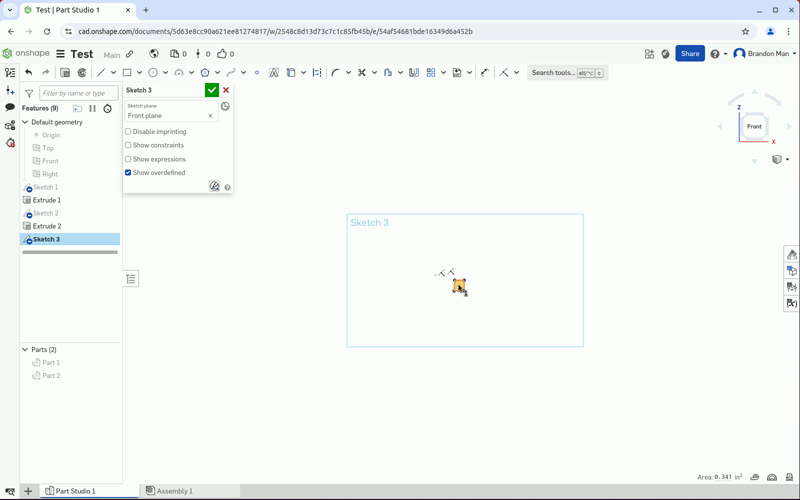
scroll(-6)
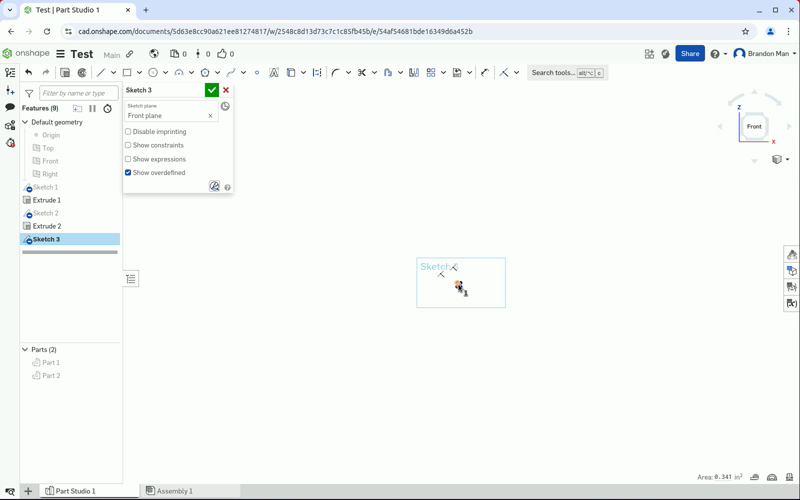
mouse_move(73, 352)
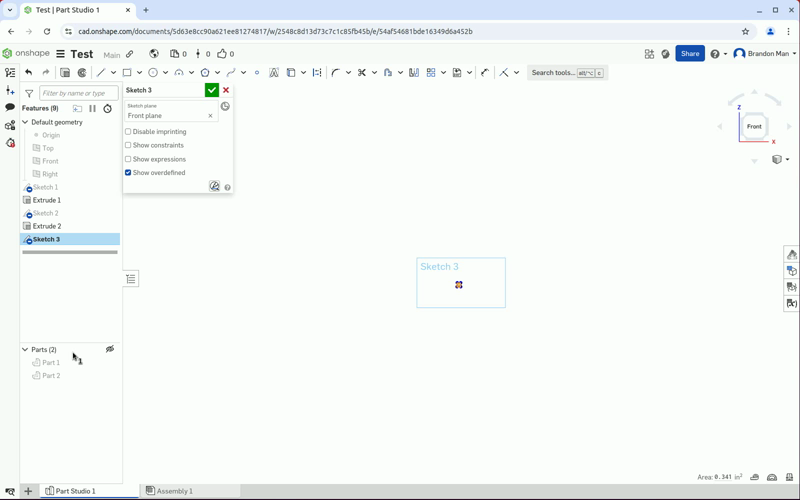
key(shift+y)
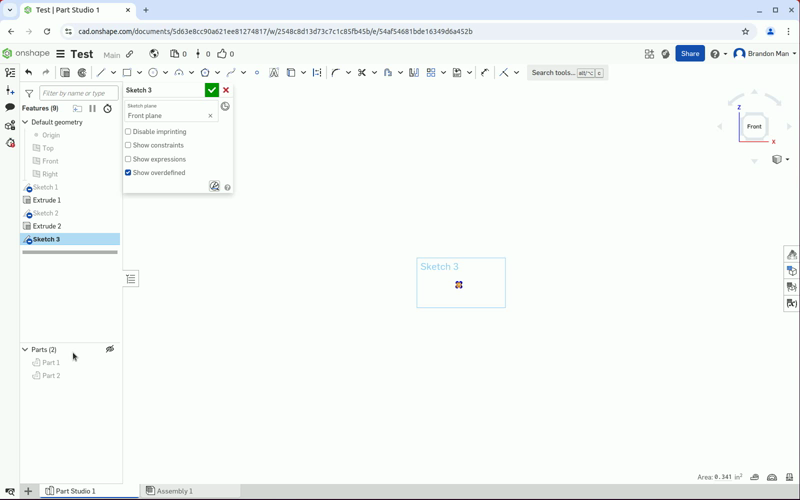
key(shift+e)
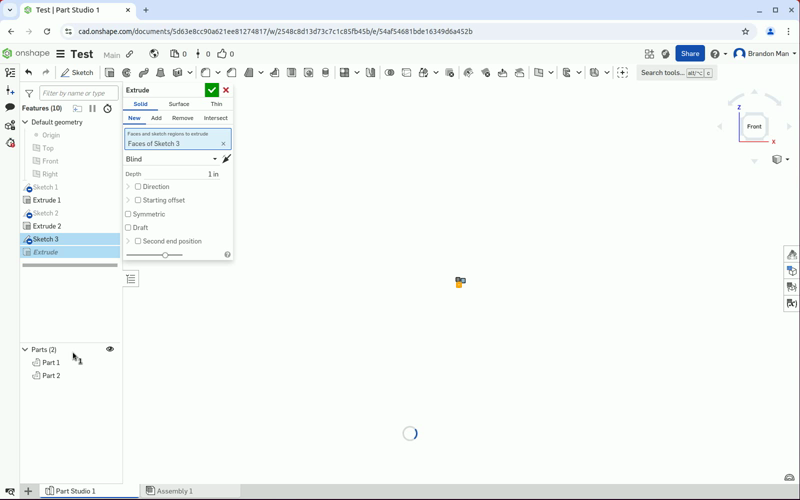
mouse_move(143, 106)
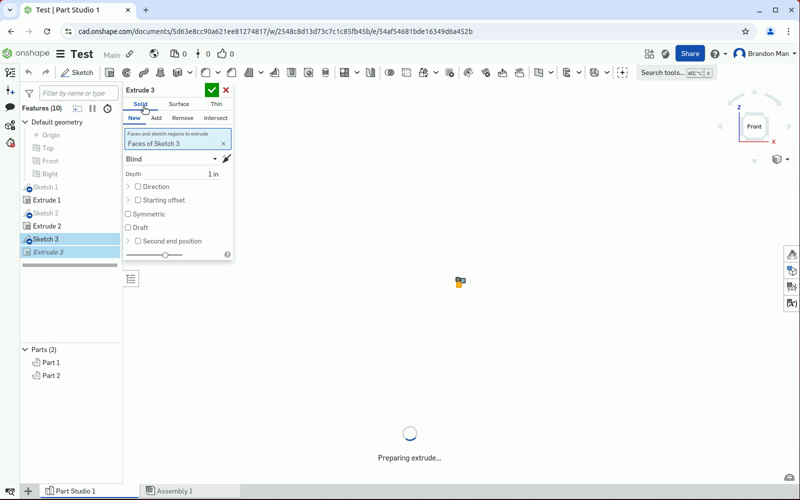
click(143, 106)
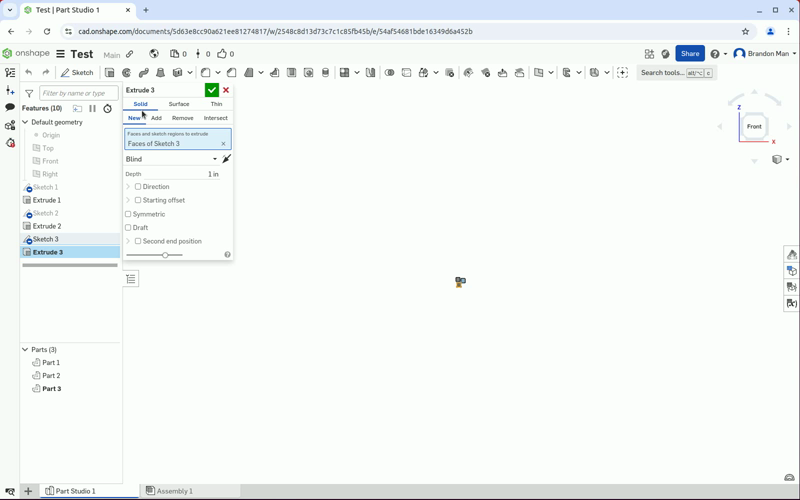
mouse_move(137, 120)
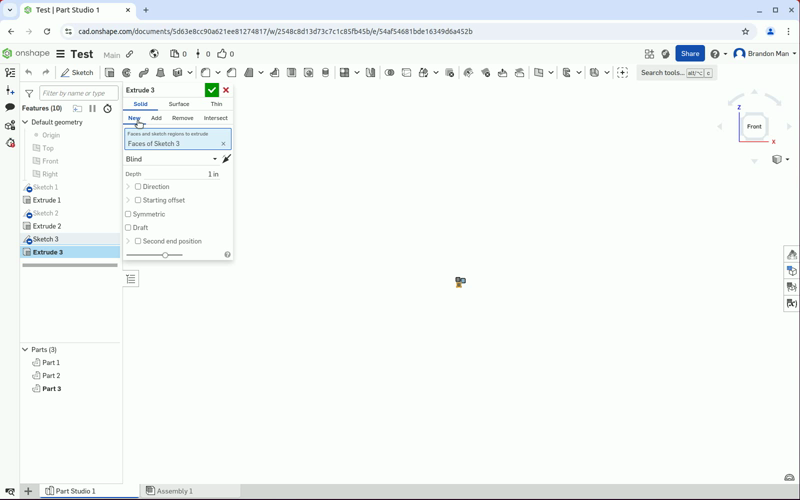
click(137, 120)
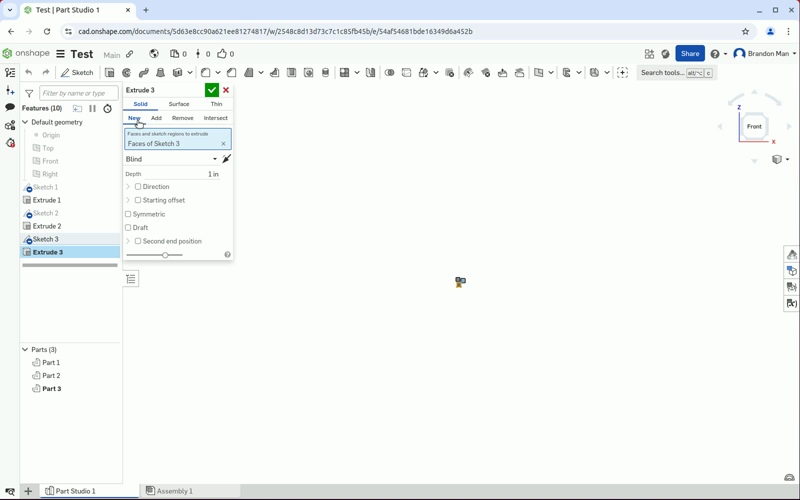
key(tab, 4)
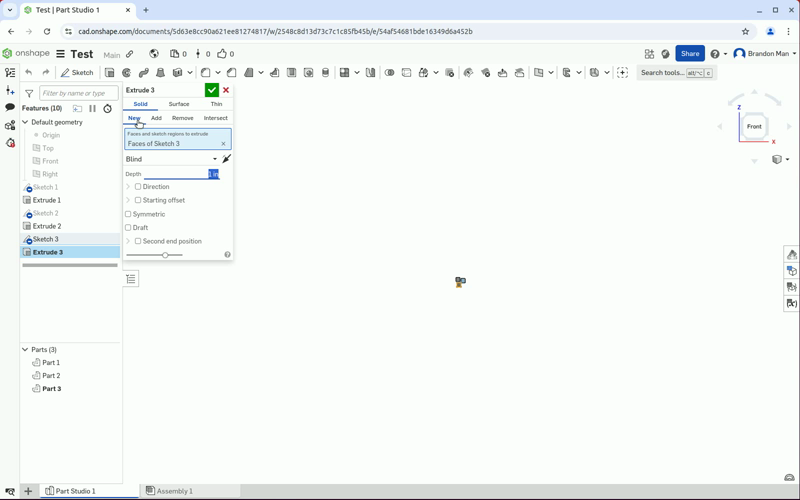
text(-0.963)
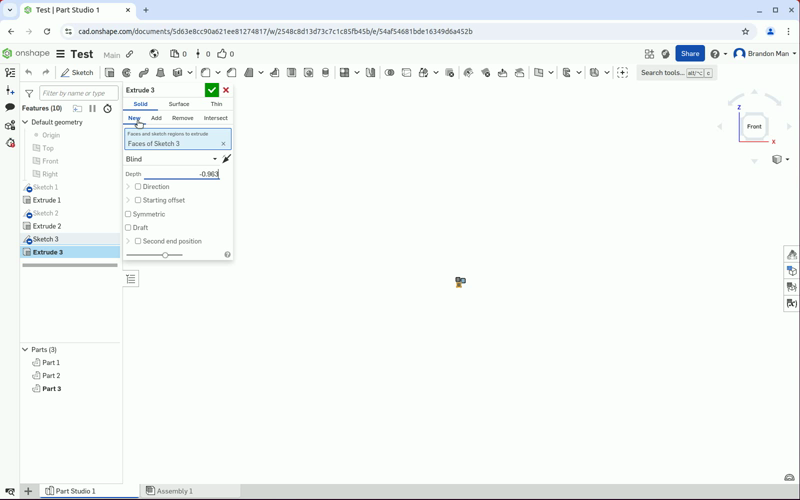
key(enter)
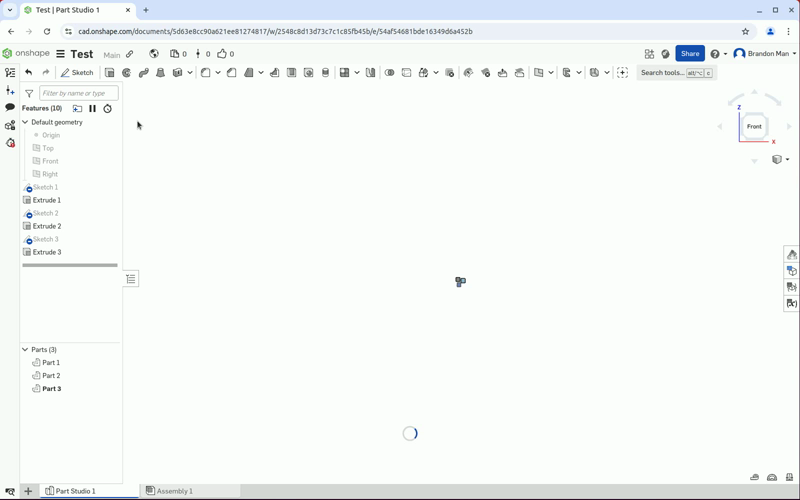
key(shift+h)
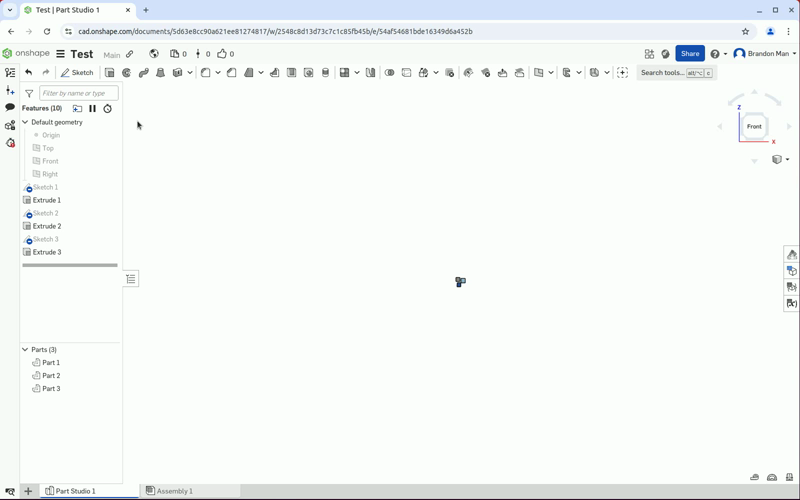
key(shift+h)
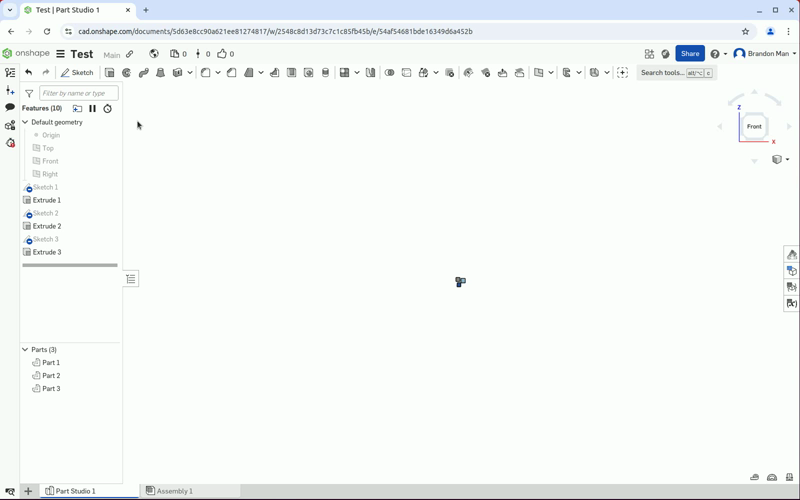
key(shift+7)
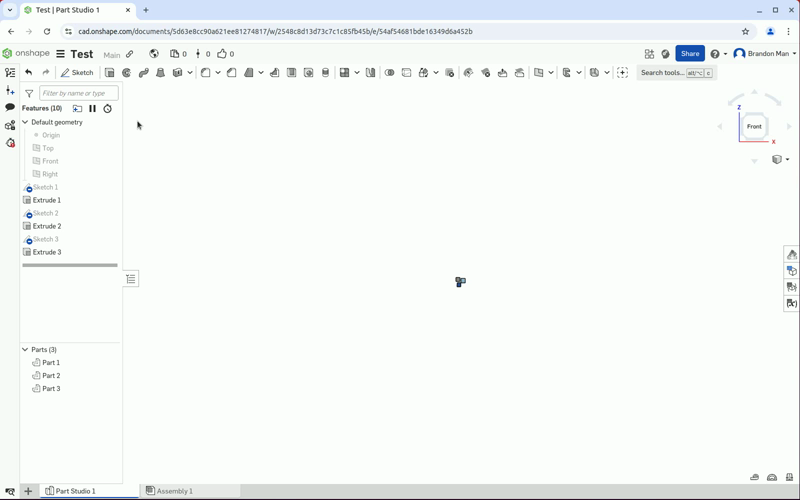
key(left, 2)
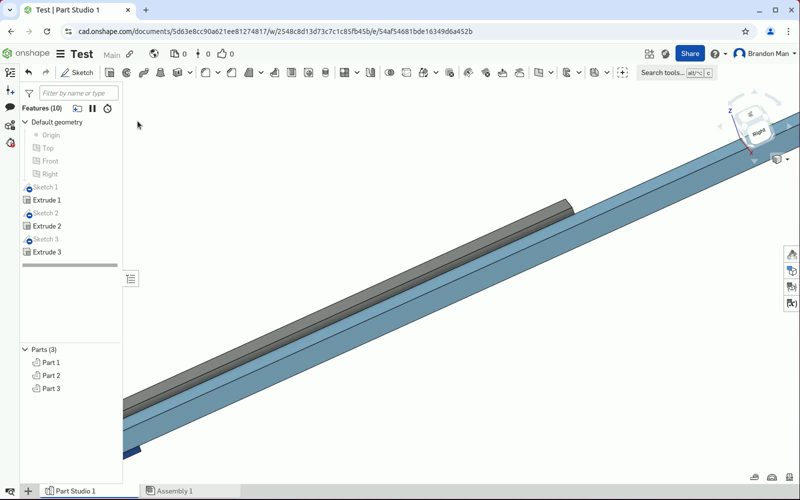
key(down, 2)
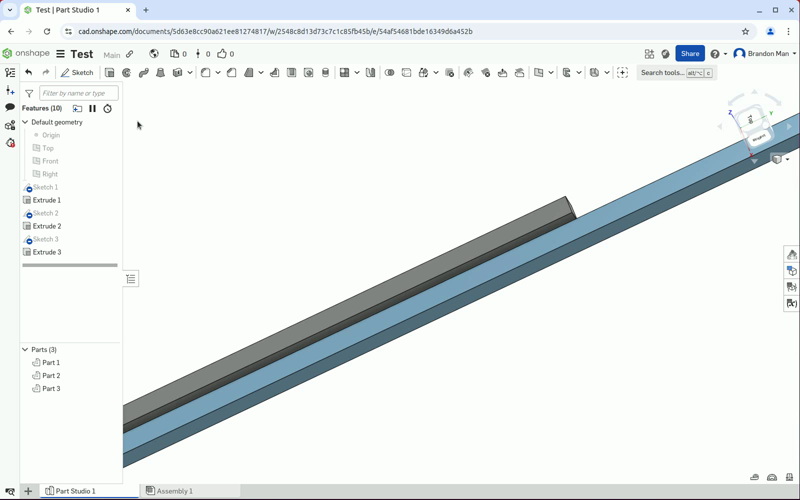
key(up, 2)
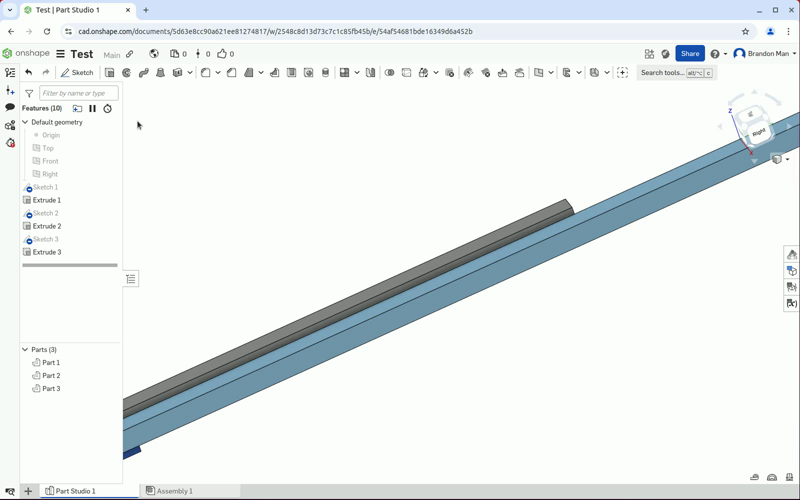
key(right, 2)
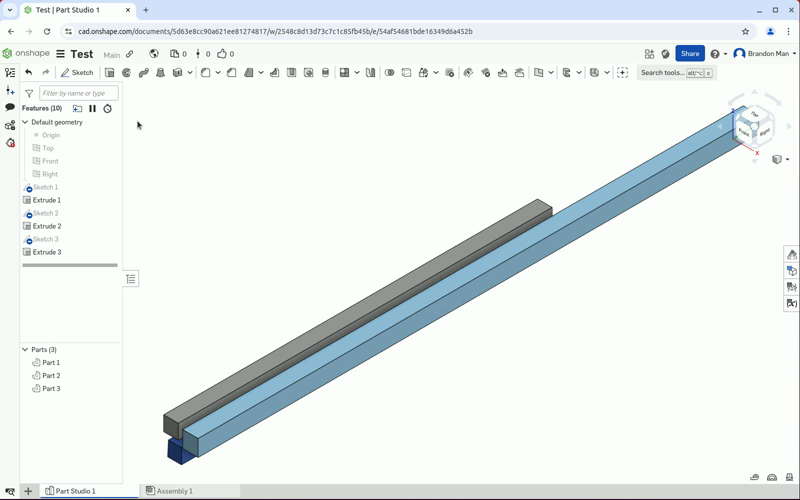
mouse_move(73, 189)
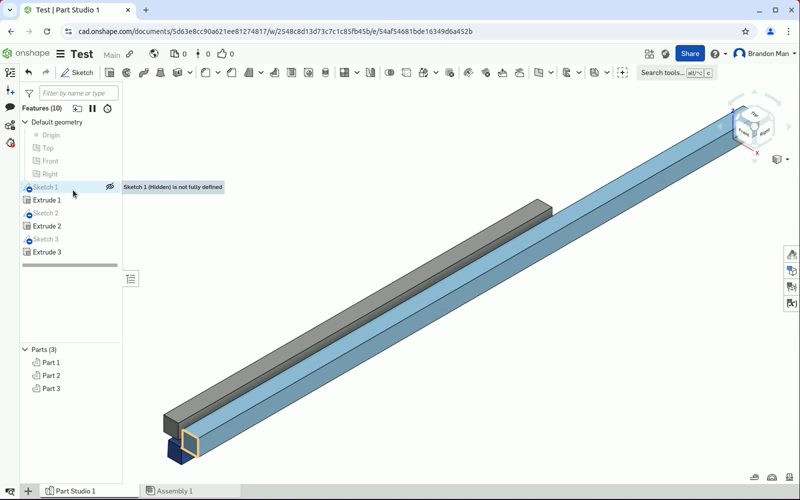
click(73, 189)